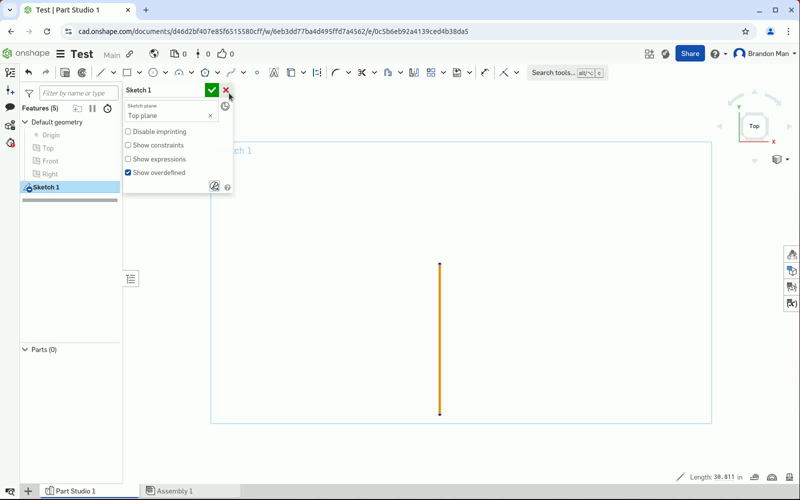
key(shift+h)
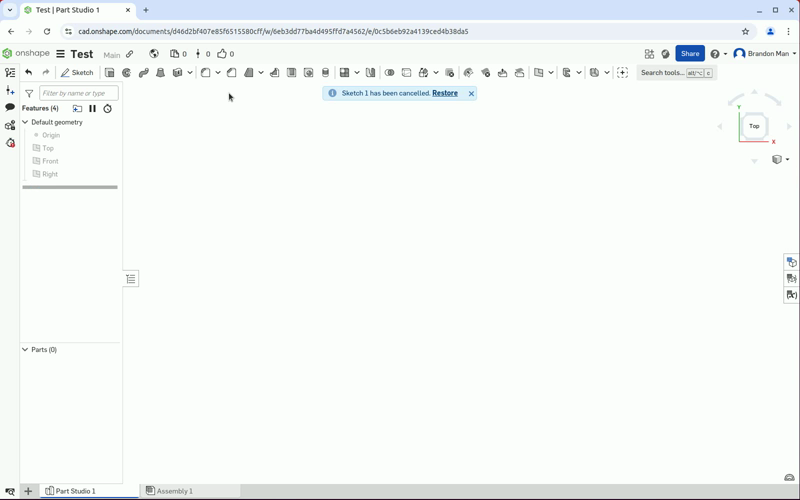
mouse_move(73, 352)
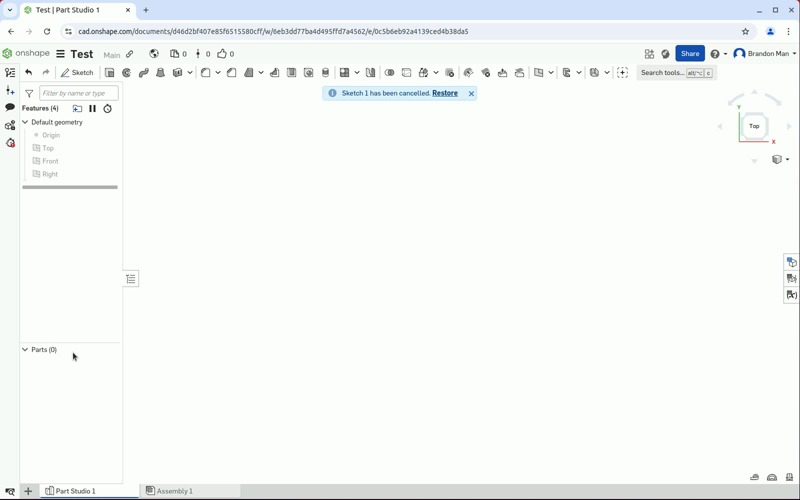
key(y)
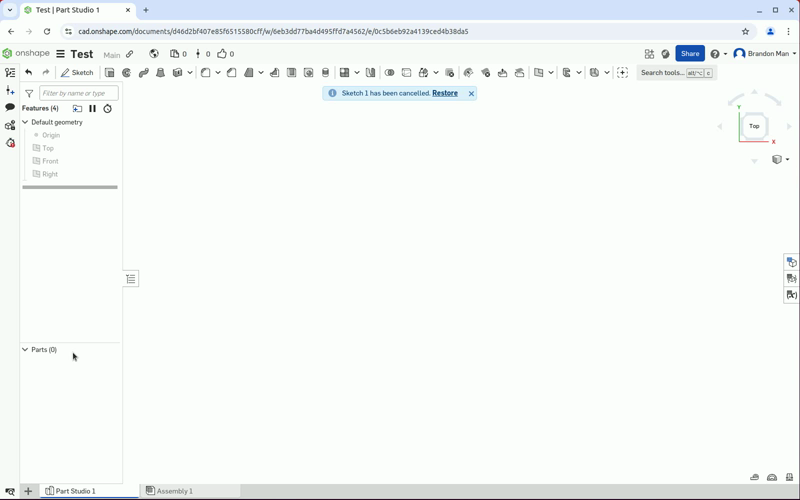
key(shift+p)
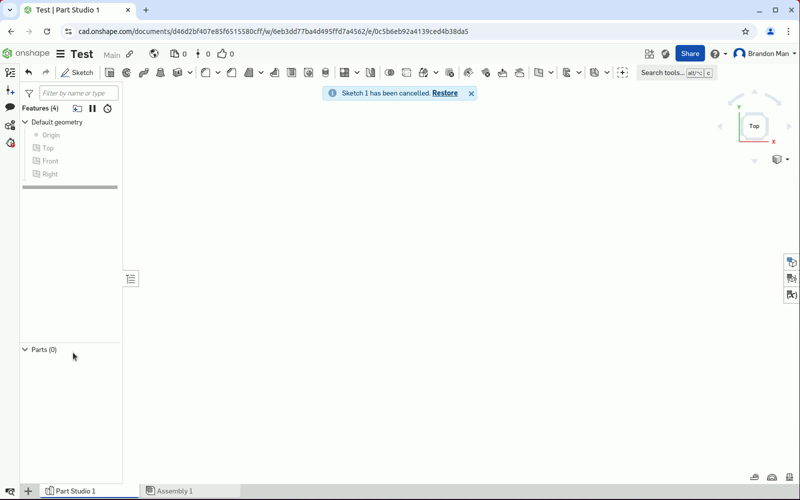
key(space)
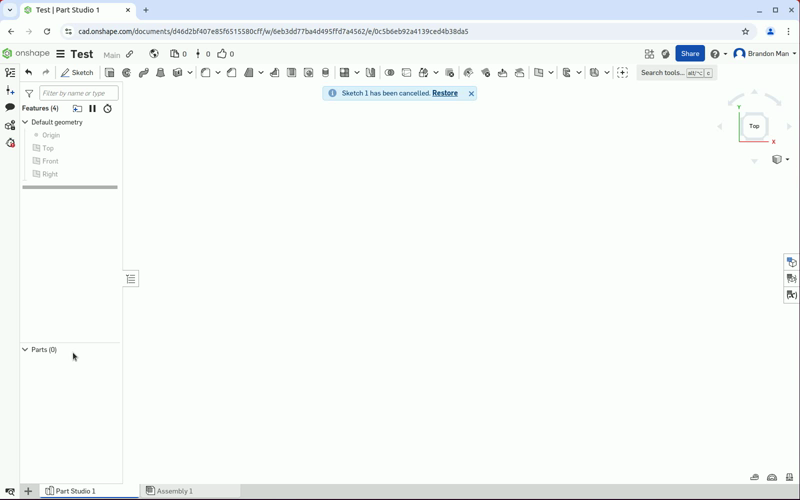
key_down(shift)
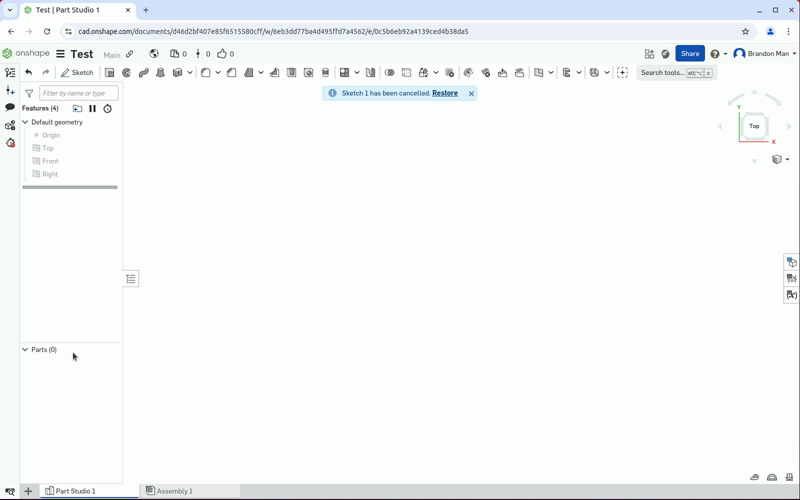
key(up)
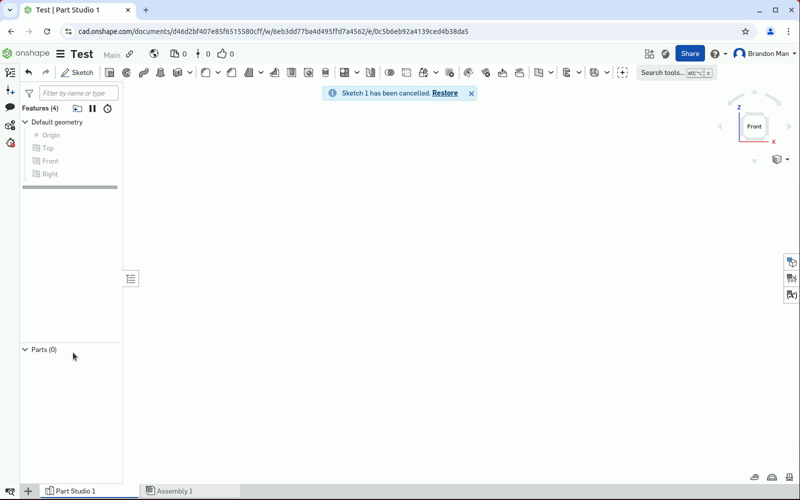
key_up(shift)
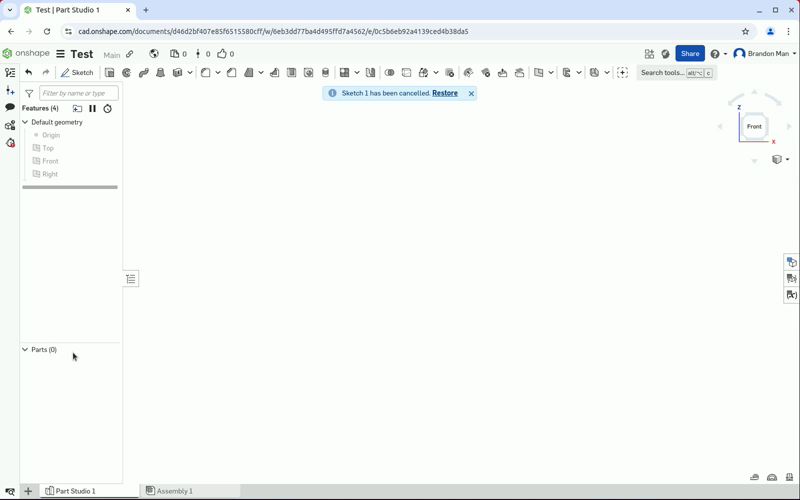
mouse_move(73, 352)
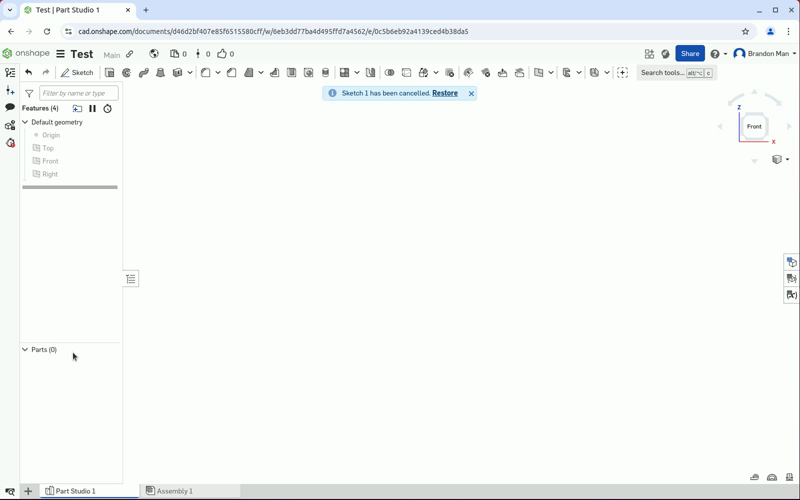
key(shift+y)
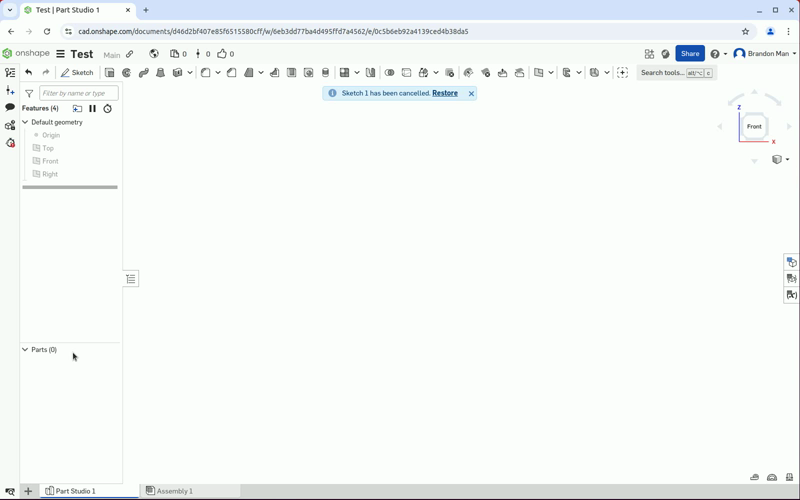
key(shift+s)
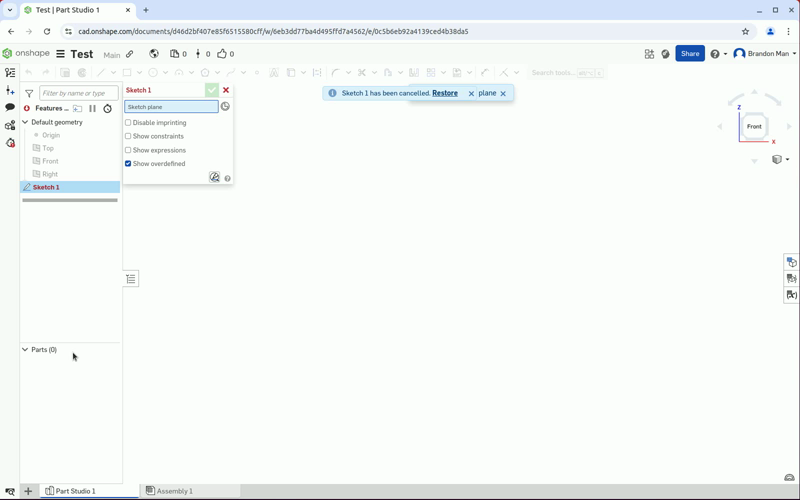
mouse_move(73, 163)
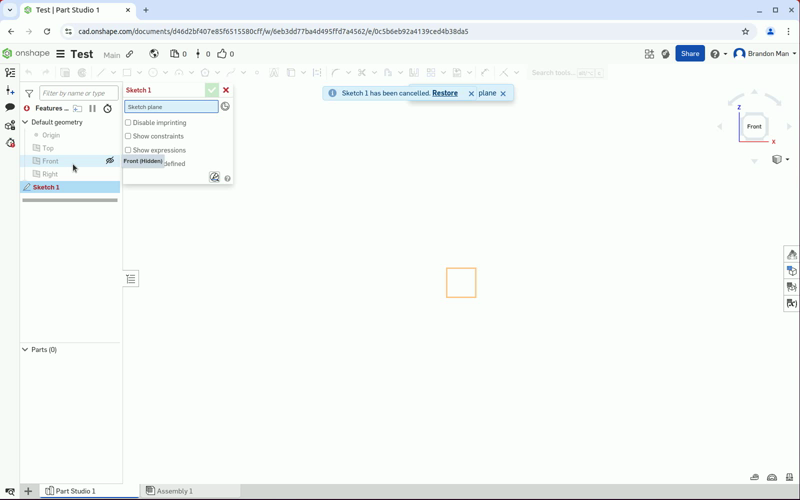
click(73, 163)
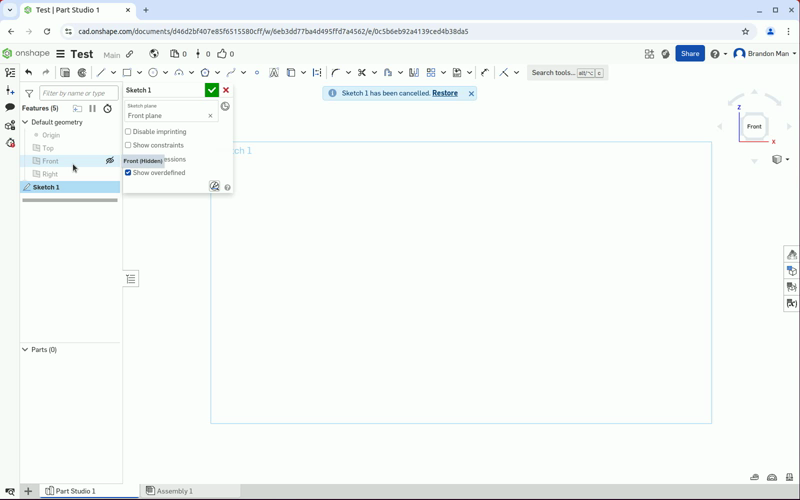
mouse_move(73, 352)
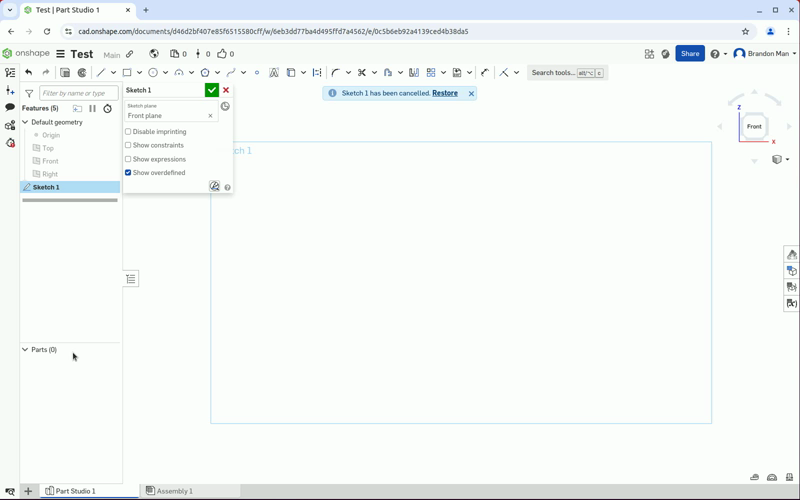
key(y)
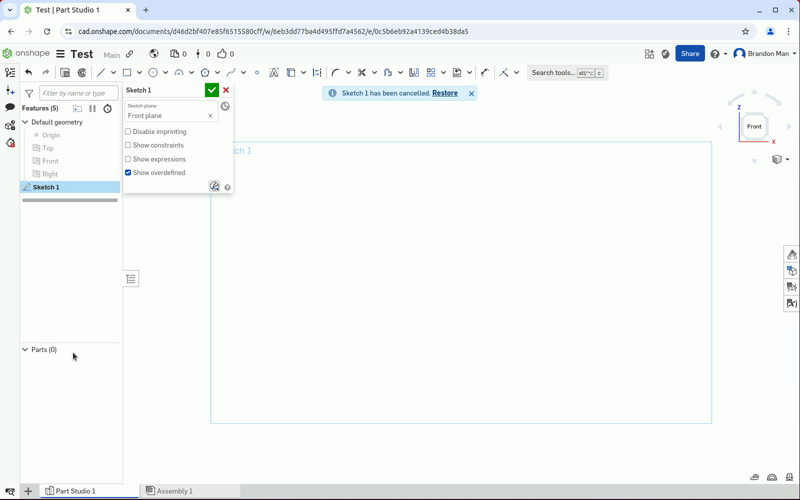
key(l)
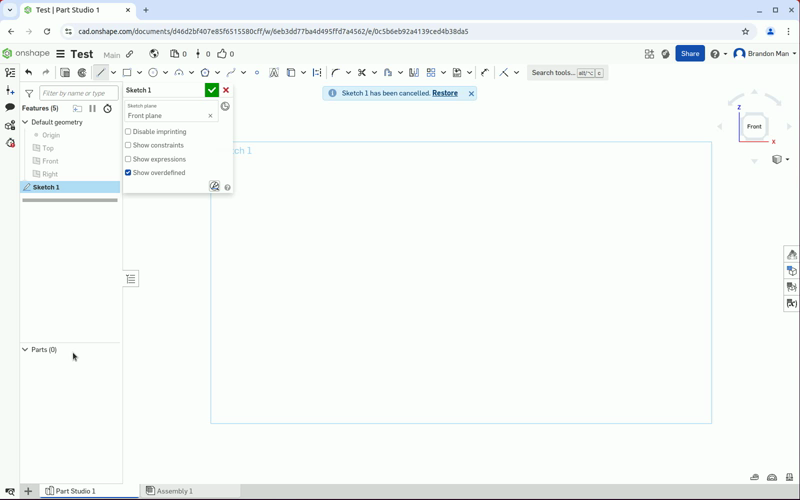
key_down(shift)
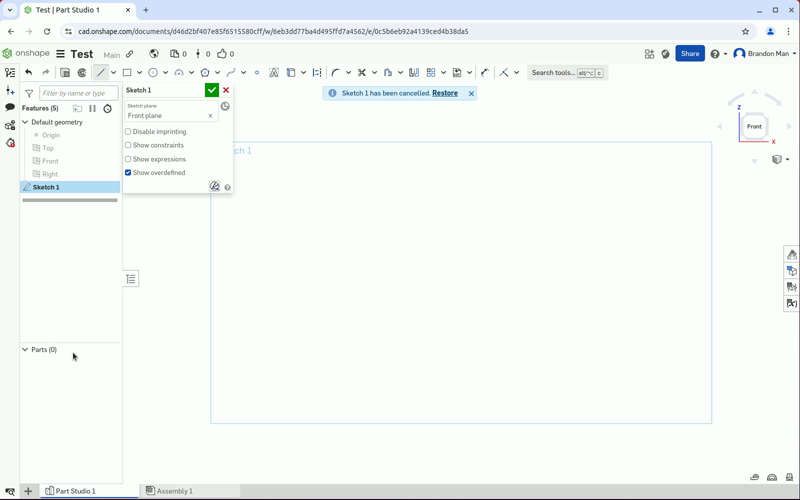
mouse_move(460, 232)
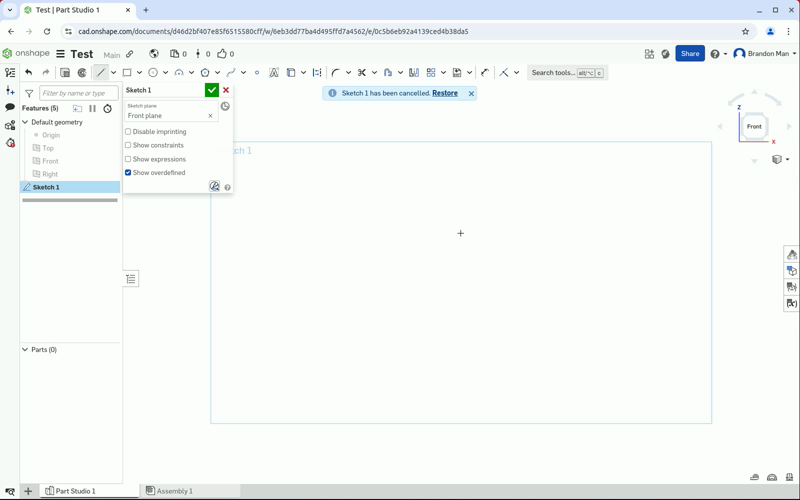
click(460, 232)
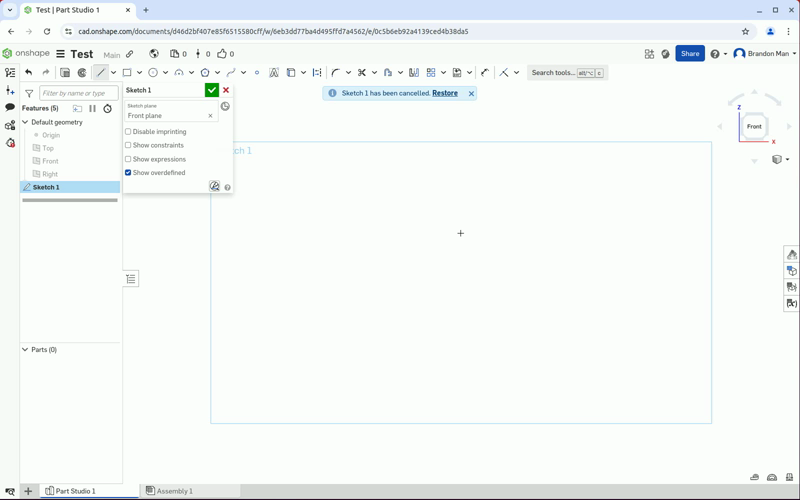
key_up(shift)
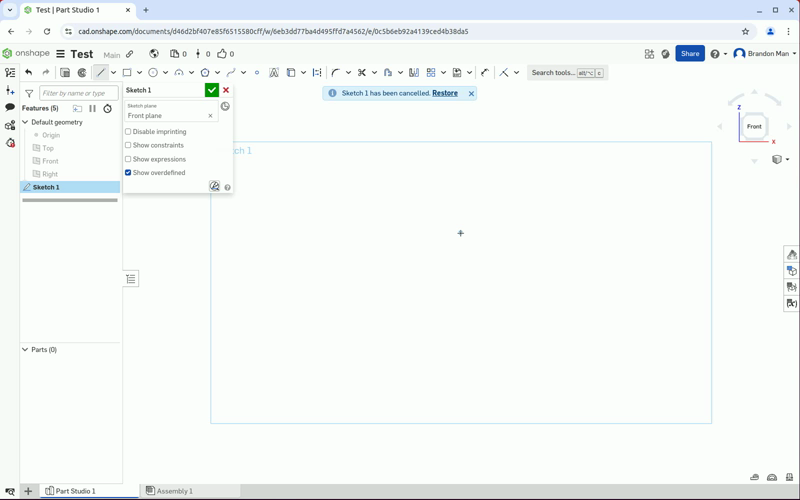
key_down(shift)
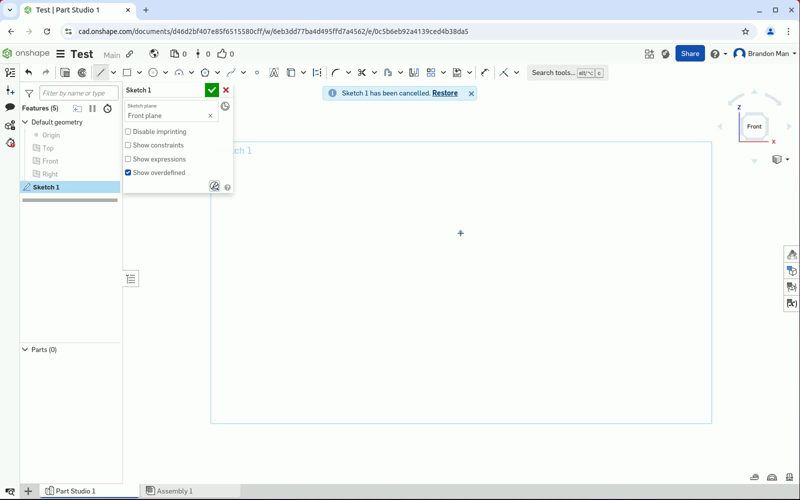
mouse_move(490, 232)
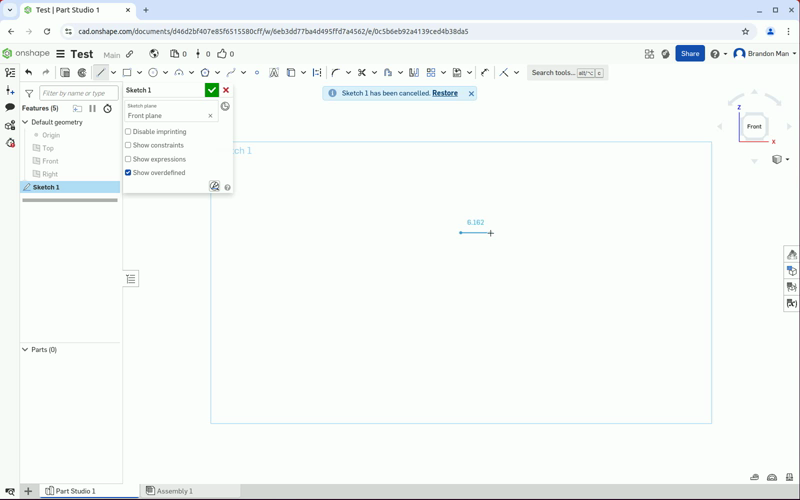
mouse_move(471, 232)
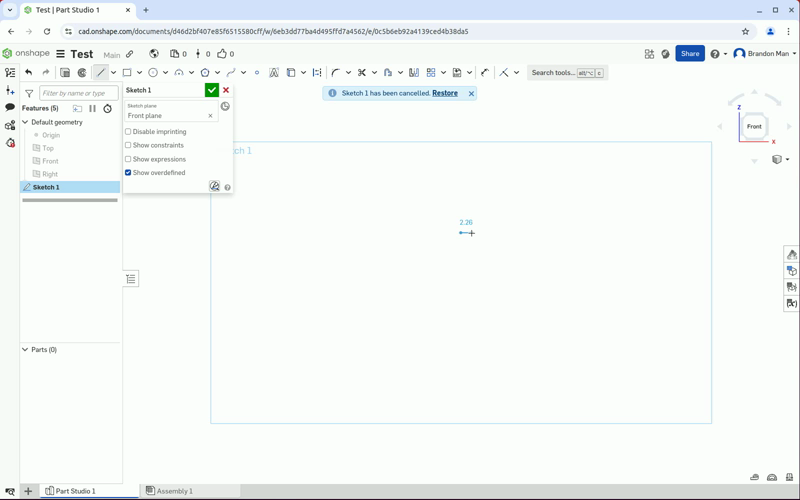
click(471, 232)
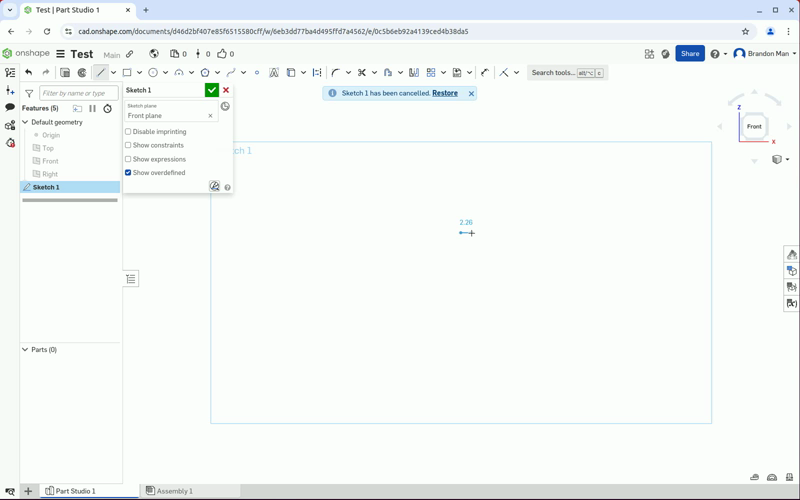
key_up(shift)
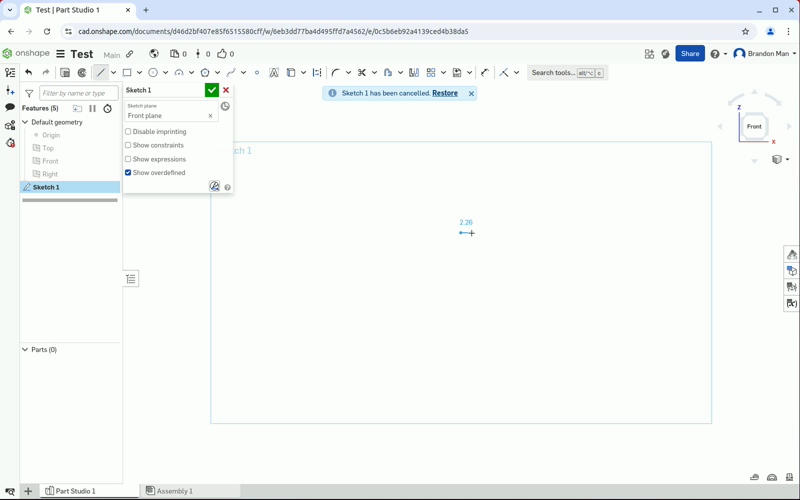
key_down(shift)
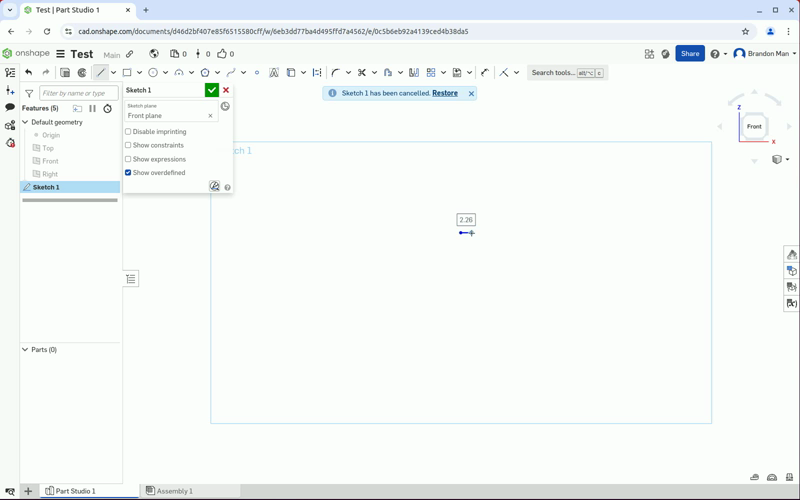
mouse_move(501, 232)
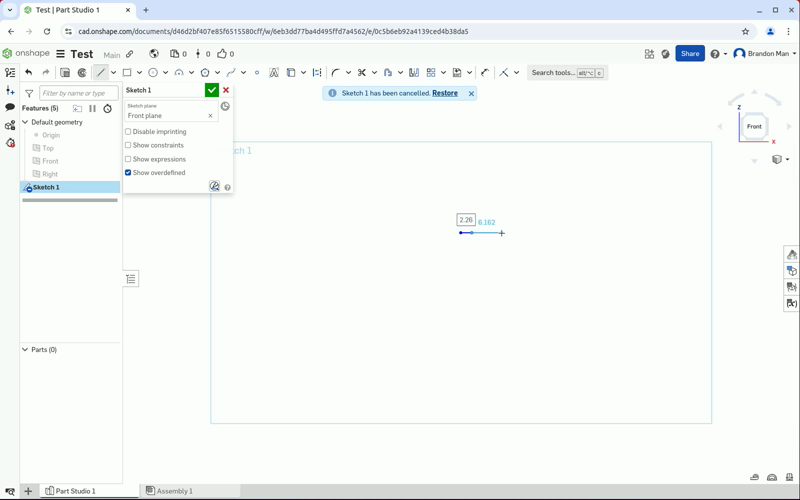
mouse_move(471, 271)
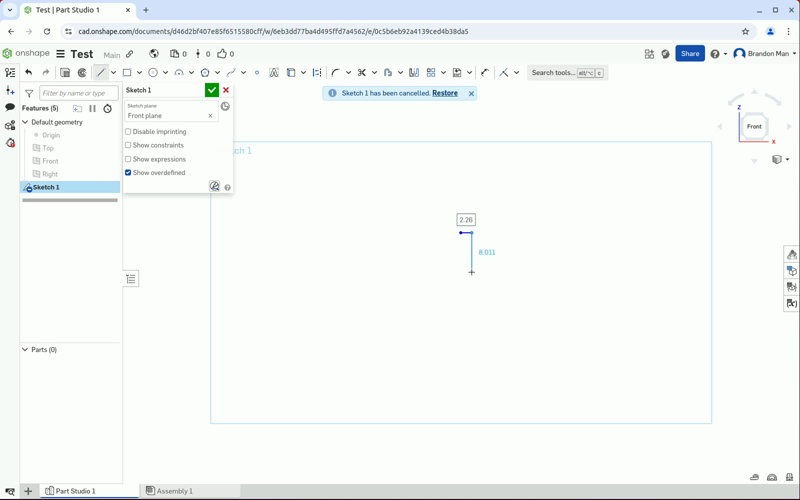
click(471, 271)
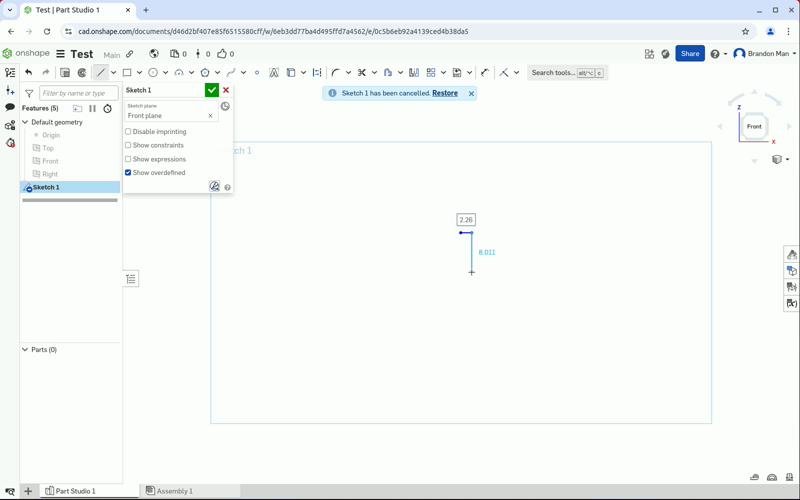
key_up(shift)
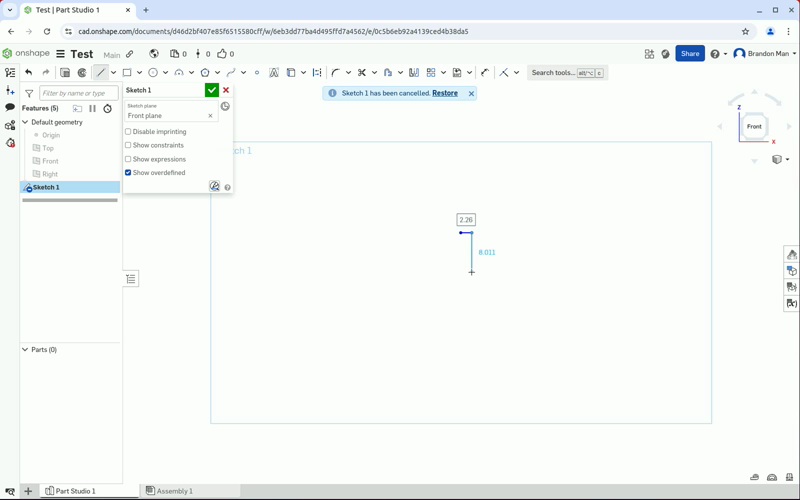
key_down(shift)
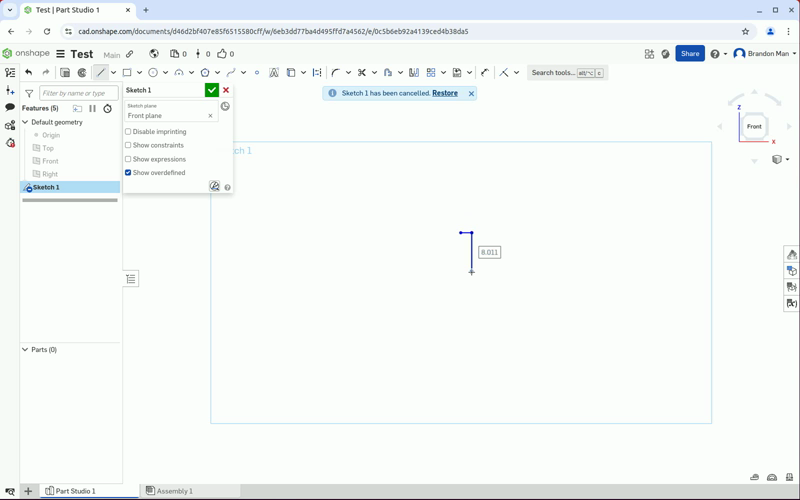
mouse_move(534, 271)
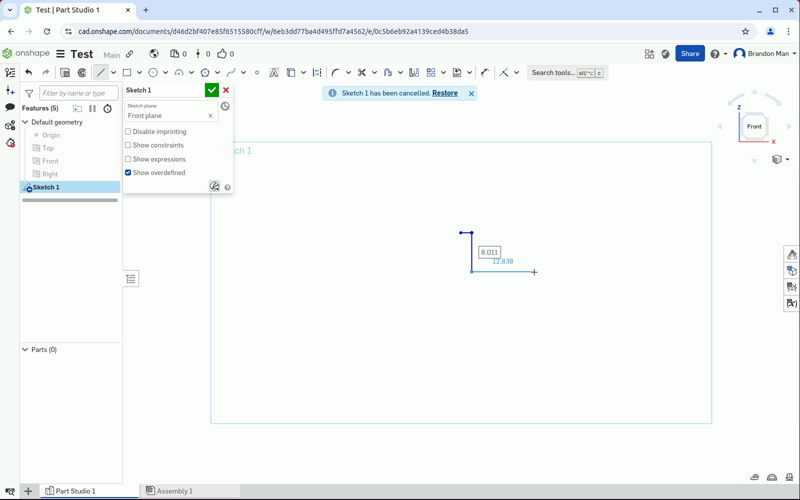
click(534, 271)
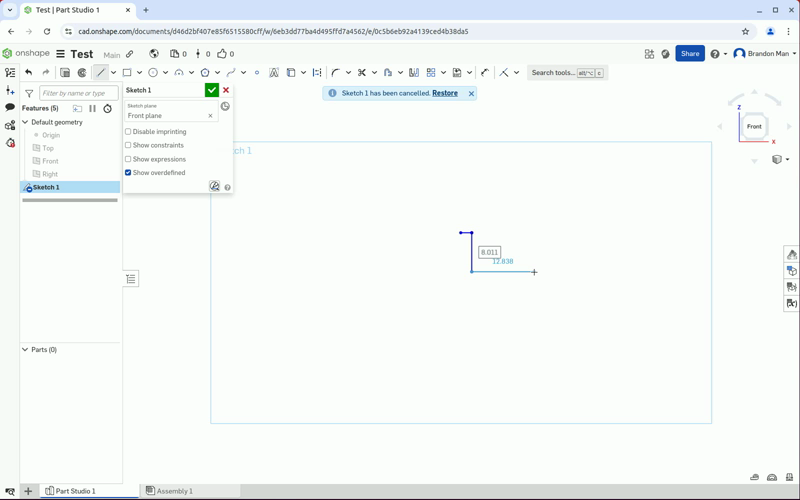
key_up(shift)
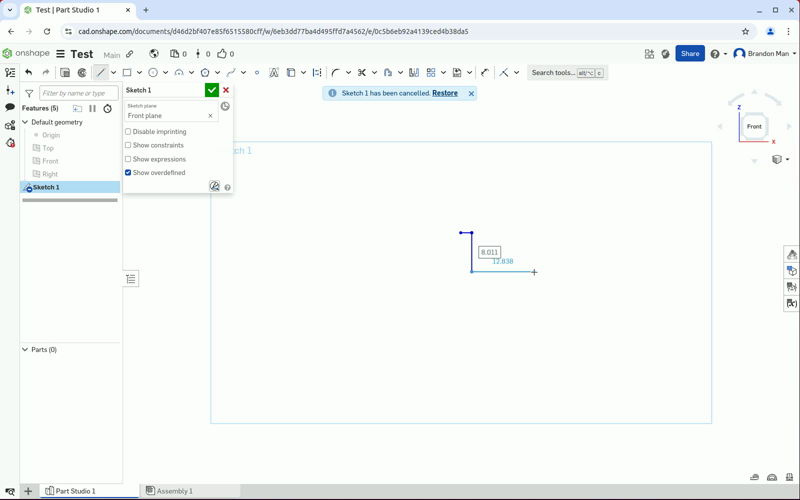
key_down(shift)
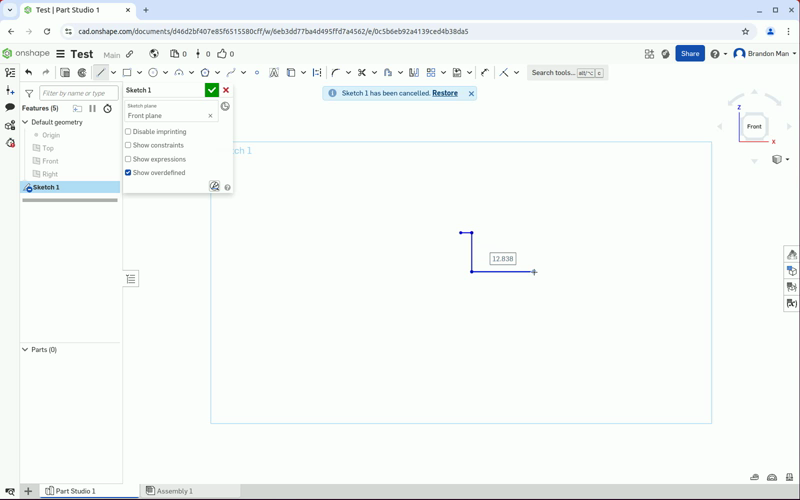
mouse_move(564, 271)
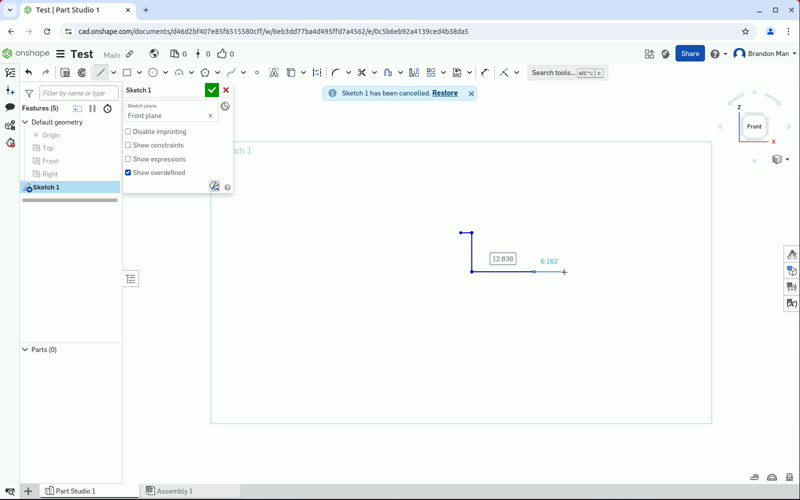
mouse_move(534, 282)
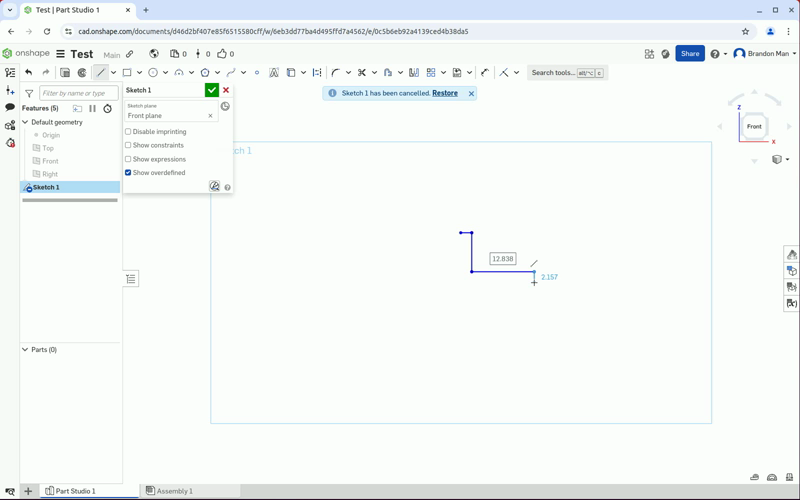
click(534, 282)
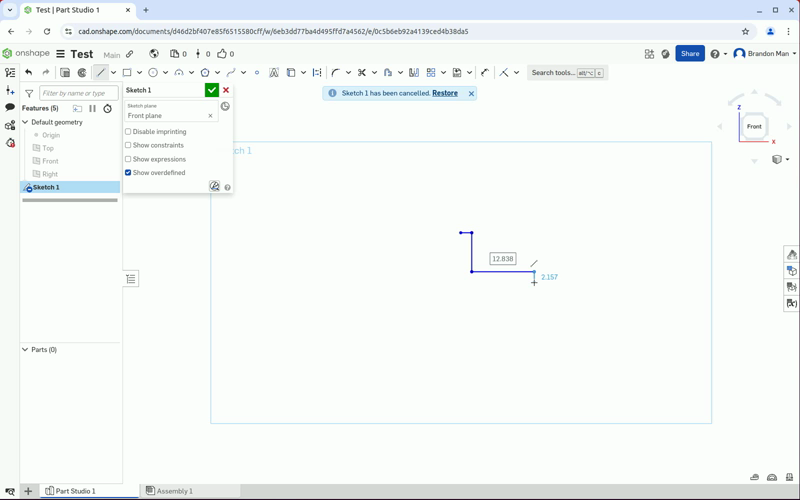
key_up(shift)
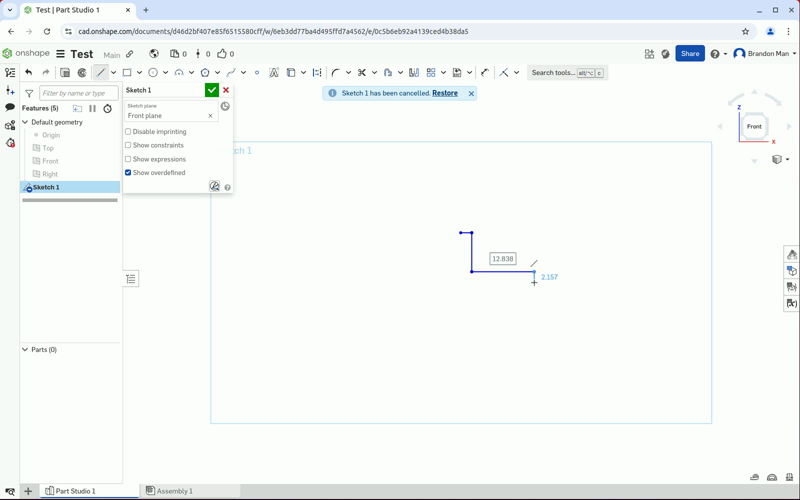
key_down(shift)
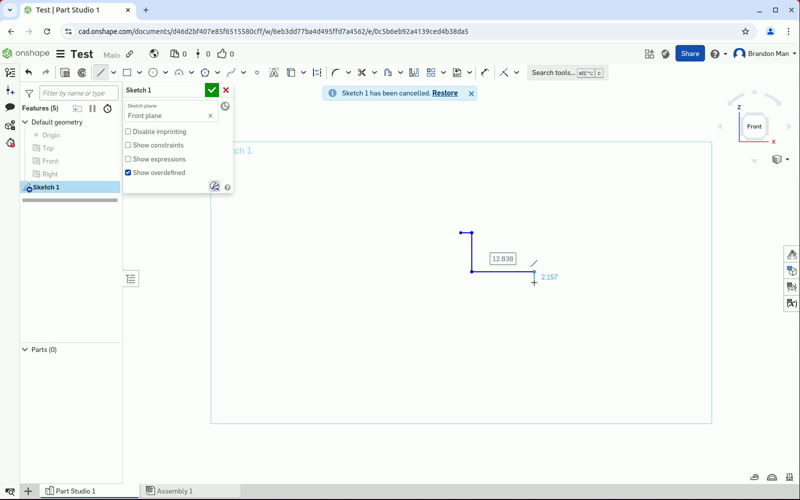
mouse_move(564, 282)
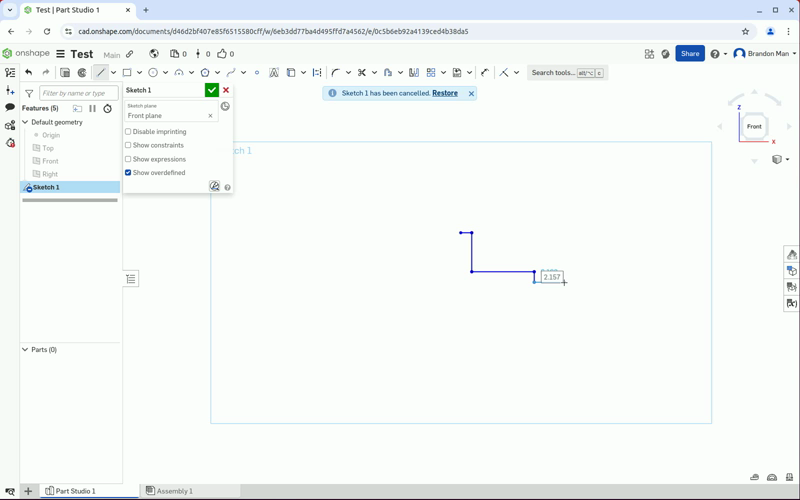
mouse_move(573, 282)
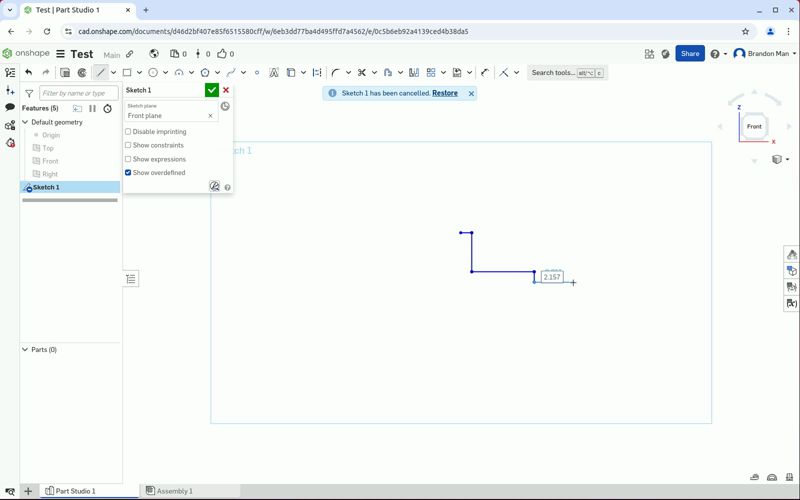
click(573, 282)
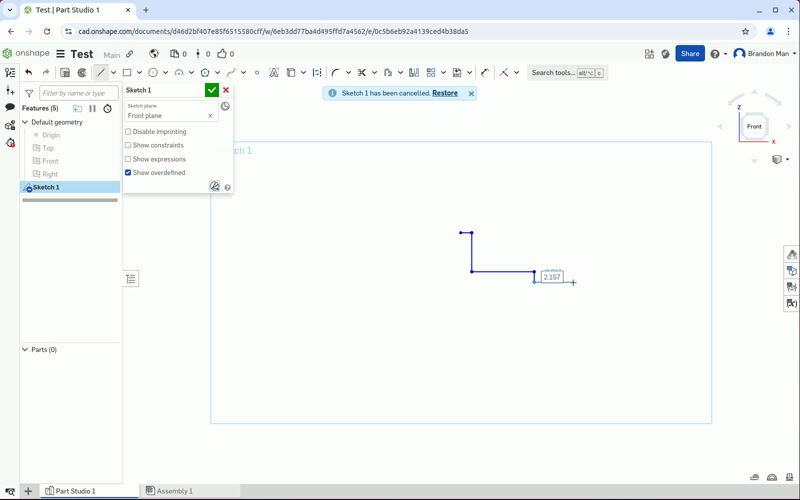
key_up(shift)
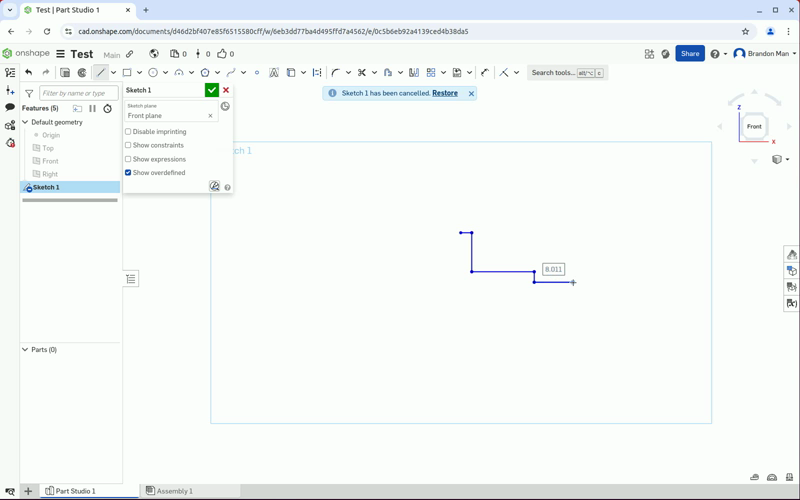
key_down(shift)
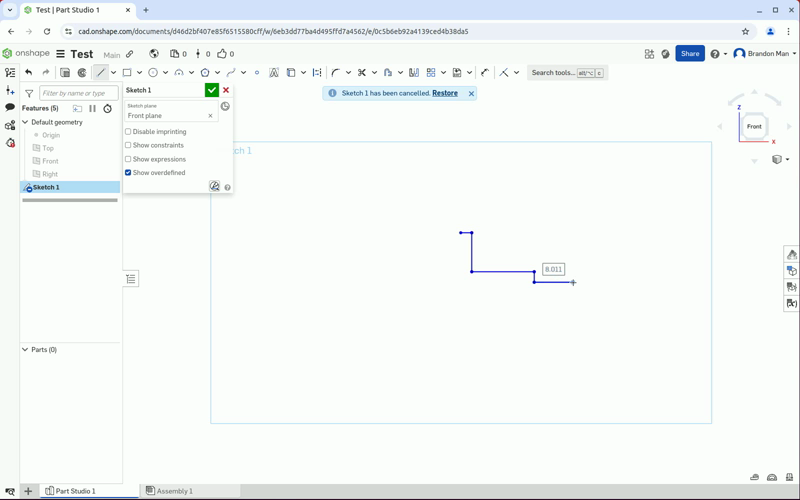
mouse_move(589, 282)
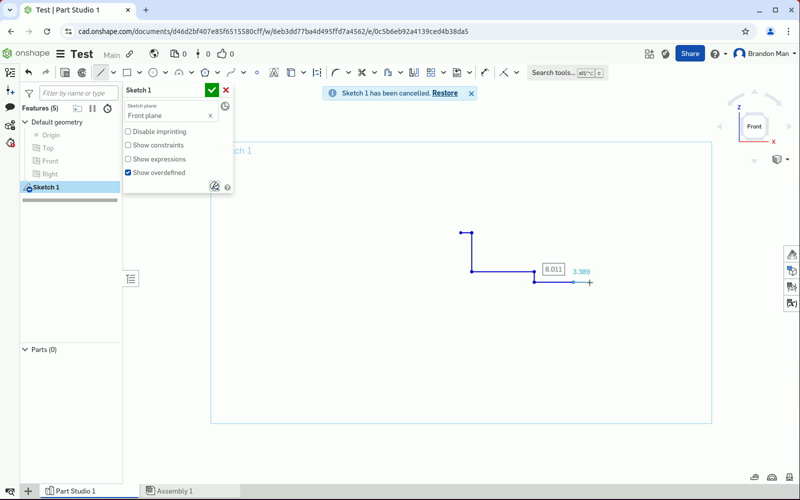
mouse_move(573, 245)
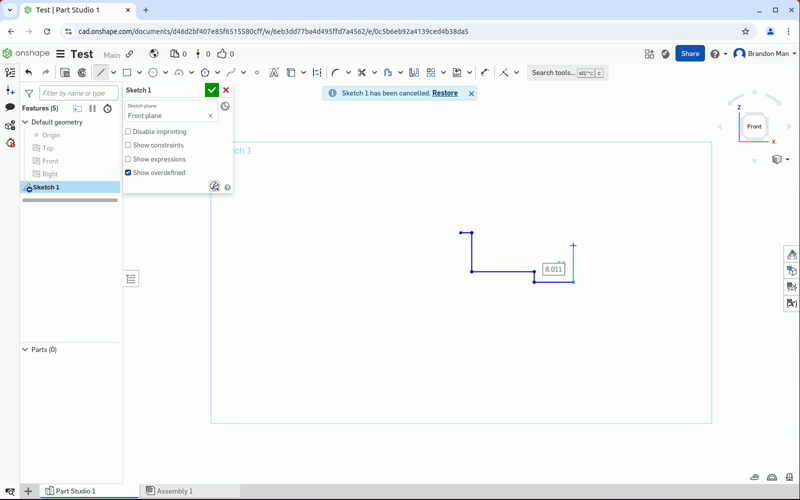
click(573, 245)
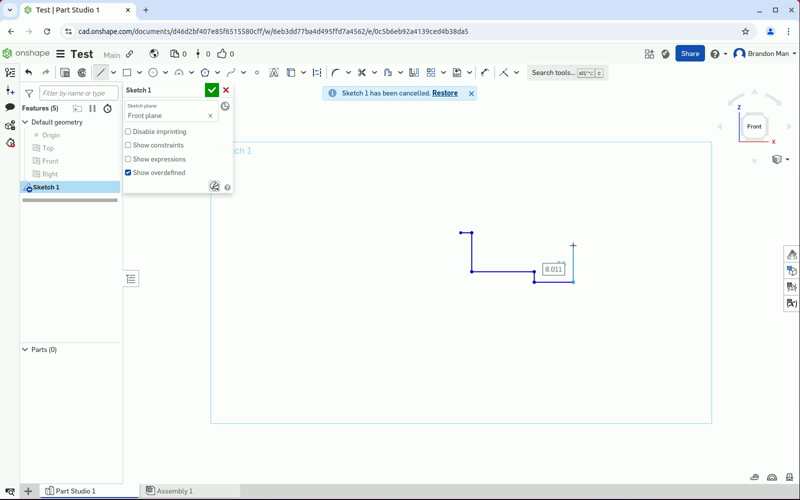
key_up(shift)
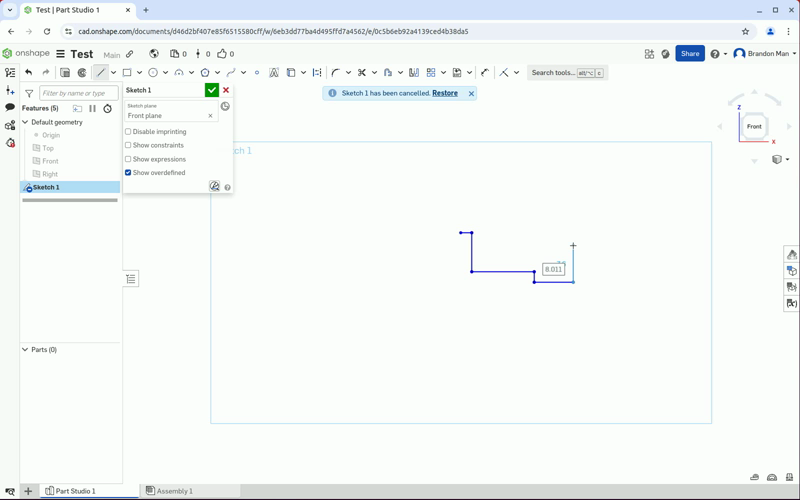
key_down(shift)
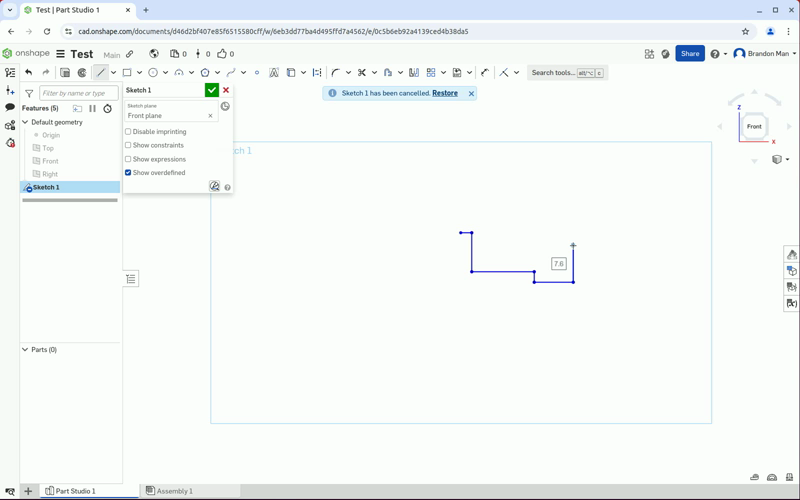
mouse_move(491, 222)
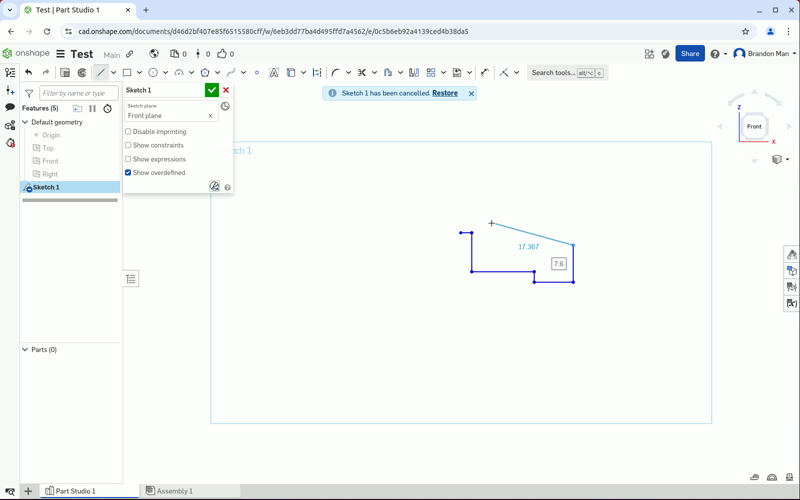
click(491, 222)
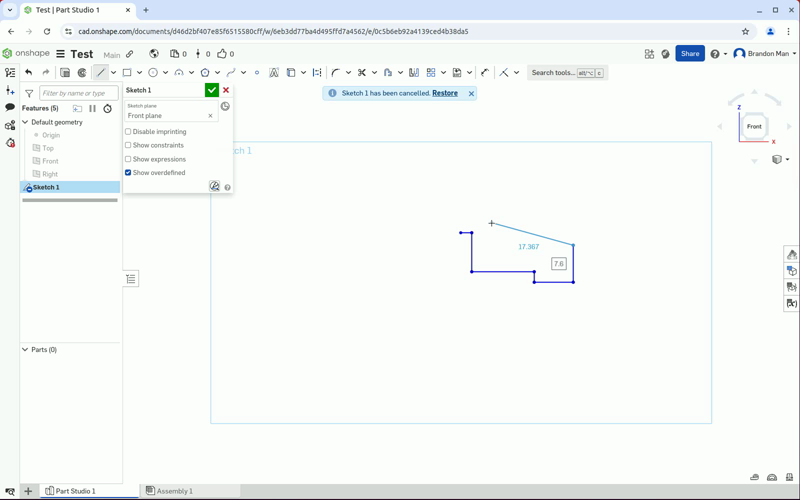
key_up(shift)
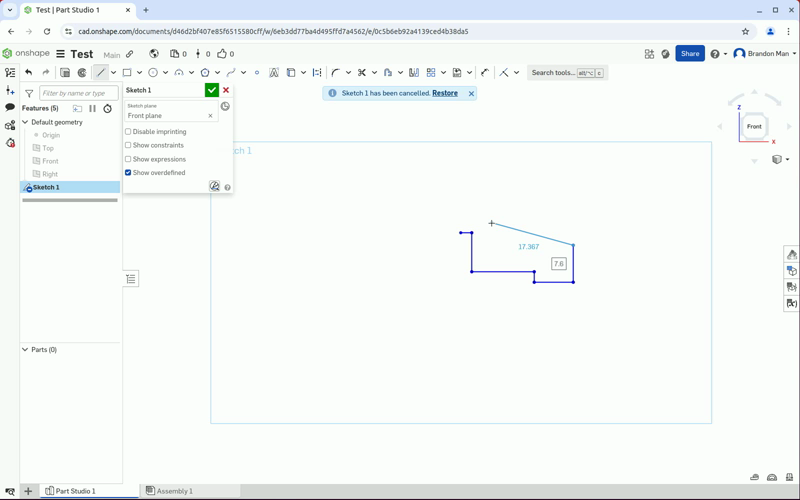
key_down(shift)
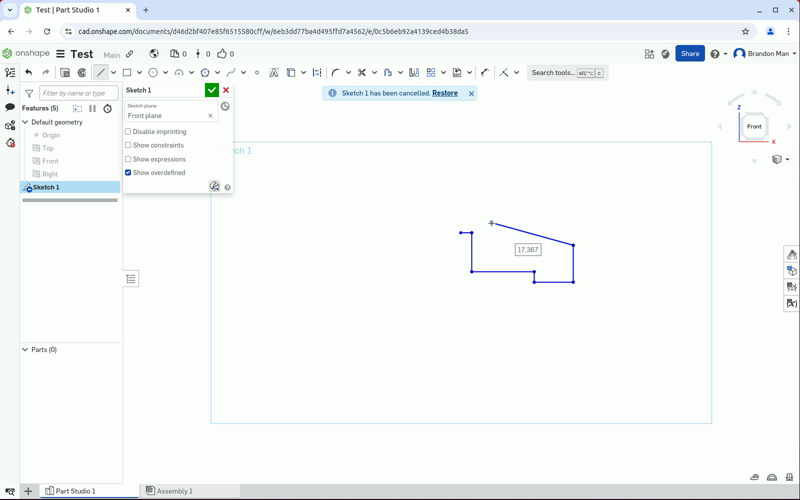
mouse_move(521, 222)
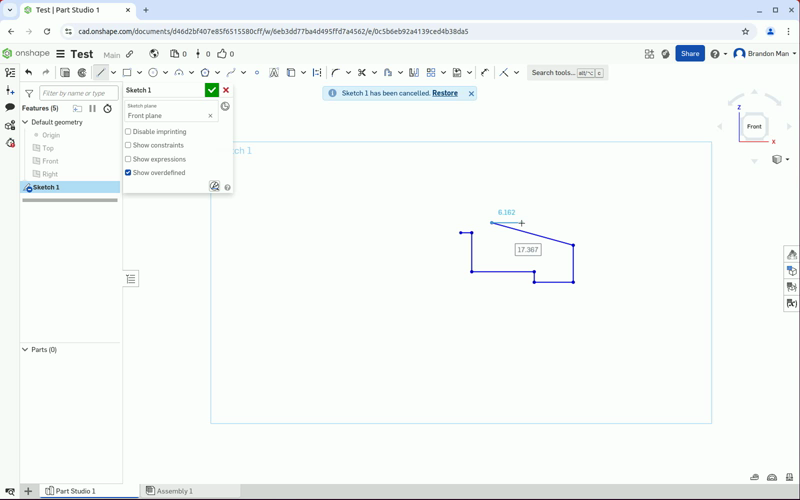
mouse_move(460, 222)
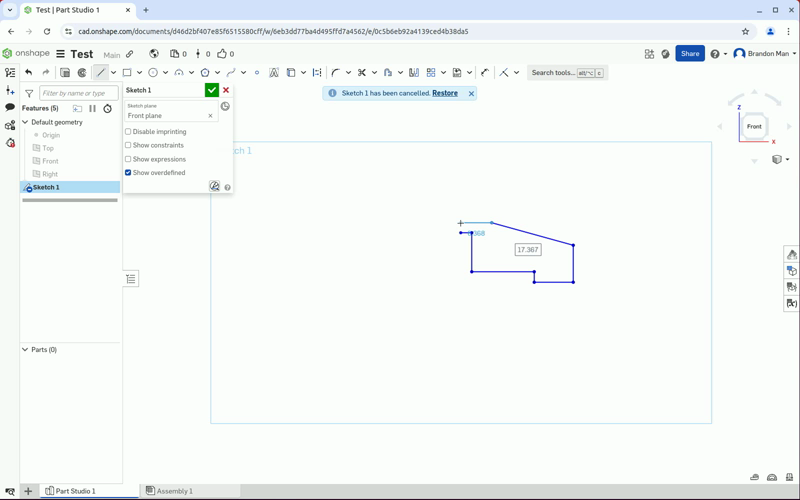
click(460, 222)
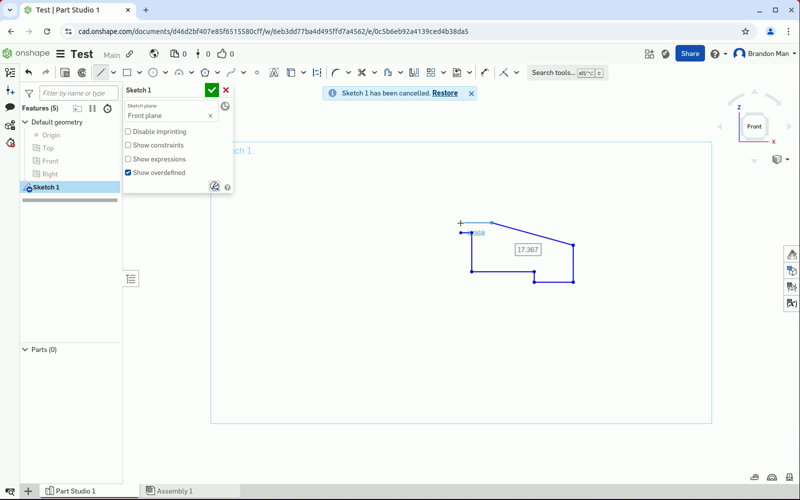
key_up(shift)
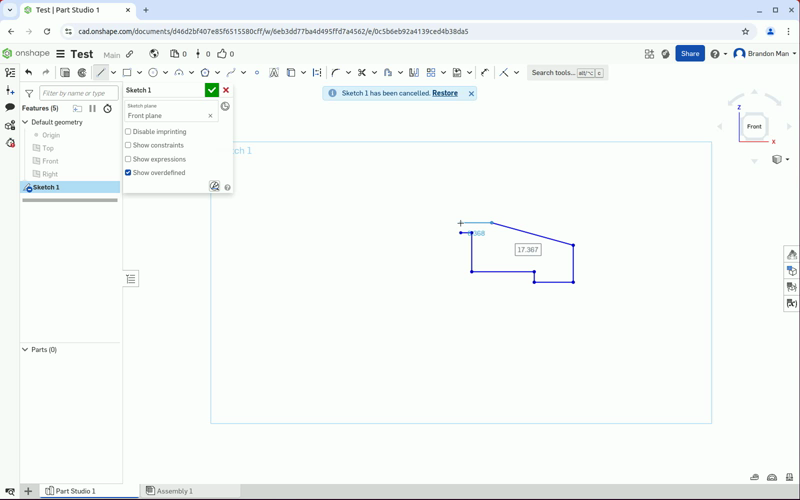
mouse_move(490, 222)
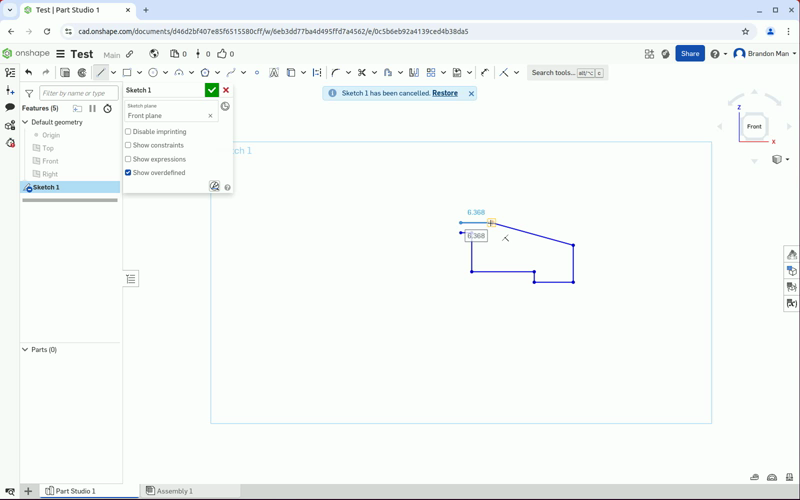
key_down(shift)
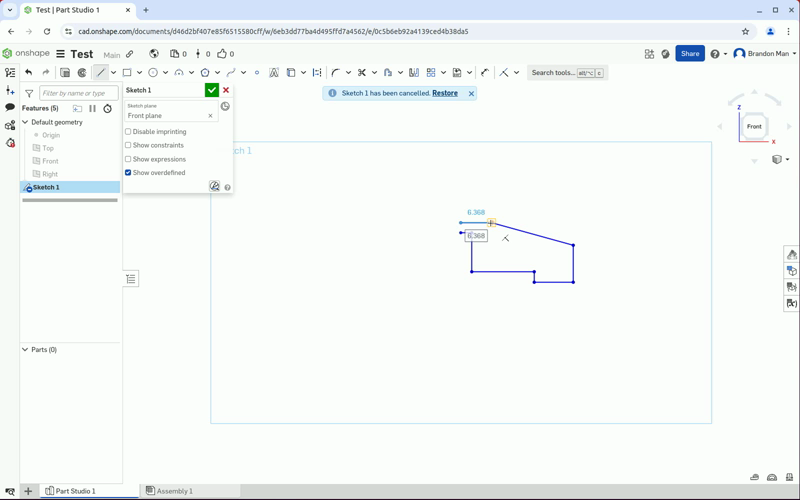
mouse_move(460, 232)
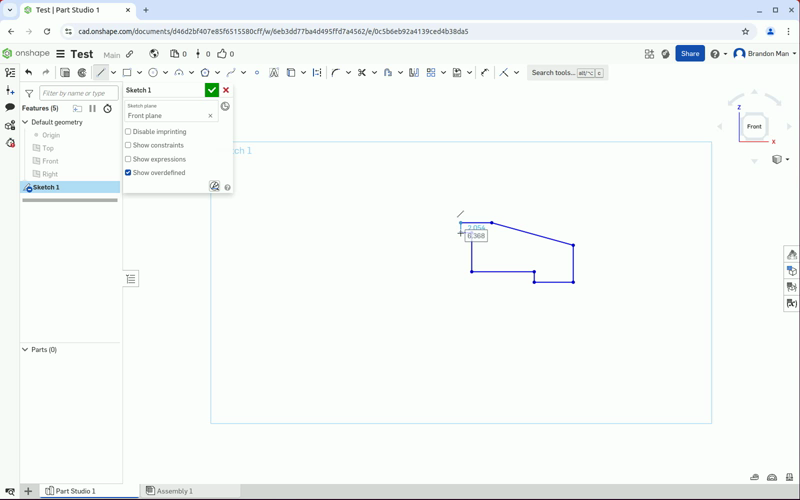
key_up(shift)
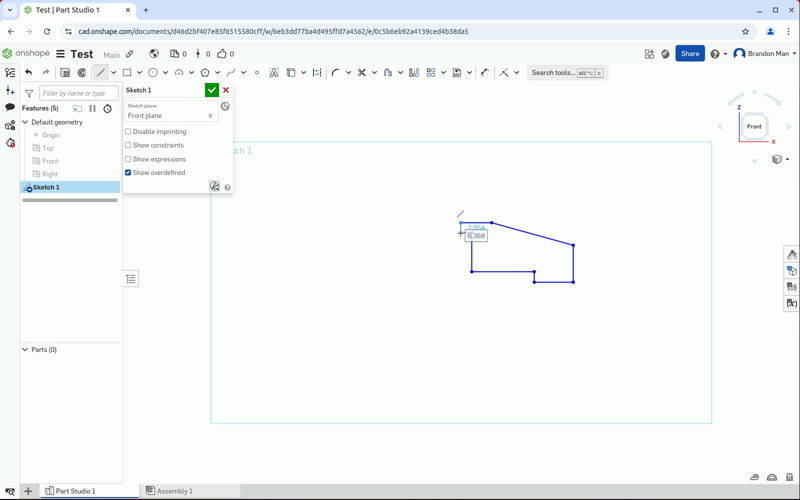
click(460, 232)
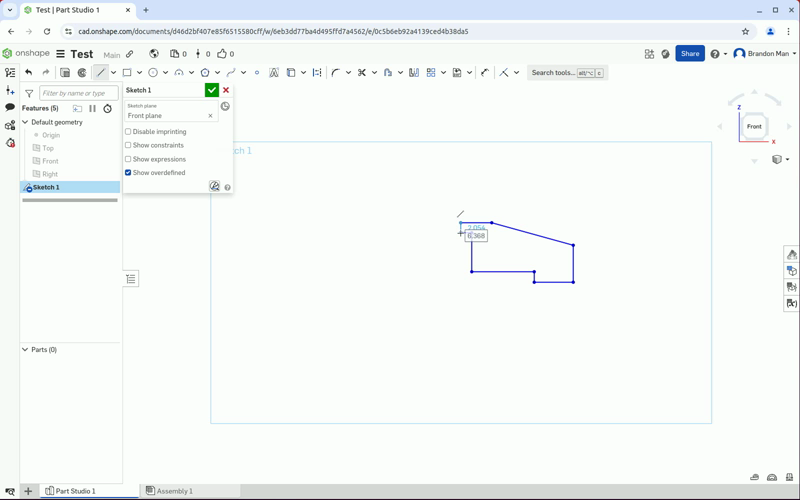
key(esc)
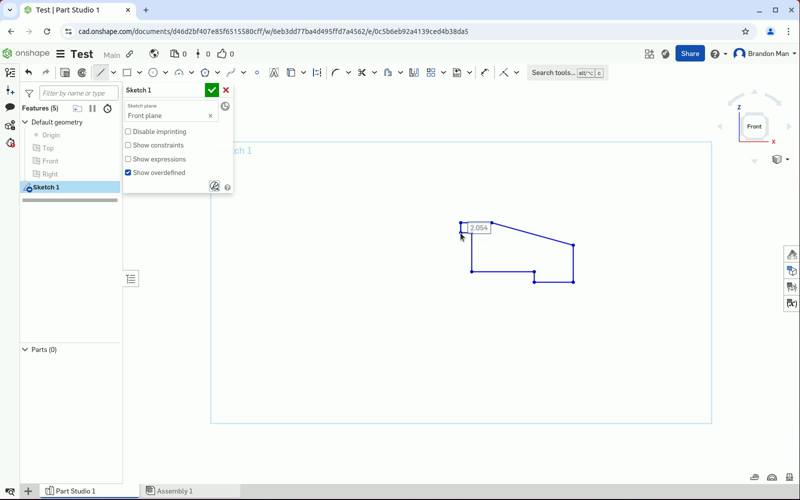
key(c)
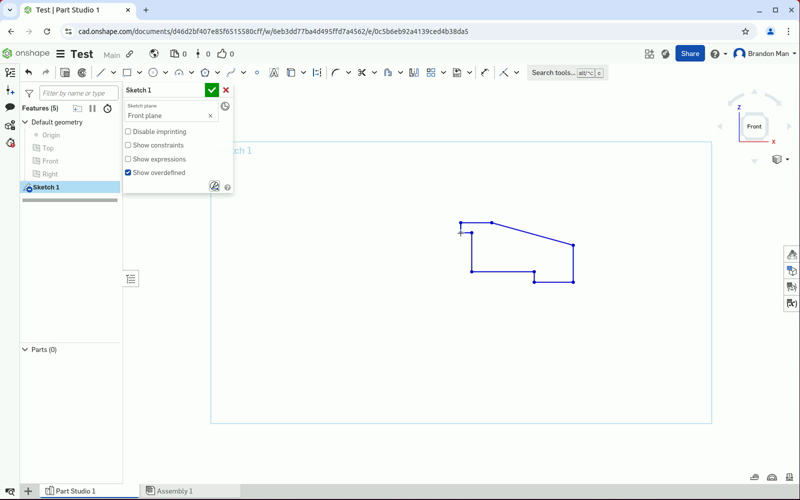
key_down(shift)
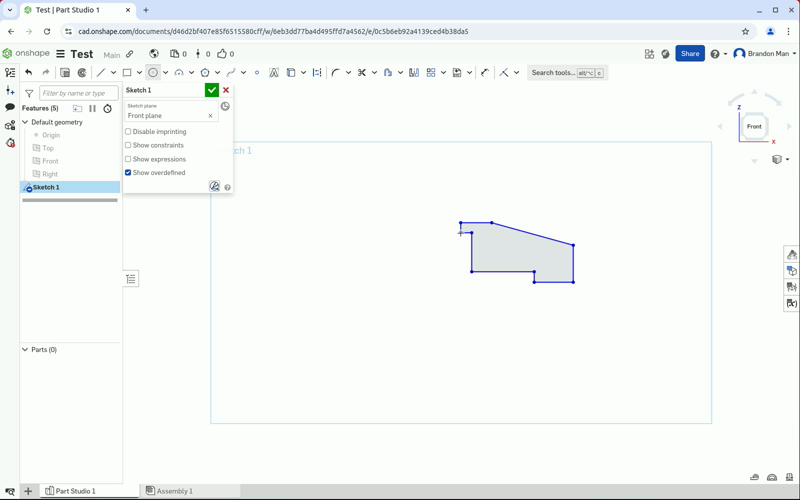
mouse_move(554, 263)
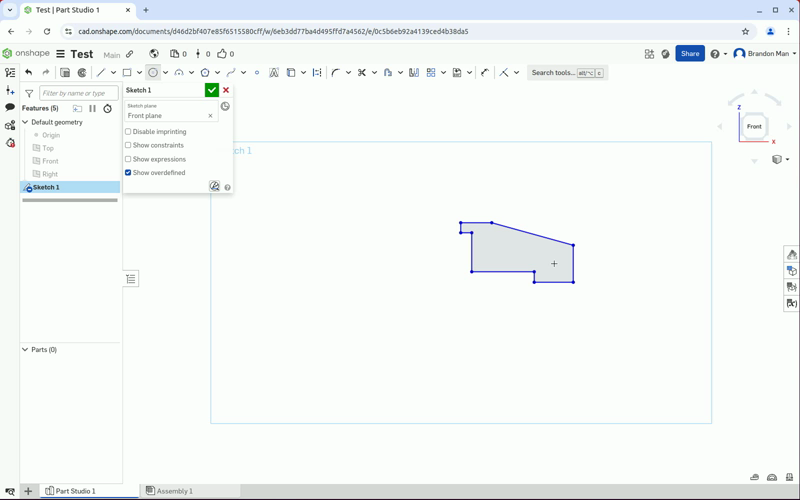
click(554, 263)
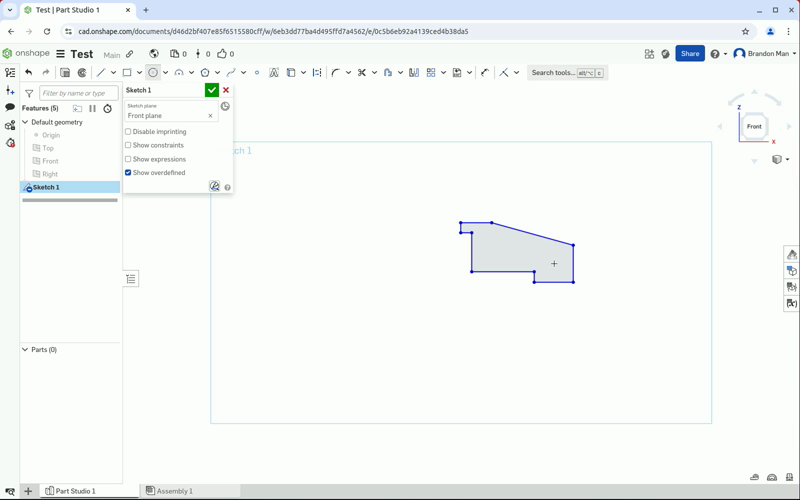
key_up(shift)
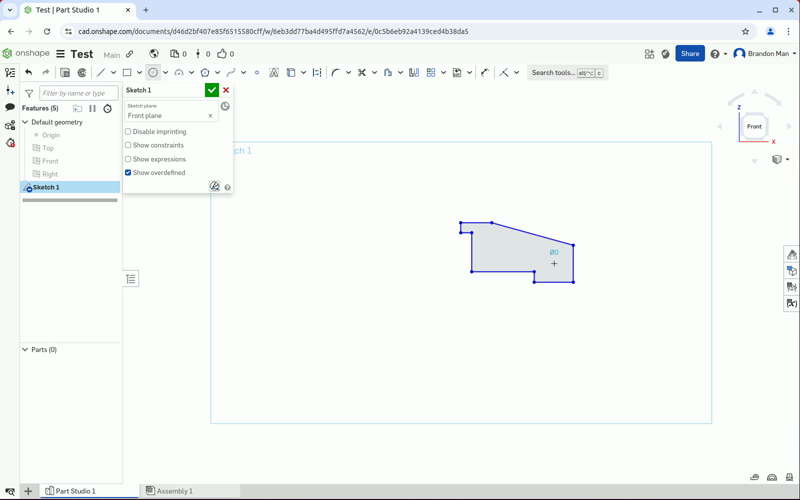
mouse_move(562, 263)
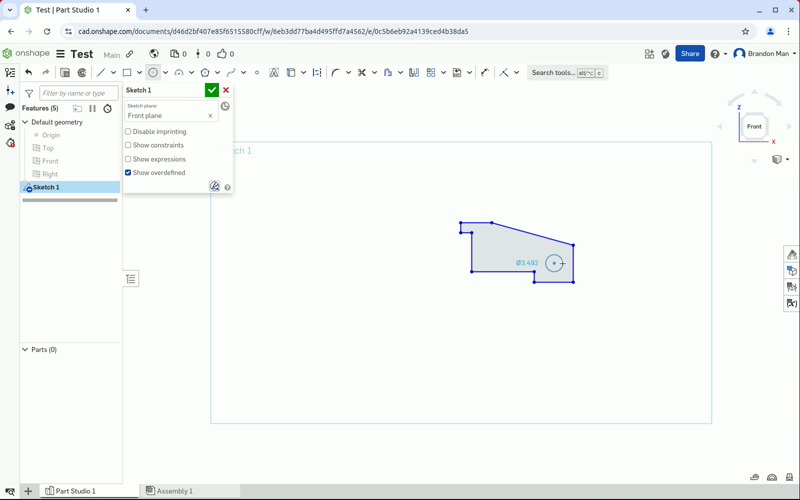
click(562, 263)
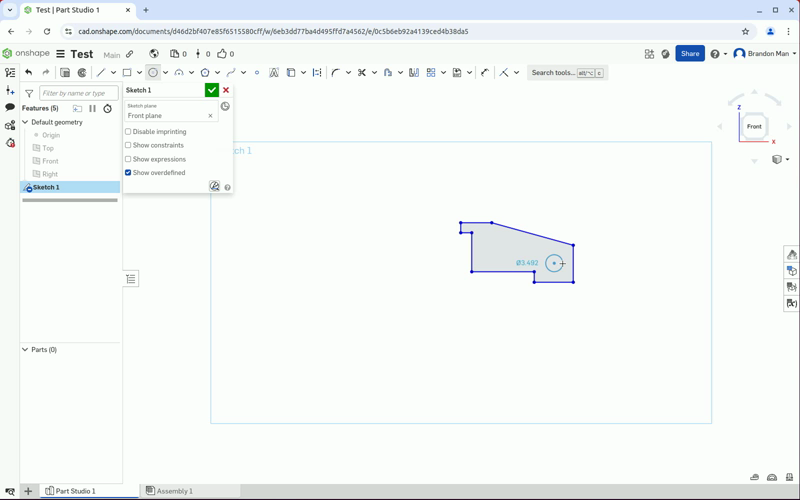
key(esc)
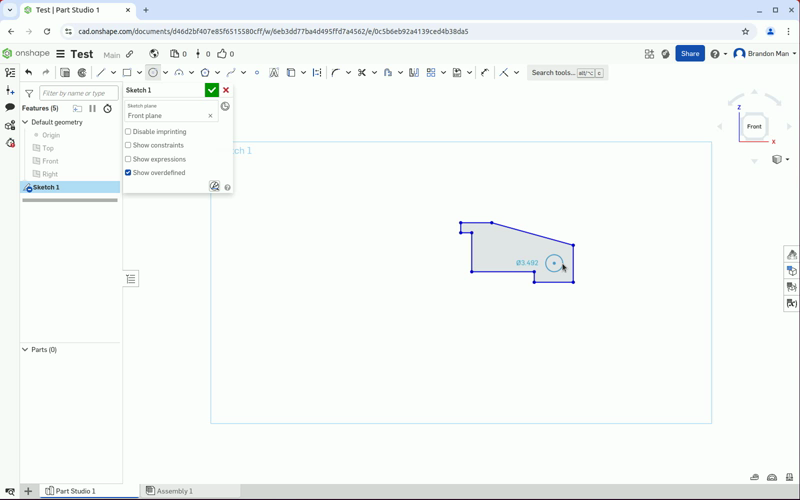
mouse_move(495, 266)
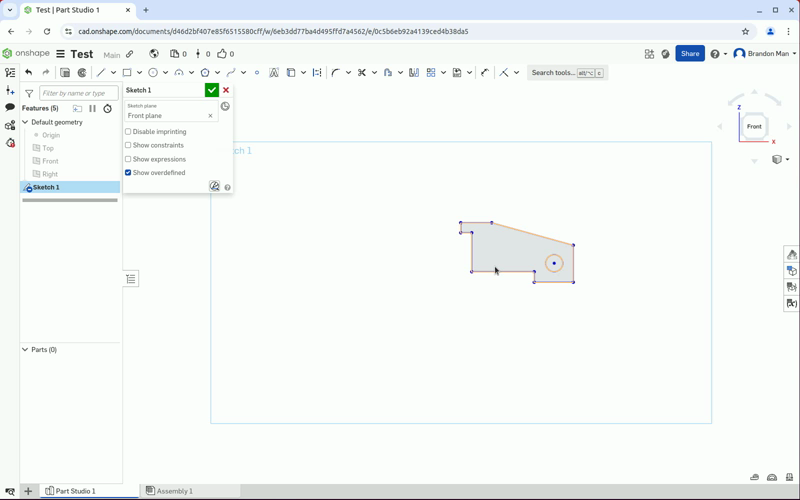
click(495, 266)
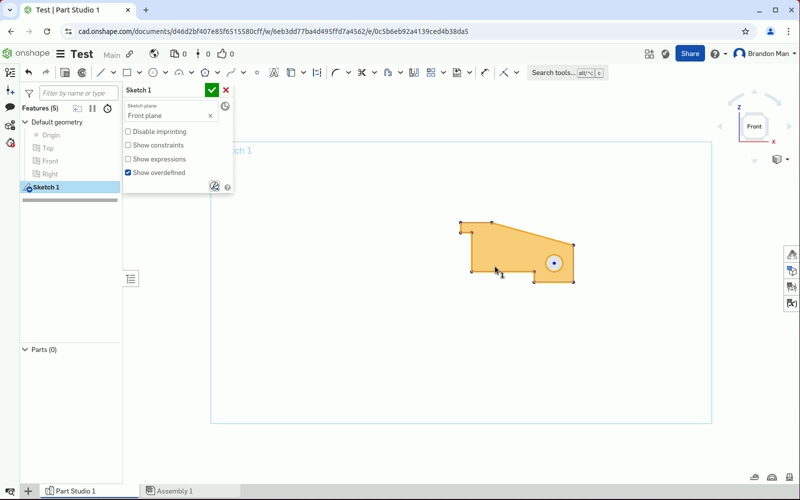
mouse_move(73, 352)
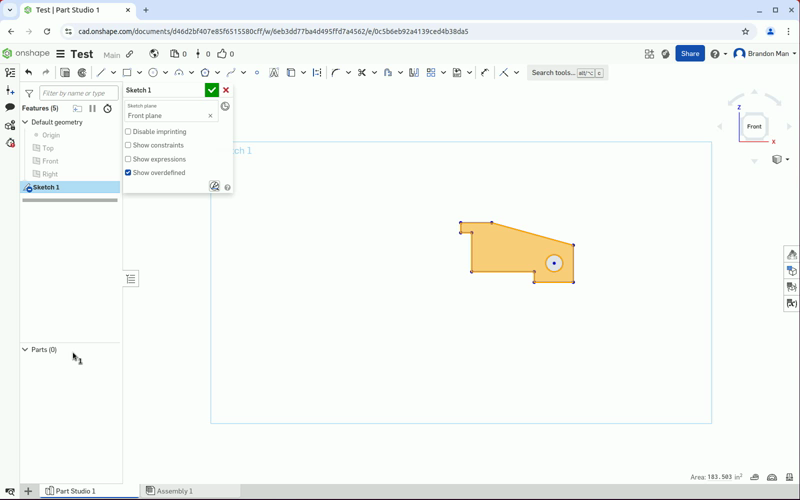
key(shift+y)
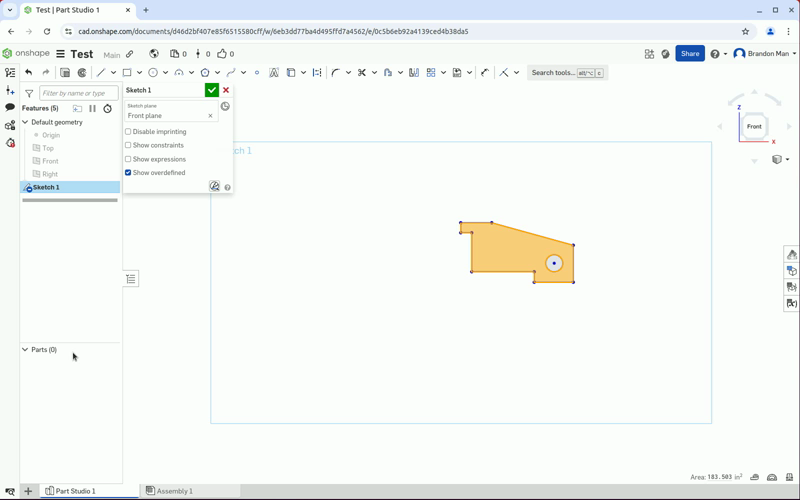
key(shift+e)
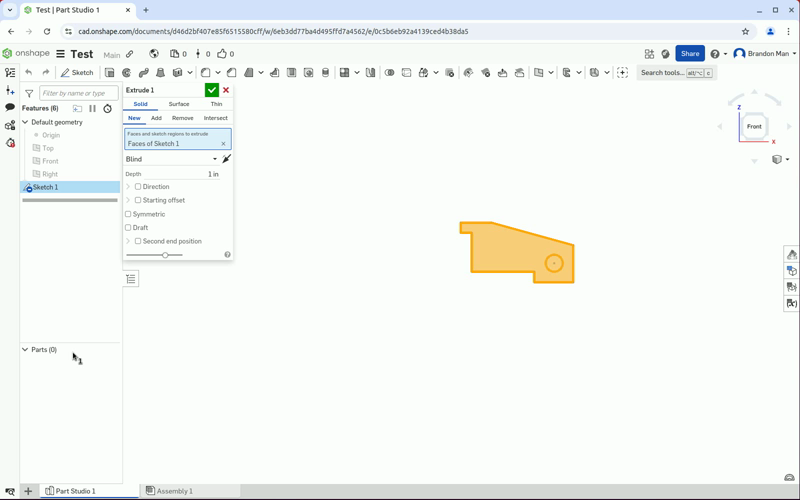
mouse_move(143, 106)
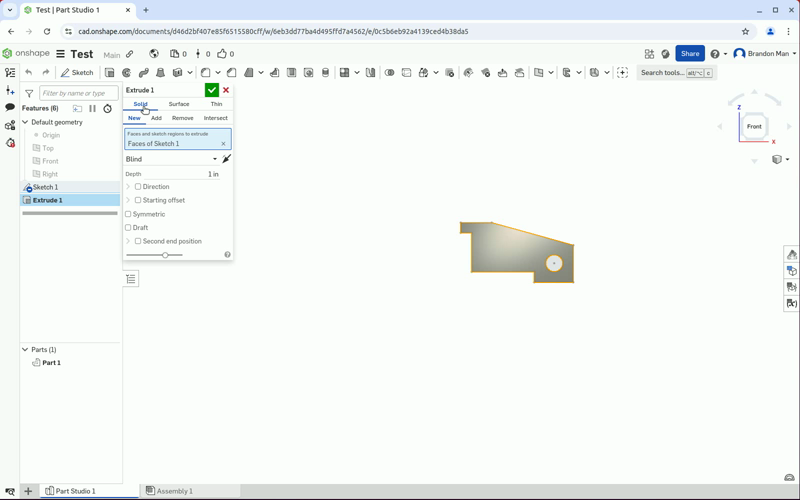
click(143, 106)
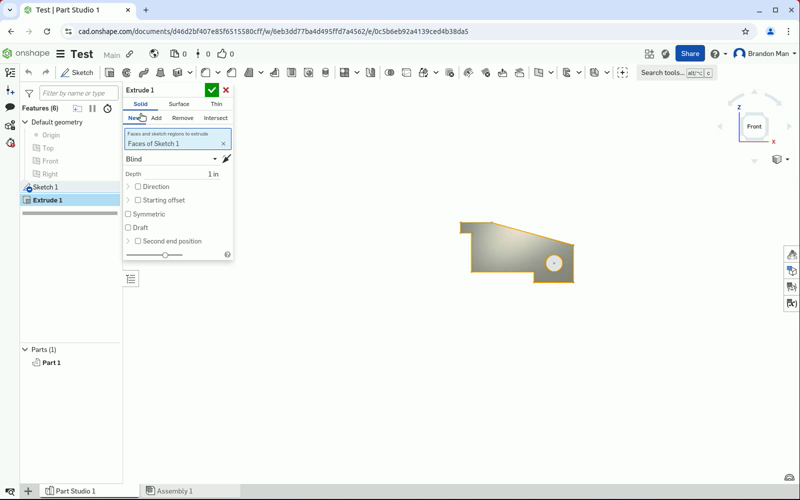
mouse_move(137, 120)
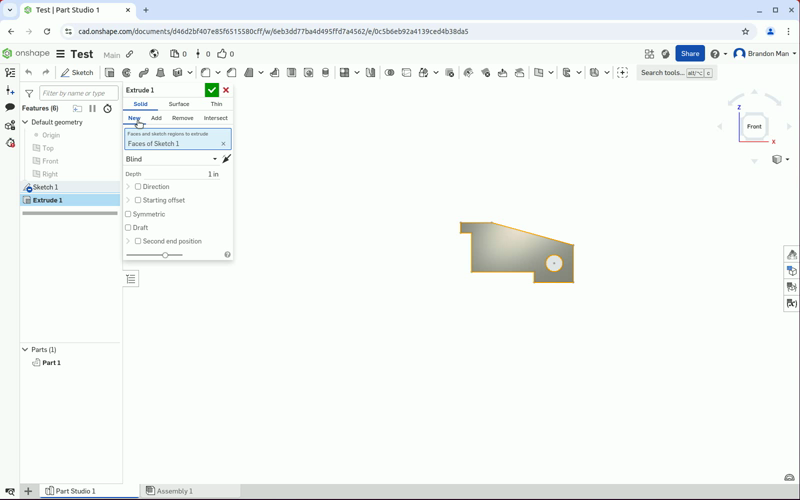
click(137, 120)
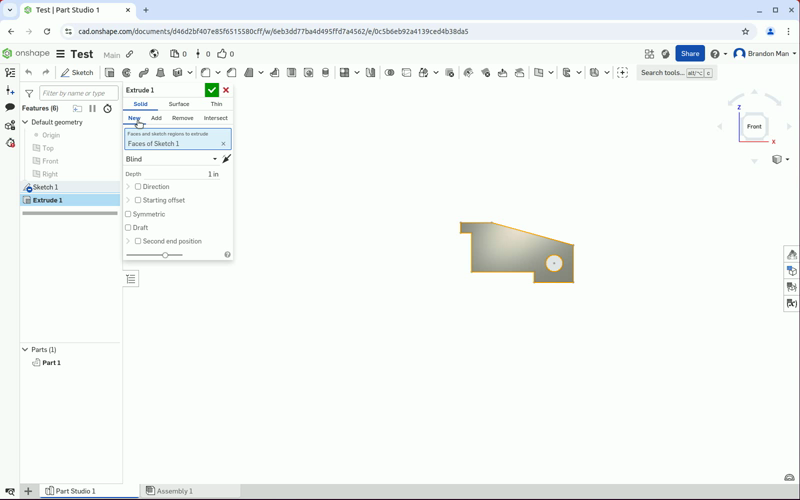
key(tab, 4)
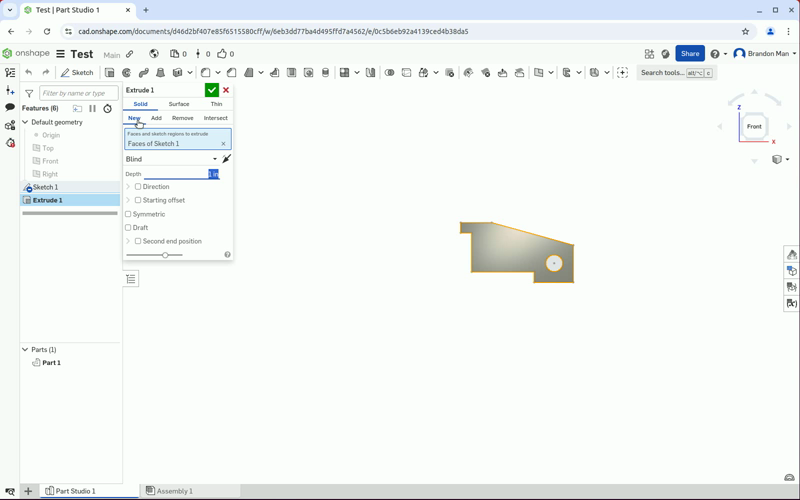
text(-2.166)
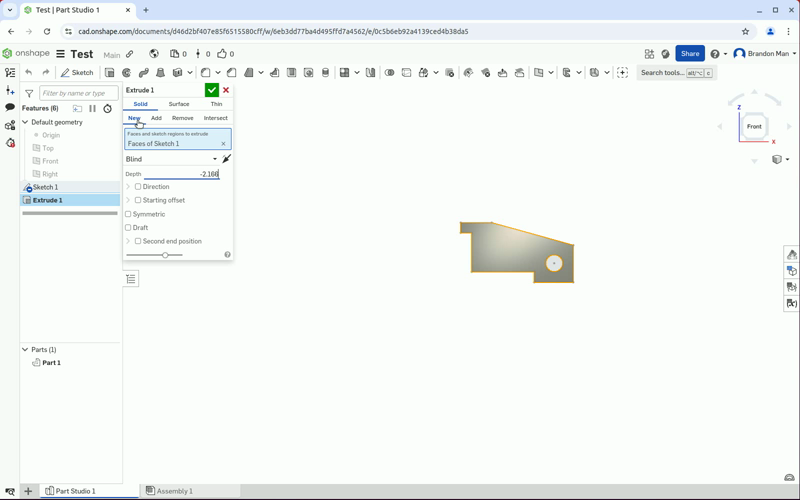
key(enter)
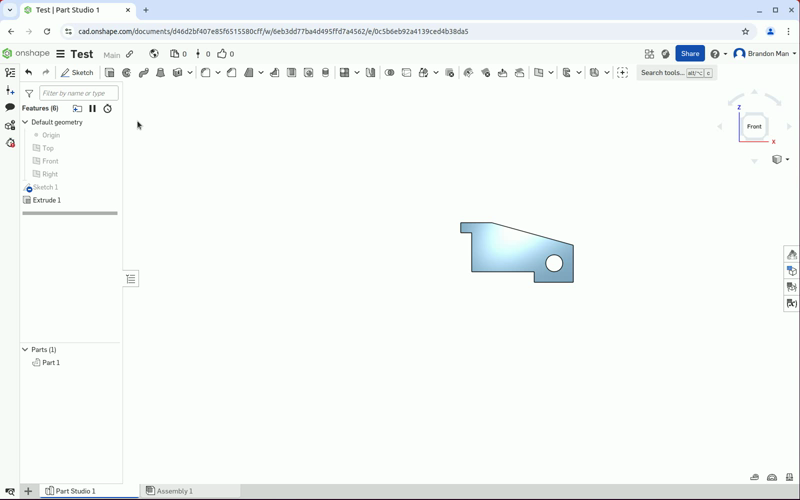
key(shift+h)
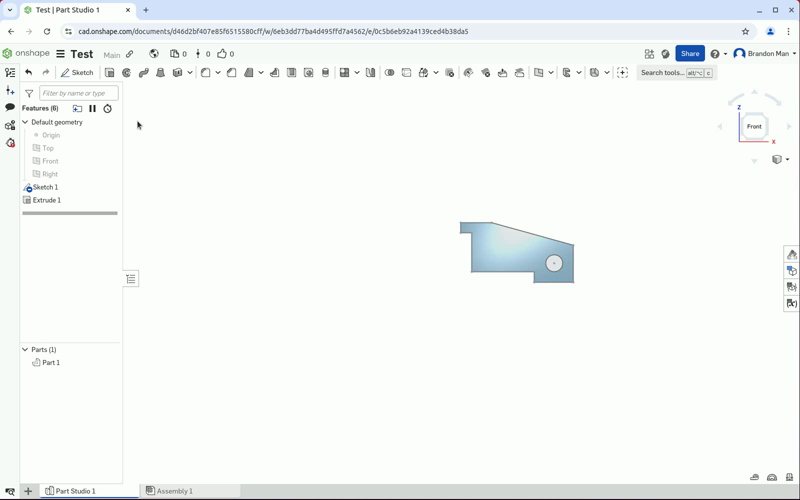
key(shift+h)
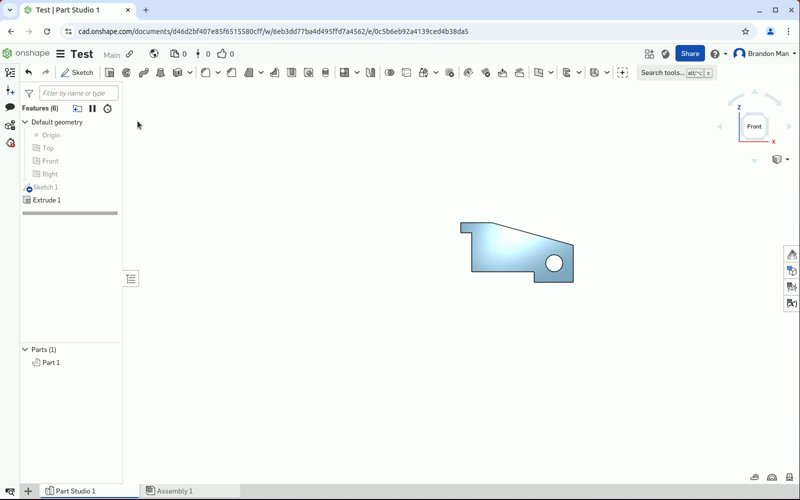
mouse_move(73, 189)
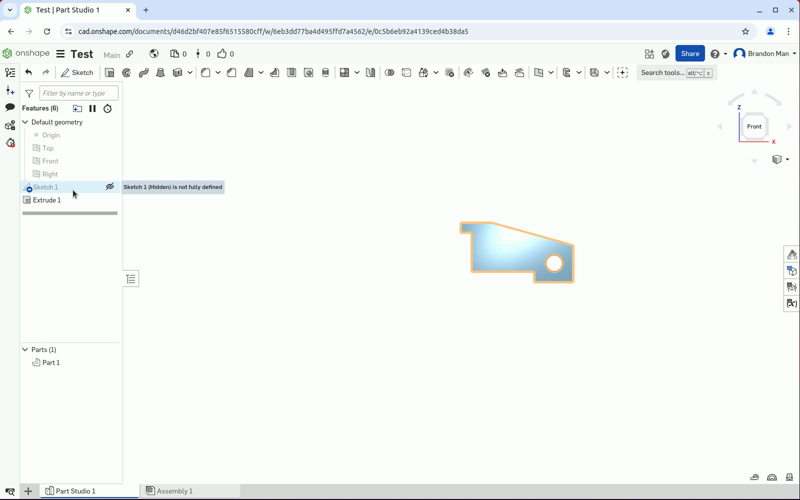
click(73, 189)
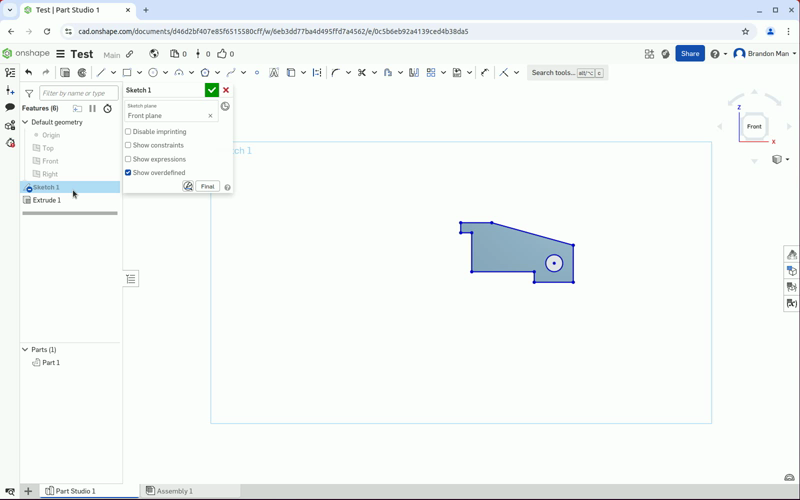
mouse_move(229, 92)
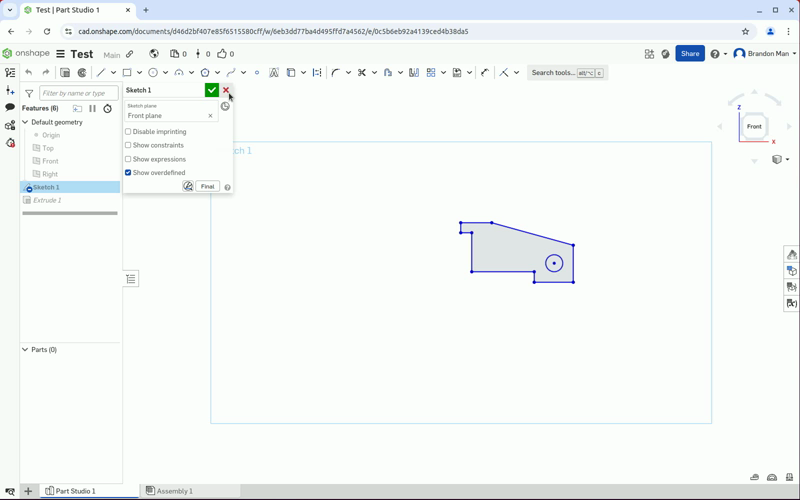
click(229, 92)
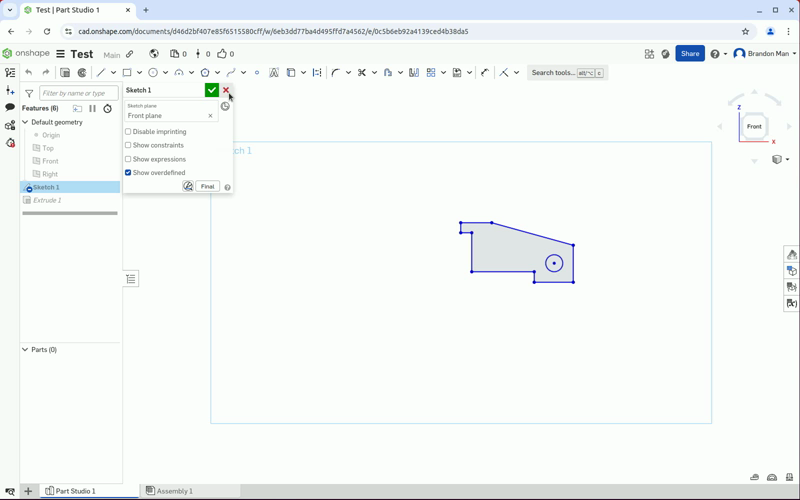
key(shift+s)
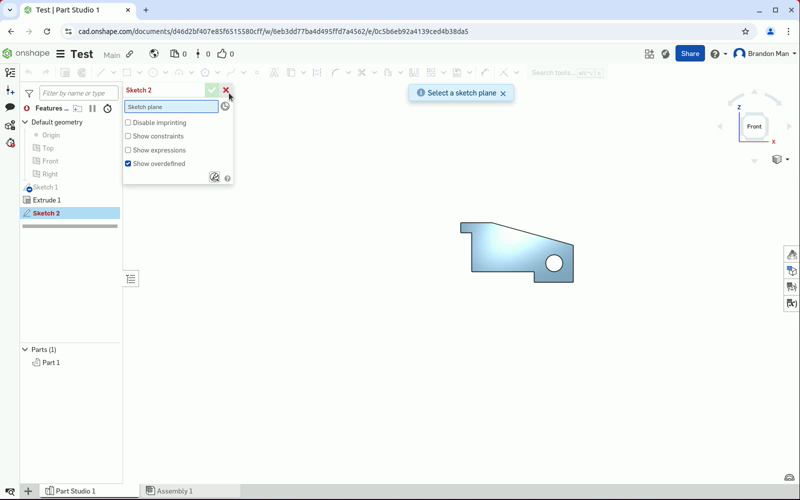
mouse_move(73, 163)
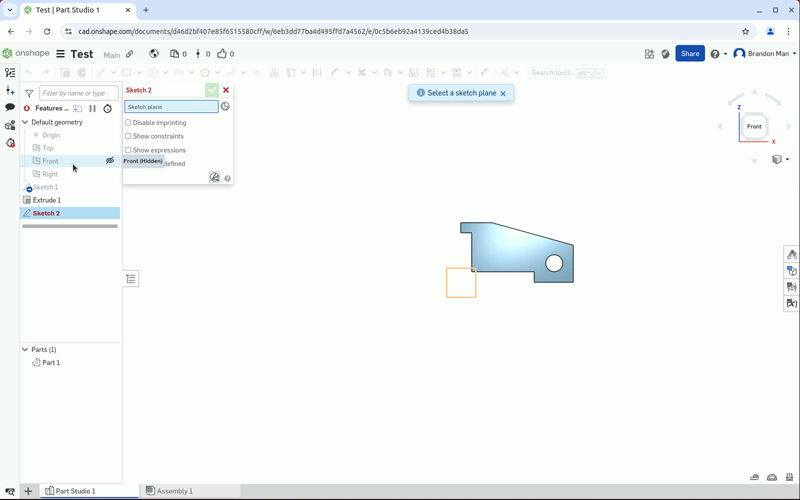
click(73, 163)
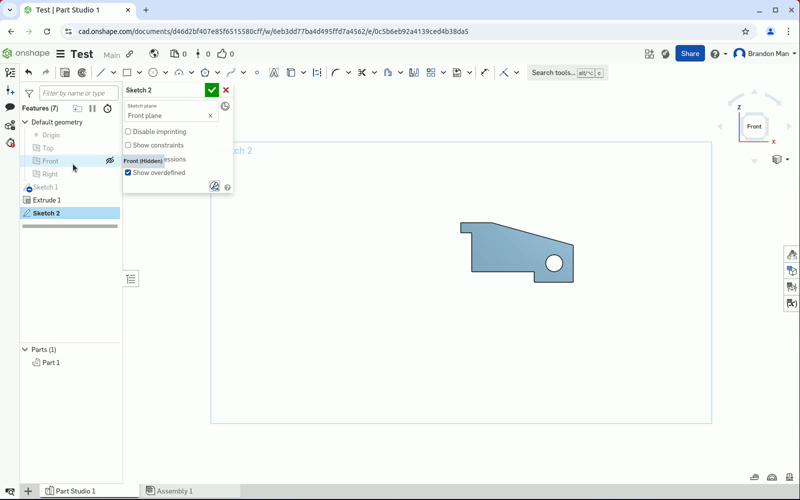
mouse_move(73, 352)
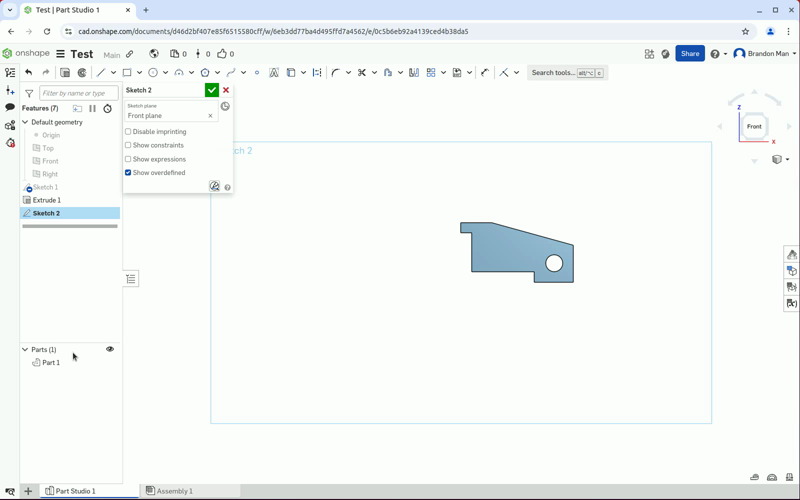
key(y)
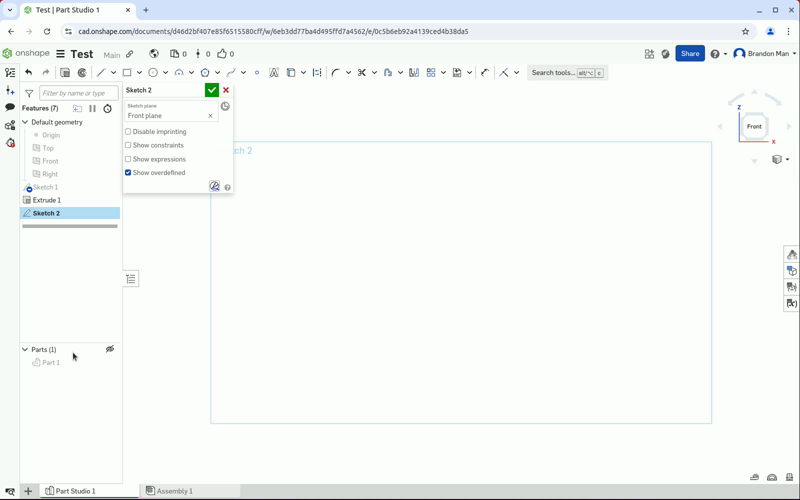
key(l)
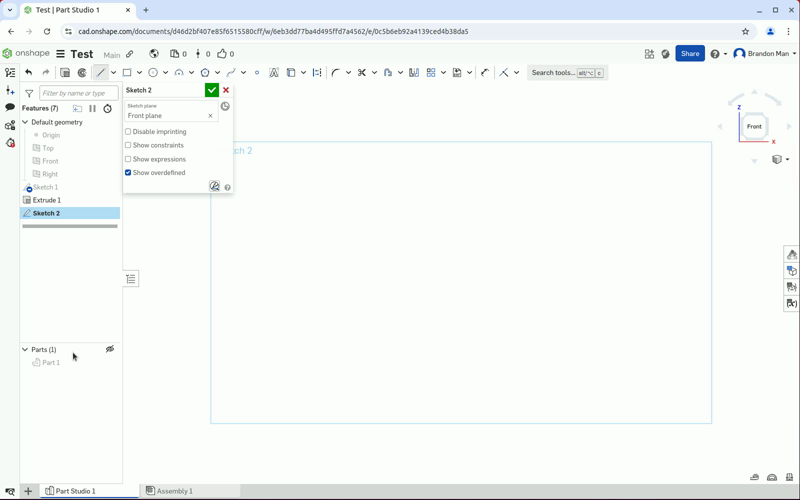
key_down(shift)
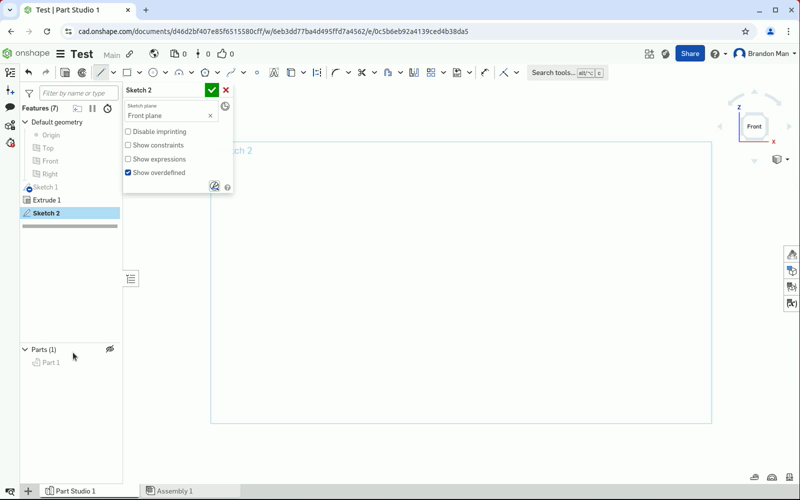
mouse_move(471, 282)
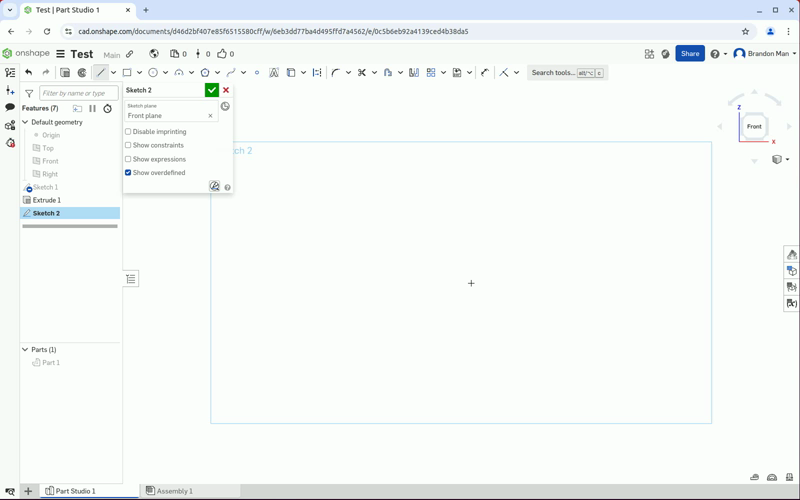
click(471, 282)
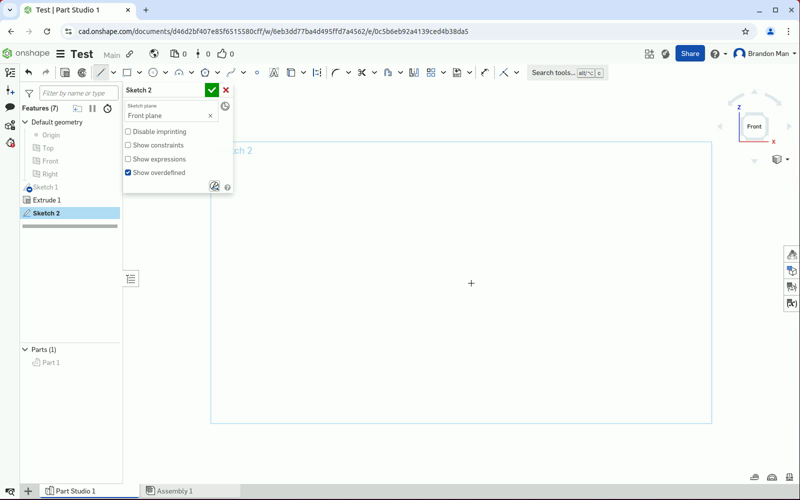
key_up(shift)
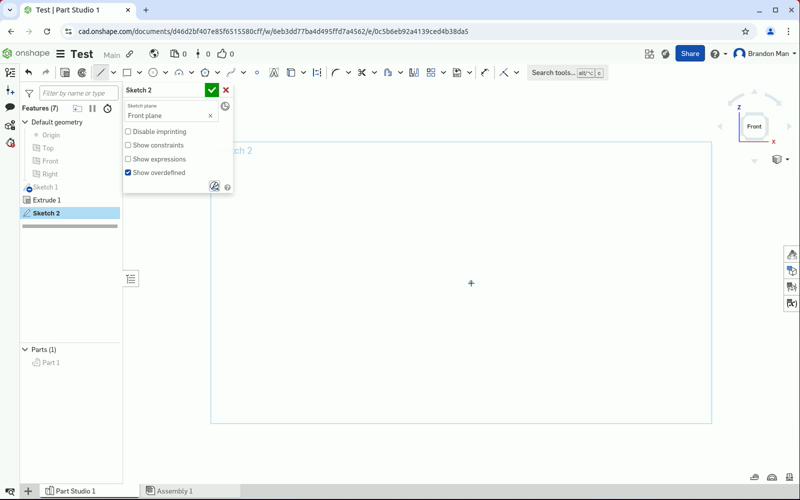
key_down(shift)
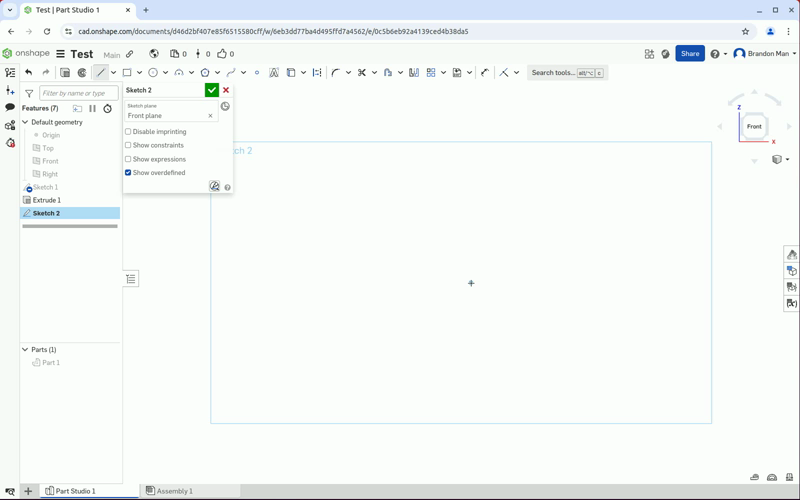
mouse_move(534, 282)
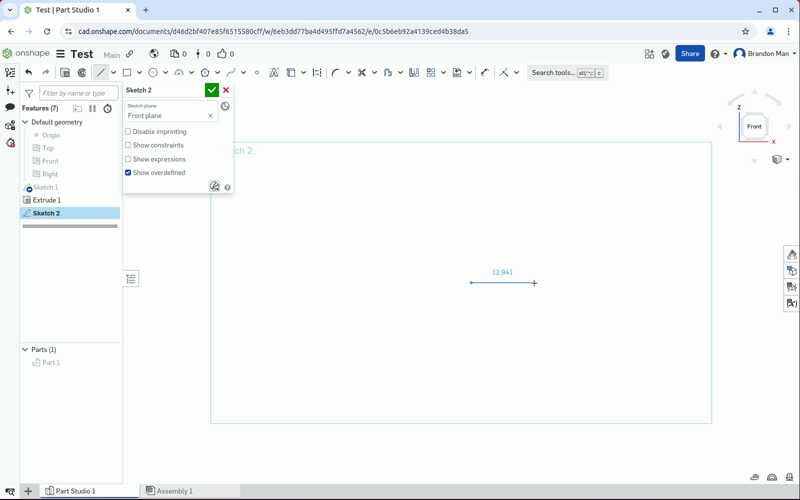
click(534, 282)
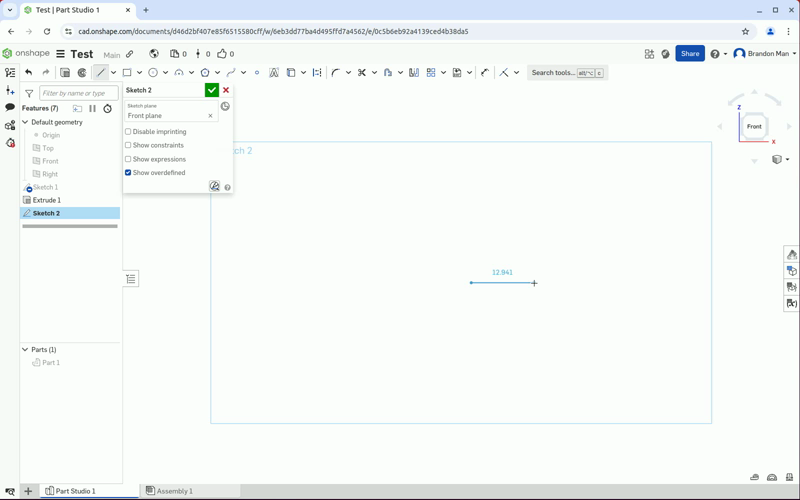
key_up(shift)
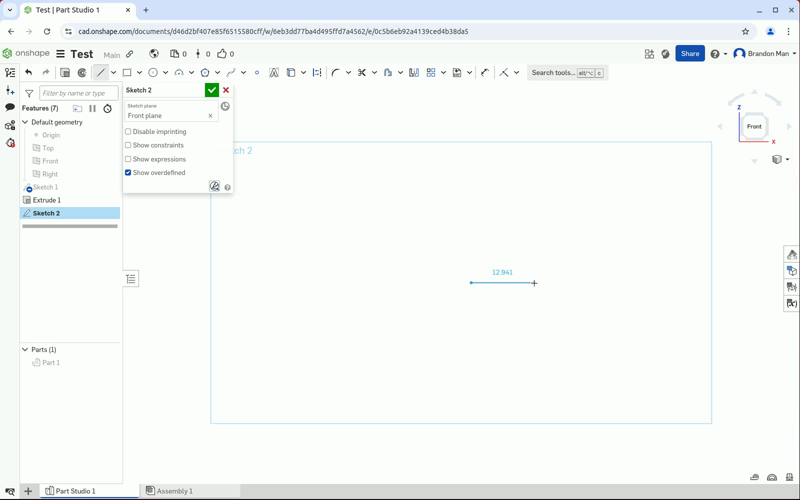
key_down(shift)
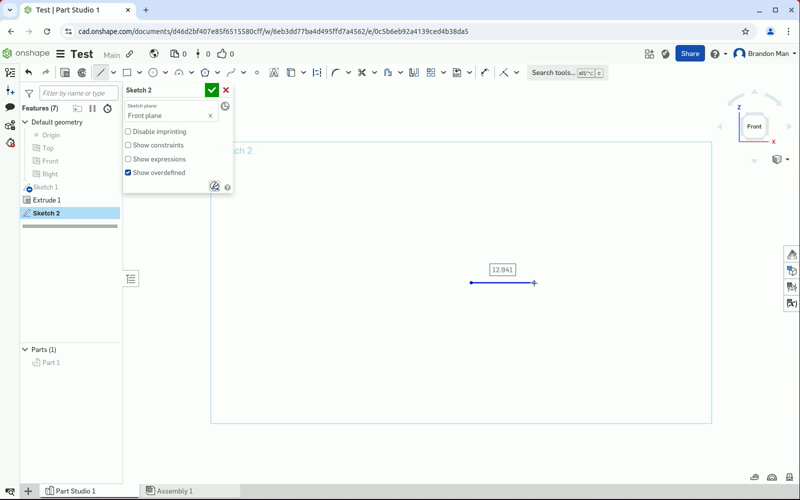
mouse_move(564, 282)
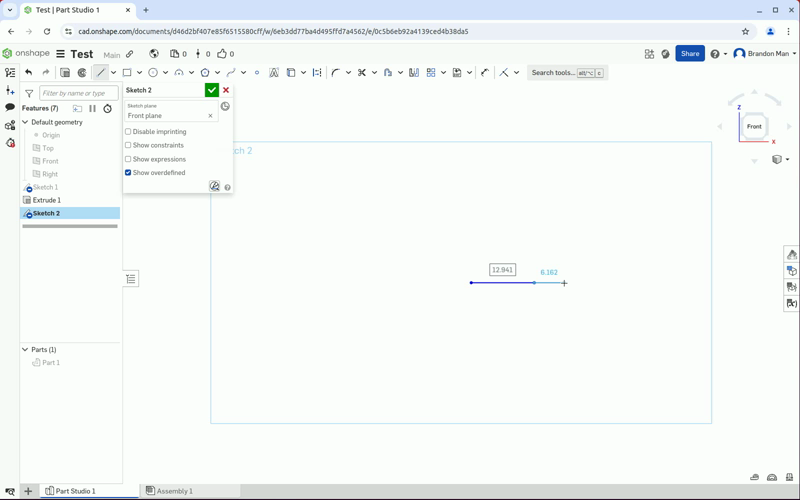
mouse_move(534, 272)
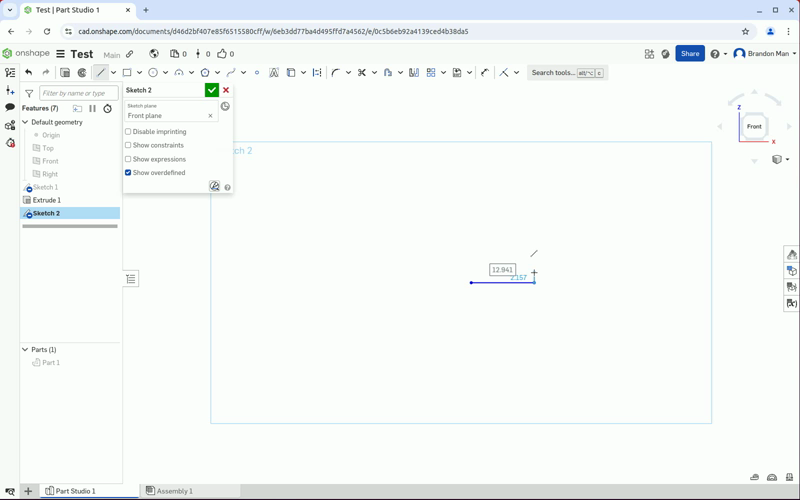
click(534, 272)
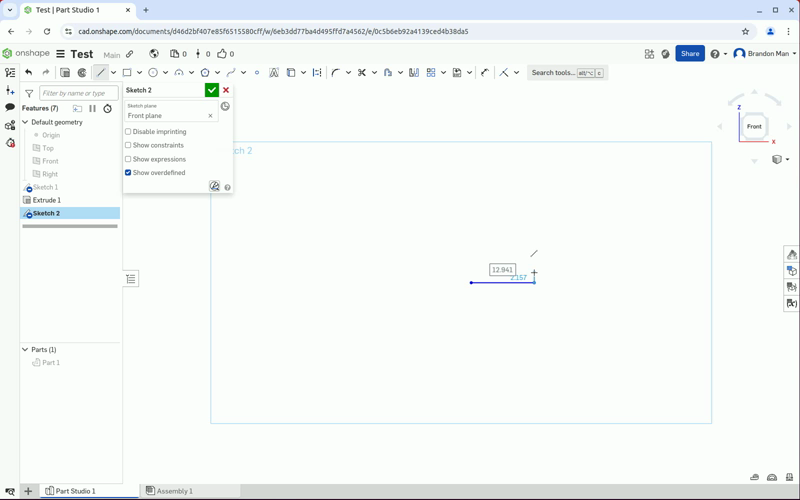
key_up(shift)
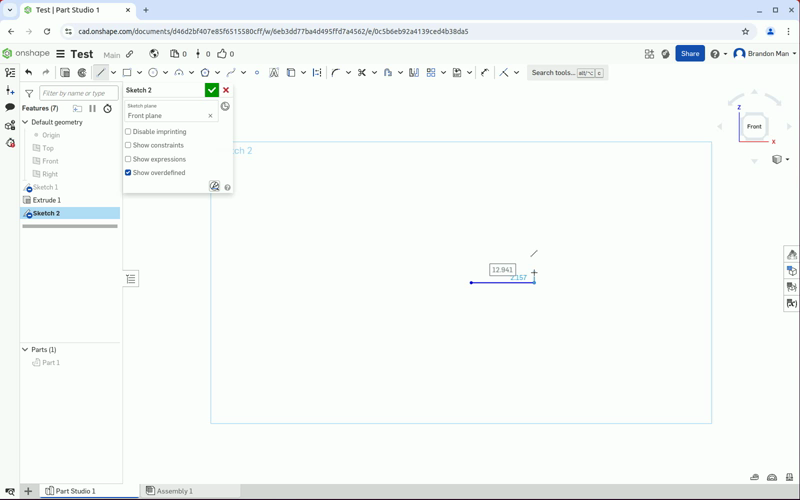
key_down(shift)
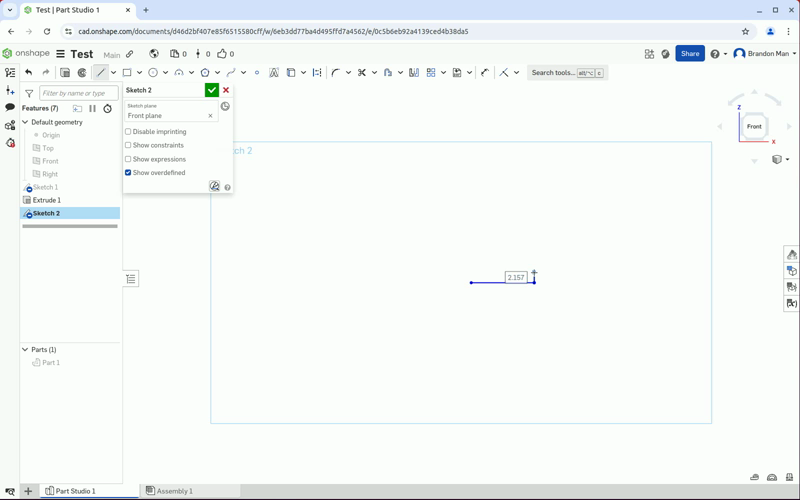
mouse_move(471, 272)
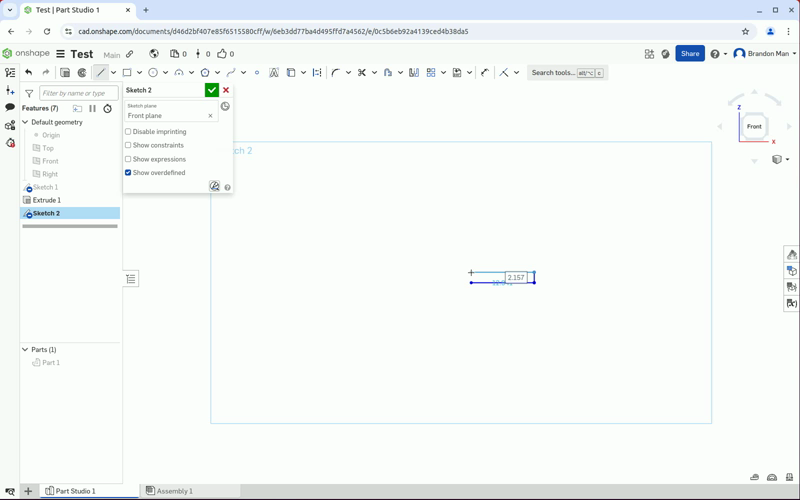
click(471, 272)
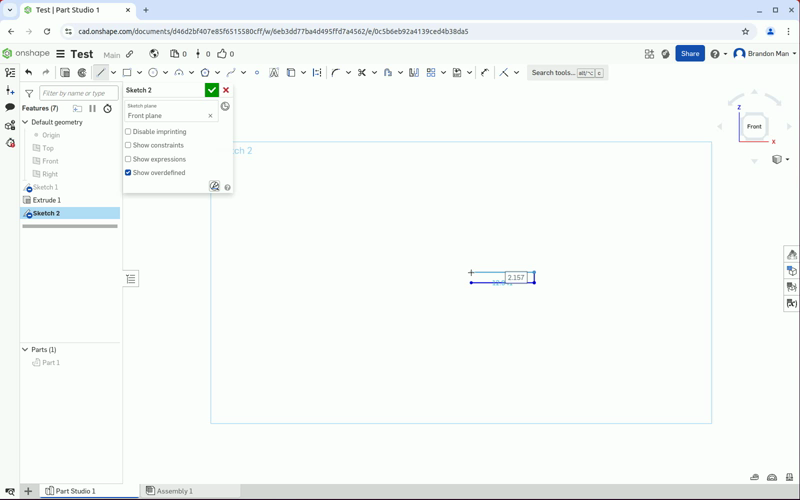
key_up(shift)
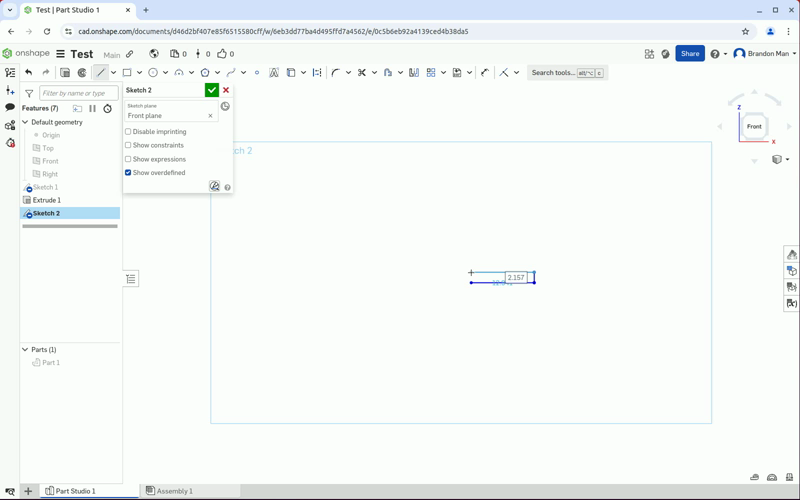
mouse_move(501, 272)
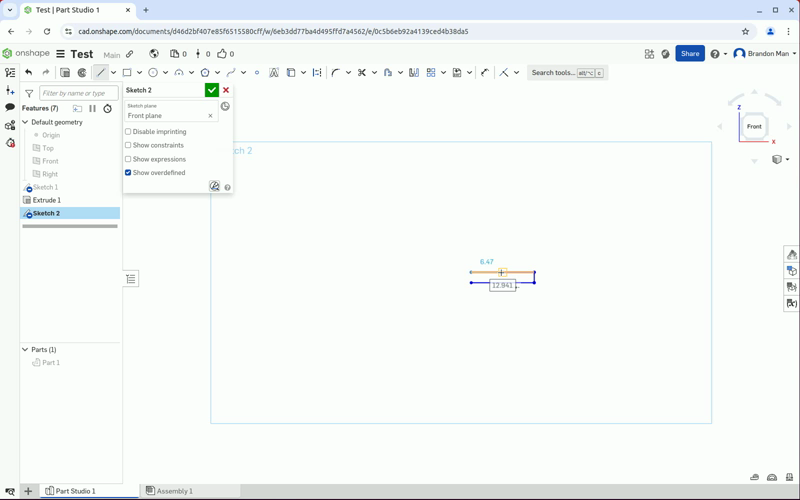
key_down(shift)
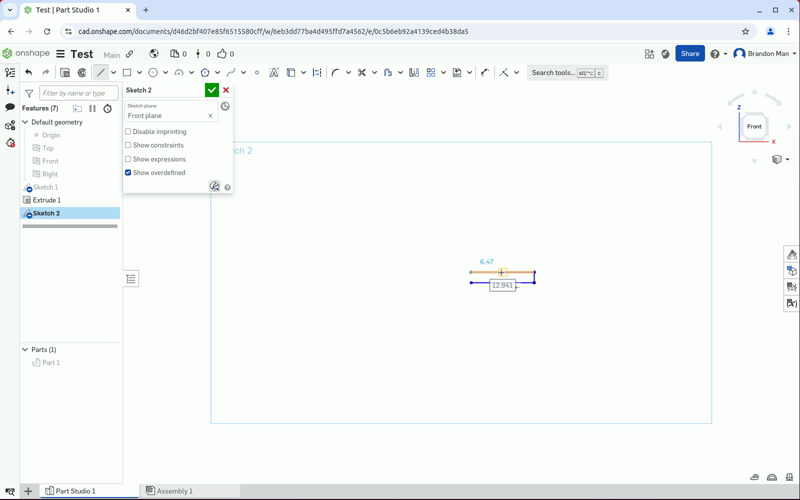
mouse_move(471, 282)
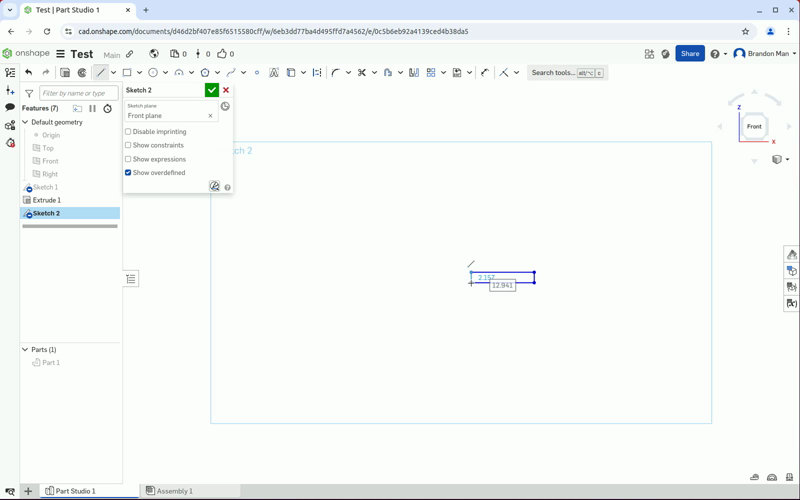
key_up(shift)
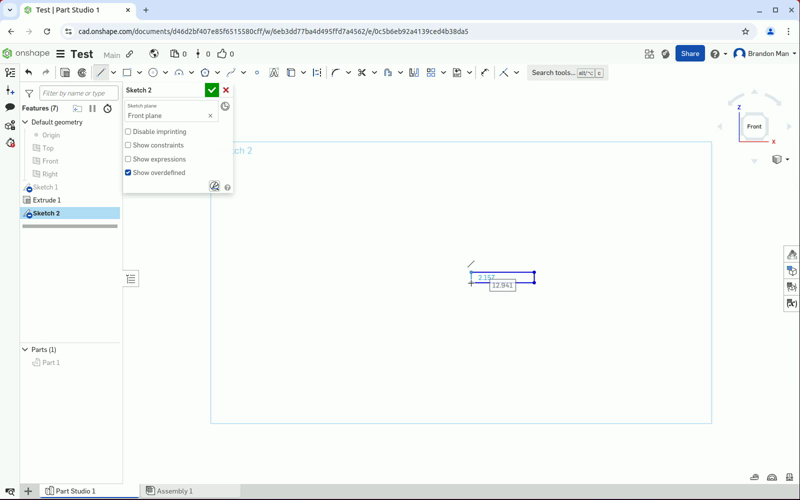
click(471, 282)
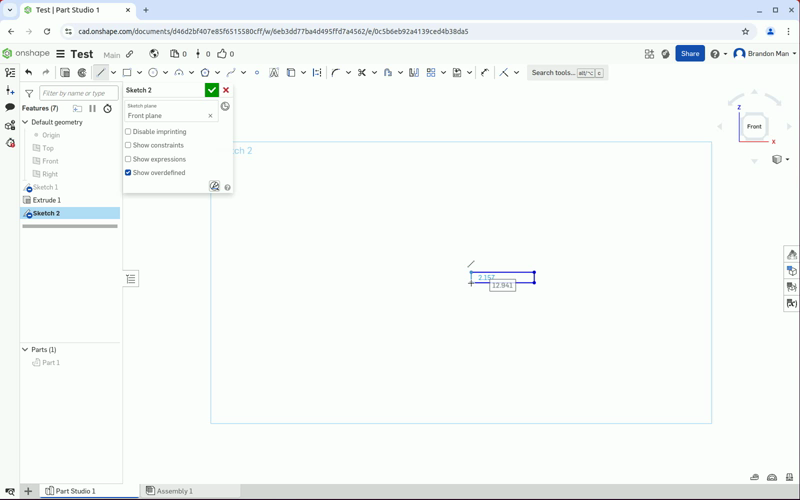
key(esc)
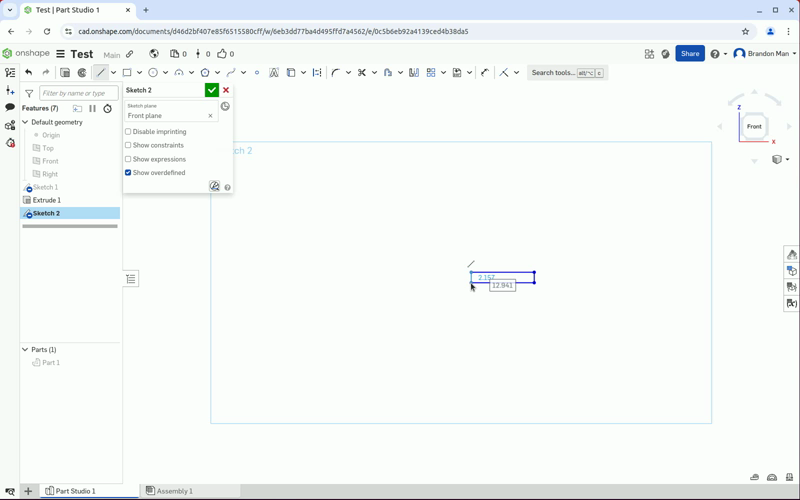
mouse_move(485, 282)
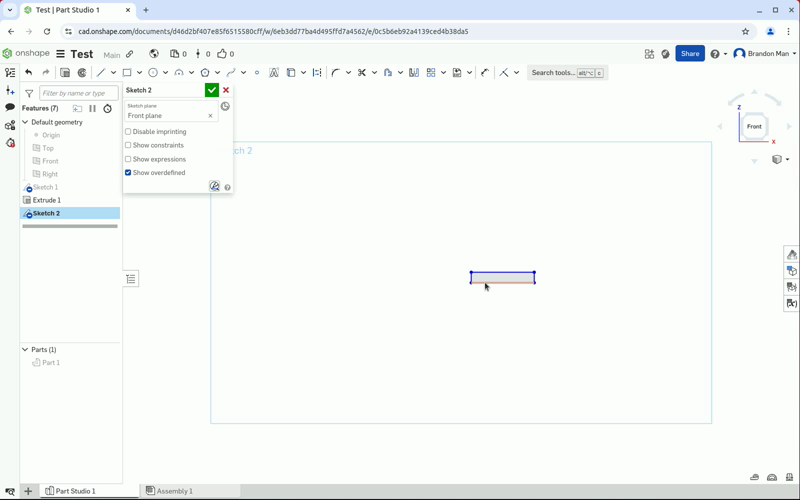
scroll(6)
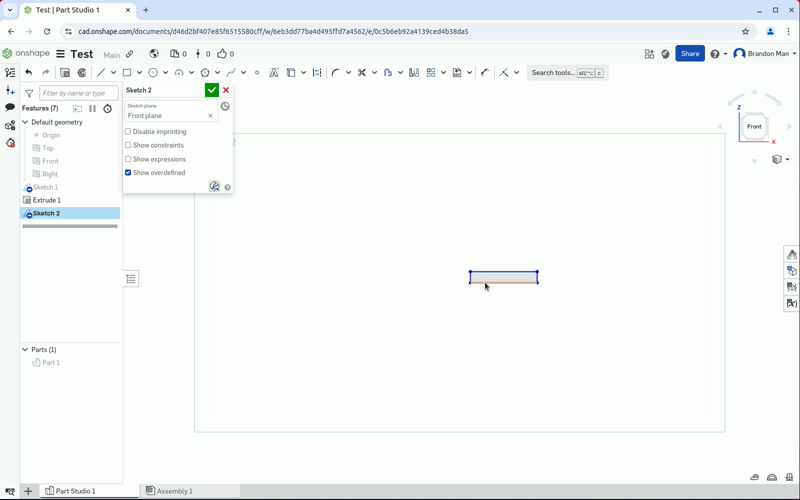
scroll(6)
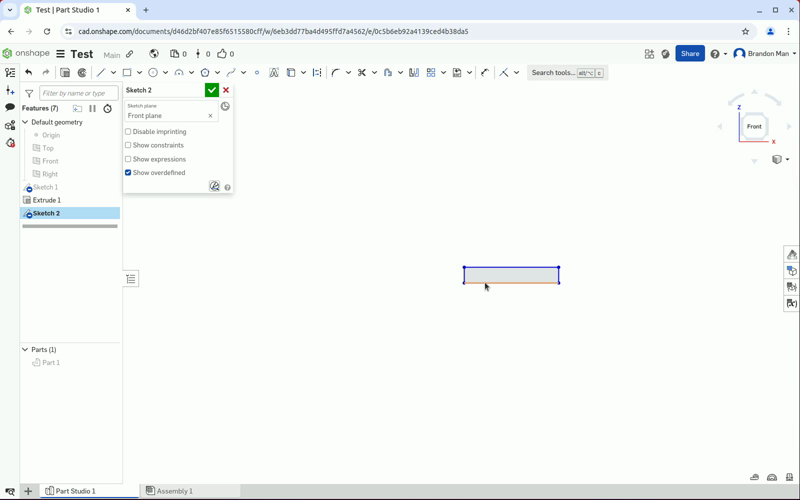
scroll(6)
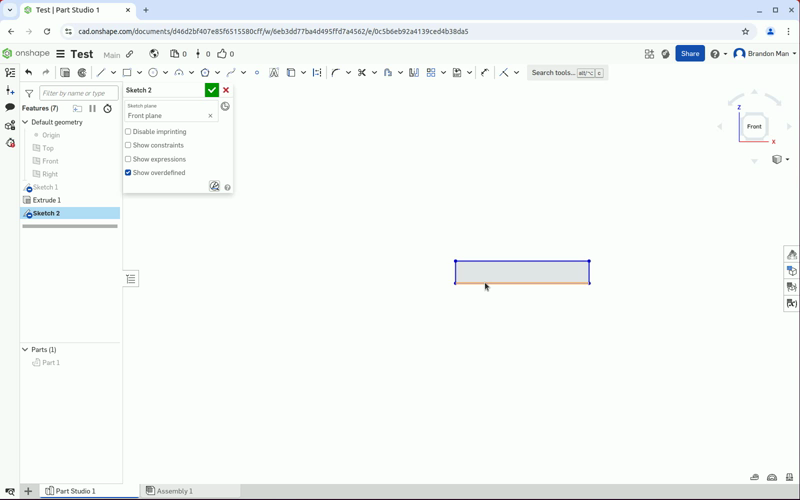
scroll(6)
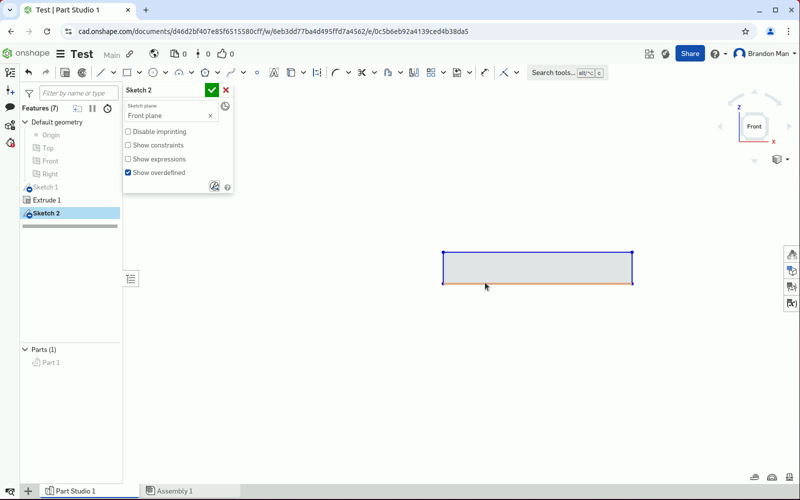
scroll(6)
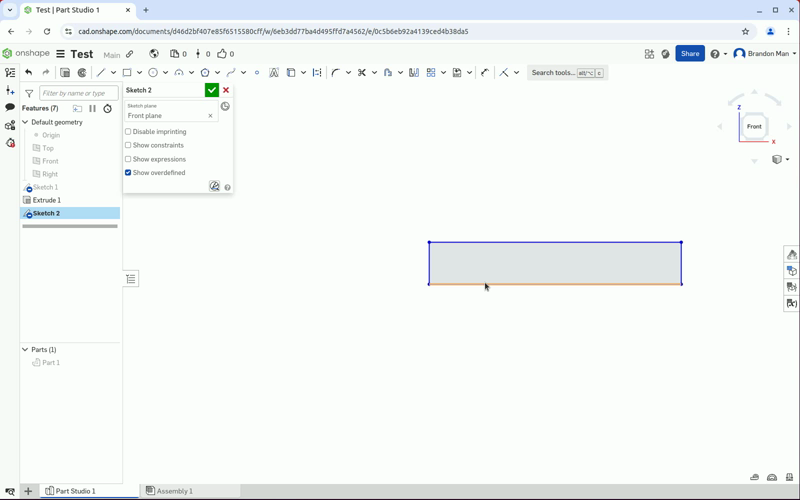
scroll(6)
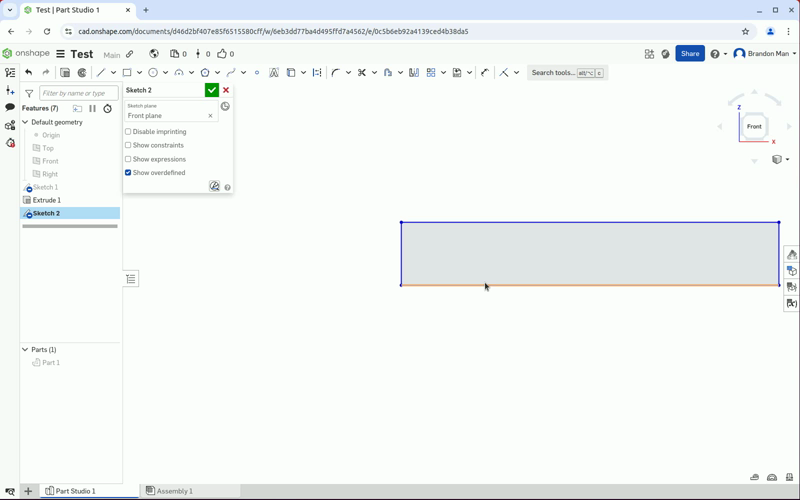
scroll(6)
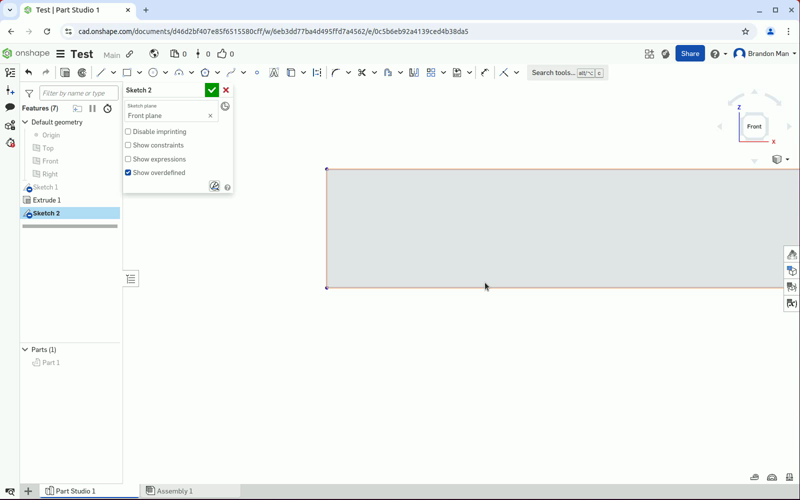
click(485, 282)
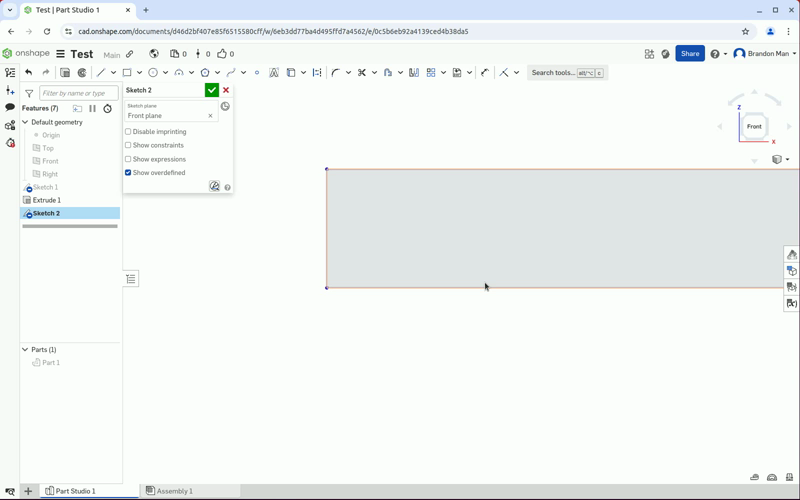
scroll(-6)
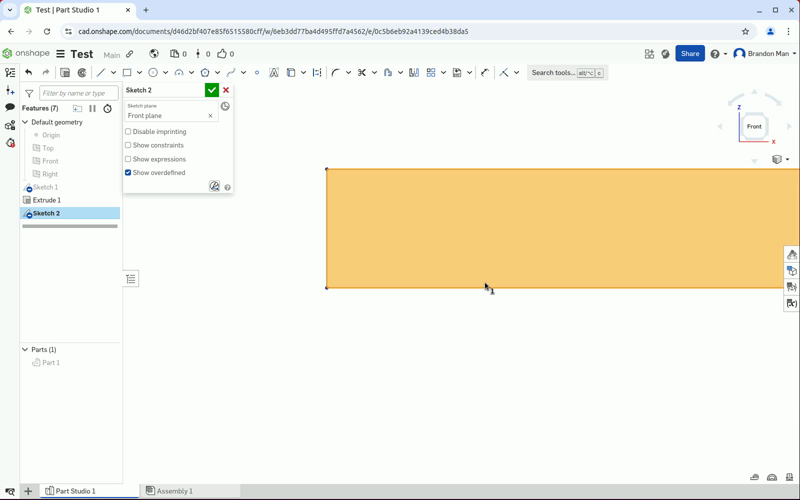
scroll(-6)
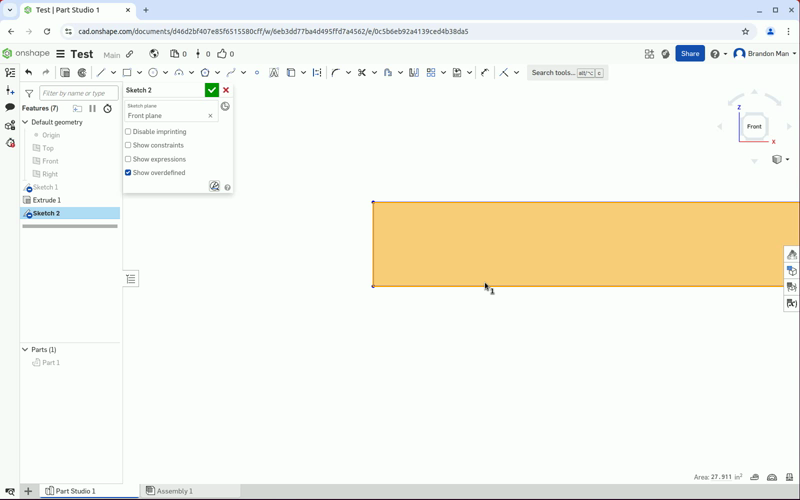
scroll(-6)
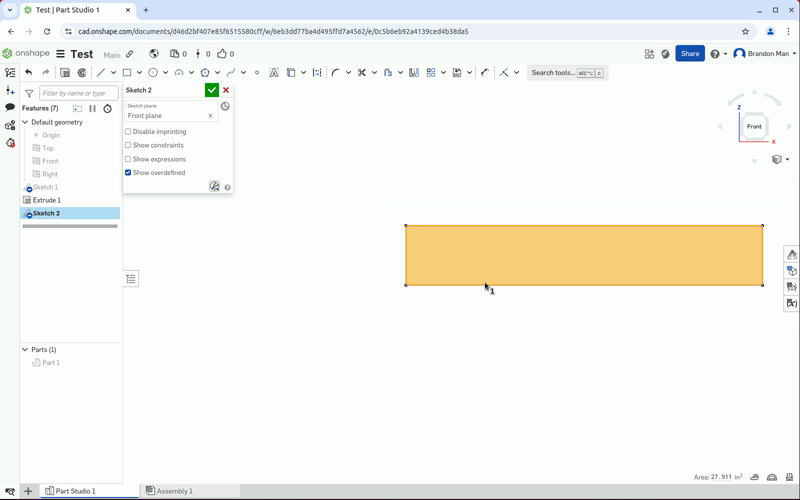
scroll(-6)
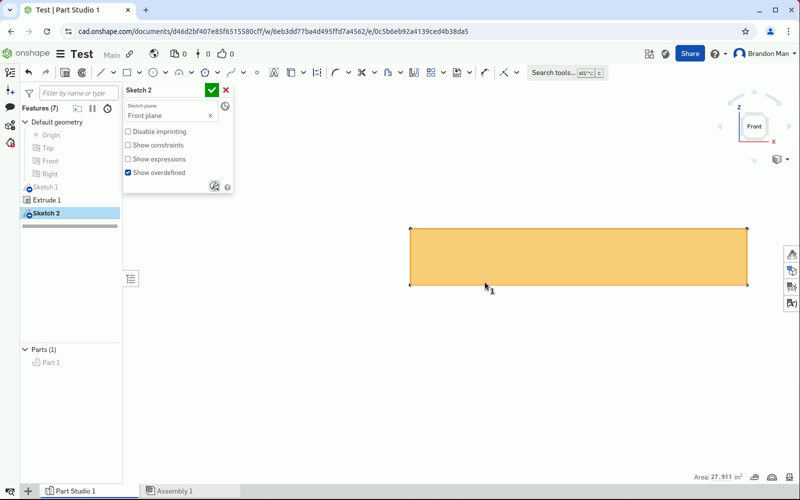
scroll(-6)
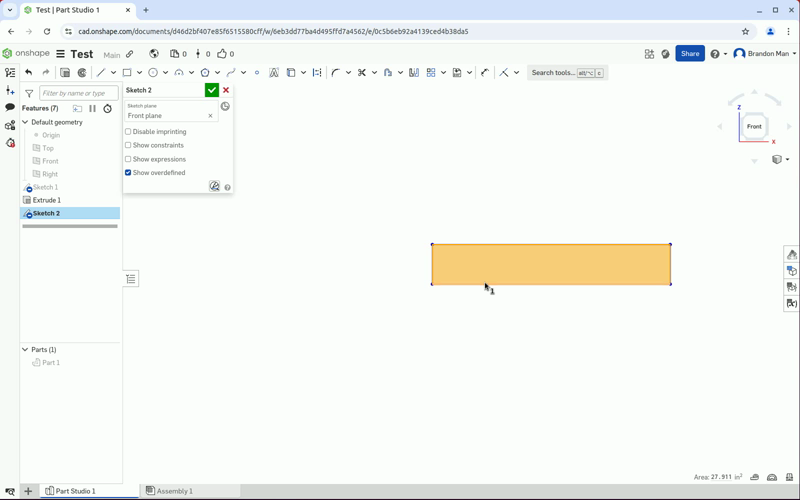
scroll(-6)
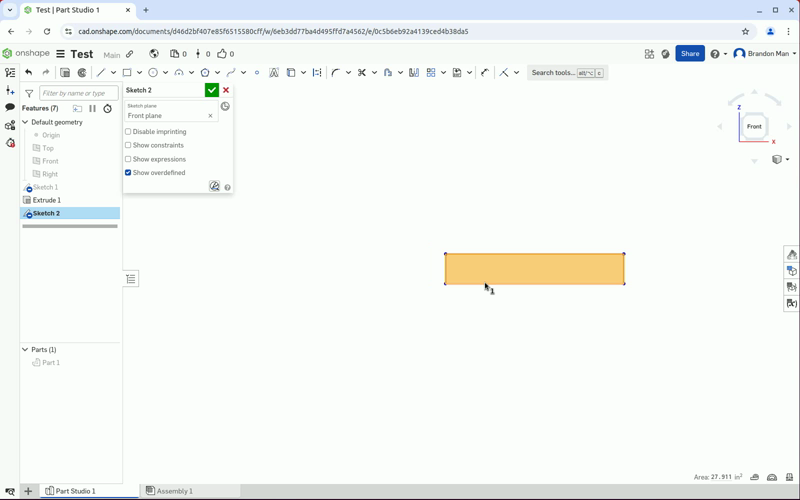
scroll(-6)
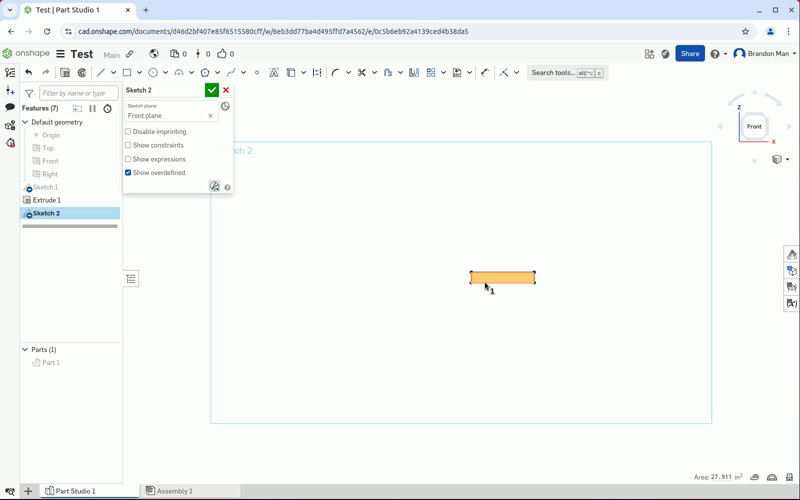
mouse_move(73, 352)
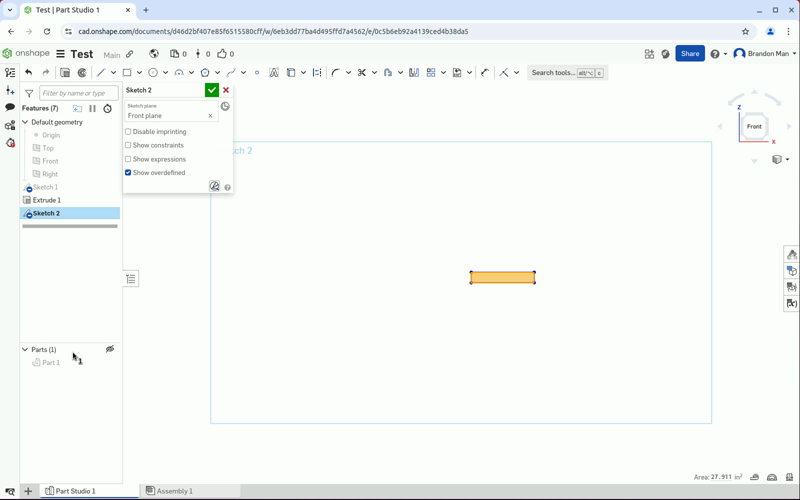
key(shift+y)
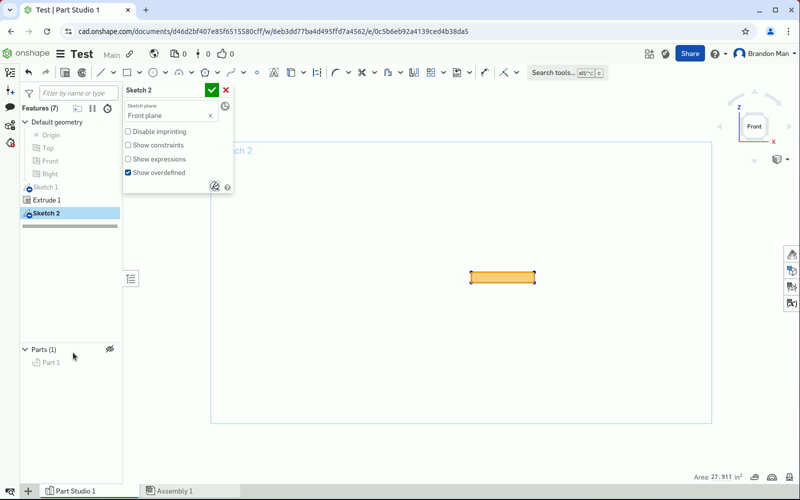
key(shift+e)
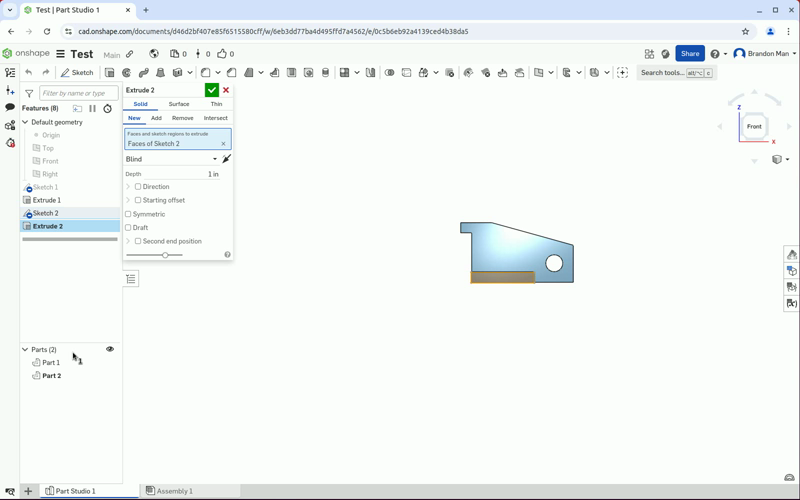
mouse_move(143, 106)
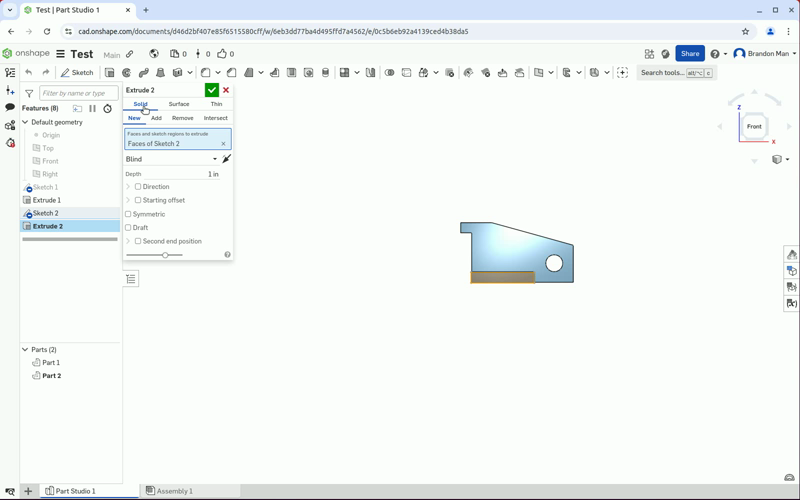
click(143, 106)
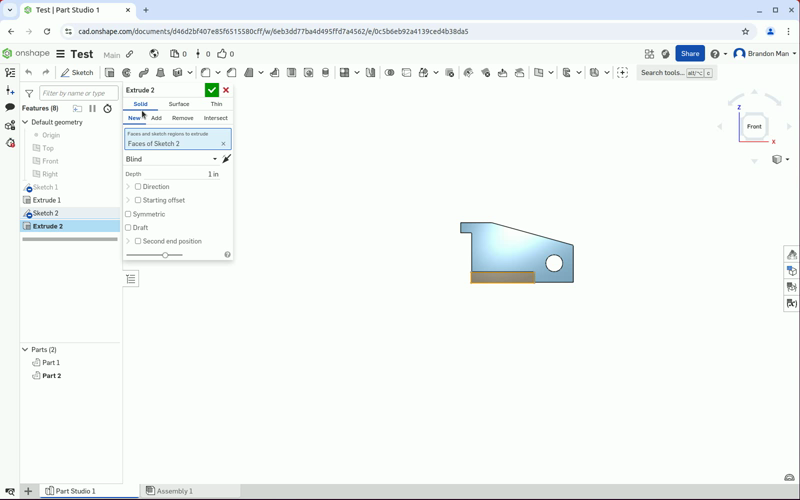
mouse_move(137, 120)
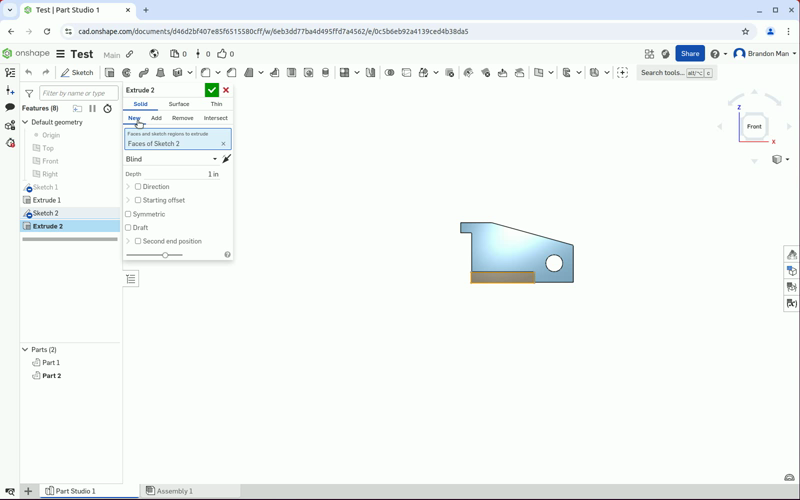
click(137, 120)
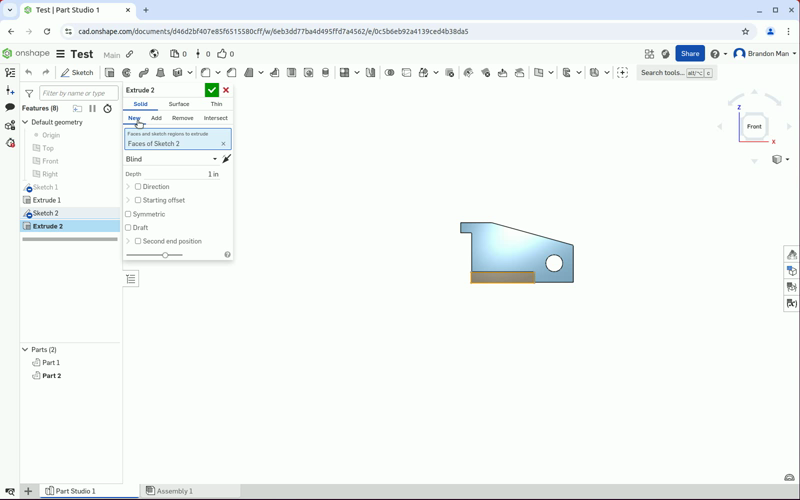
key(tab, 4)
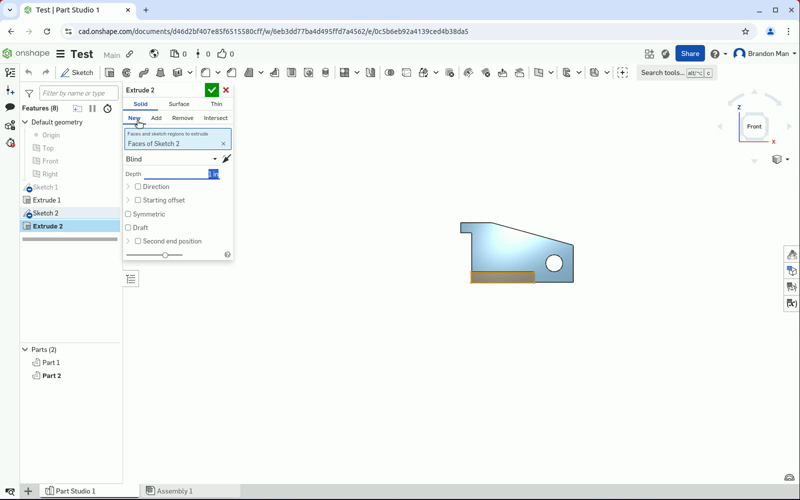
text(-2.166)
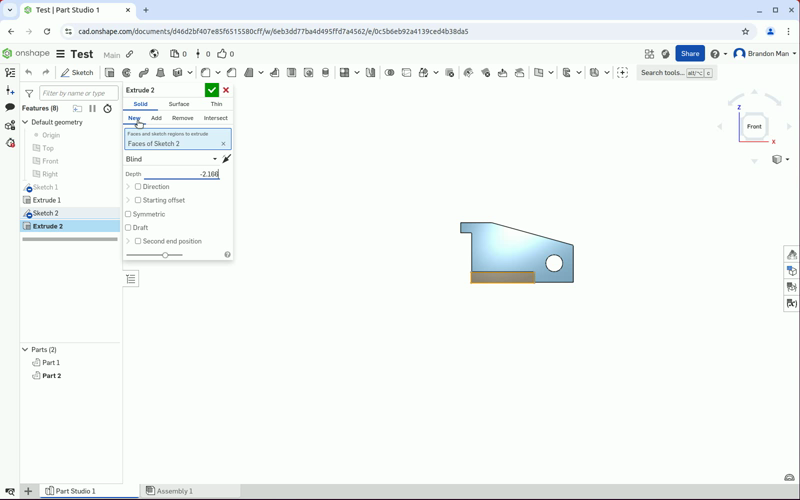
key(enter)
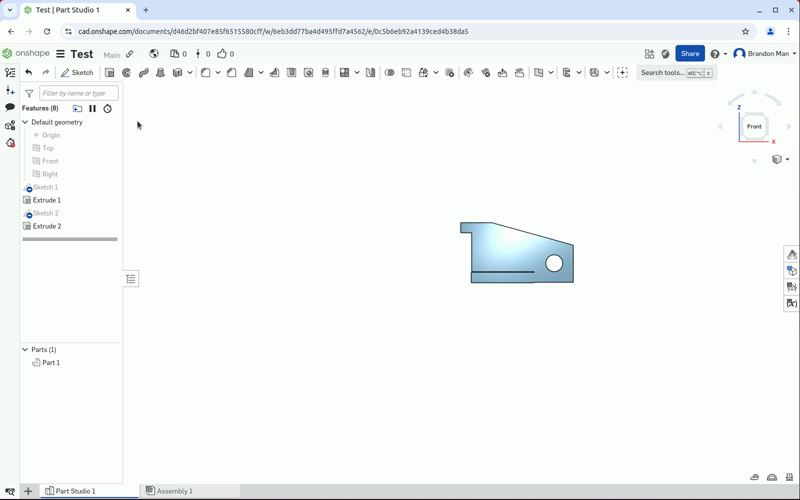
key(shift+h)
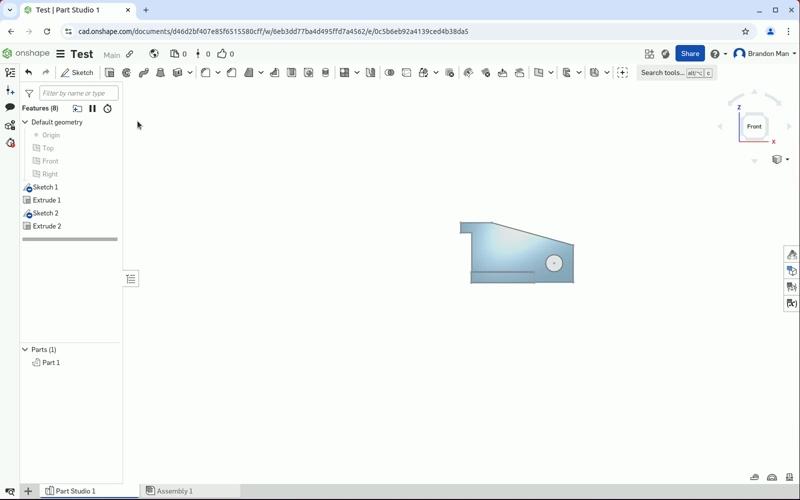
key(shift+h)
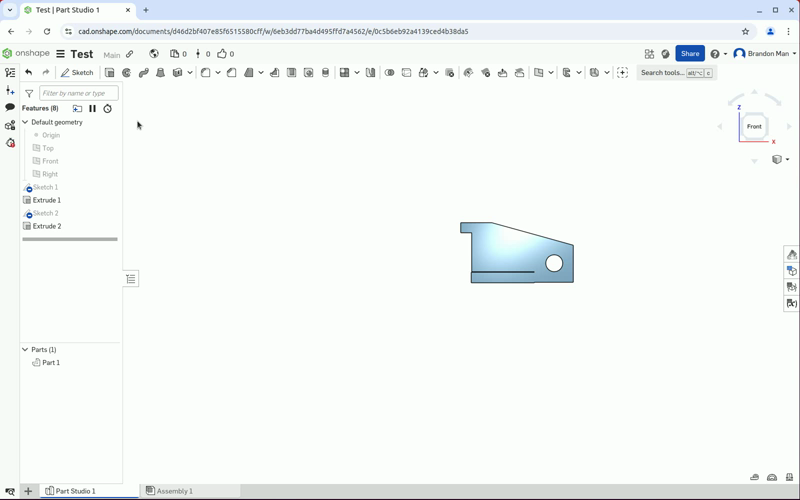
mouse_move(73, 189)
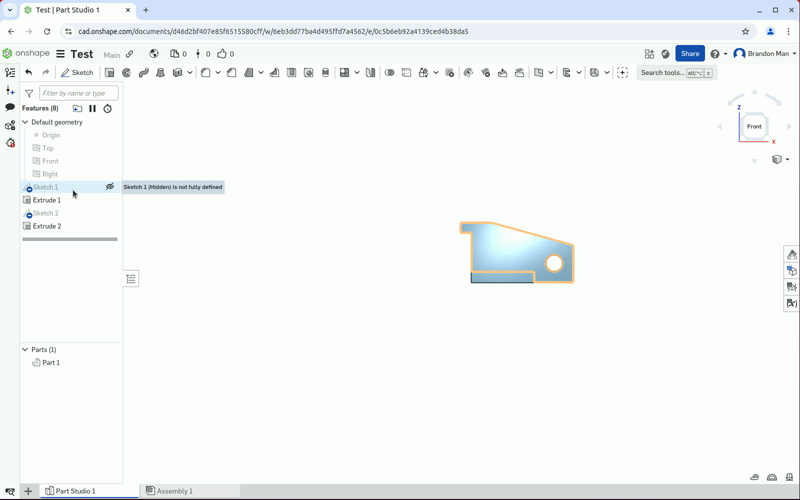
click(73, 189)
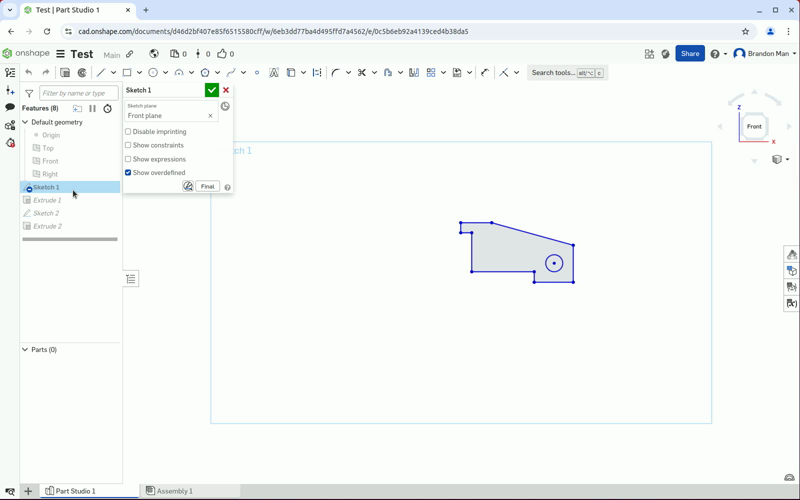
mouse_move(229, 92)
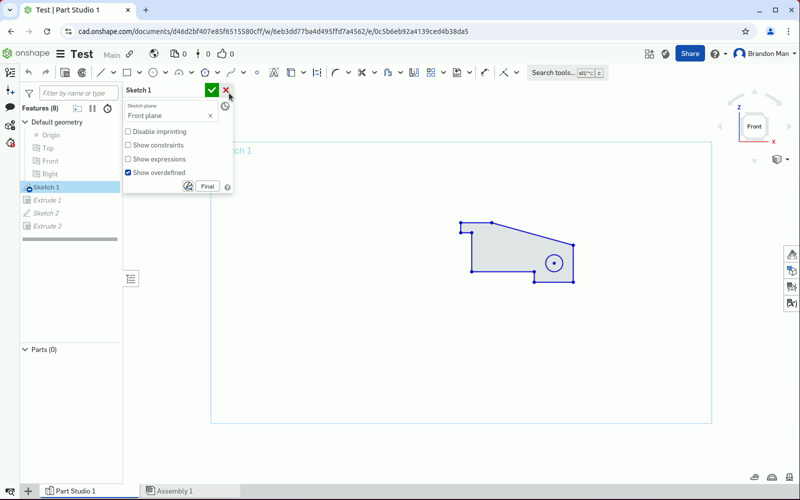
click(229, 92)
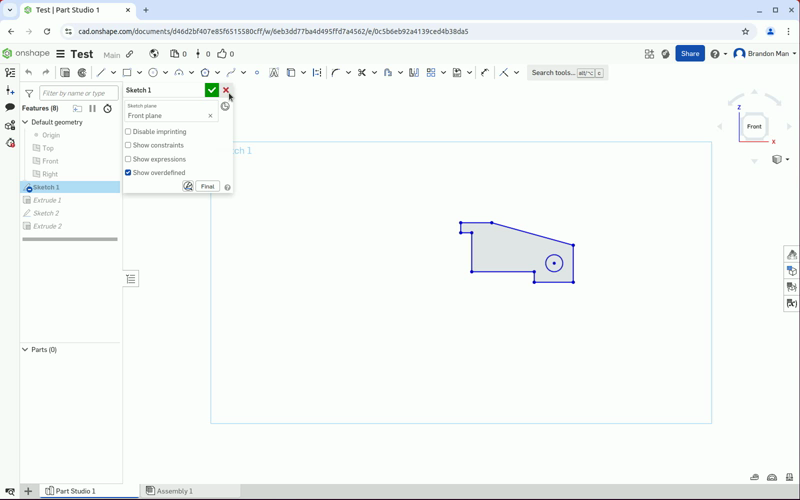
key(shift+s)
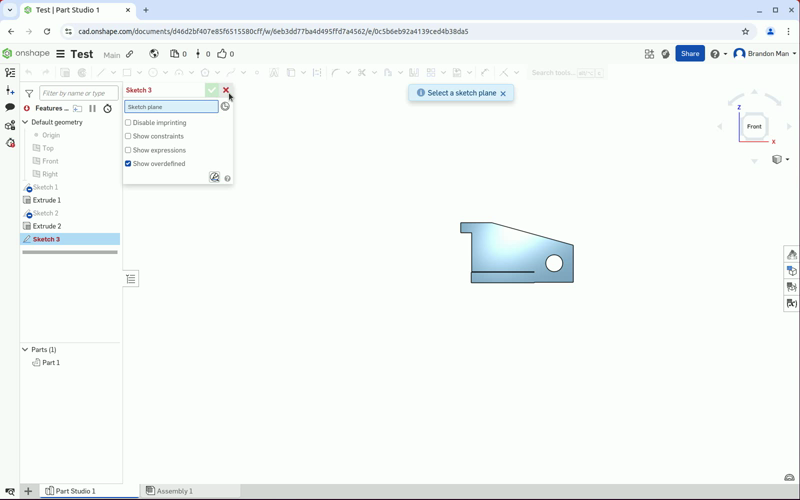
mouse_move(73, 163)
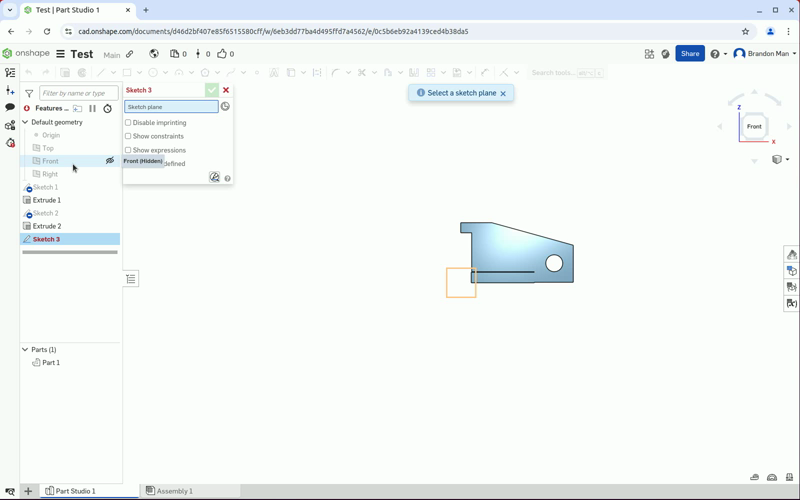
click(73, 163)
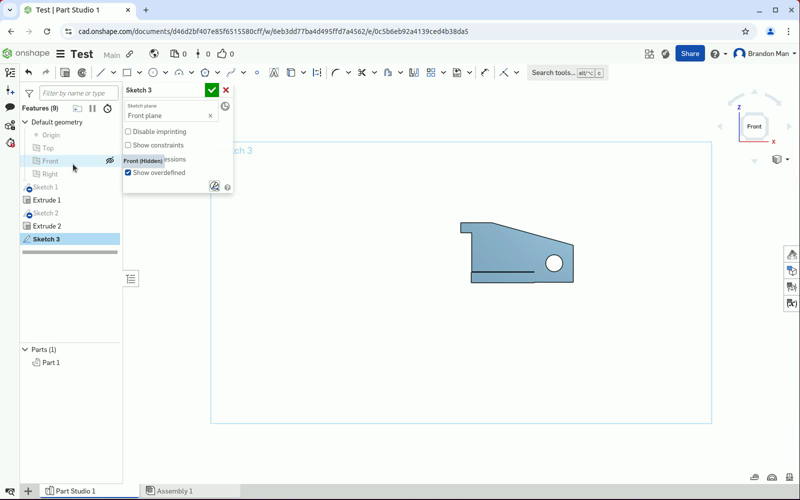
mouse_move(73, 352)
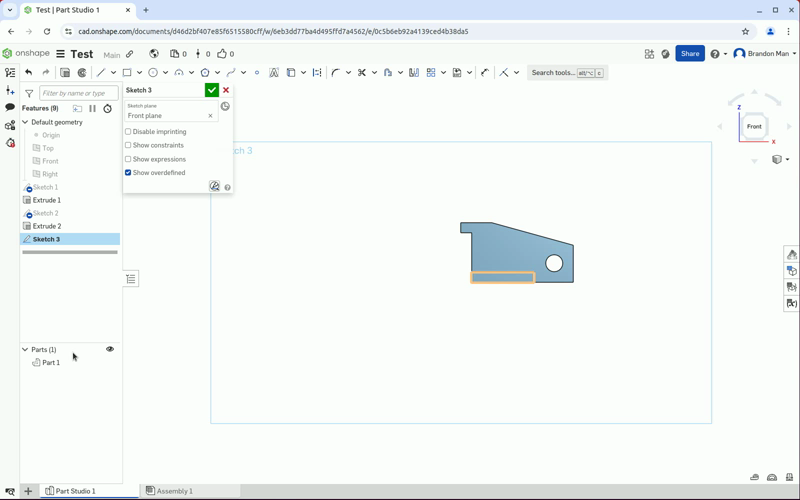
key(y)
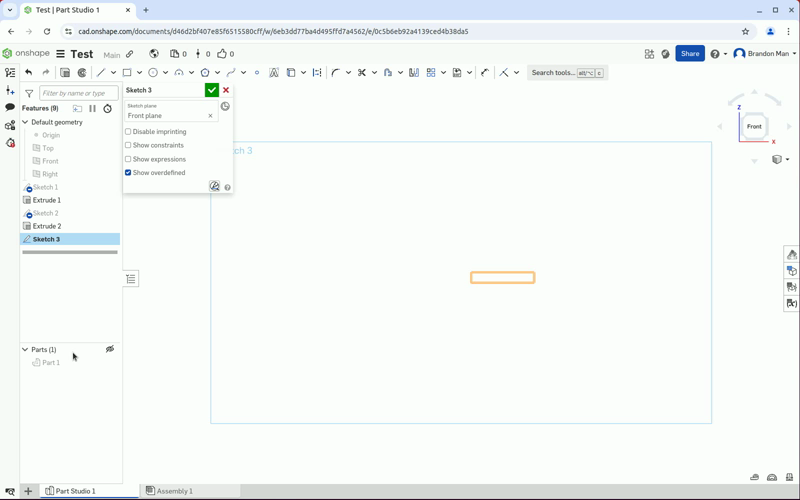
key(l)
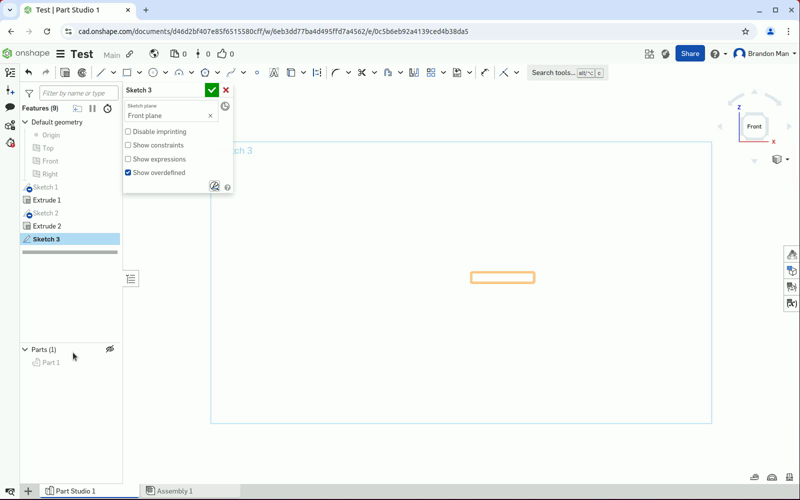
key_down(shift)
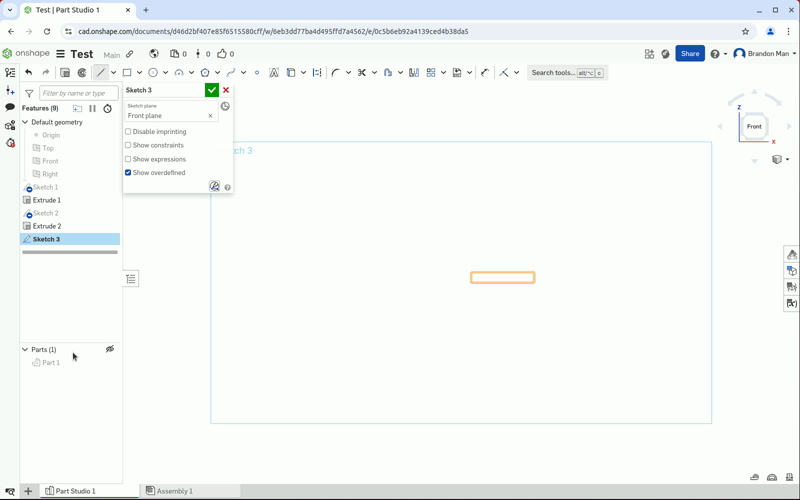
mouse_move(460, 282)
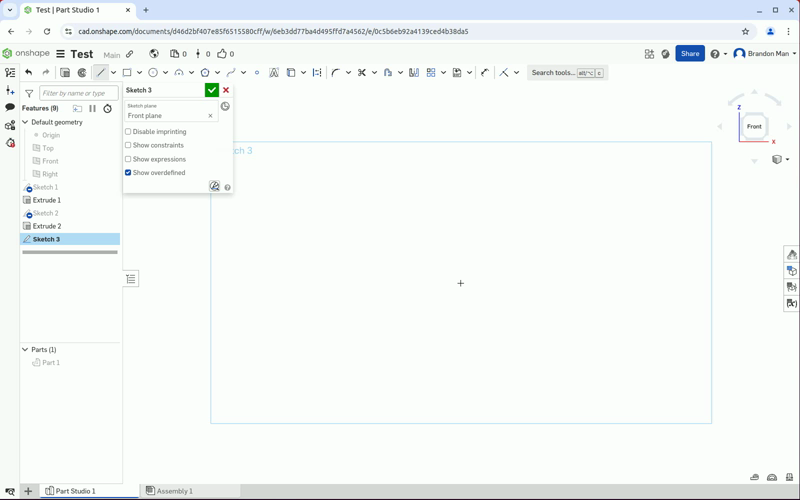
click(460, 282)
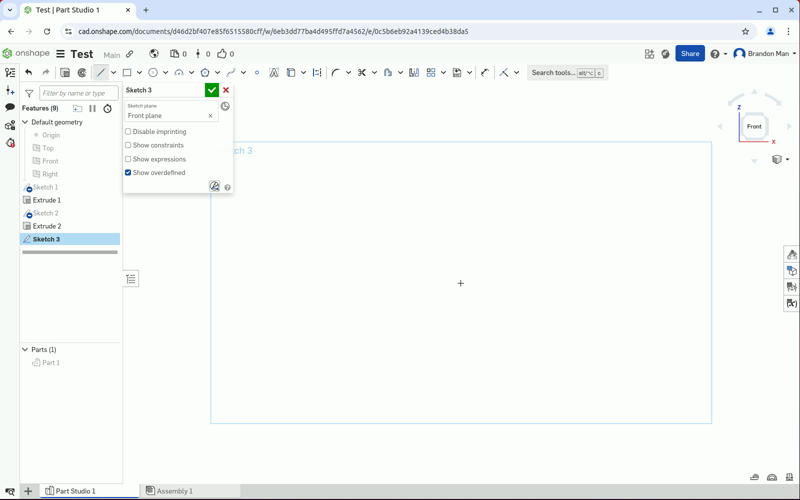
key_up(shift)
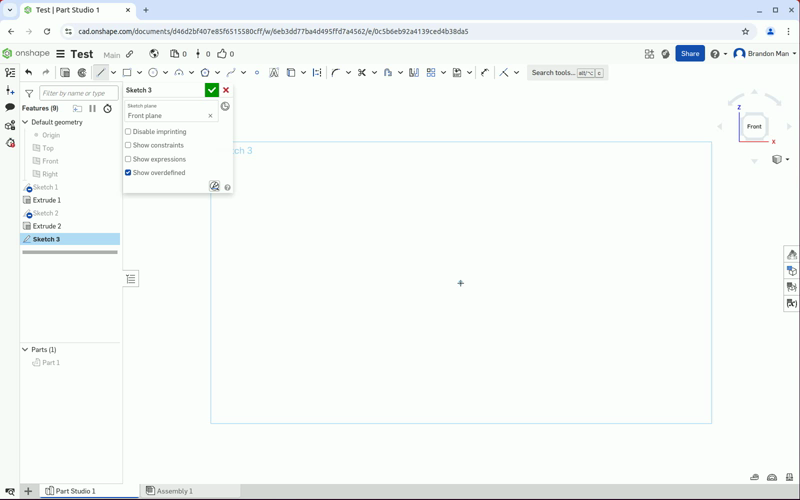
key_down(shift)
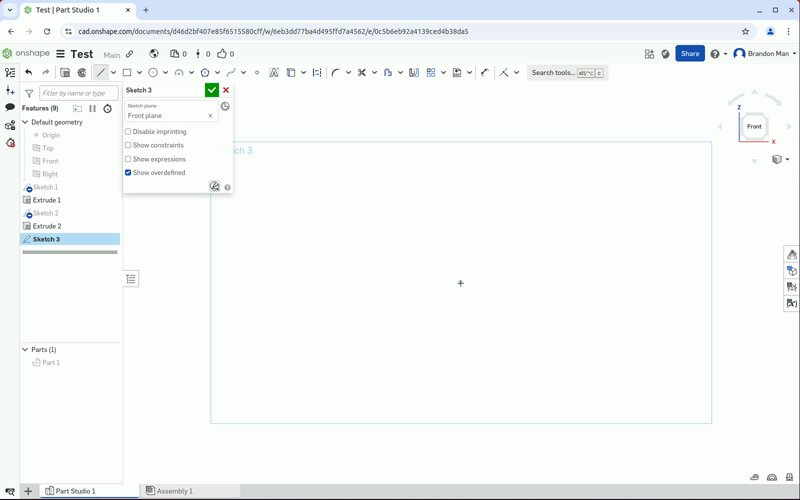
mouse_move(490, 282)
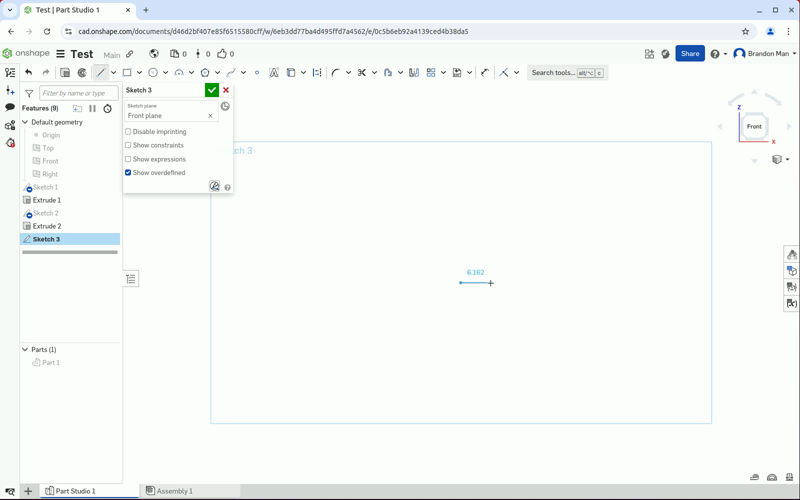
mouse_move(471, 282)
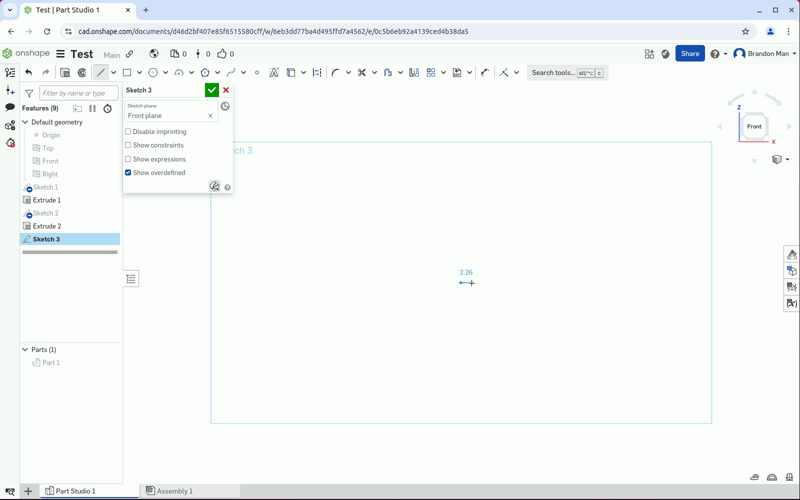
click(471, 282)
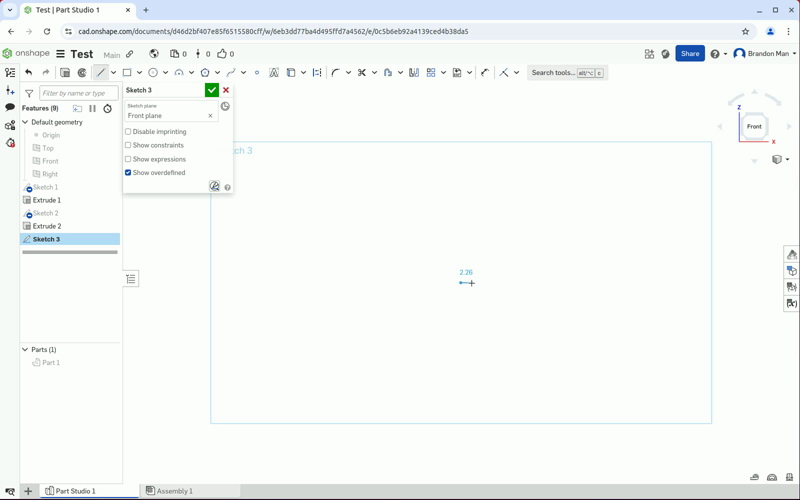
key_up(shift)
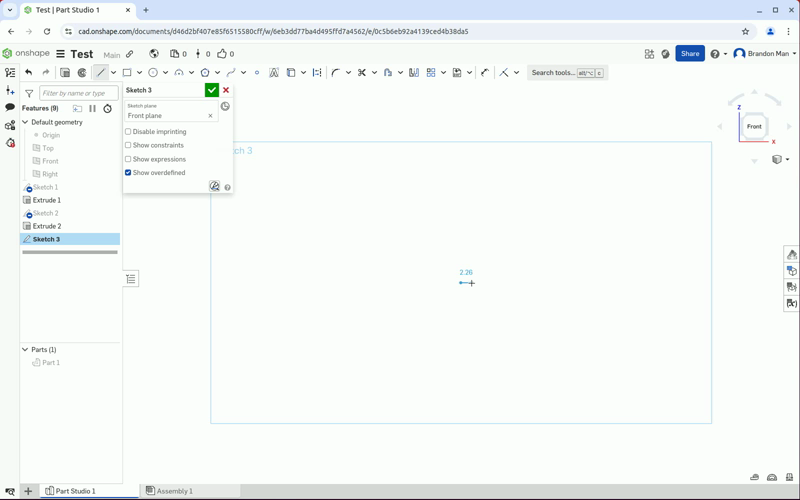
key_down(shift)
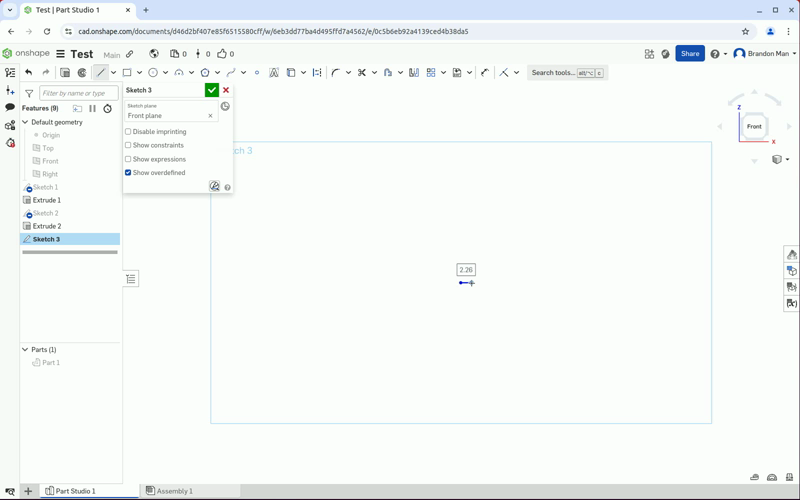
mouse_move(501, 282)
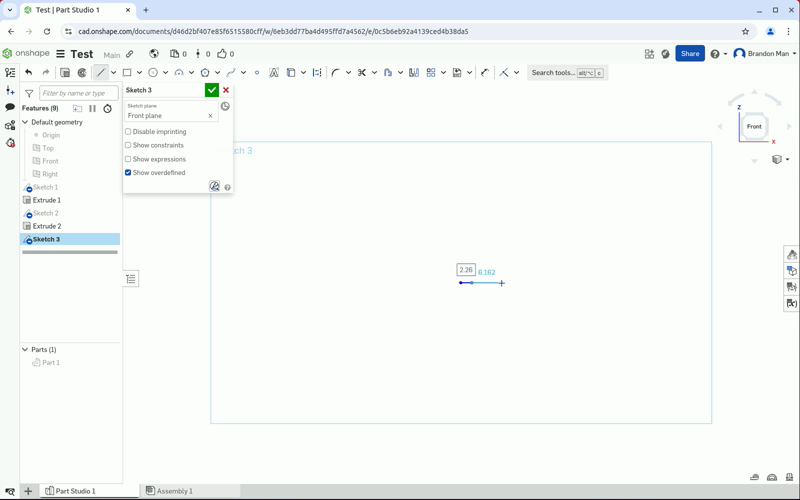
mouse_move(471, 272)
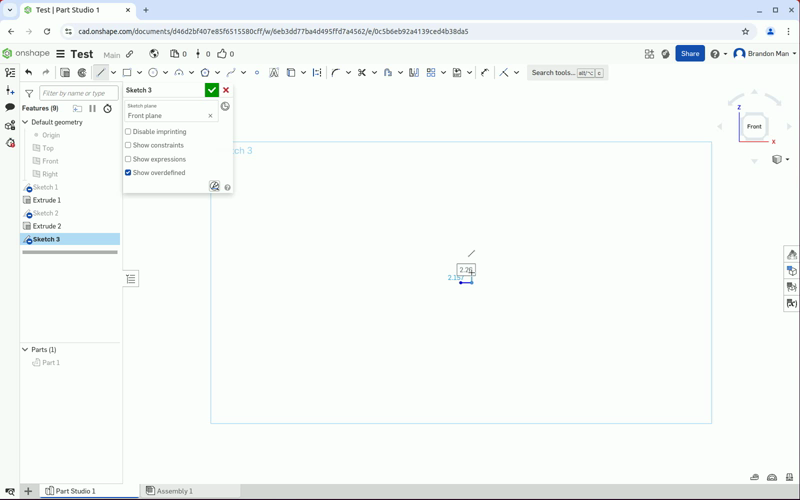
click(471, 272)
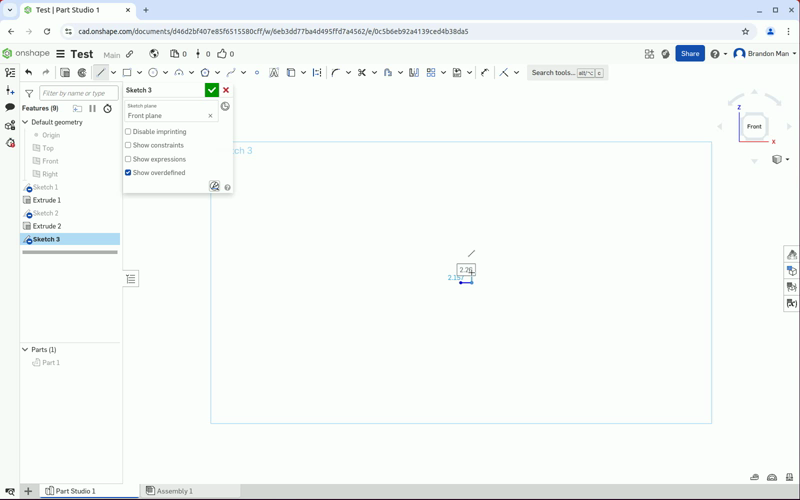
key_up(shift)
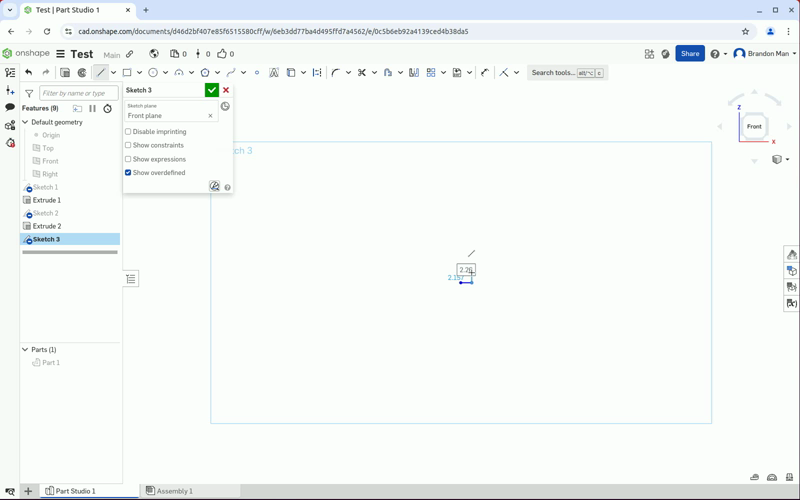
key_down(shift)
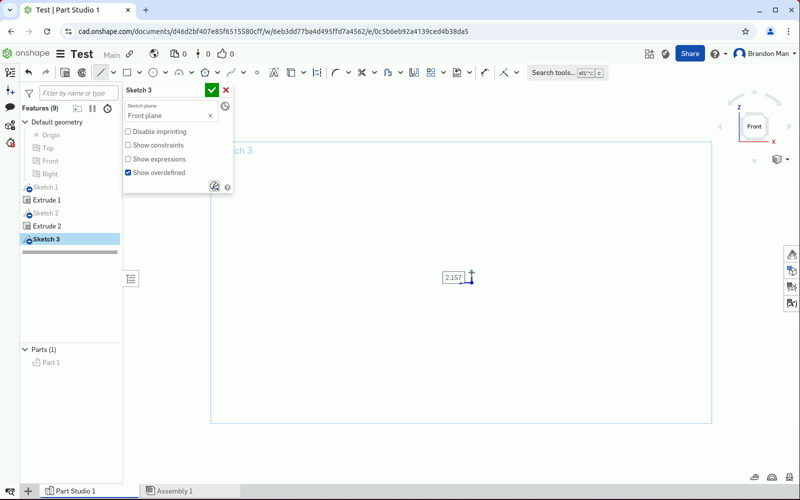
mouse_move(501, 272)
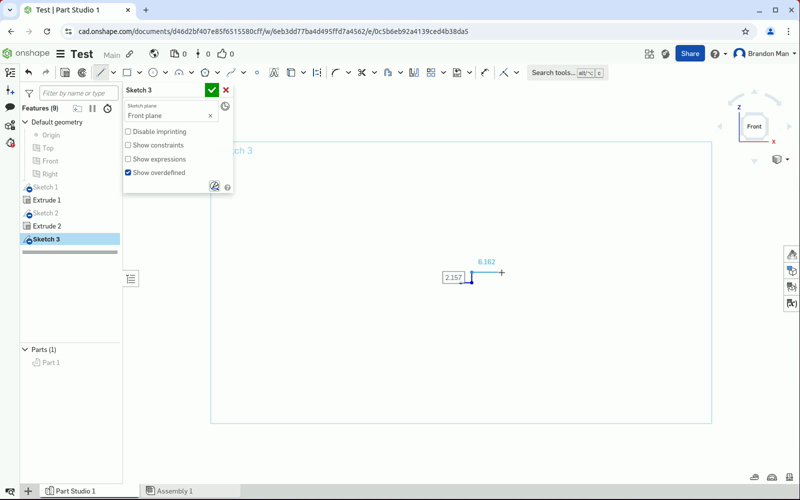
mouse_move(471, 231)
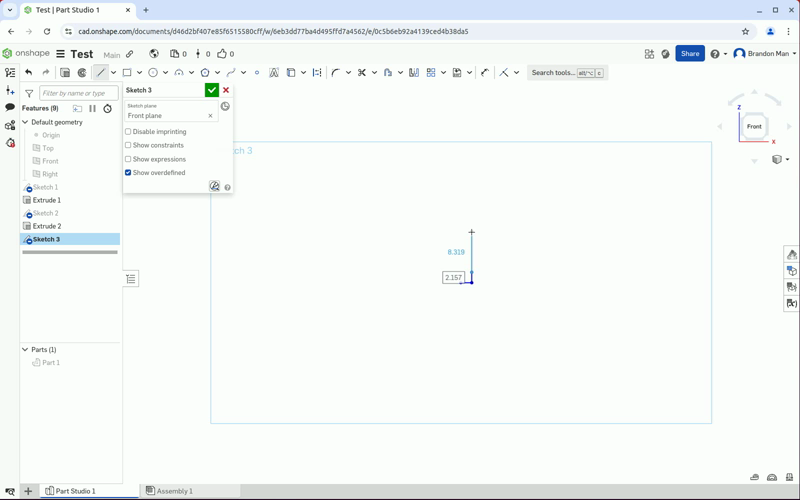
click(471, 231)
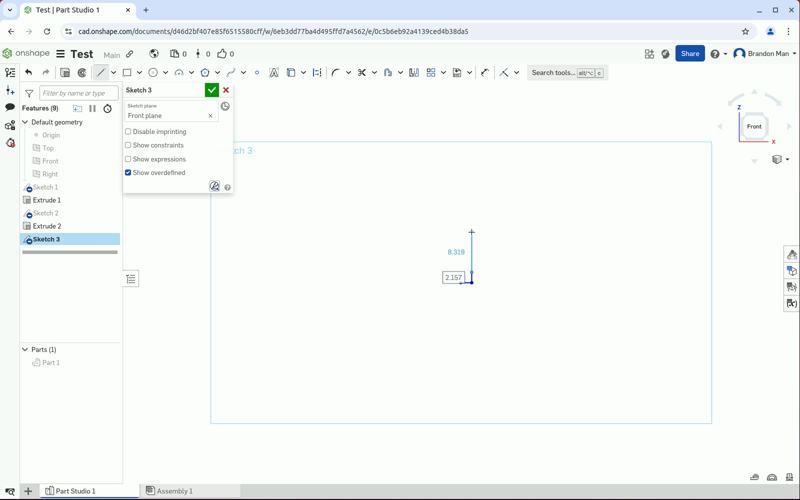
key_up(shift)
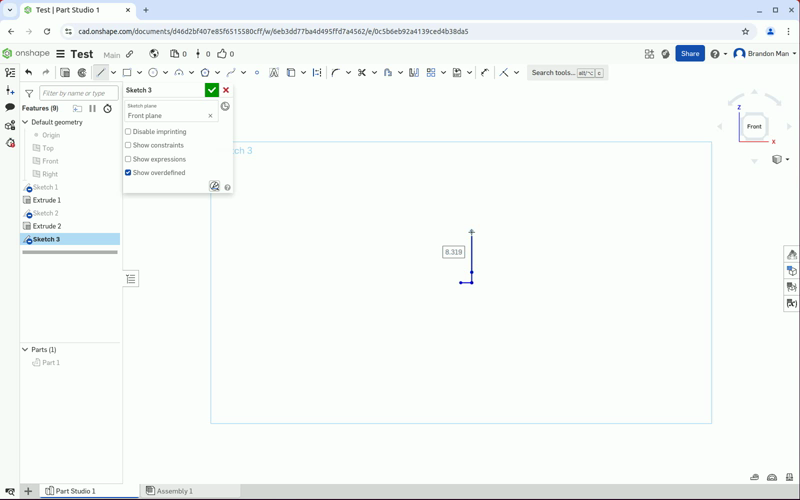
key_down(shift)
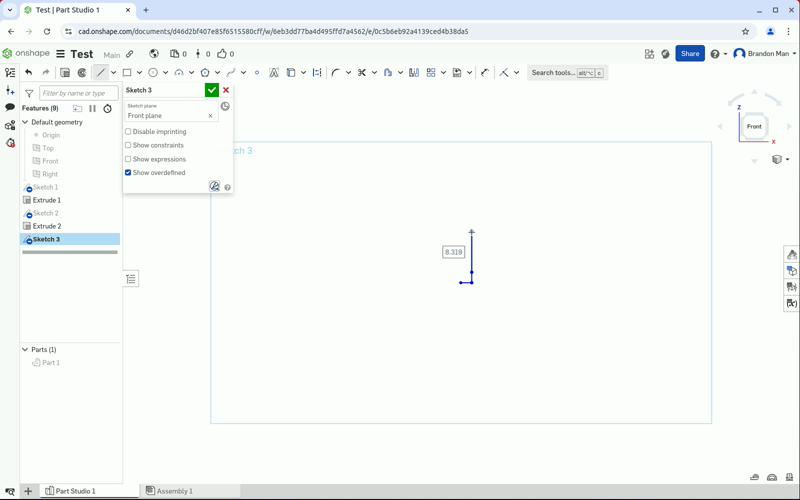
mouse_move(501, 231)
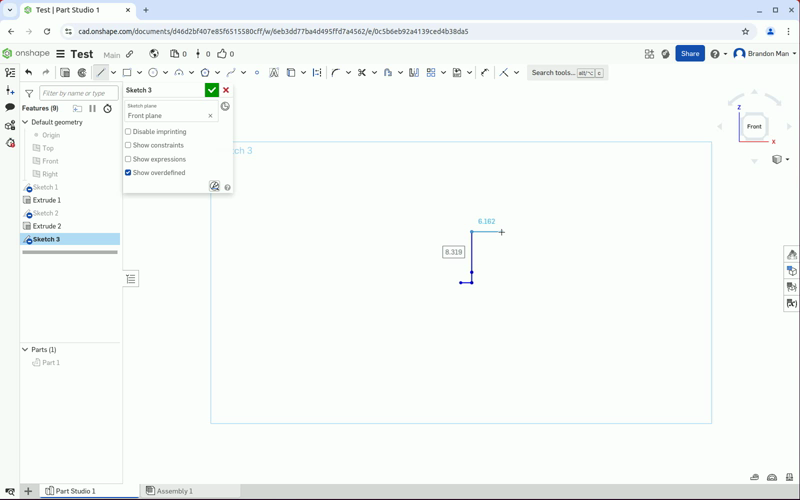
mouse_move(460, 231)
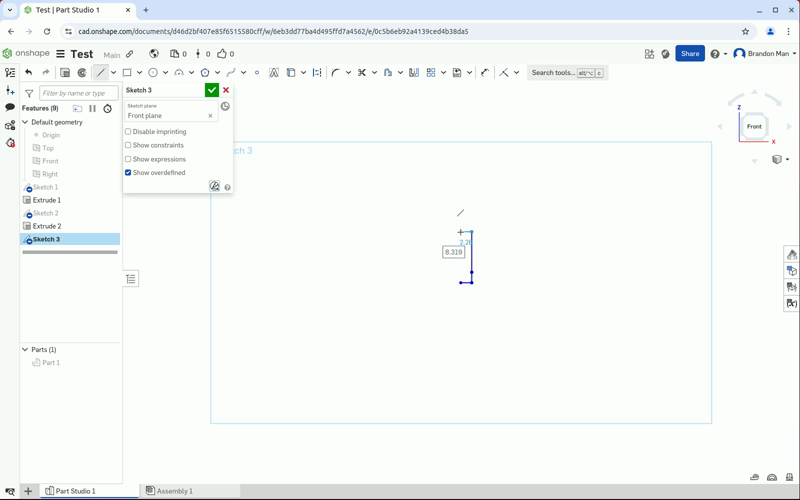
click(460, 231)
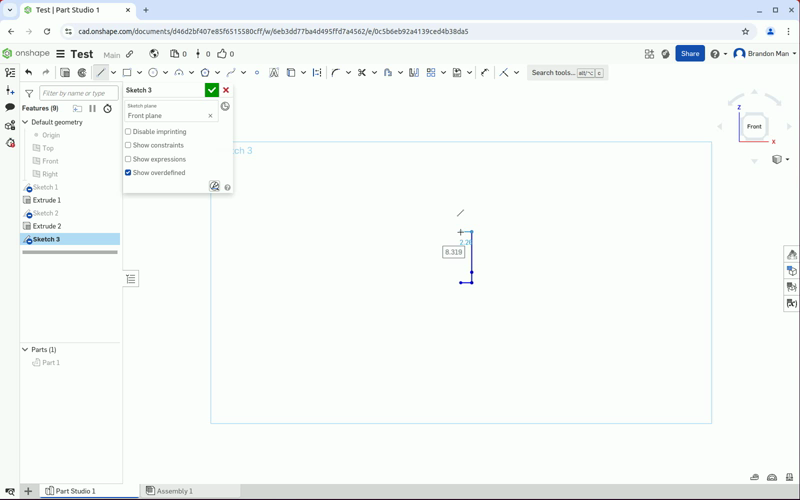
key_up(shift)
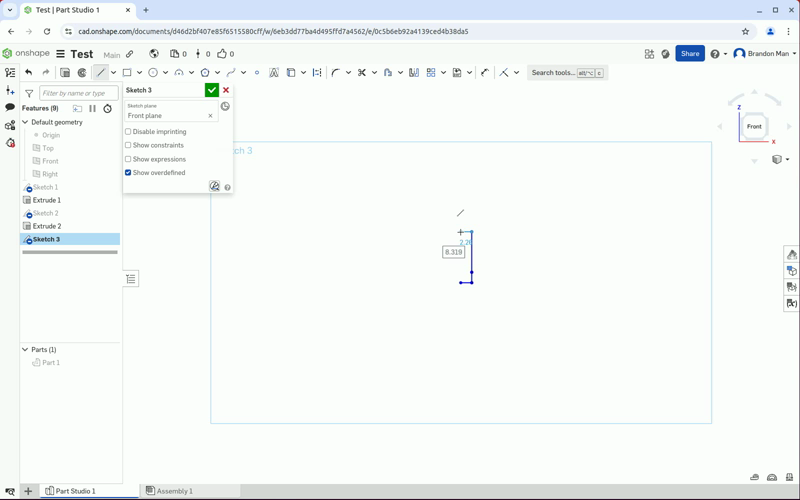
mouse_move(490, 231)
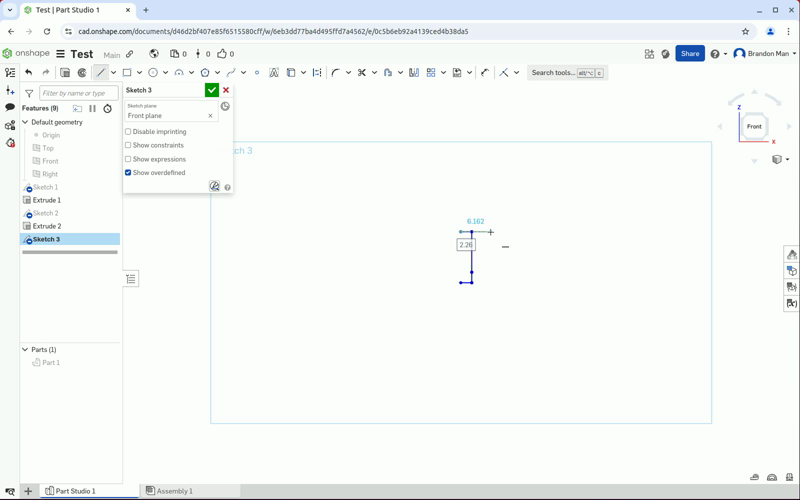
key_down(shift)
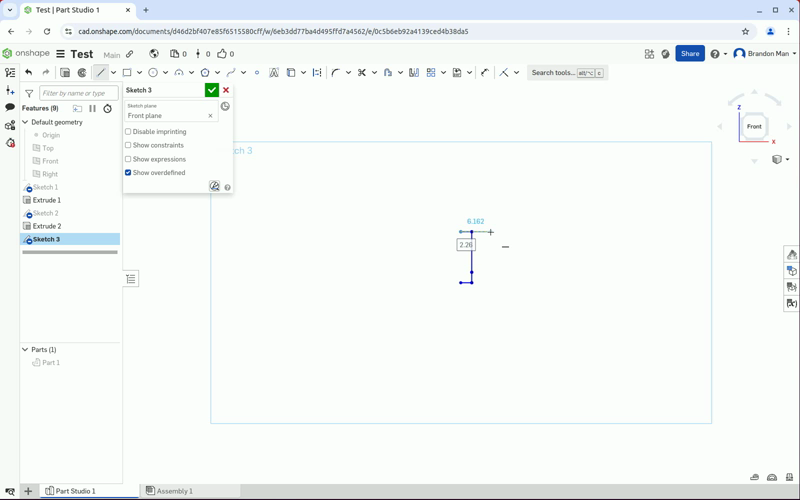
mouse_move(460, 282)
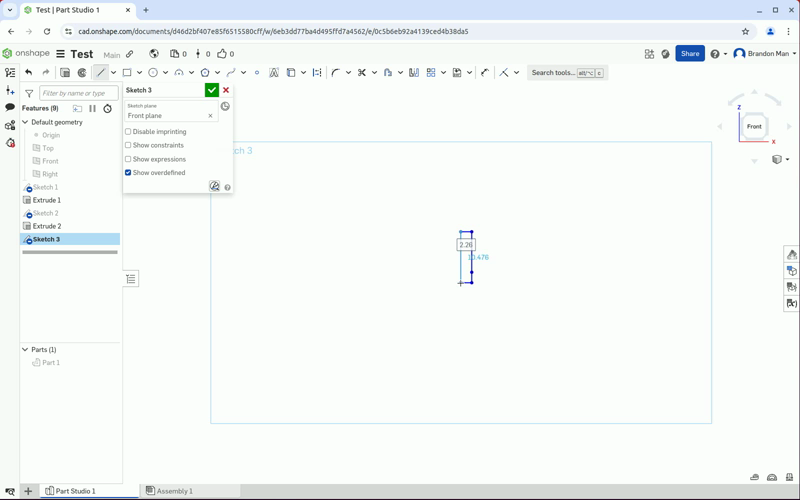
key_up(shift)
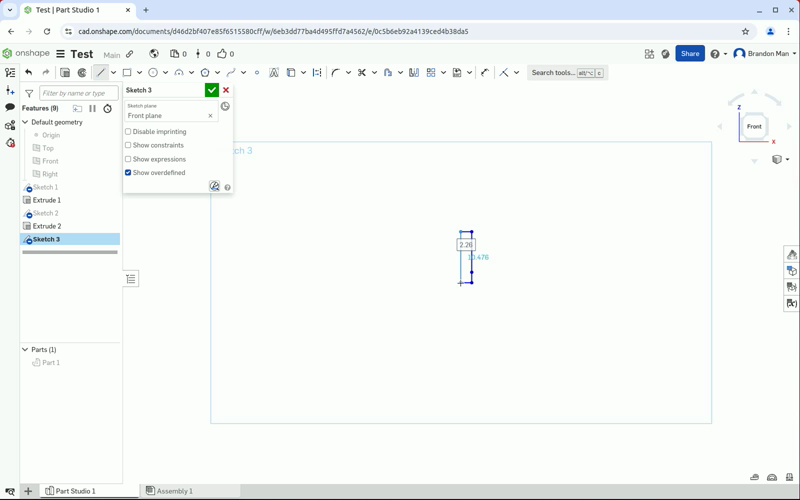
click(460, 282)
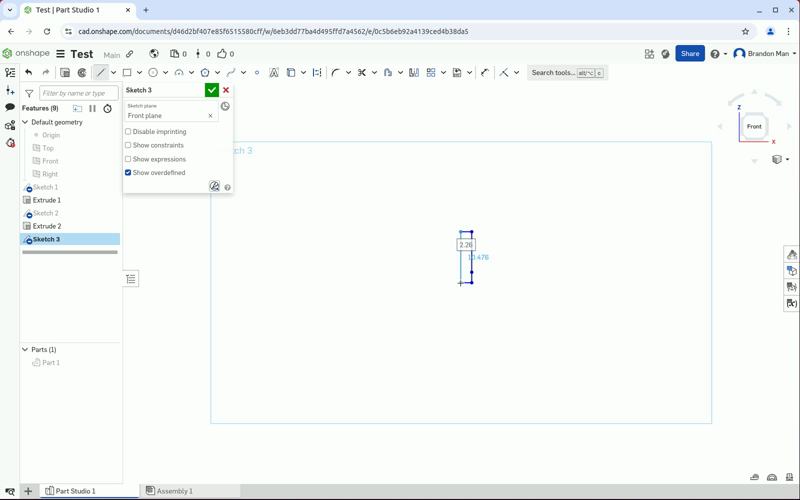
key(esc)
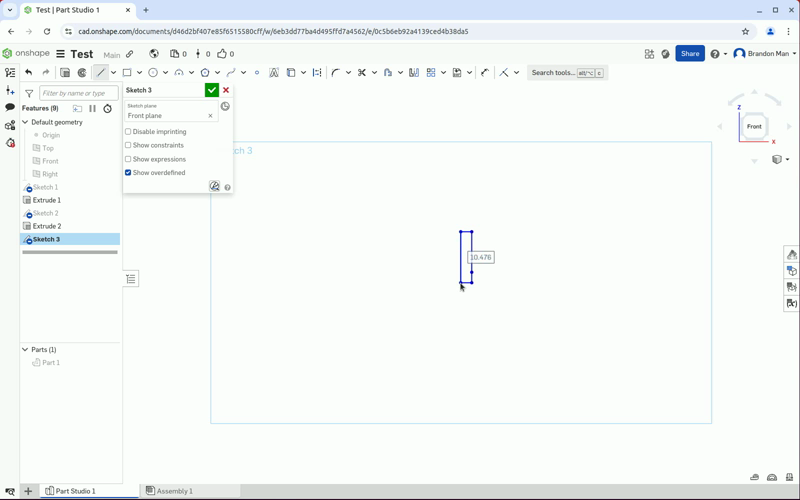
mouse_move(469, 246)
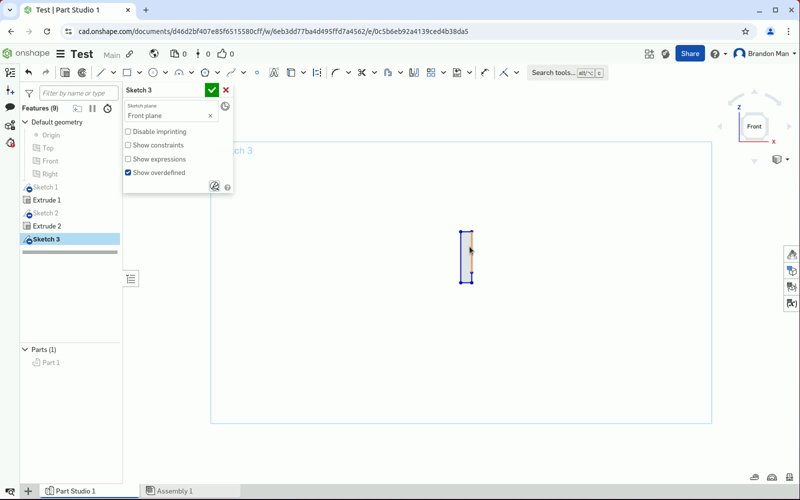
scroll(6)
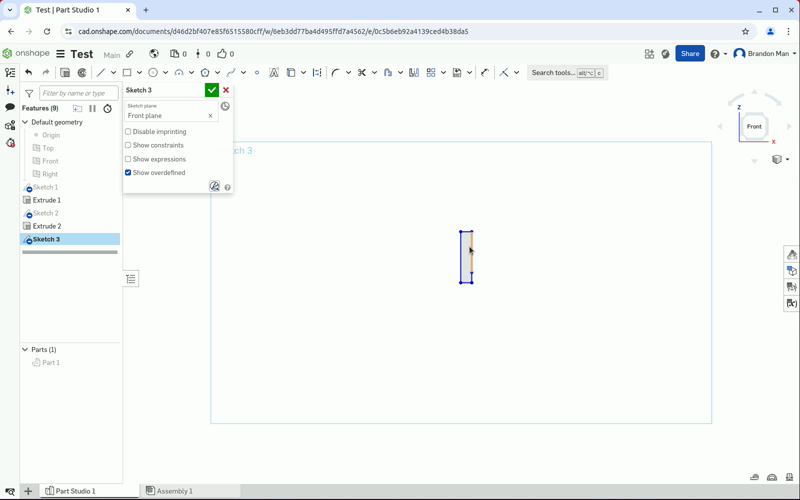
scroll(6)
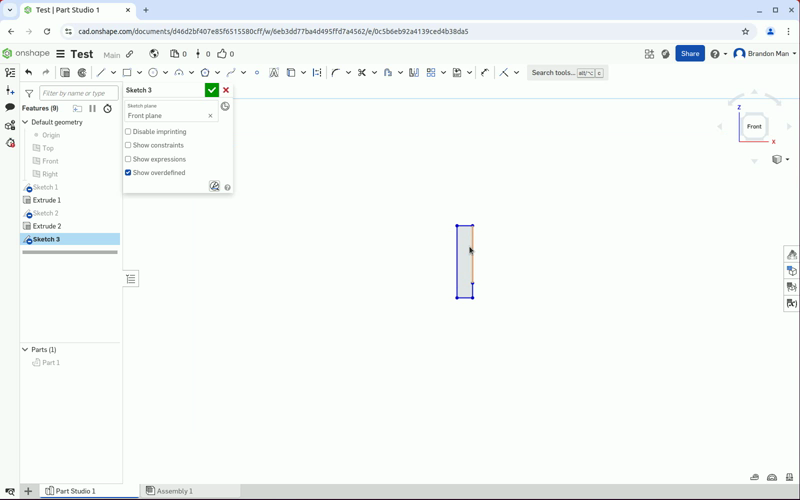
scroll(6)
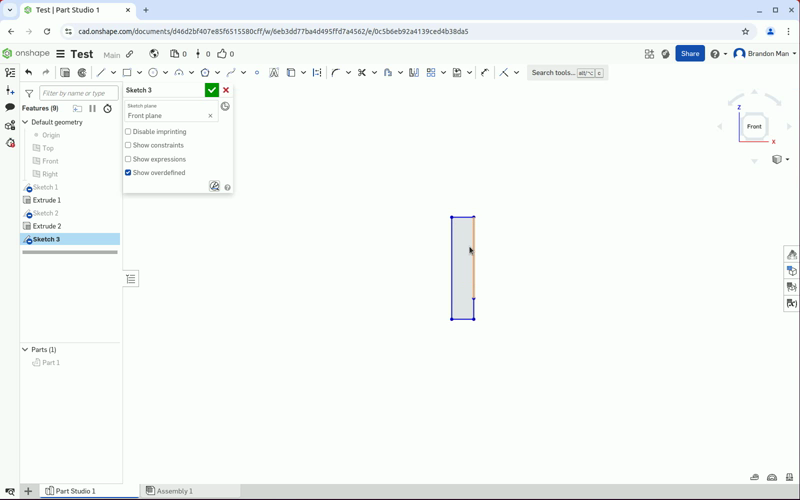
scroll(6)
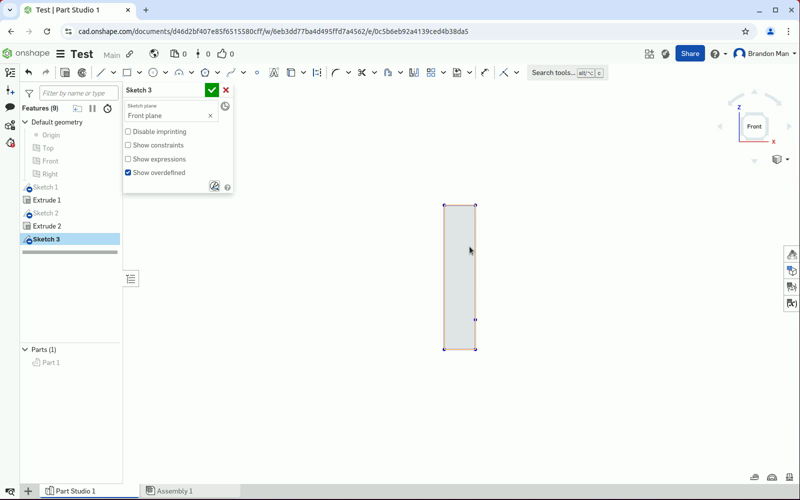
scroll(6)
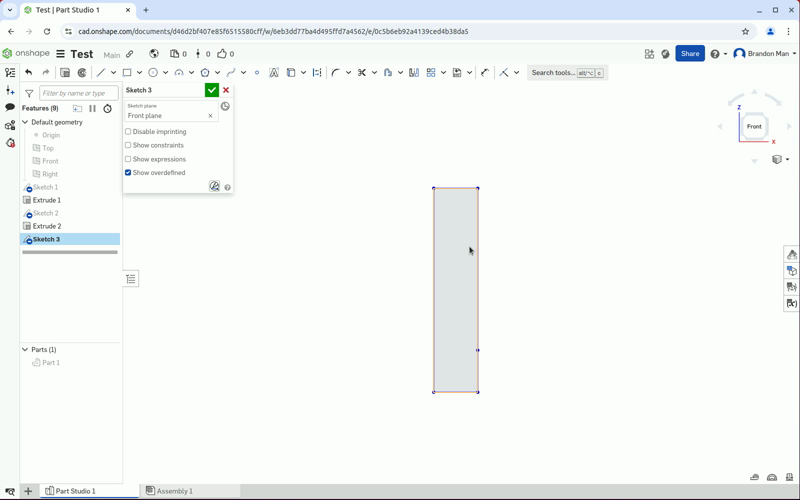
scroll(6)
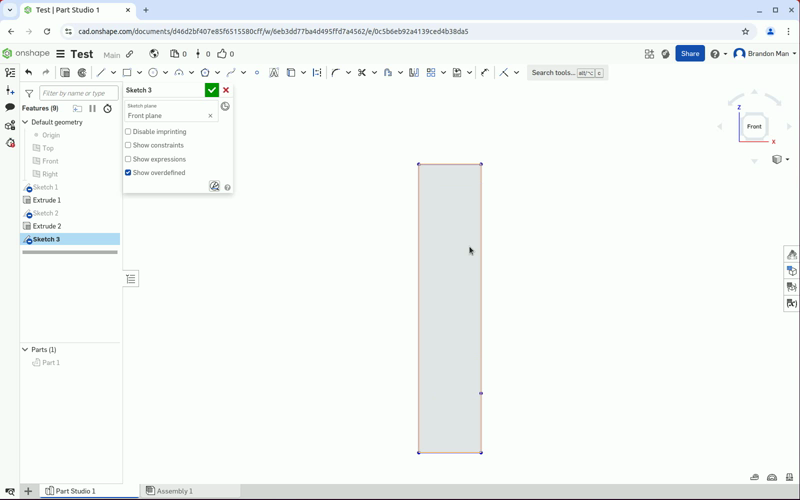
scroll(6)
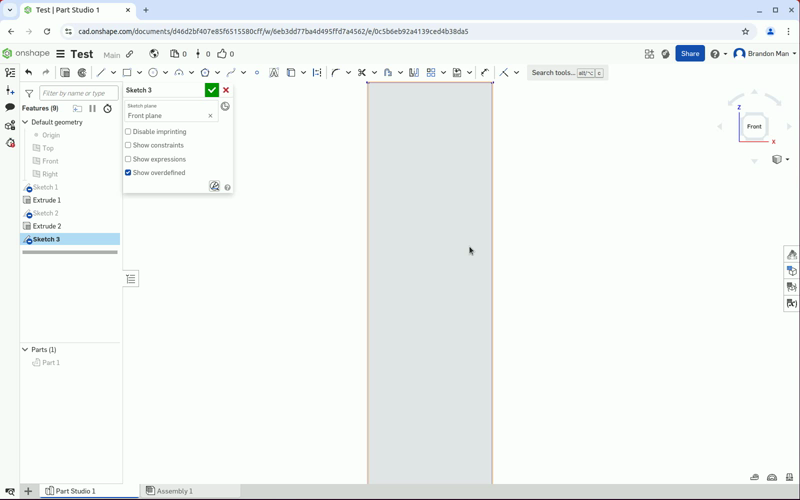
click(469, 246)
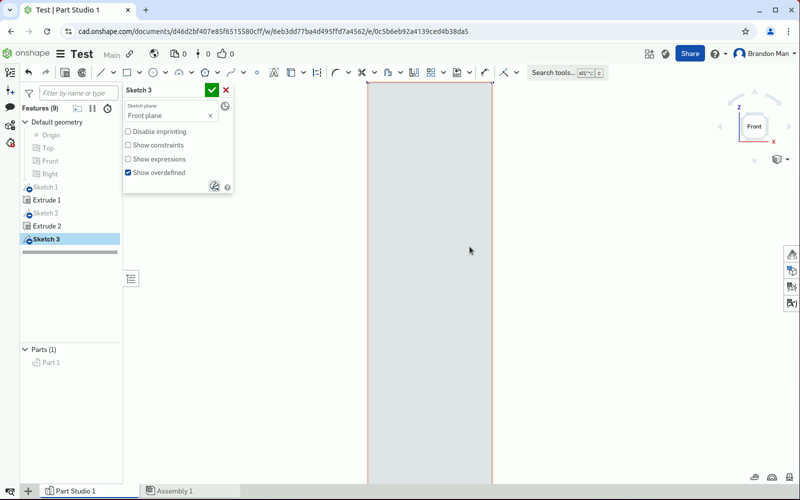
scroll(-6)
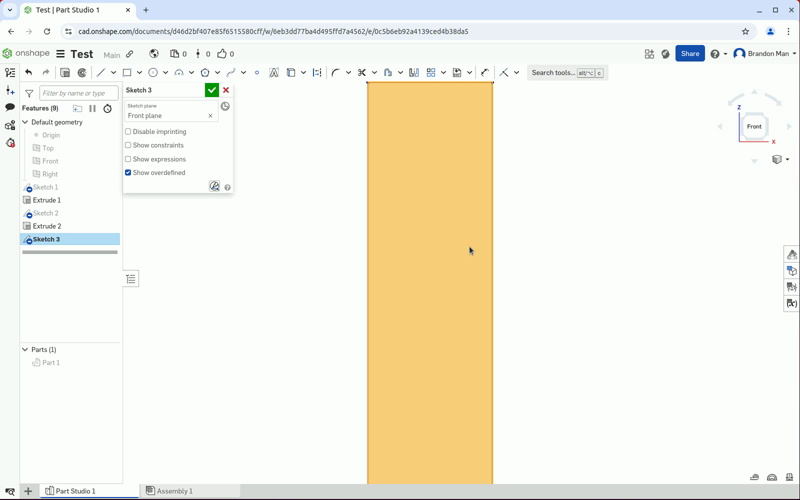
scroll(-6)
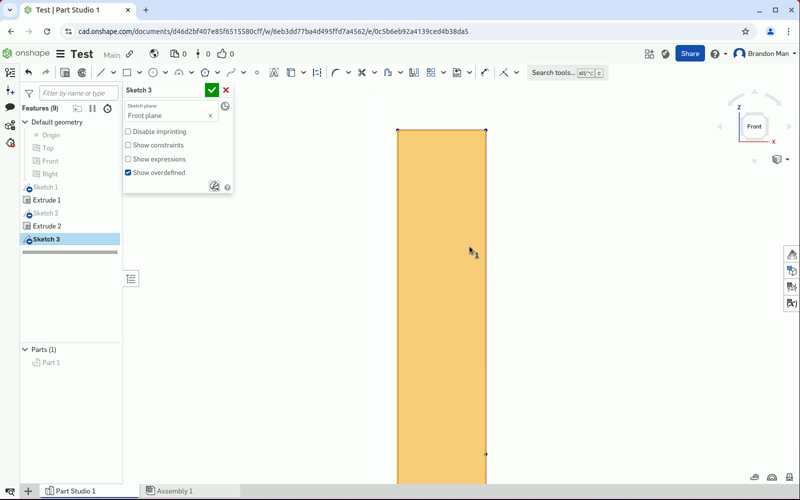
scroll(-6)
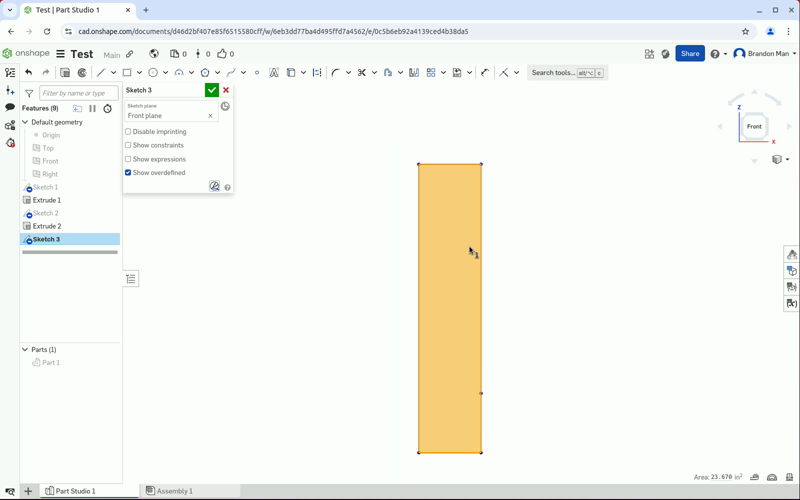
scroll(-6)
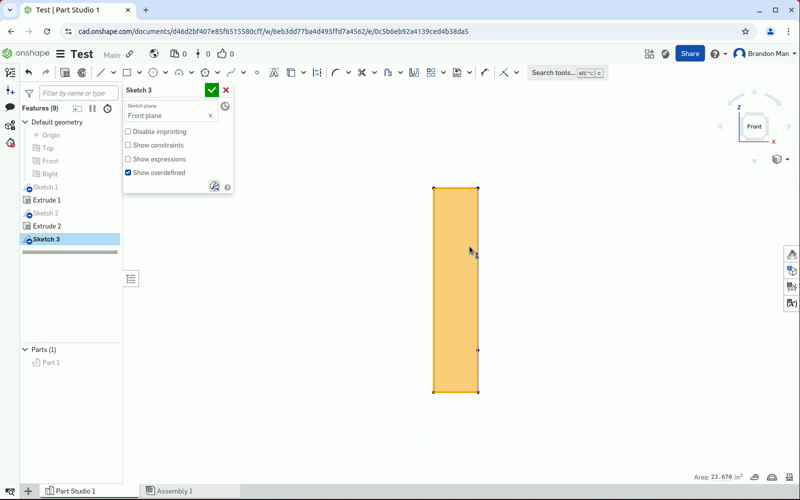
scroll(-6)
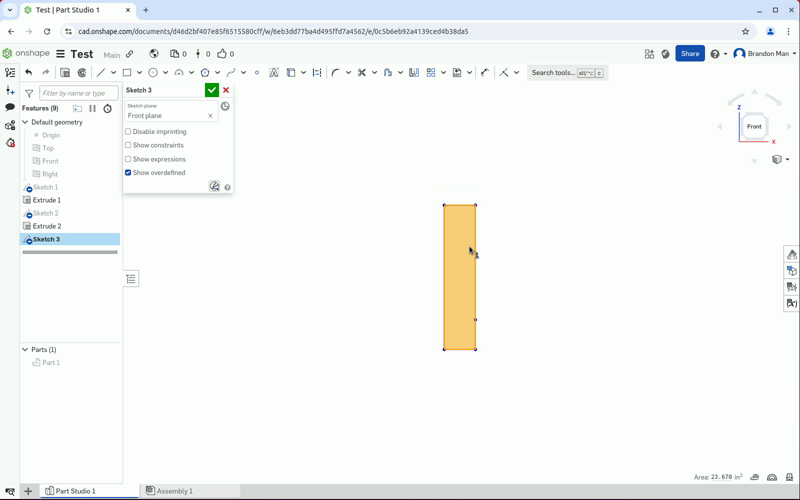
scroll(-6)
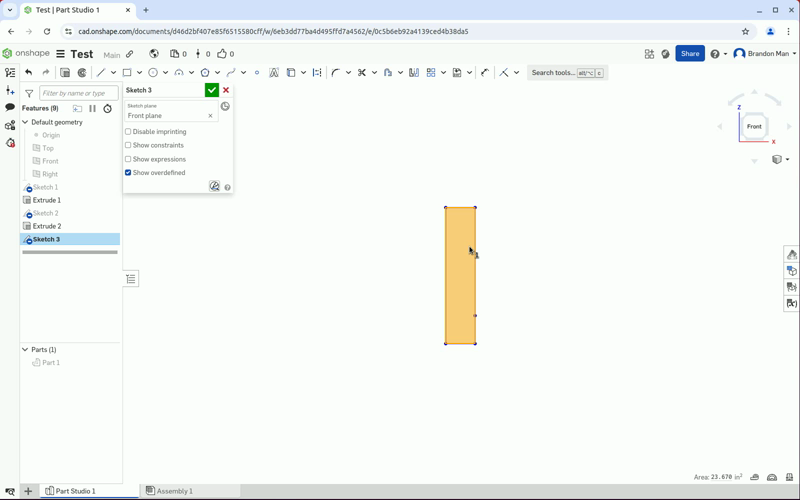
scroll(-6)
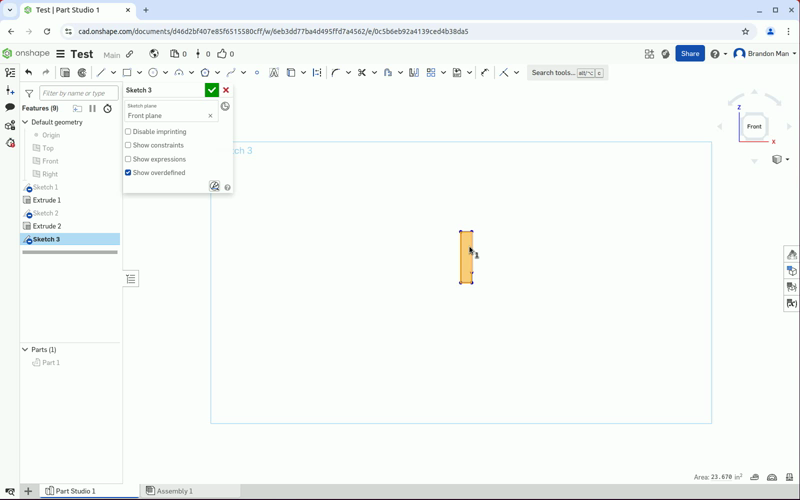
mouse_move(73, 352)
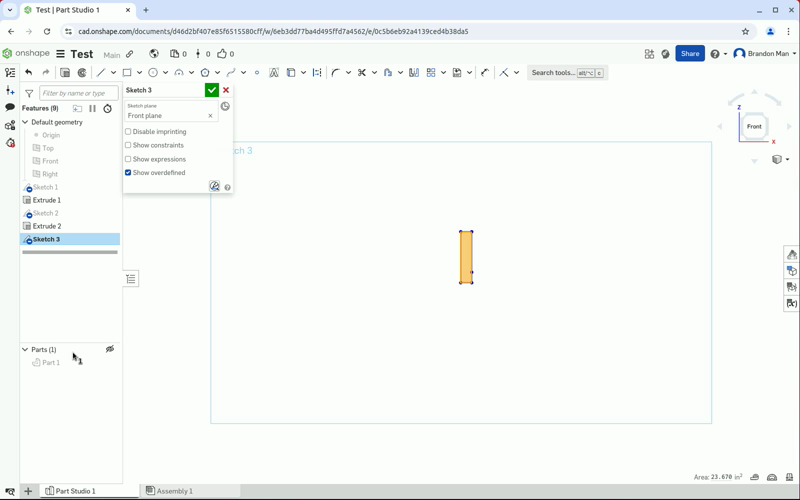
key(shift+y)
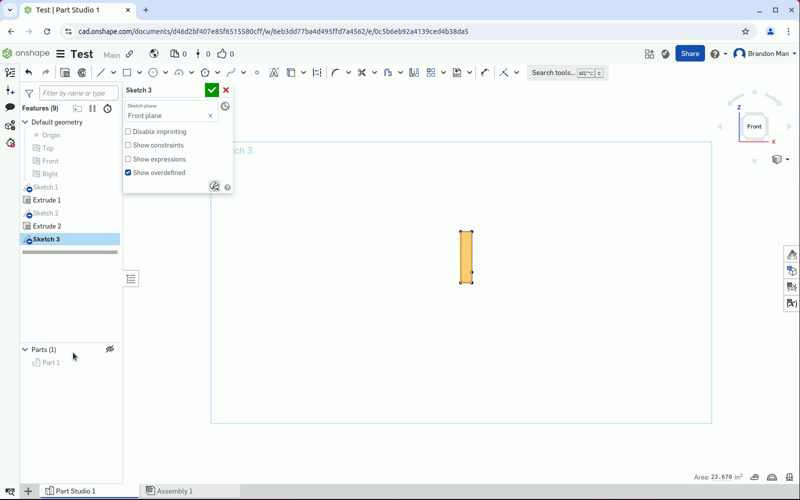
key(shift+e)
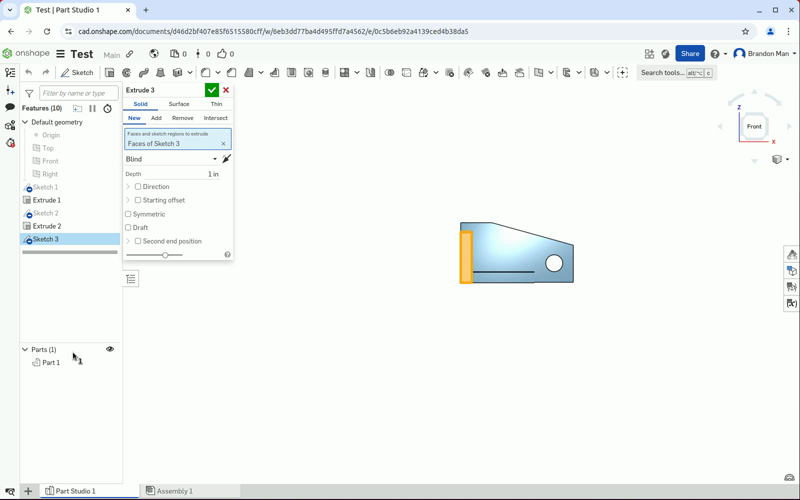
mouse_move(143, 106)
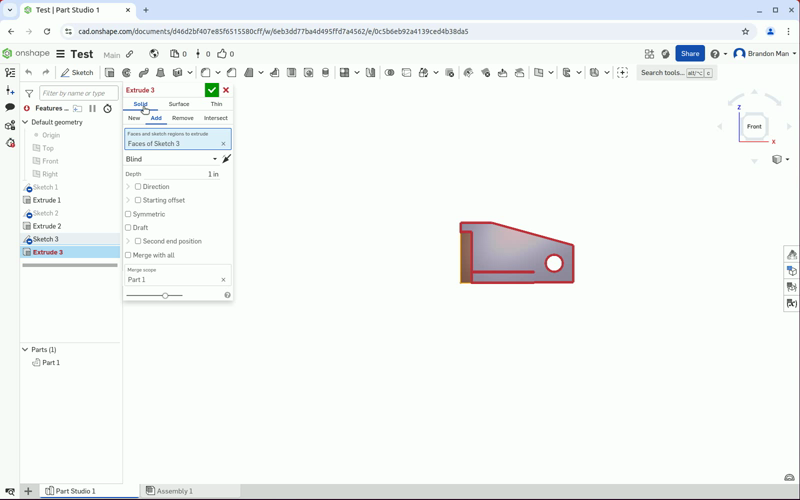
click(143, 106)
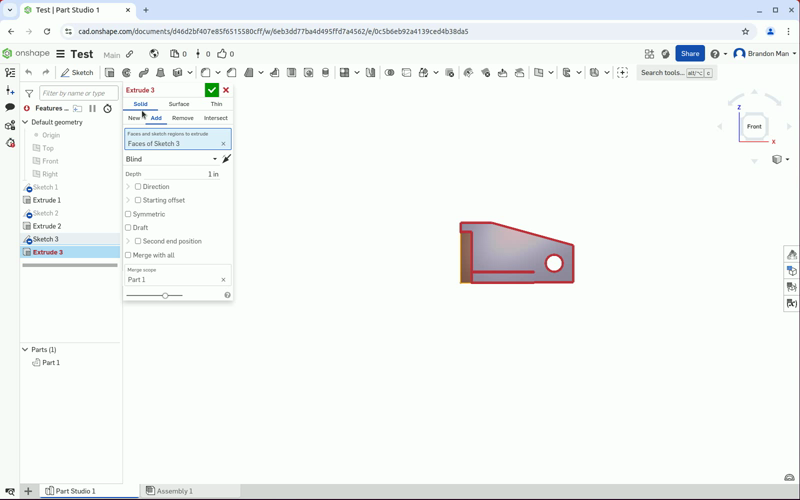
mouse_move(137, 120)
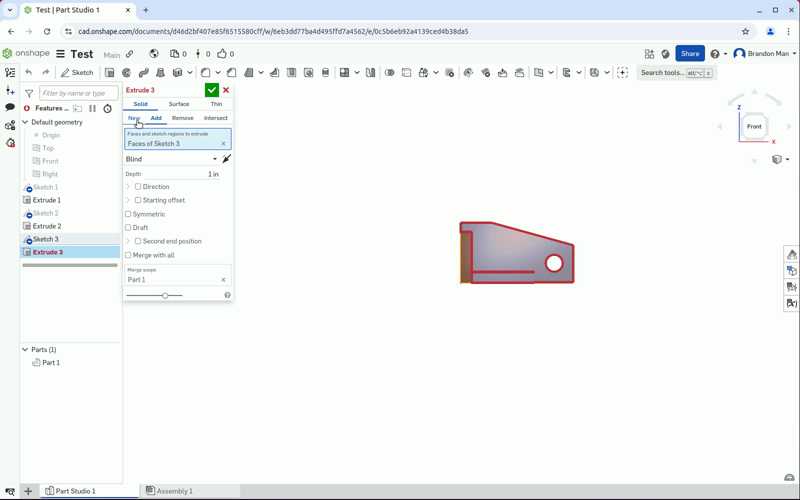
click(137, 120)
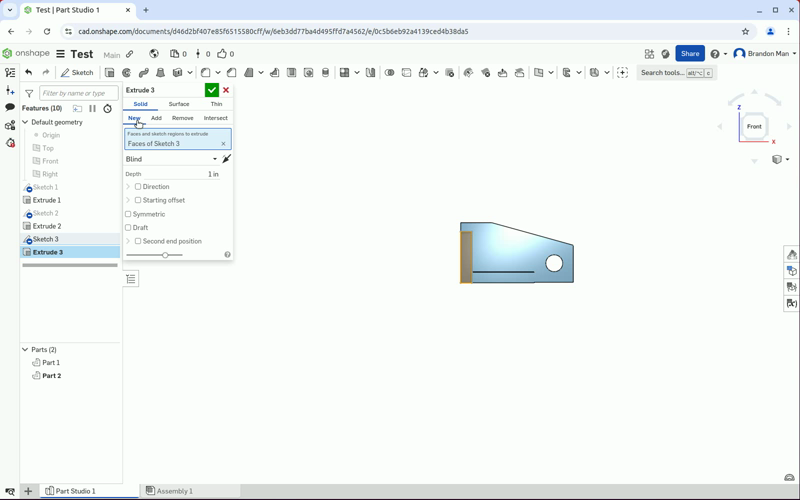
key(tab, 4)
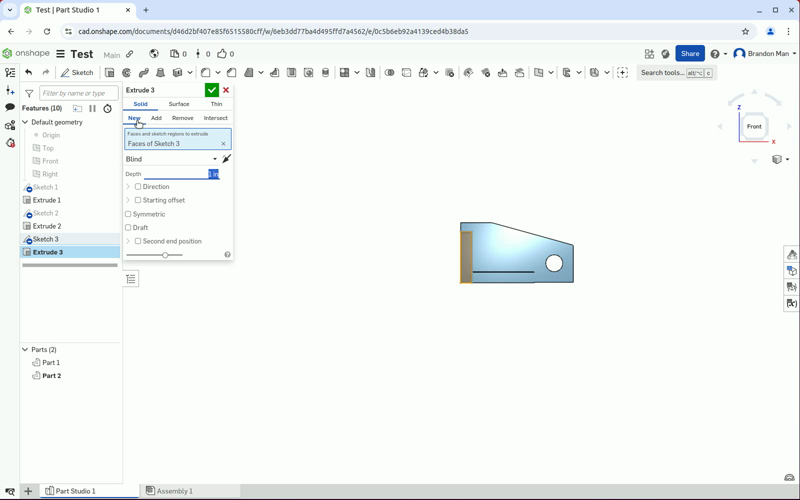
text(-2.166)
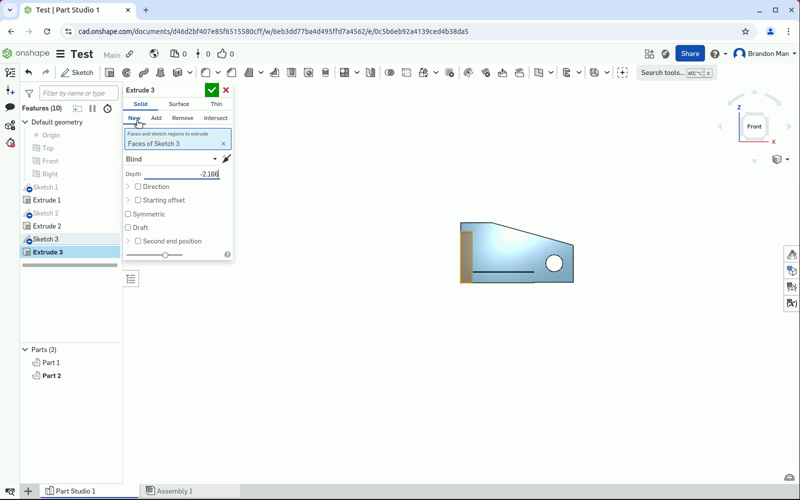
key(enter)
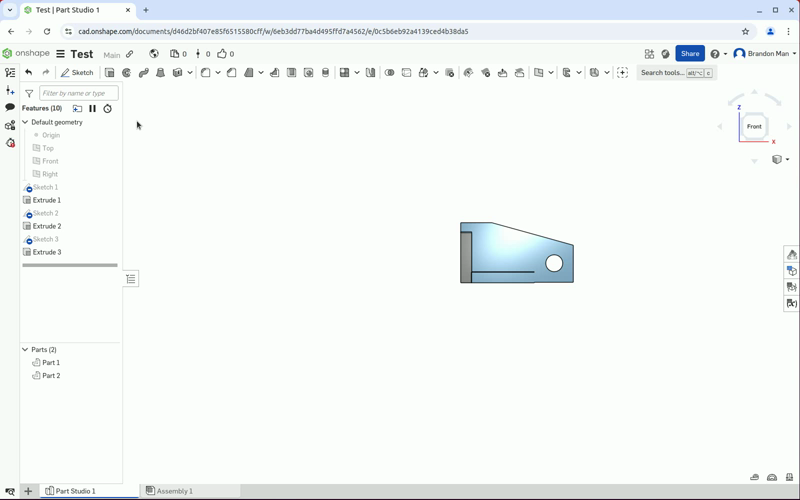
key(shift+h)
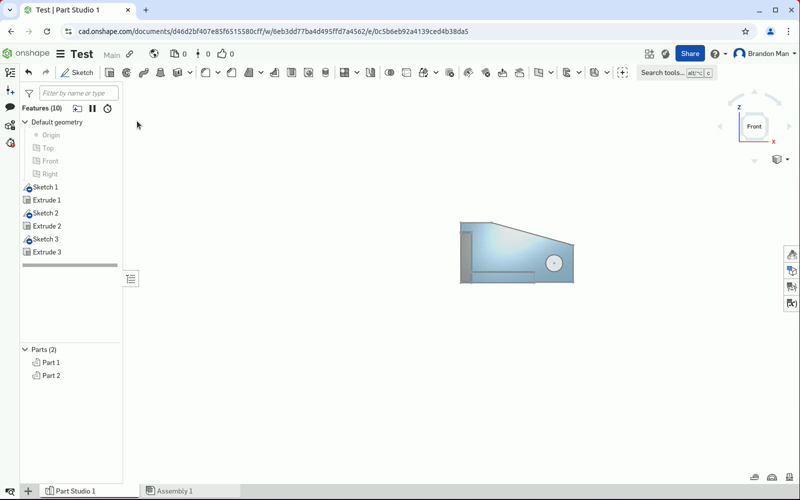
key(shift+h)
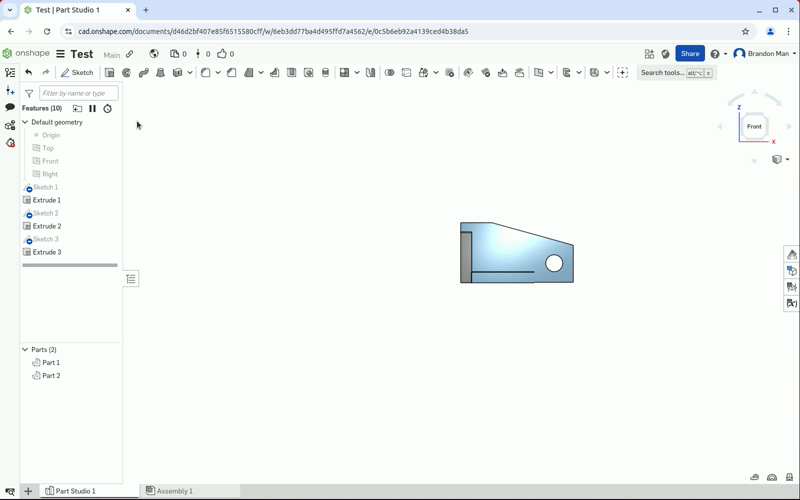
mouse_move(73, 189)
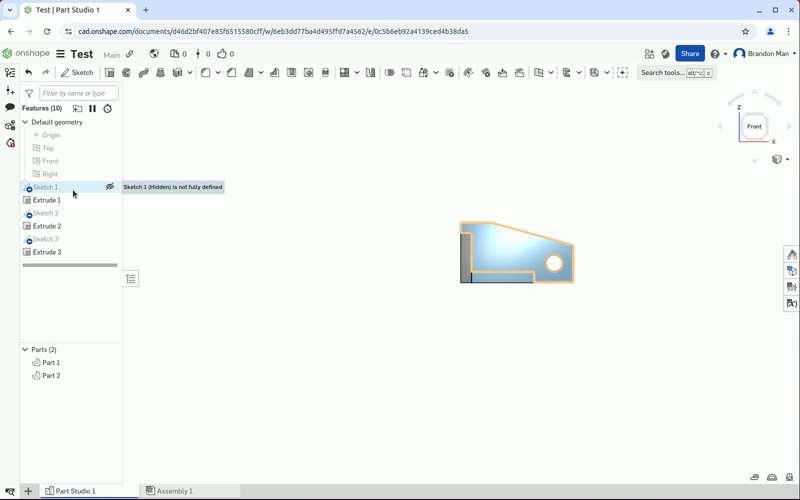
click(73, 189)
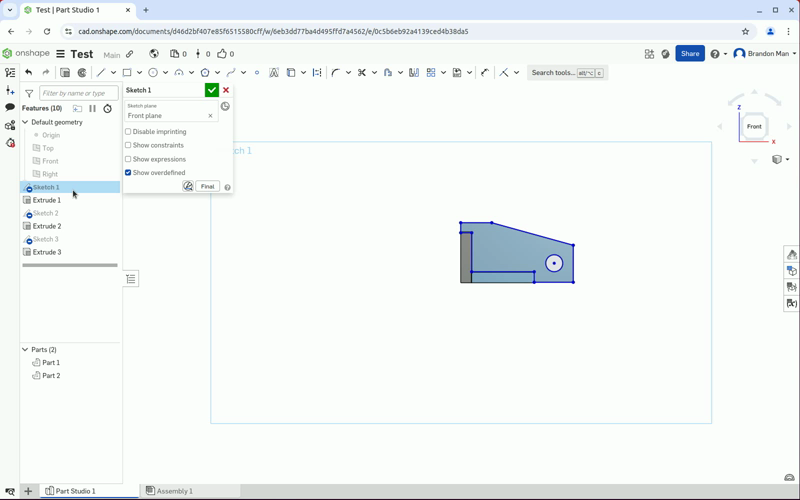
mouse_move(229, 92)
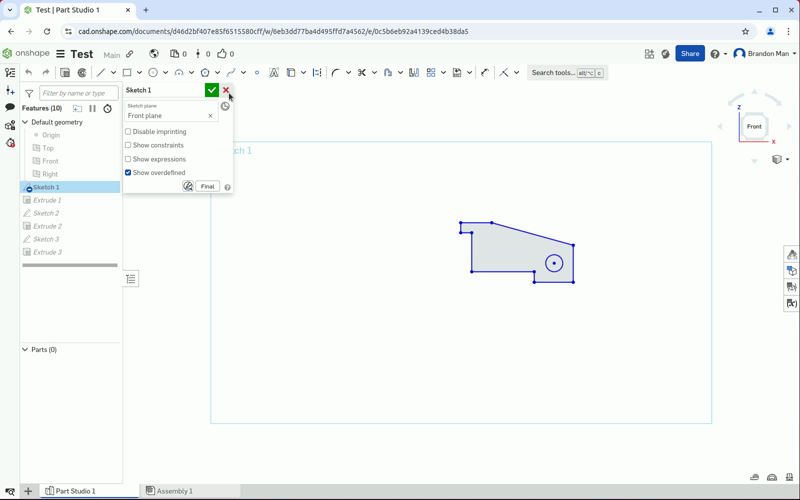
click(229, 92)
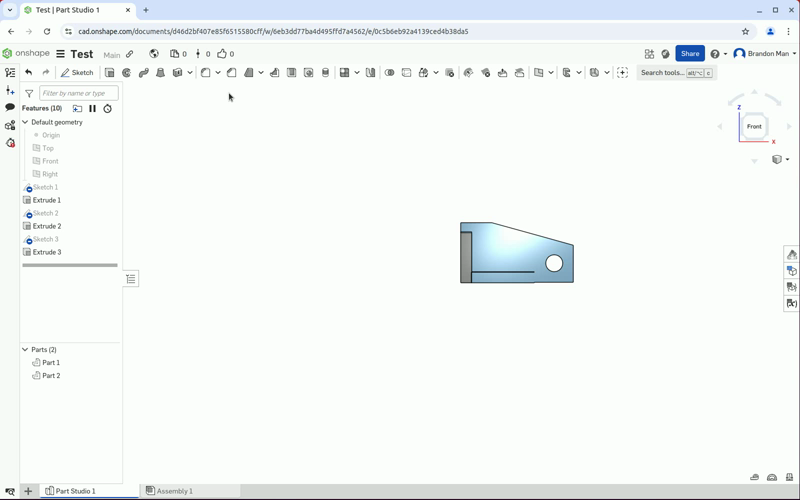
mouse_move(73, 352)
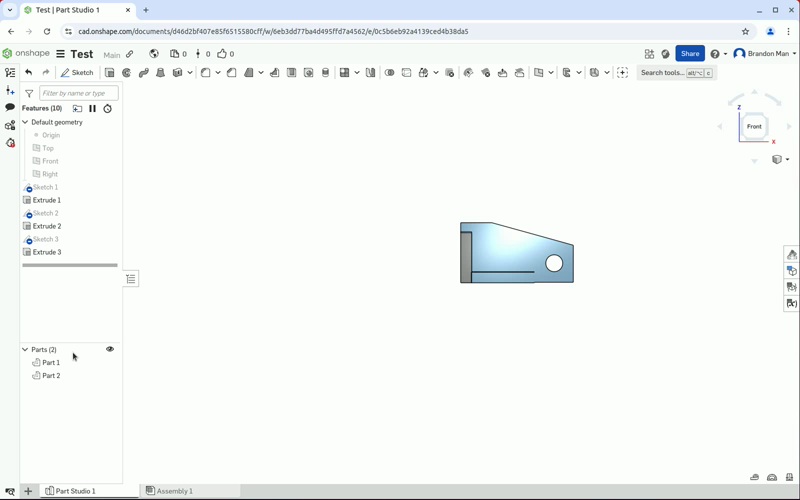
key(y)
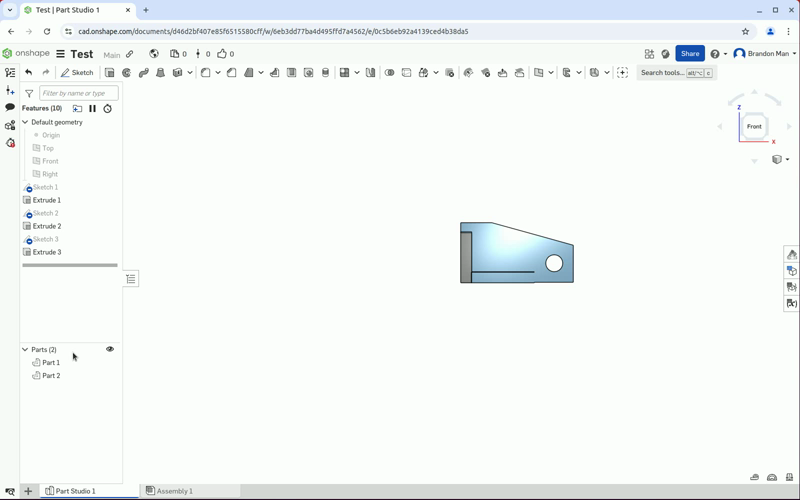
key(shift+p)
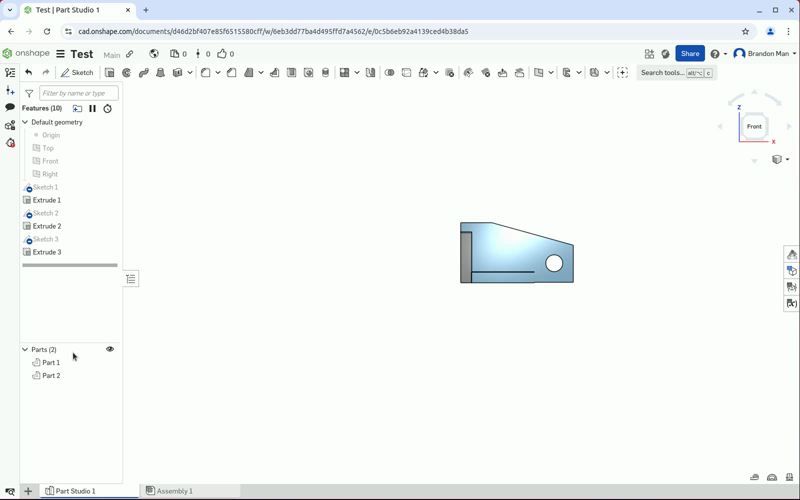
key(space)
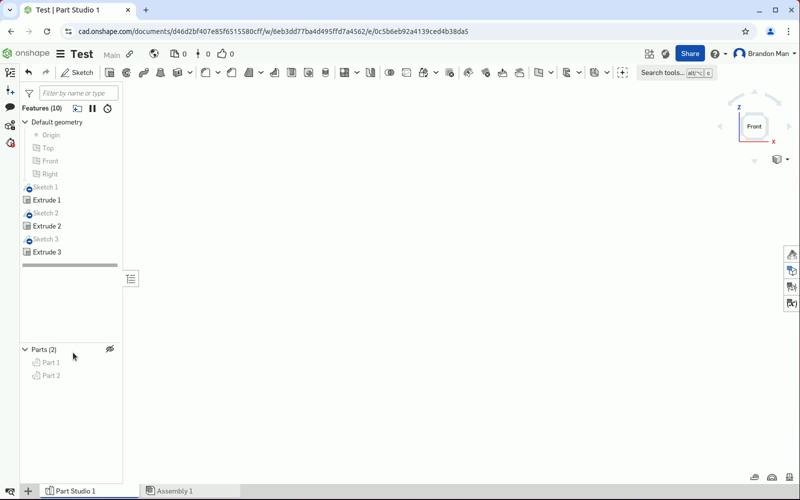
key_down(shift)
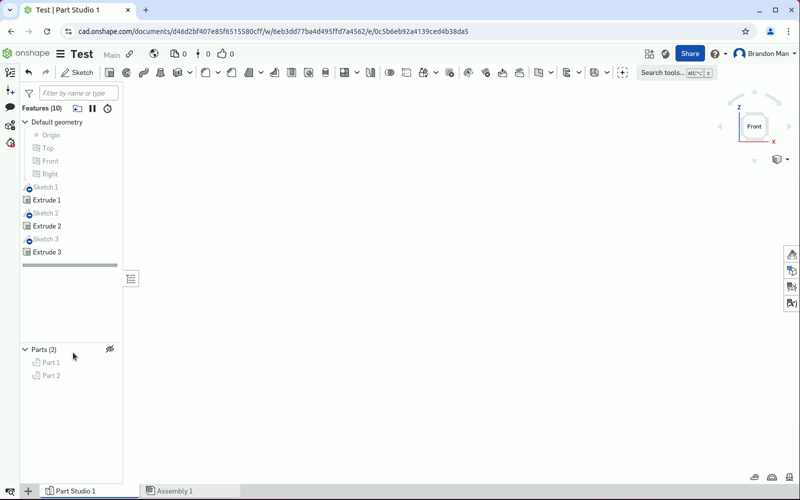
key(left)
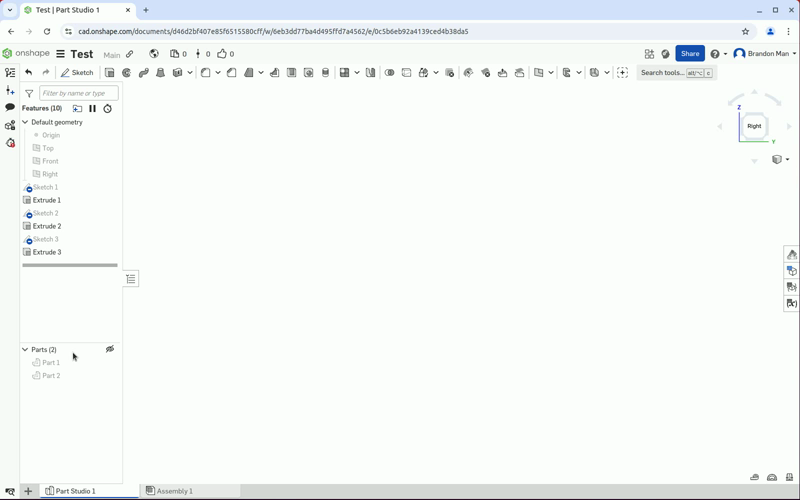
key_up(shift)
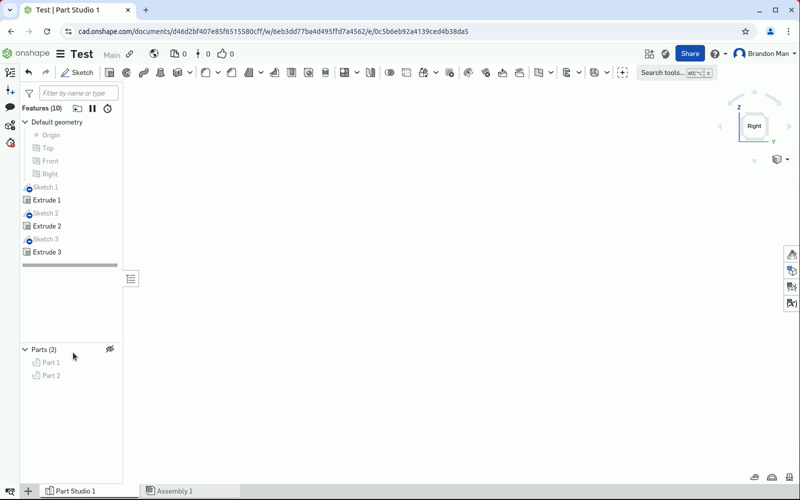
mouse_move(73, 352)
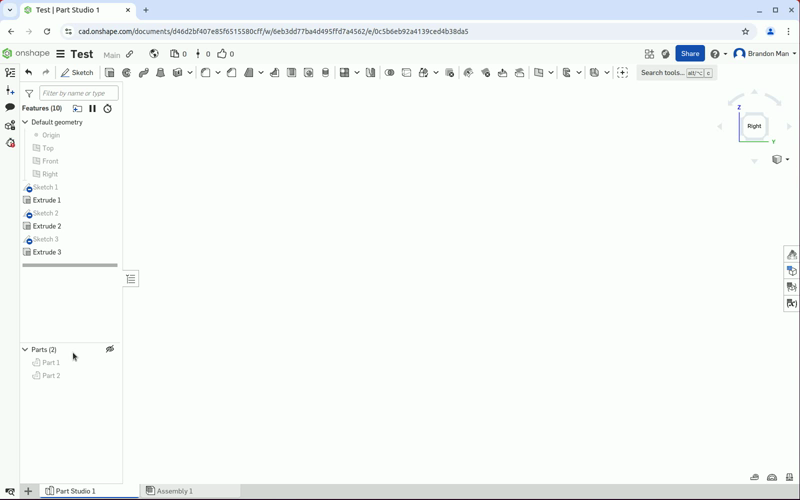
key(shift+y)
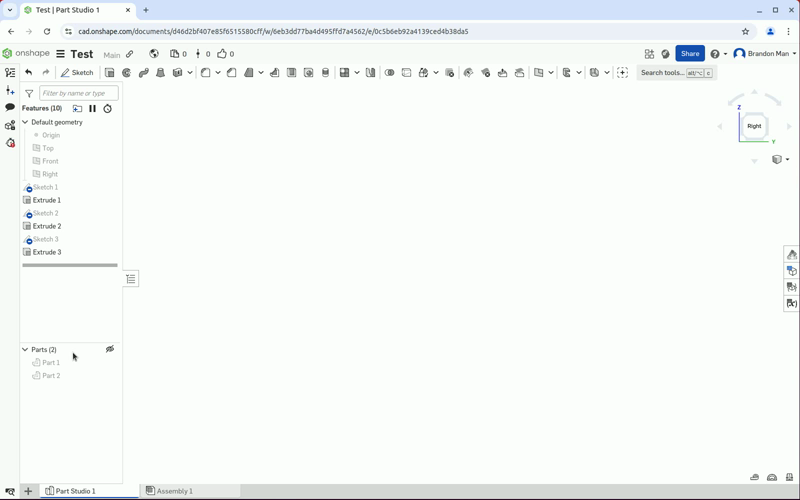
key(shift+s)
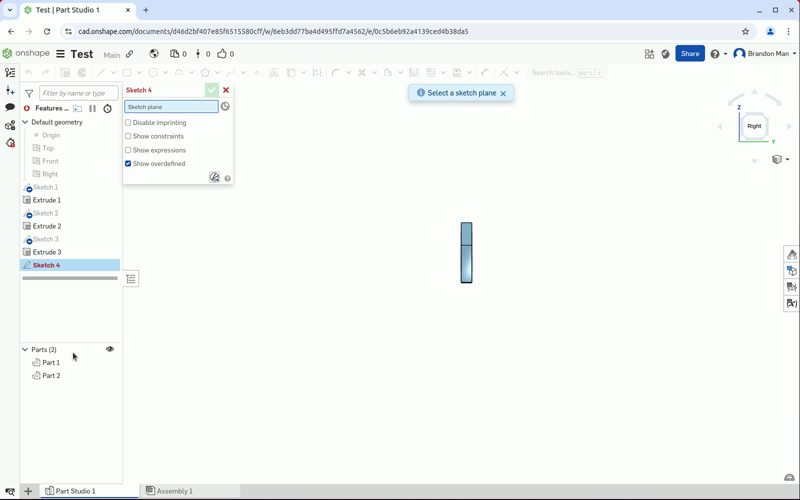
mouse_move(73, 176)
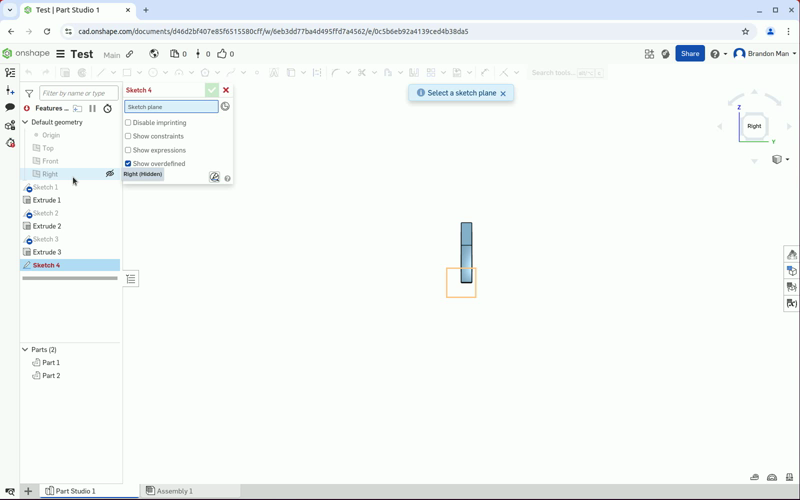
click(73, 176)
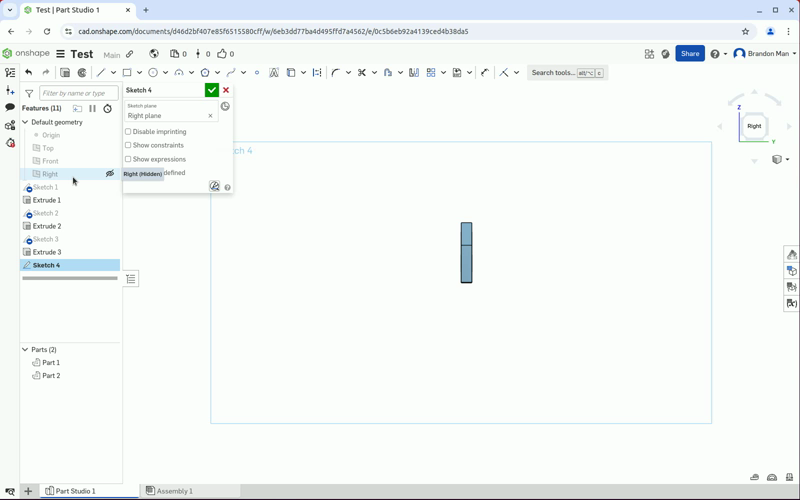
mouse_move(73, 352)
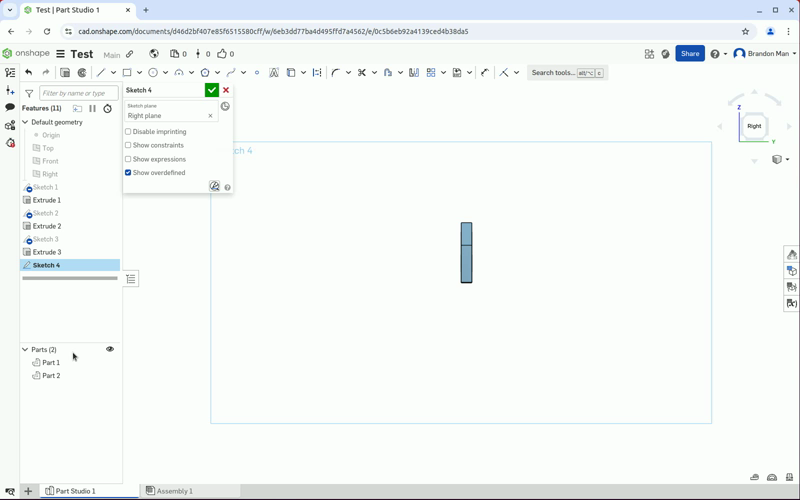
key(y)
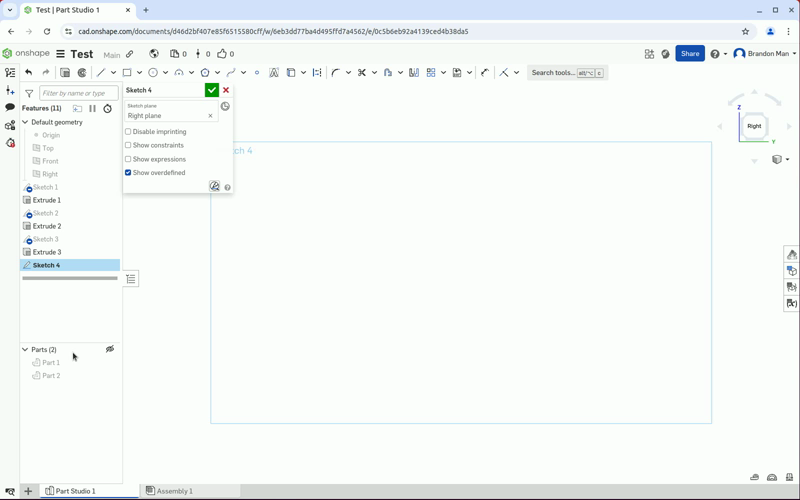
key(l)
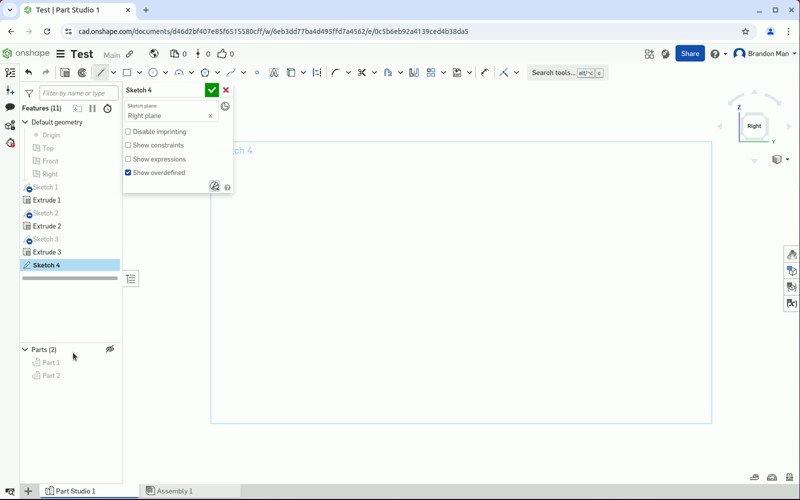
key_down(shift)
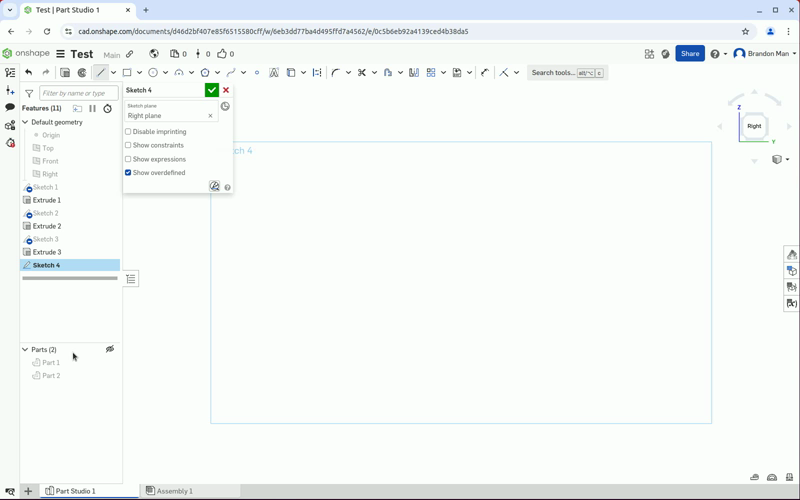
mouse_move(427, 282)
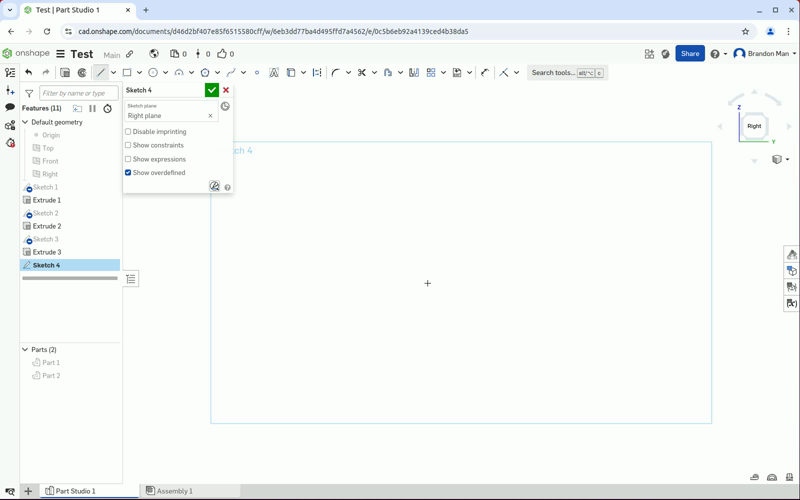
click(427, 282)
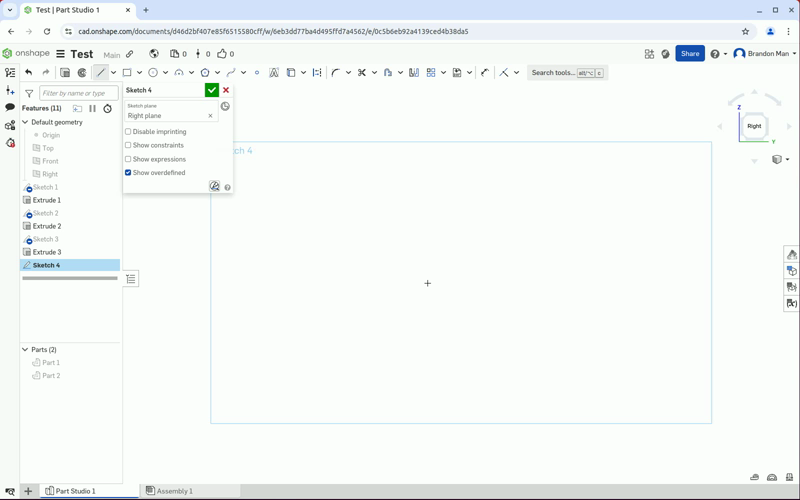
key_up(shift)
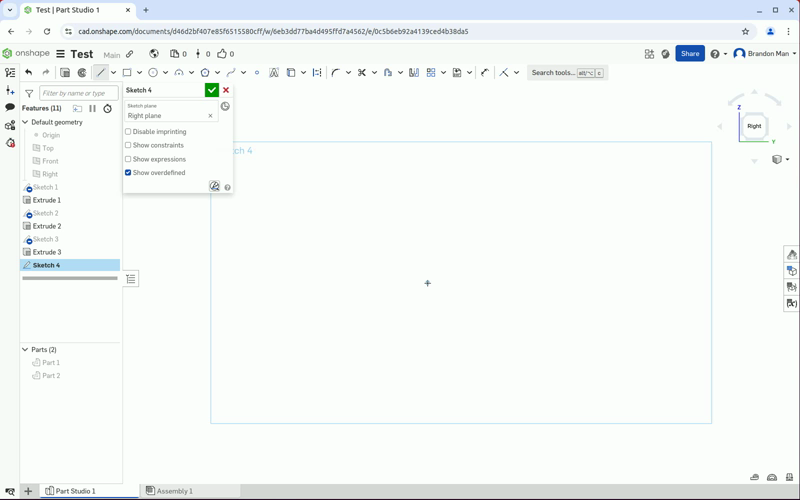
key_down(shift)
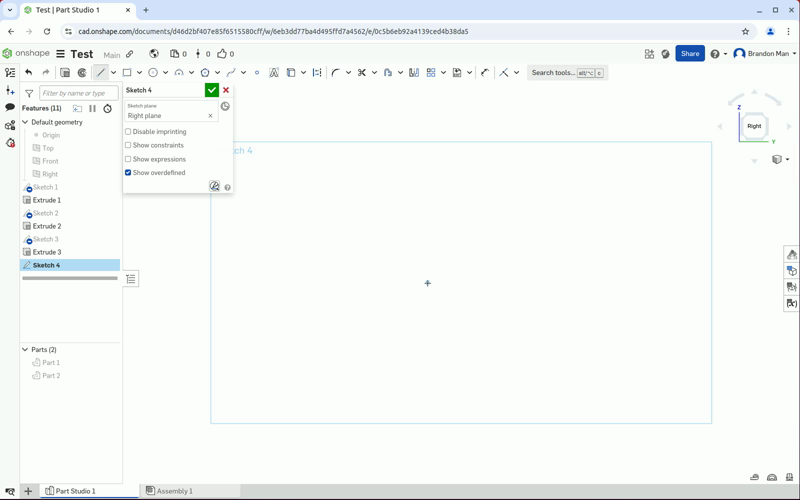
mouse_move(457, 282)
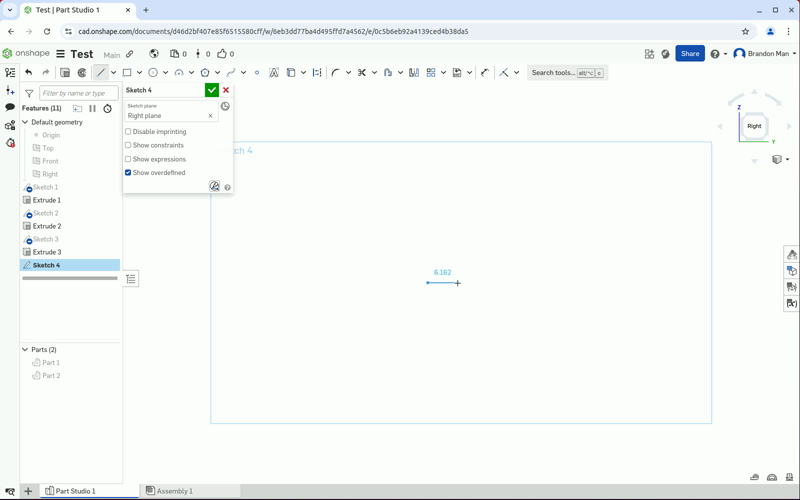
mouse_move(461, 282)
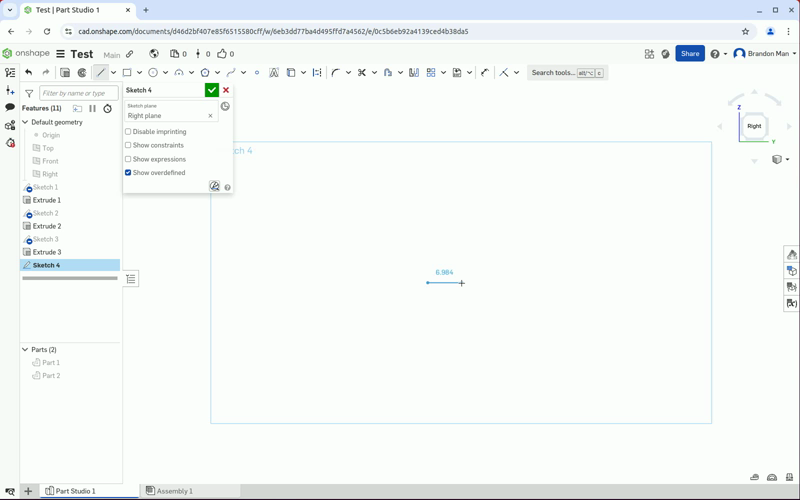
click(461, 282)
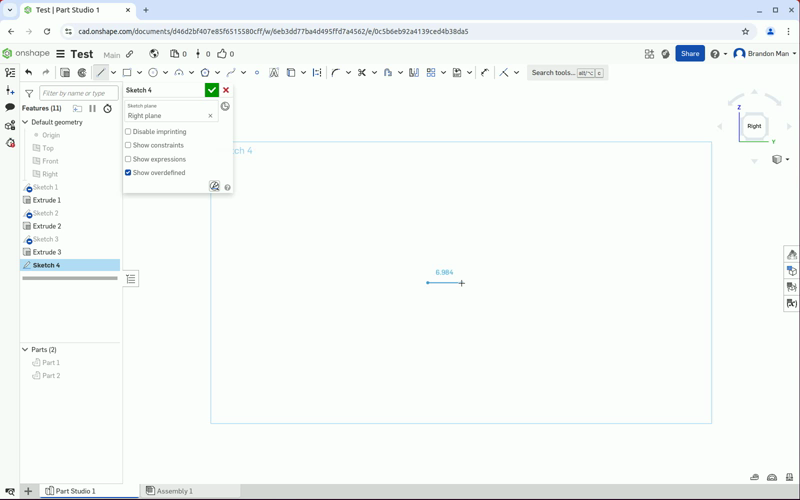
key_up(shift)
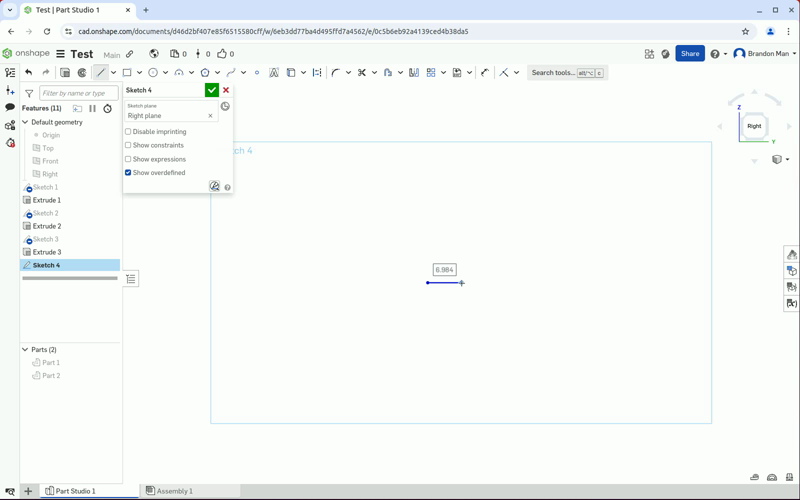
key_down(shift)
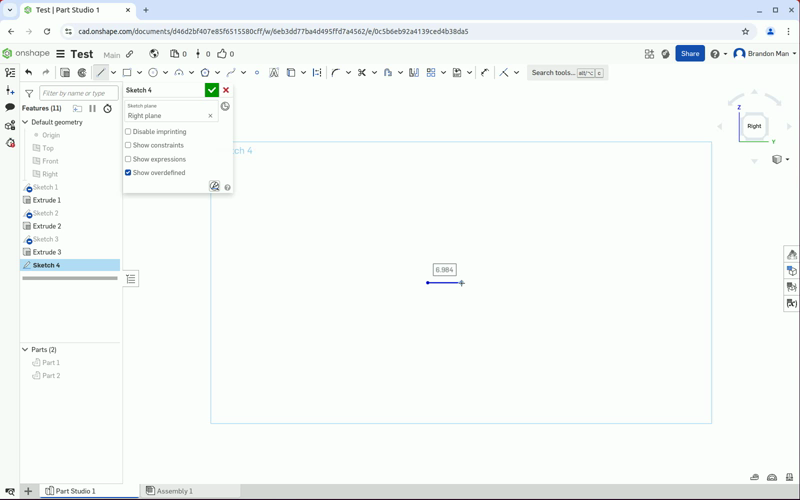
mouse_move(491, 282)
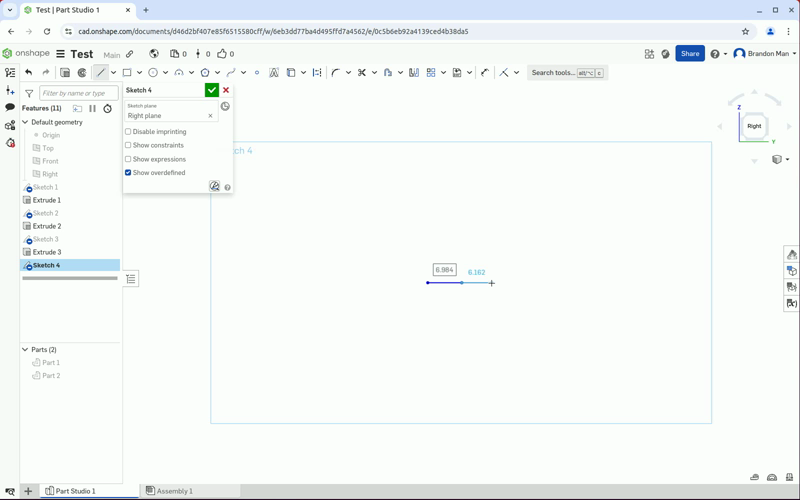
mouse_move(461, 231)
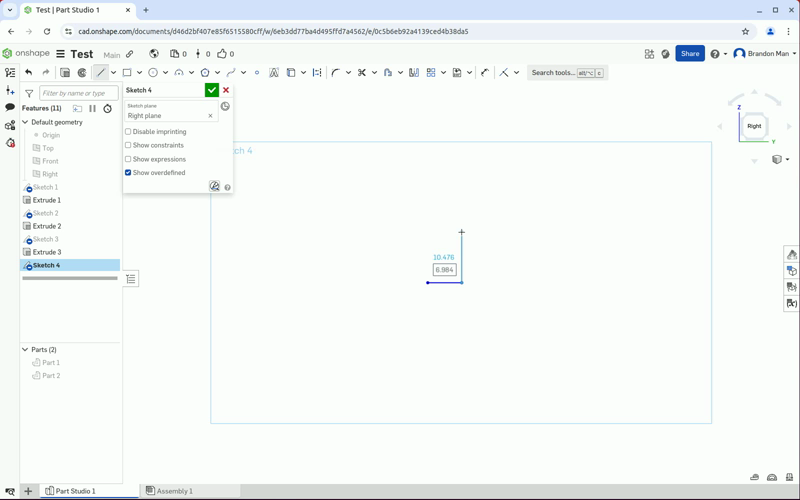
click(461, 231)
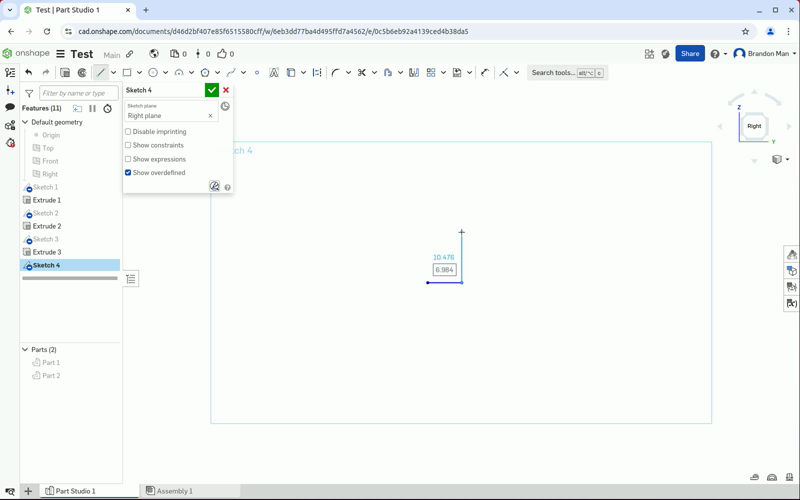
key_up(shift)
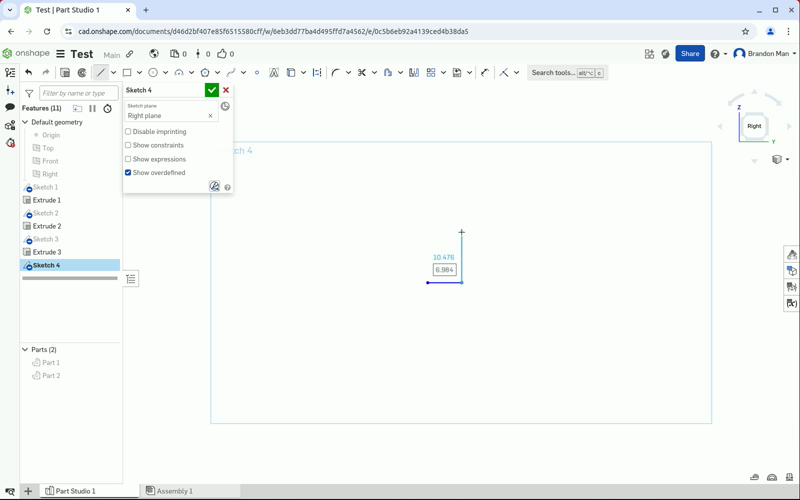
key_down(shift)
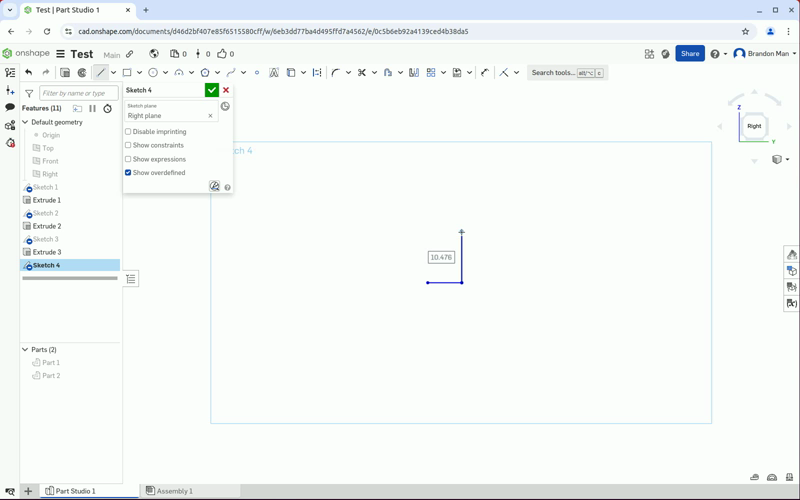
mouse_move(491, 231)
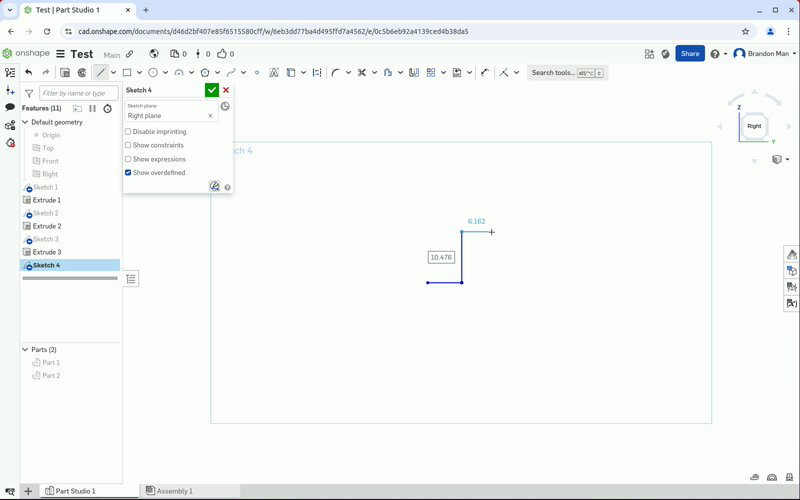
mouse_move(444, 231)
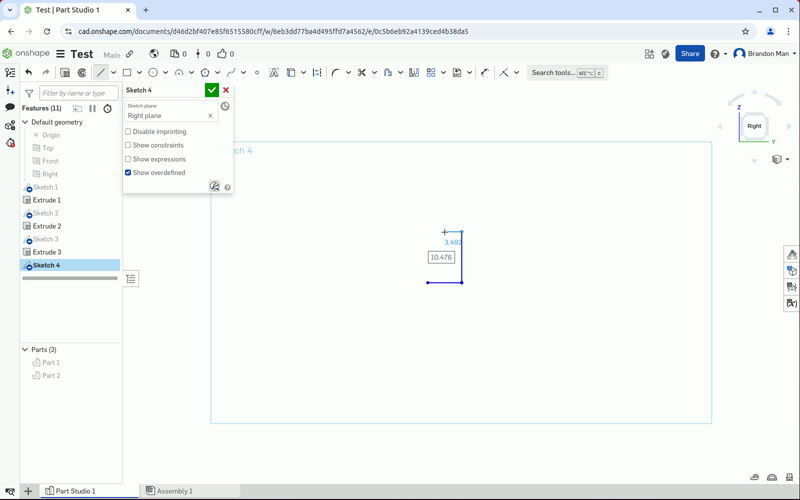
click(444, 231)
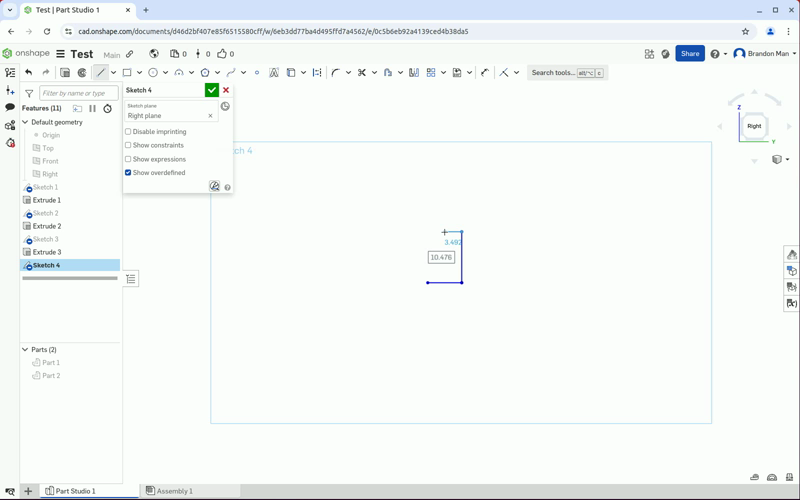
key_up(shift)
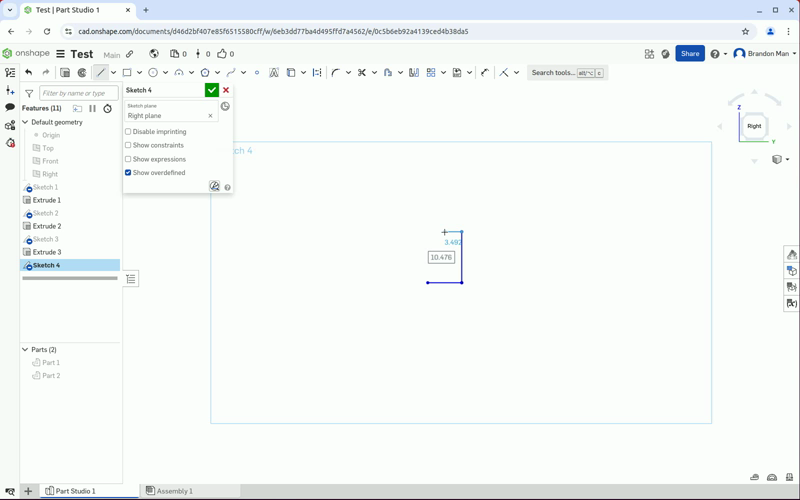
key_down(shift)
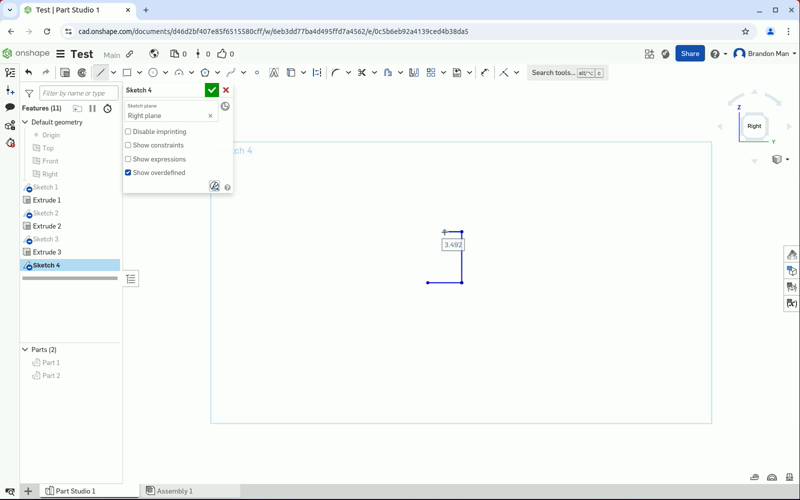
mouse_move(474, 231)
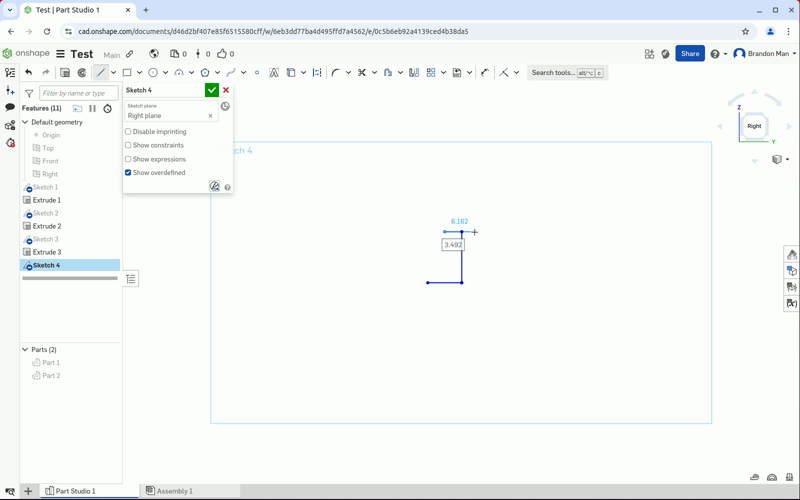
mouse_move(427, 261)
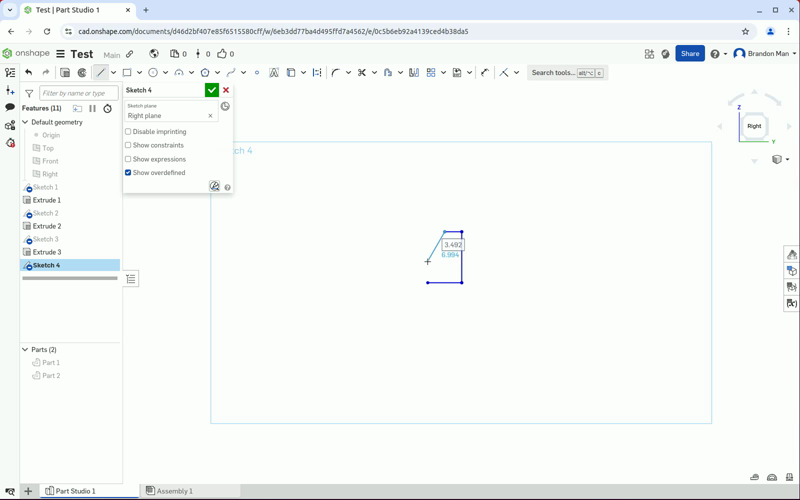
click(427, 261)
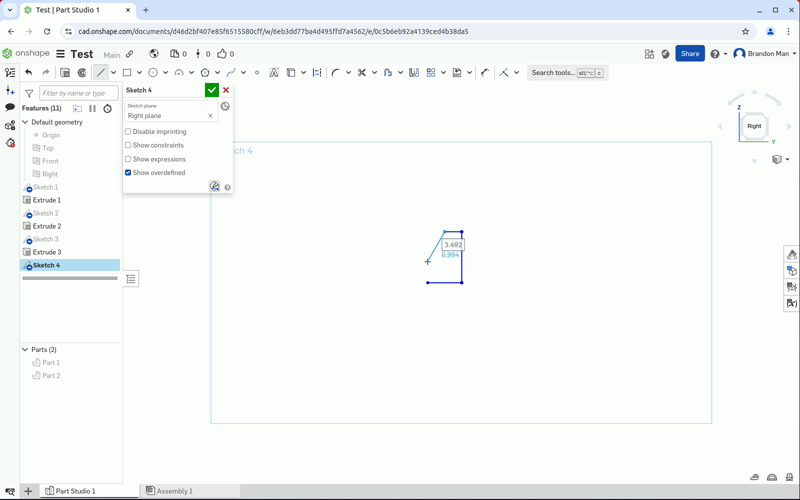
key_up(shift)
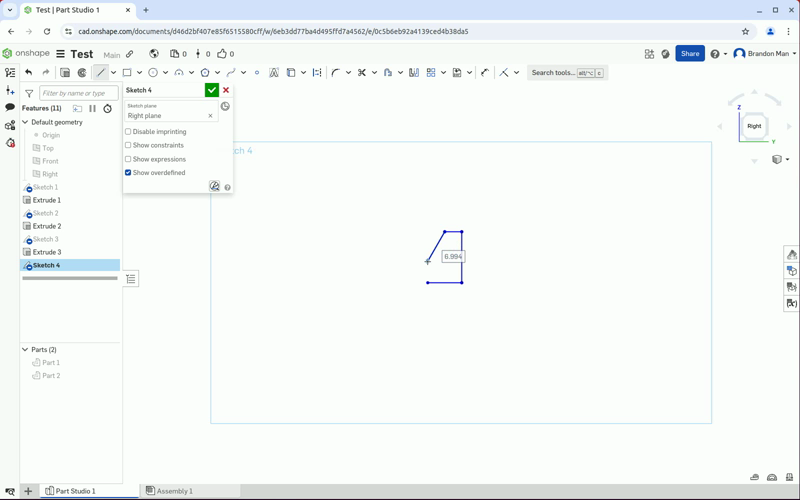
mouse_move(457, 261)
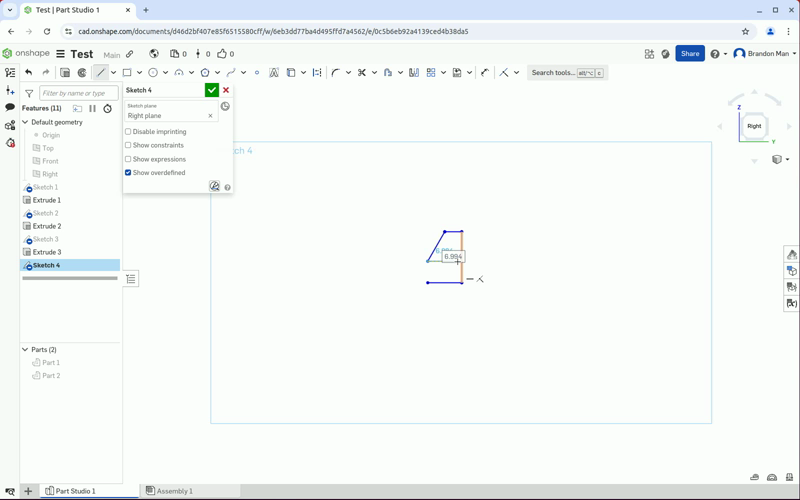
key_down(shift)
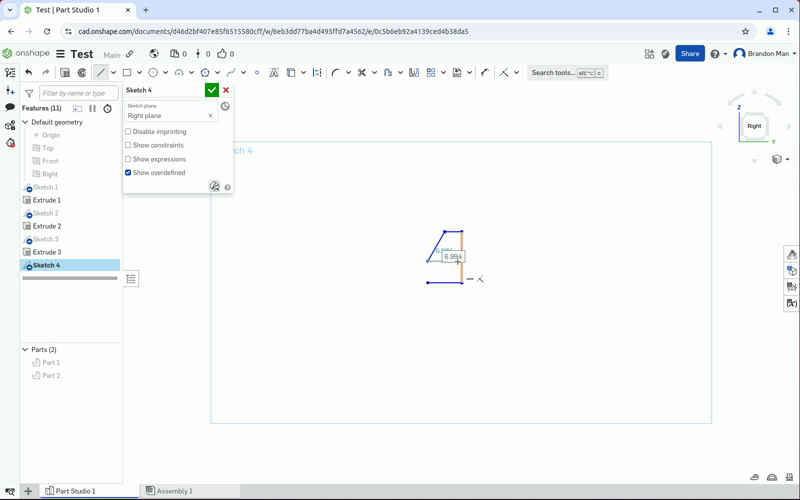
mouse_move(427, 282)
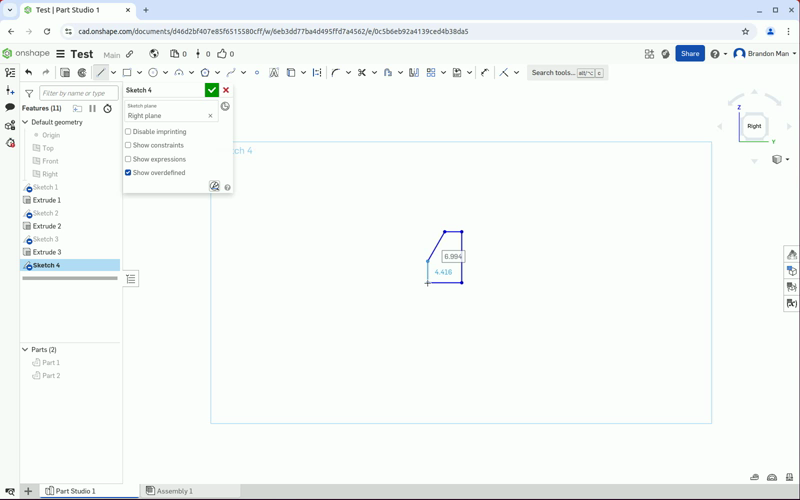
key_up(shift)
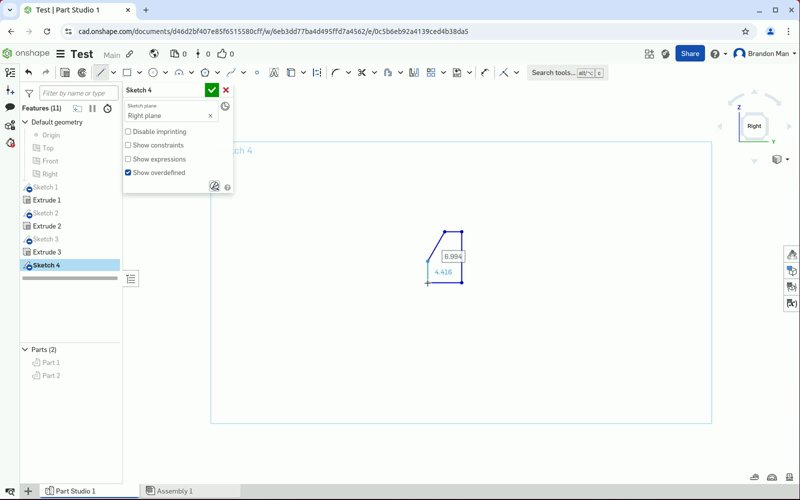
click(427, 282)
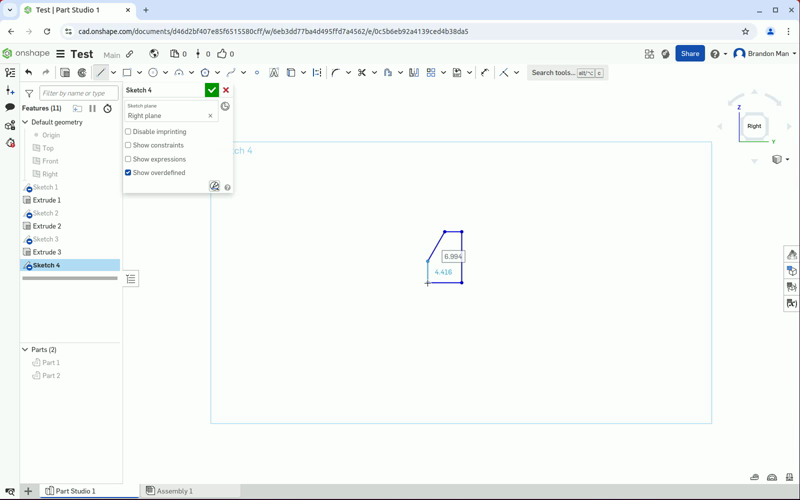
key(esc)
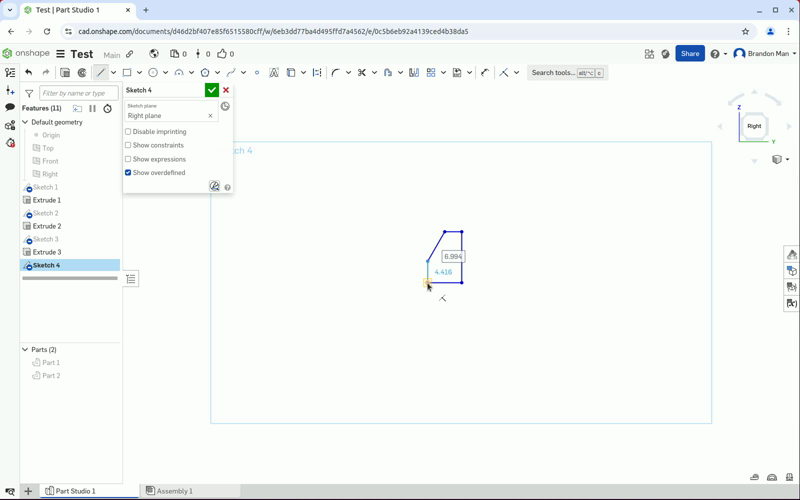
mouse_move(454, 243)
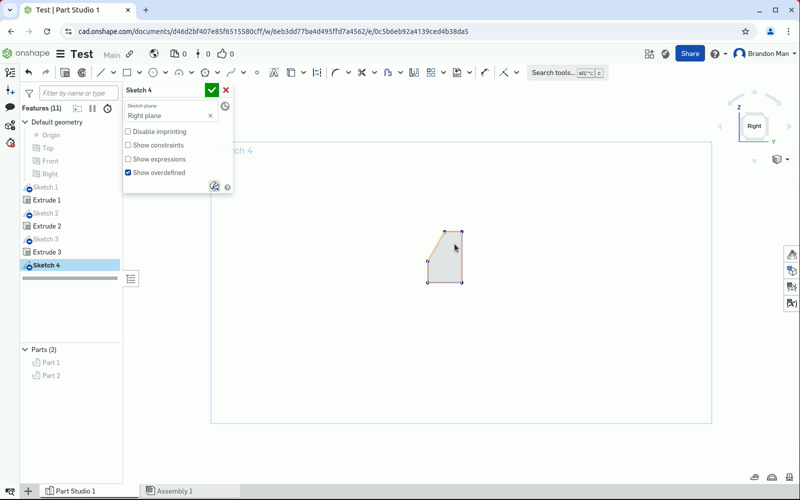
scroll(6)
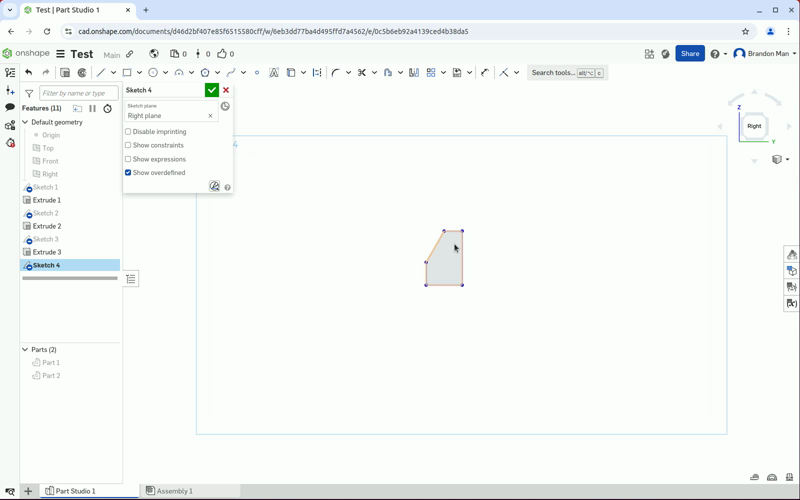
scroll(6)
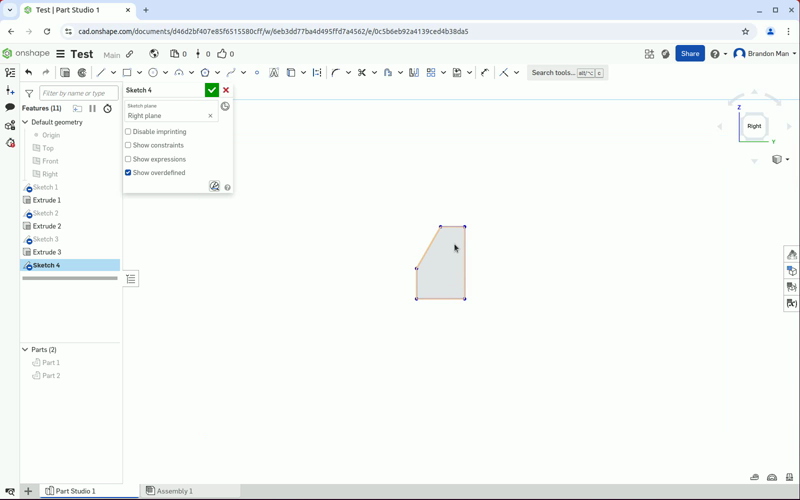
scroll(6)
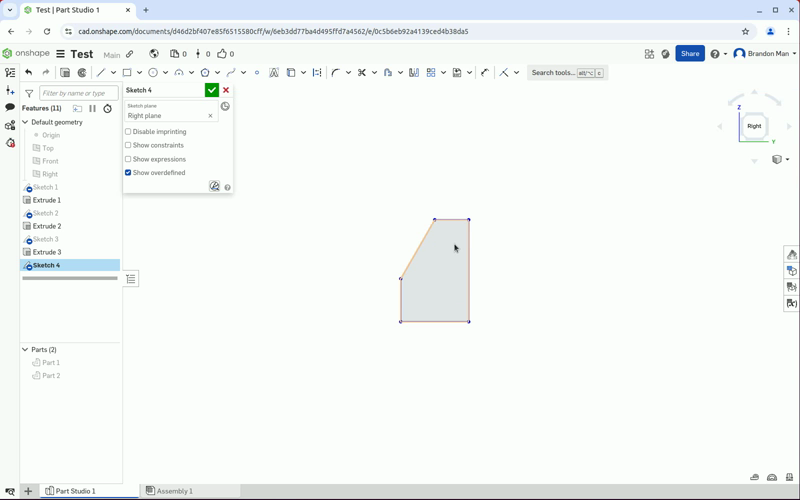
scroll(6)
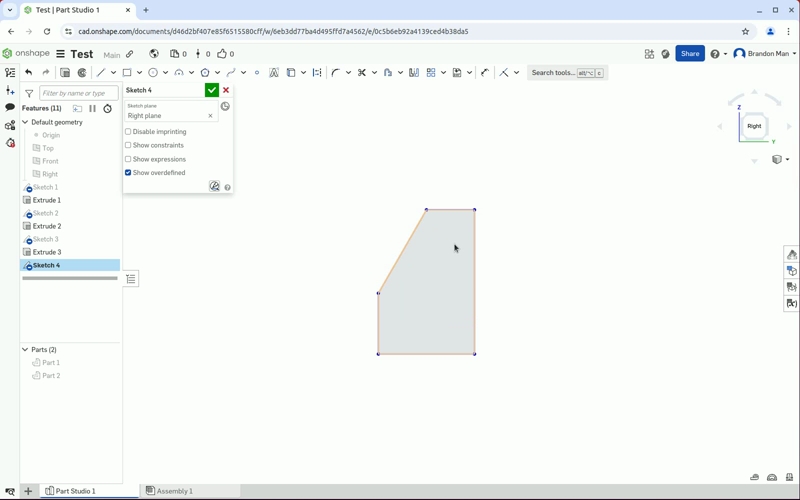
scroll(6)
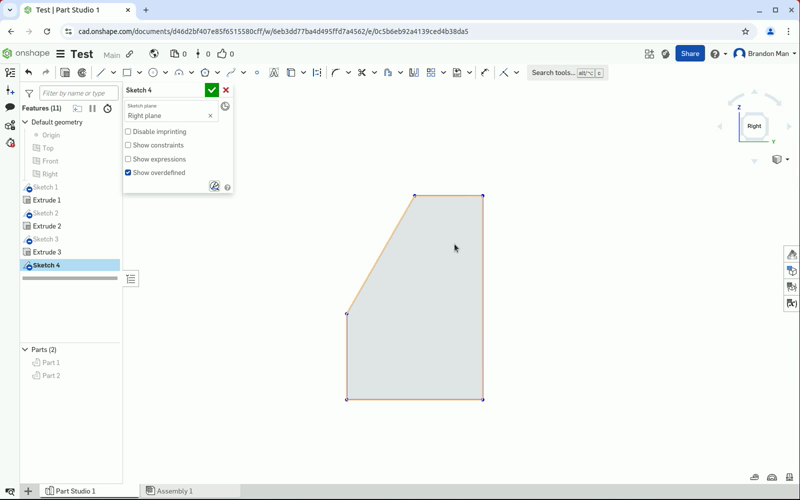
scroll(6)
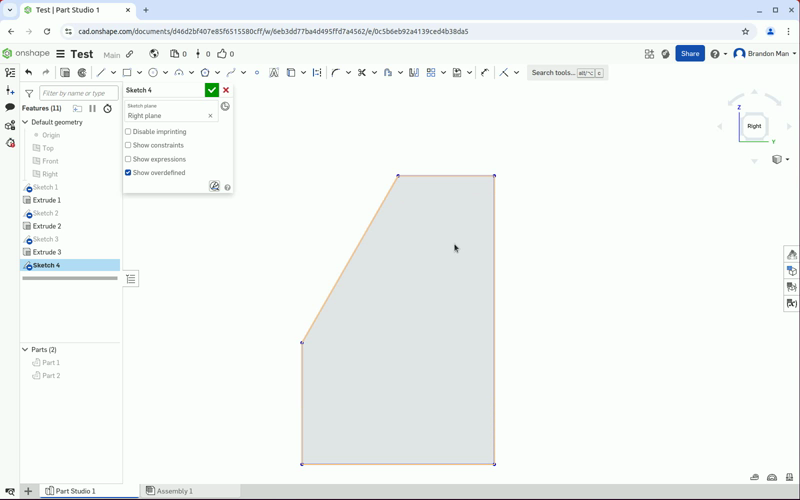
scroll(6)
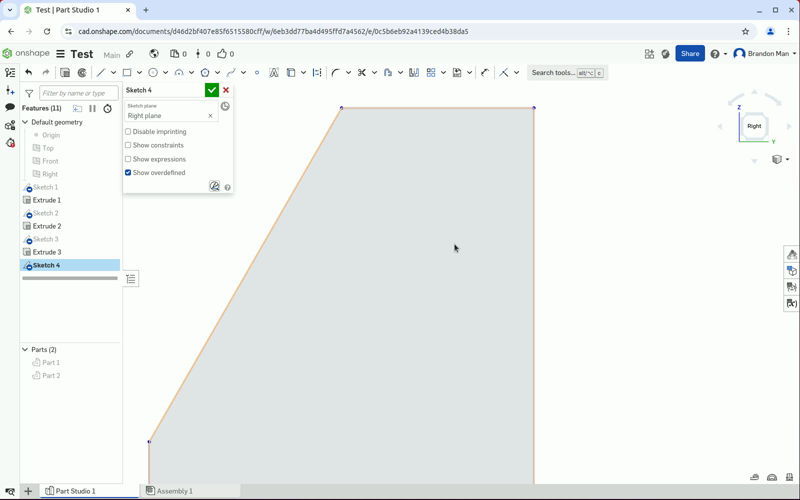
click(454, 243)
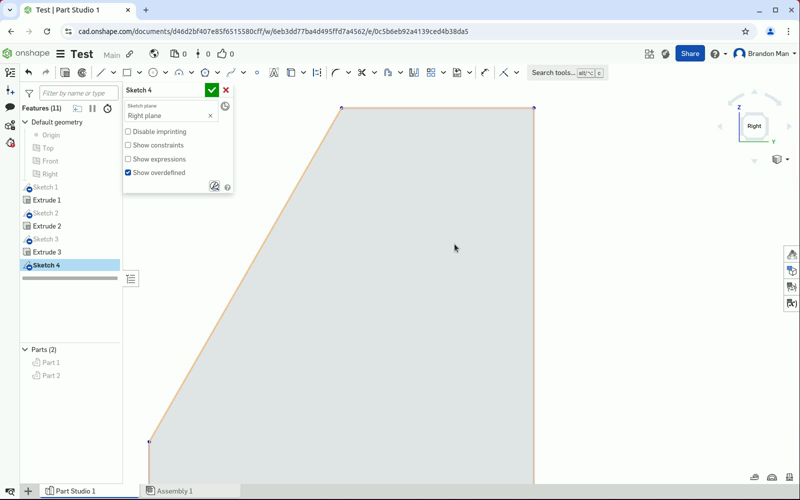
scroll(-6)
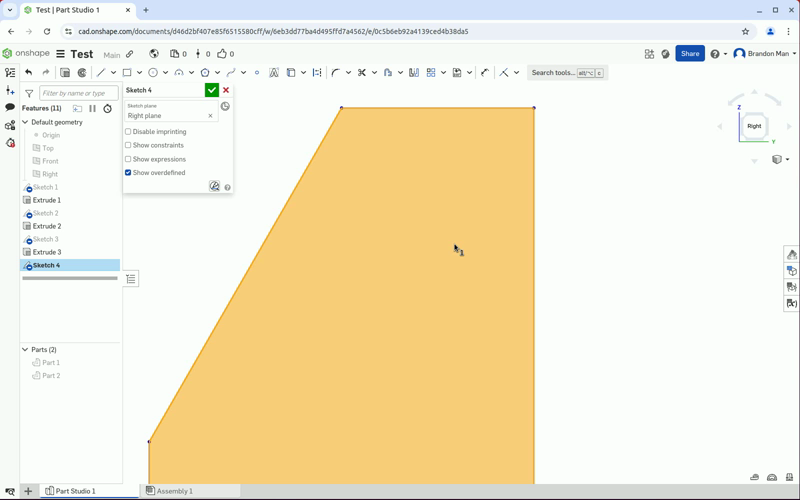
scroll(-6)
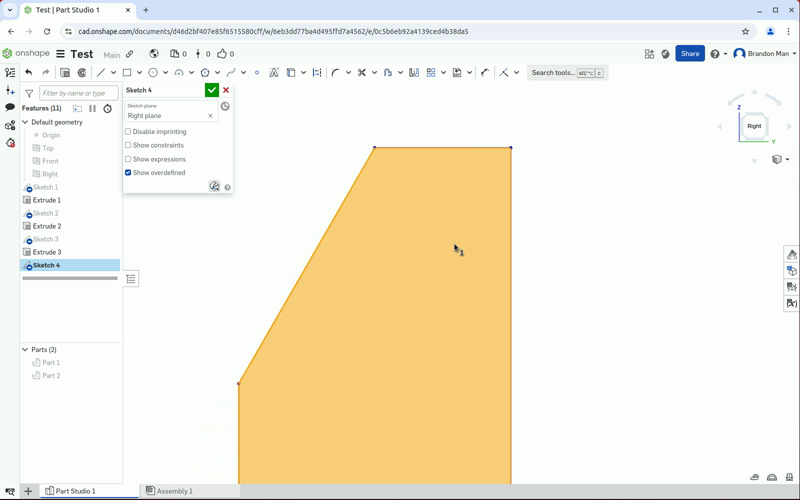
scroll(-6)
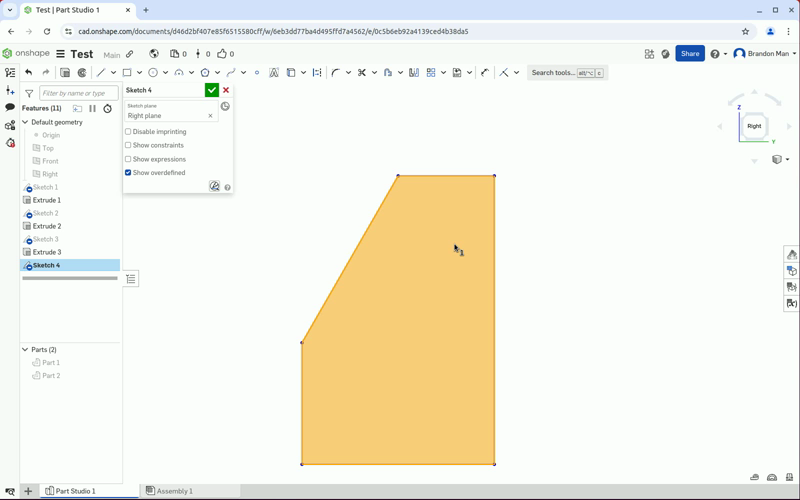
scroll(-6)
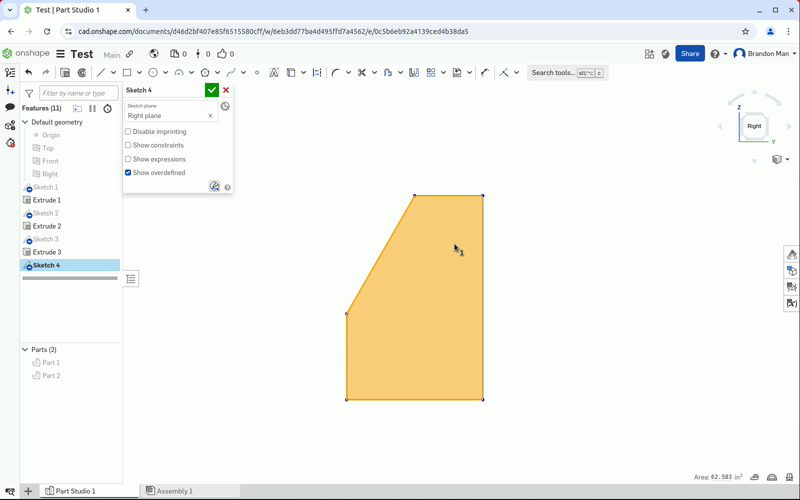
scroll(-6)
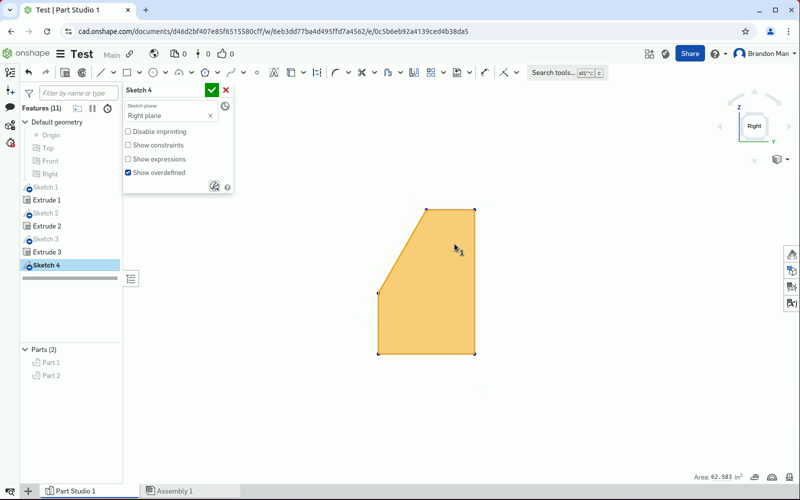
scroll(-6)
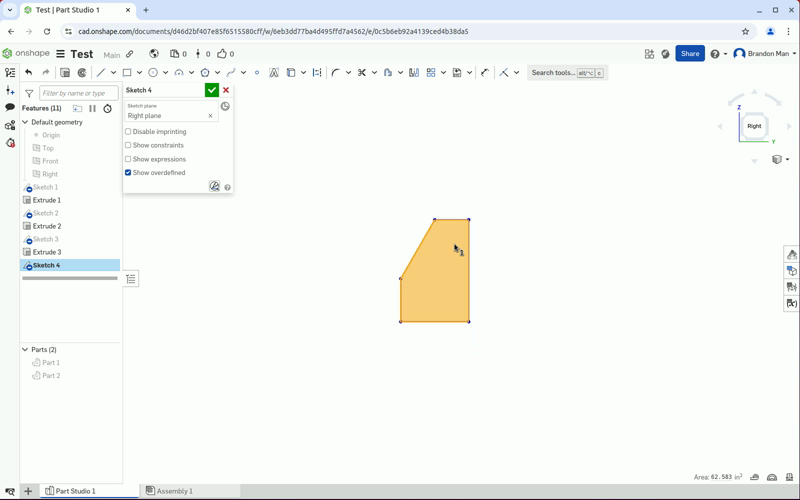
scroll(-6)
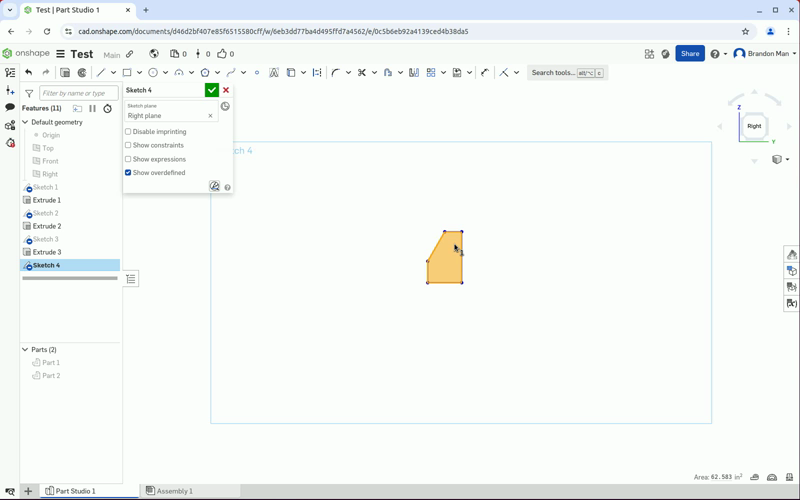
mouse_move(73, 352)
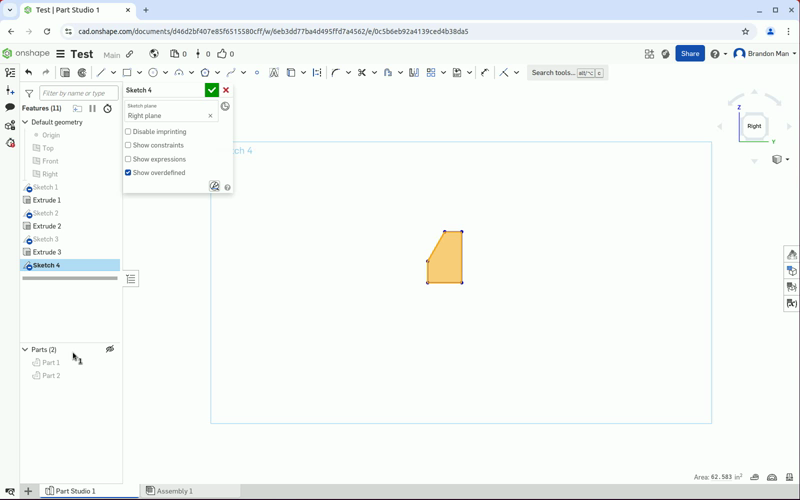
key(shift+y)
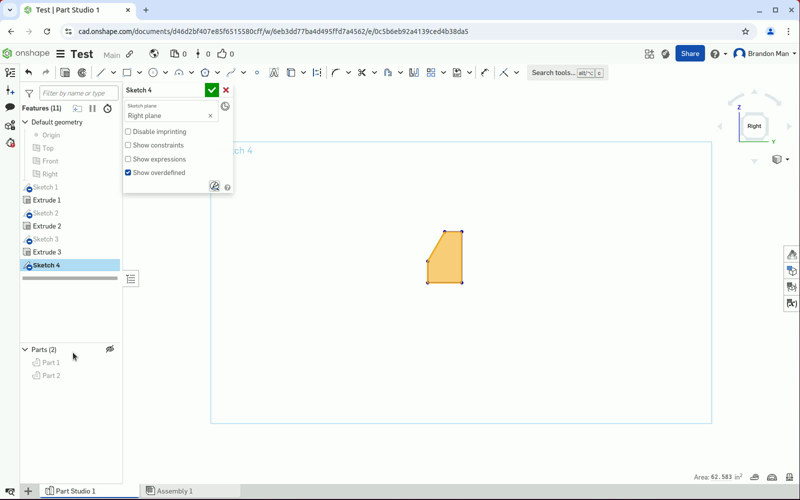
key(shift+e)
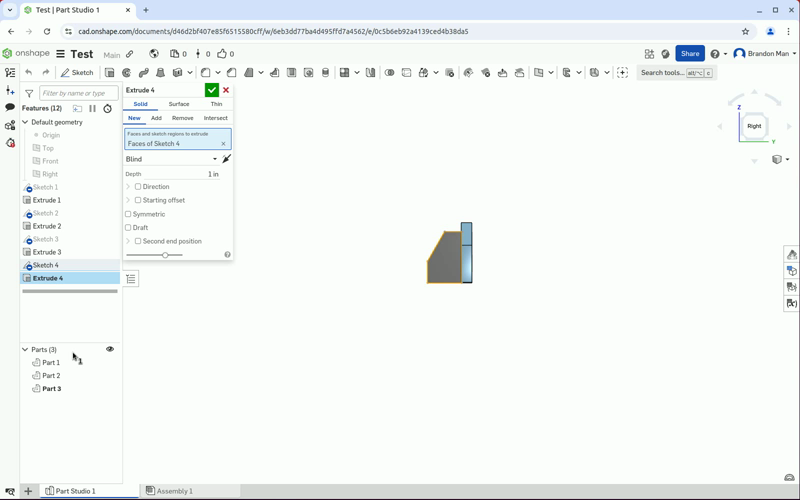
mouse_move(143, 106)
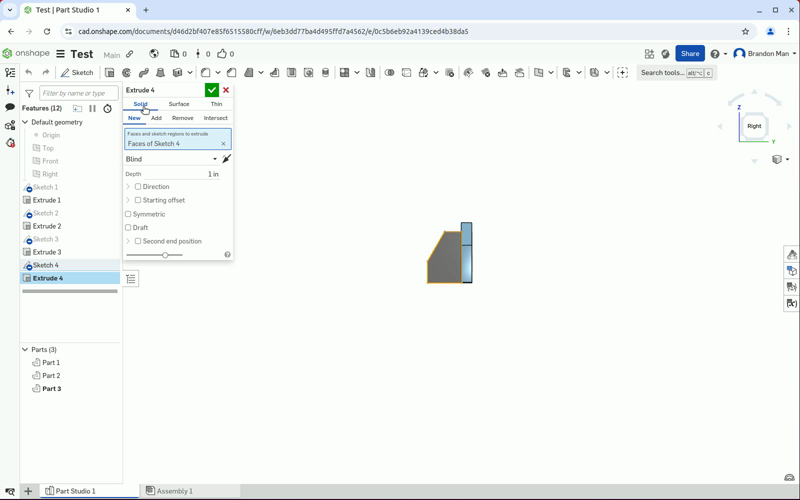
click(143, 106)
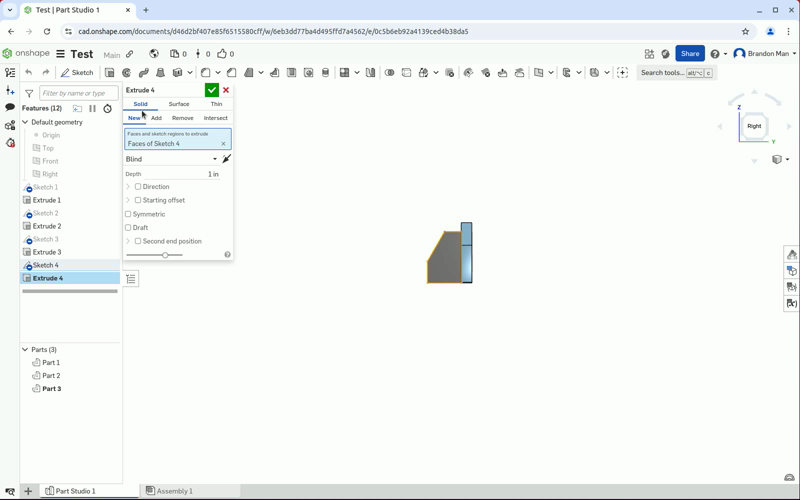
mouse_move(137, 120)
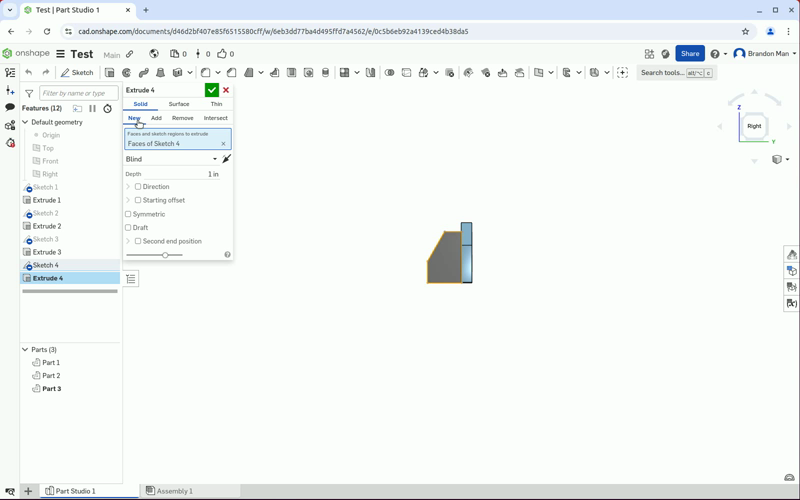
click(137, 120)
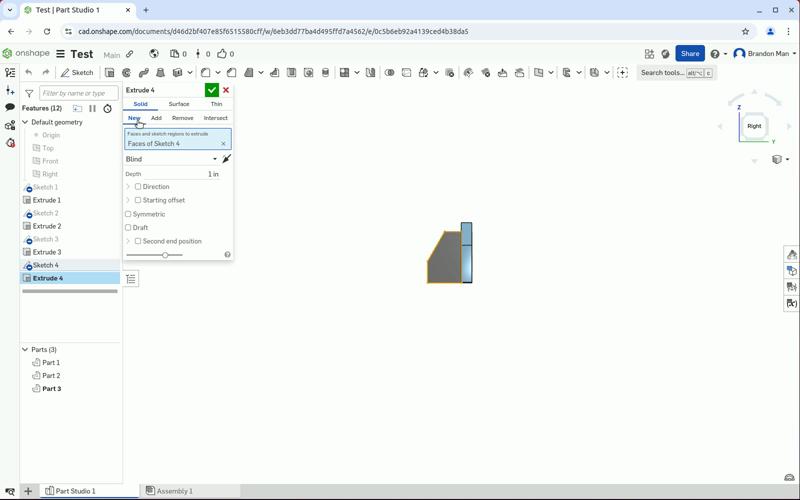
key(tab, 4)
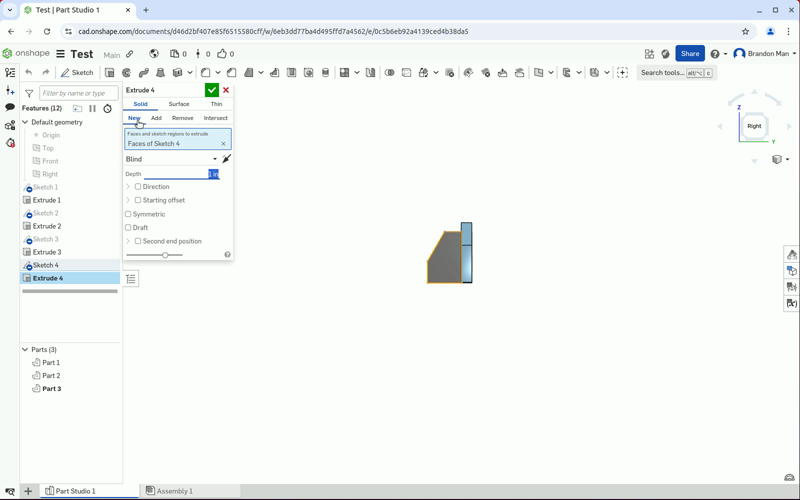
text(2.166)
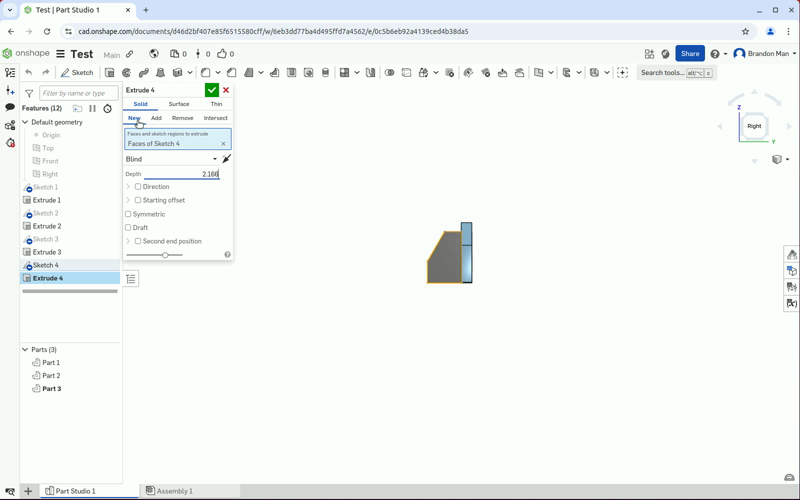
key(enter)
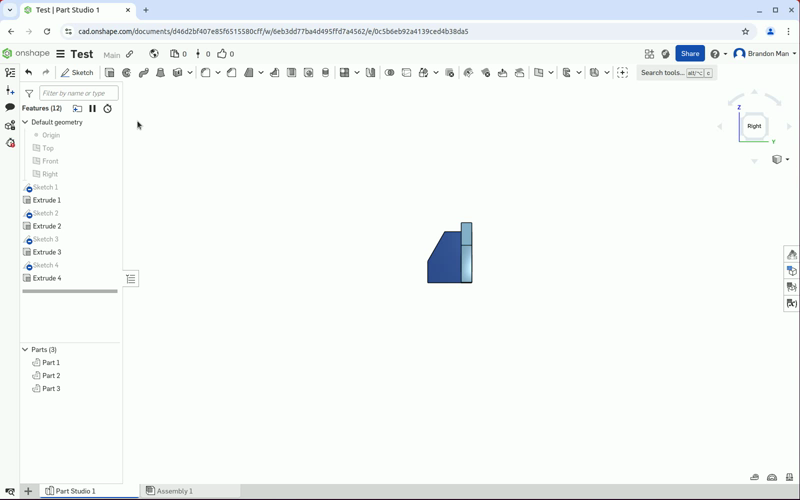
key(shift+h)
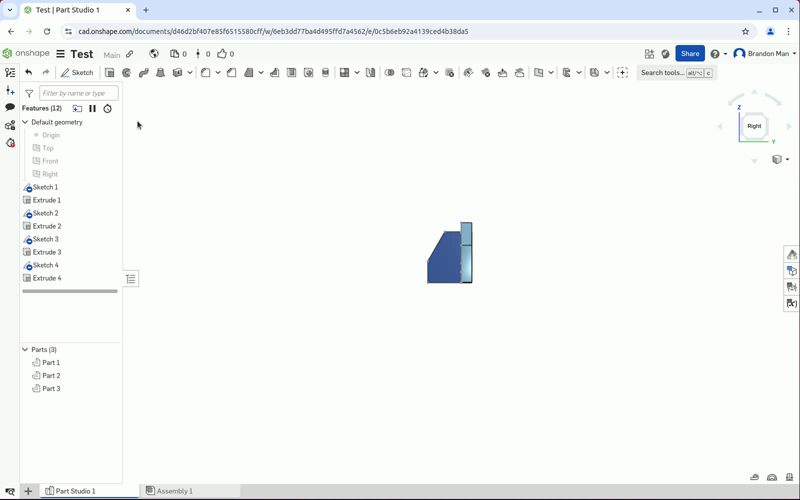
key(shift+h)
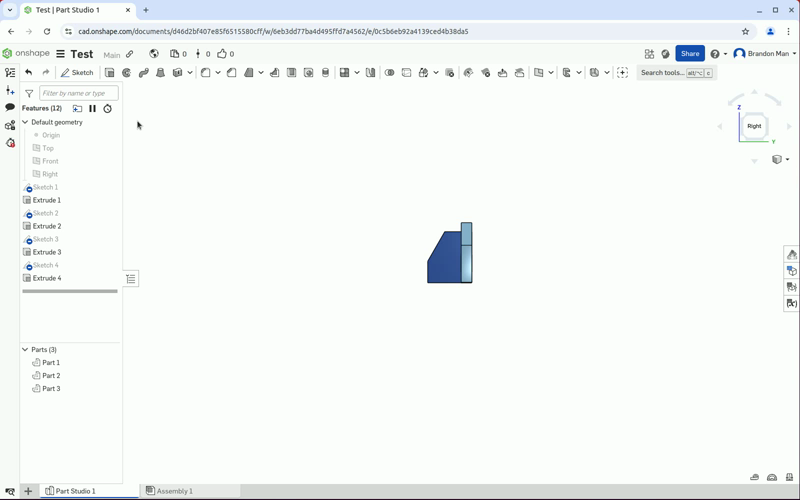
mouse_move(73, 189)
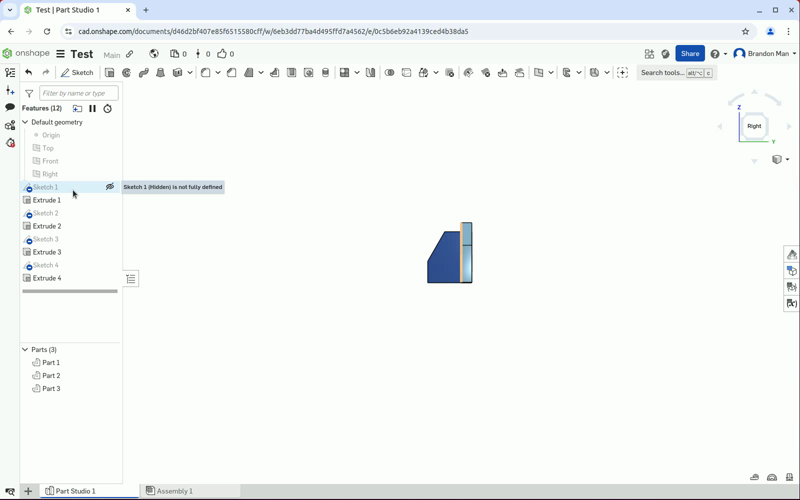
click(73, 189)
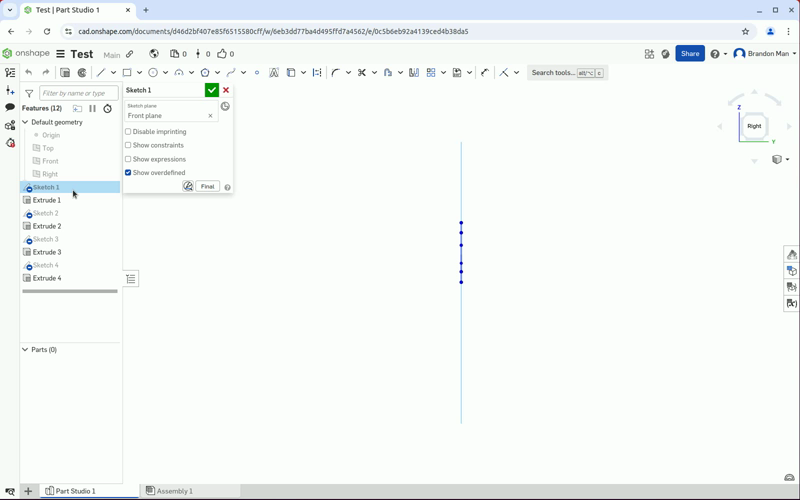
mouse_move(229, 92)
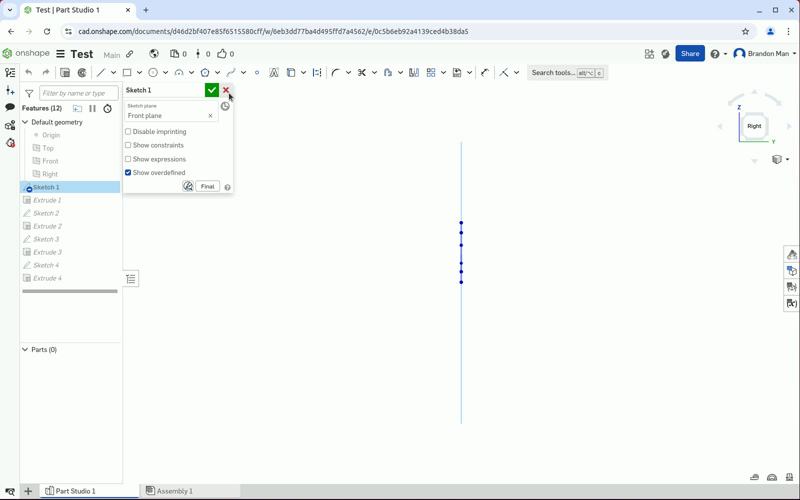
click(229, 92)
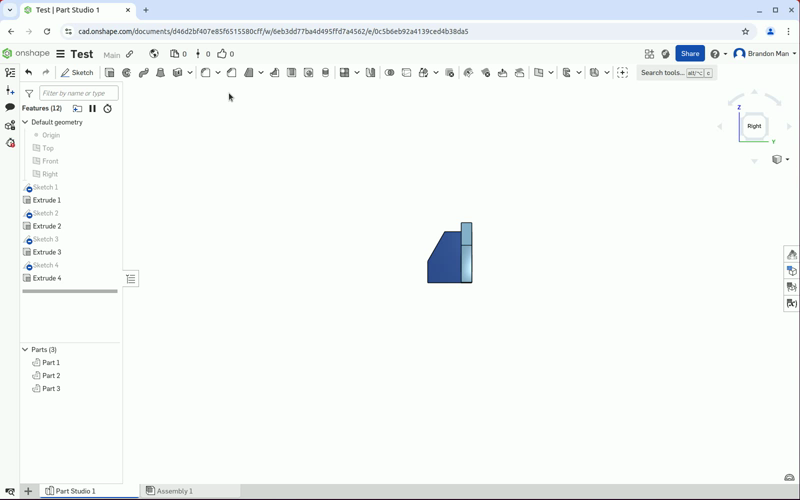
mouse_move(73, 352)
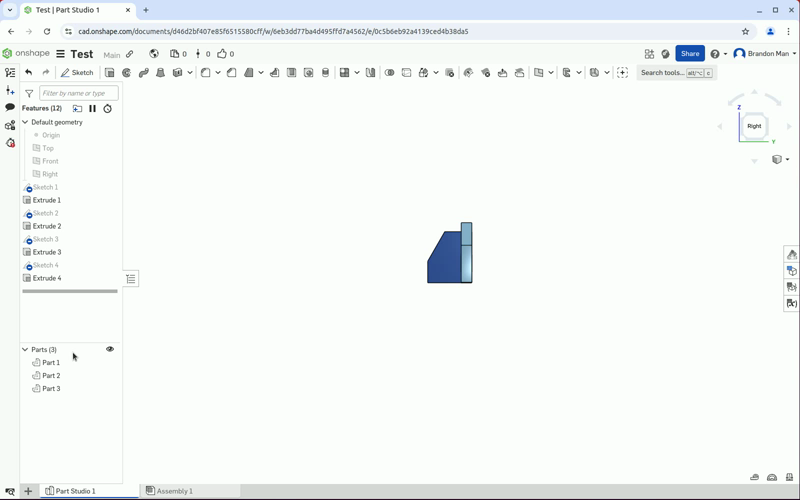
key(y)
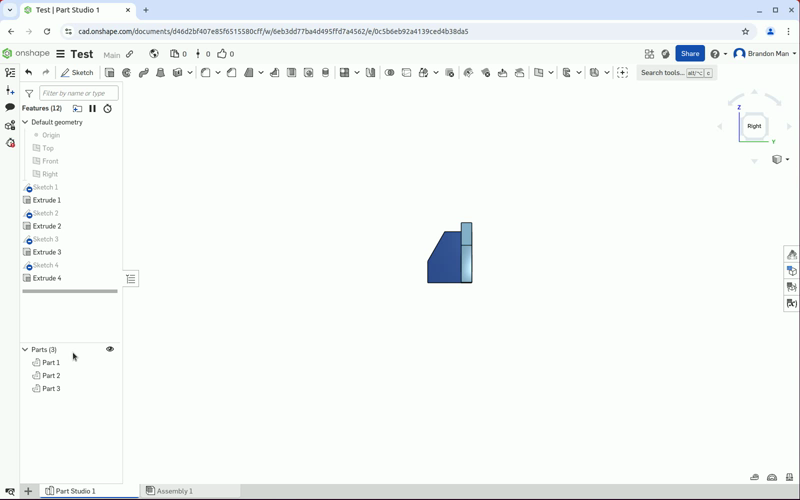
key(shift+p)
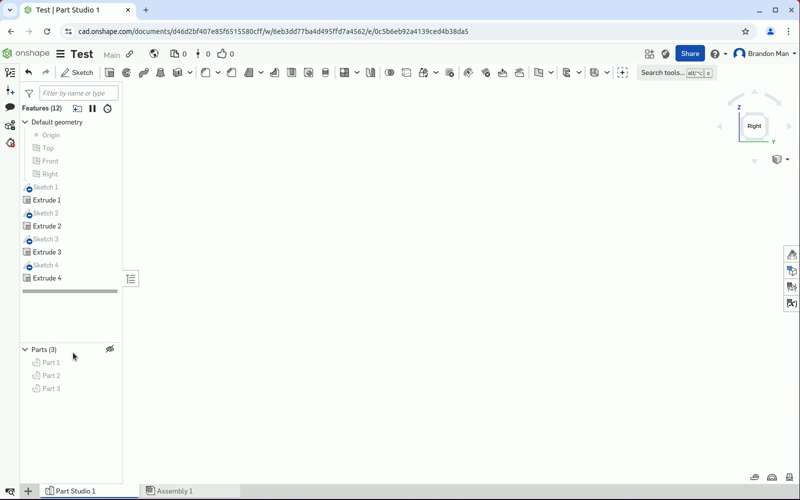
key(space)
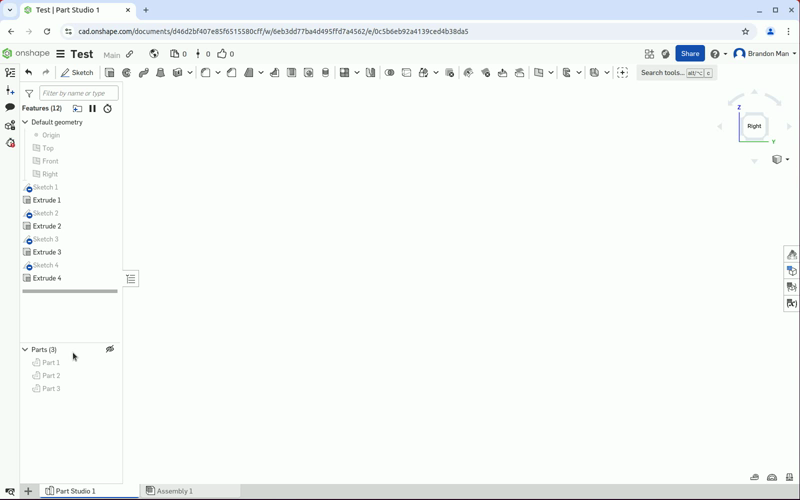
key_down(shift)
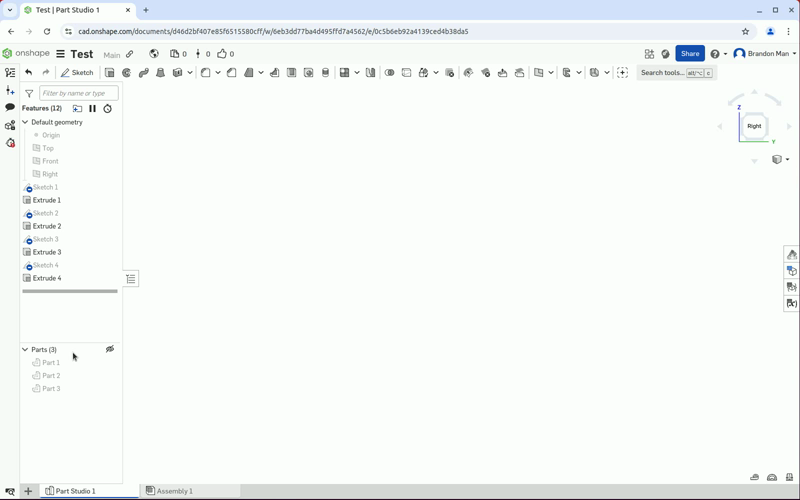
key(right)
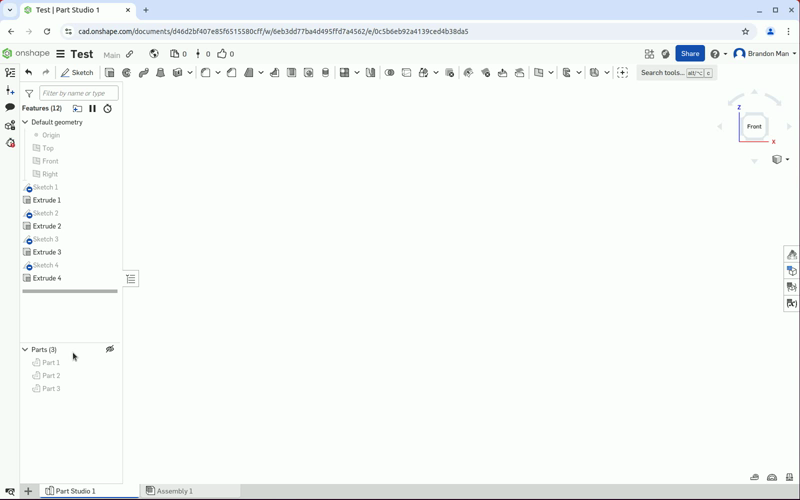
key_up(shift)
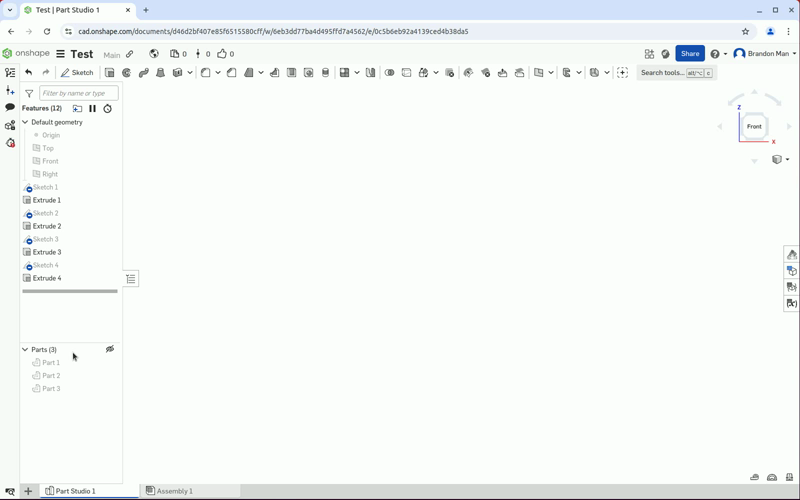
key(space)
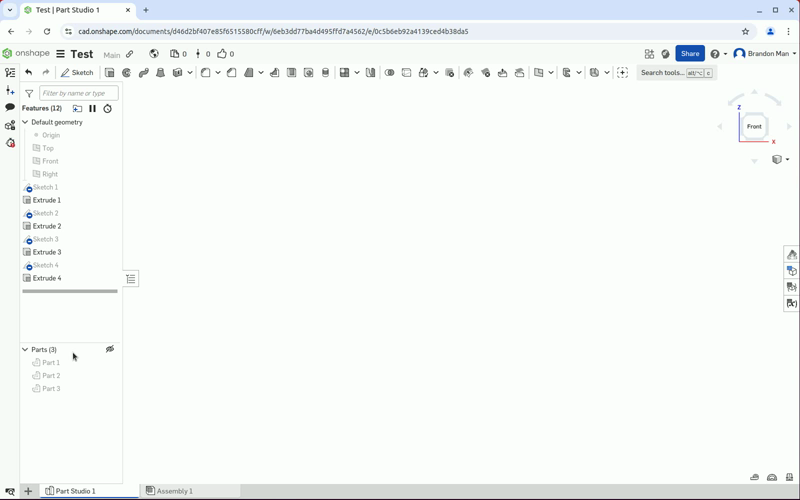
key_down(shift)
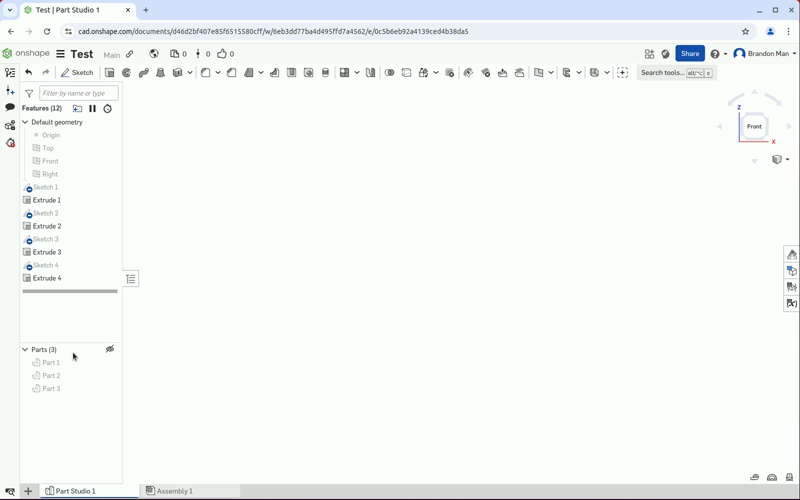
key(down)
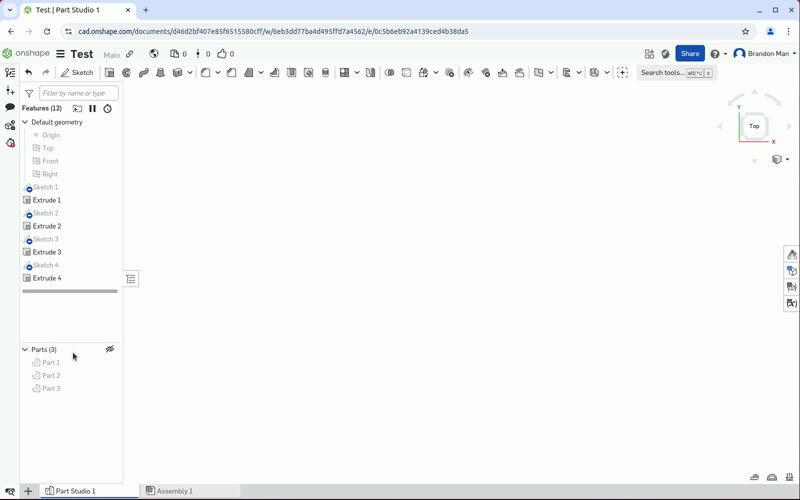
key_up(shift)
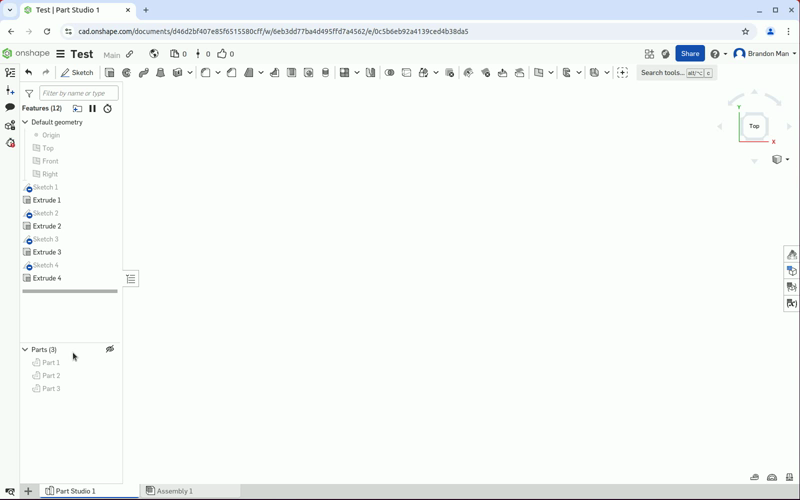
mouse_move(73, 352)
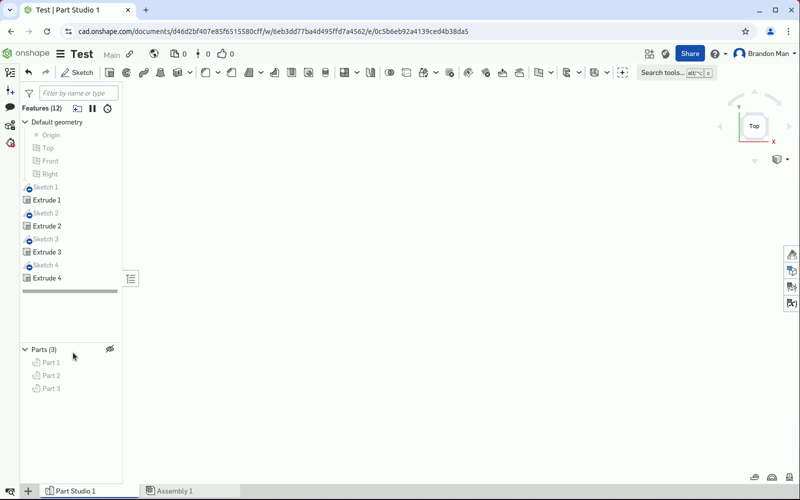
key(shift+y)
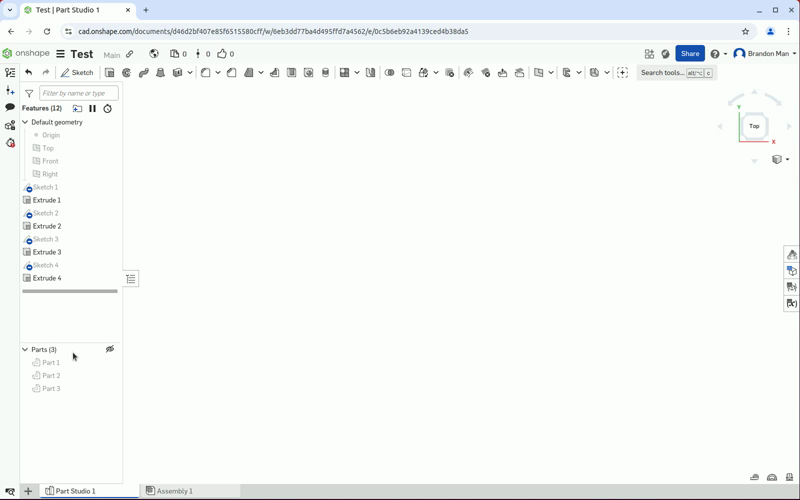
key(shift+s)
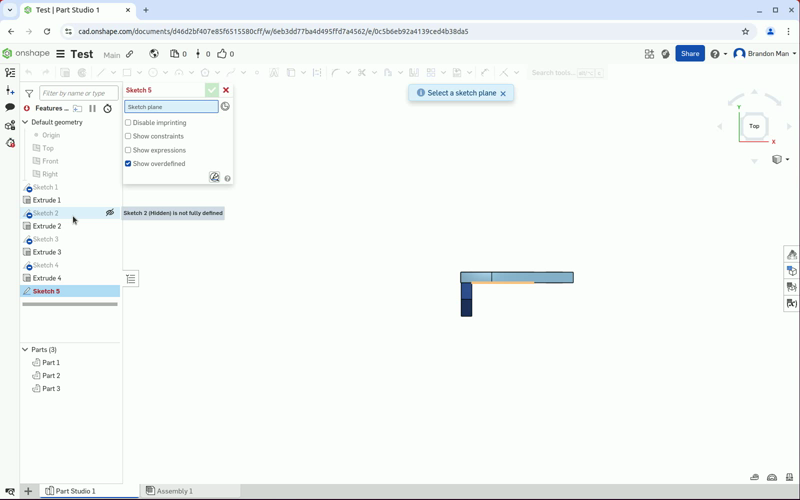
scroll(3)
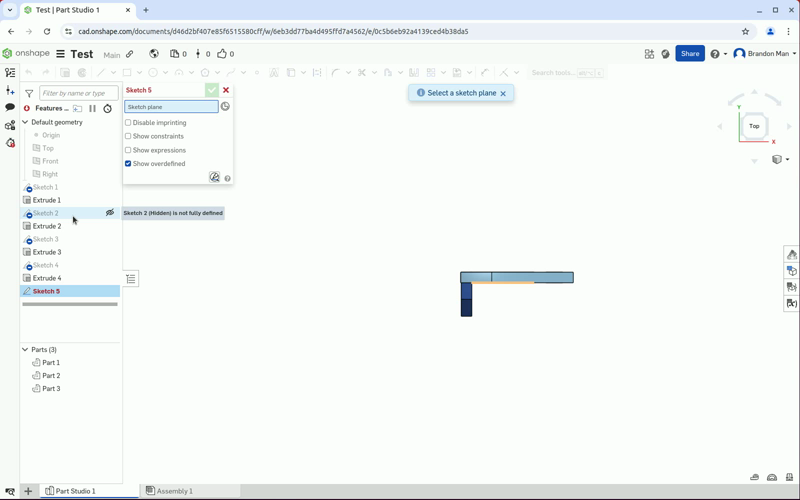
mouse_move(73, 150)
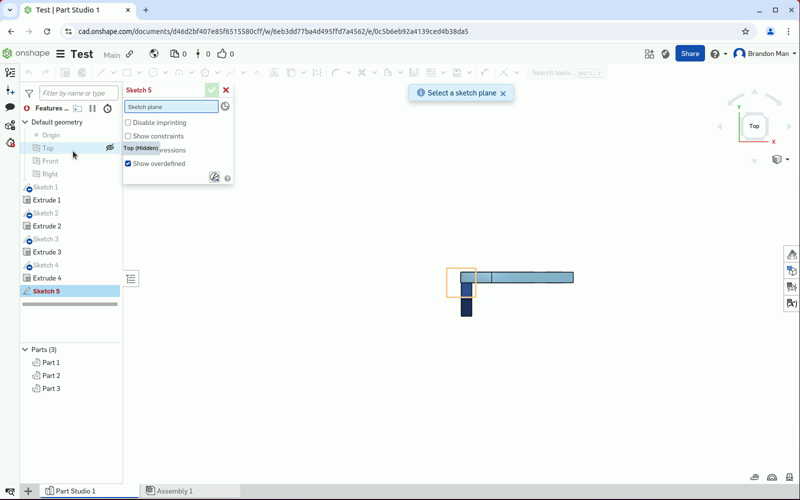
click(73, 150)
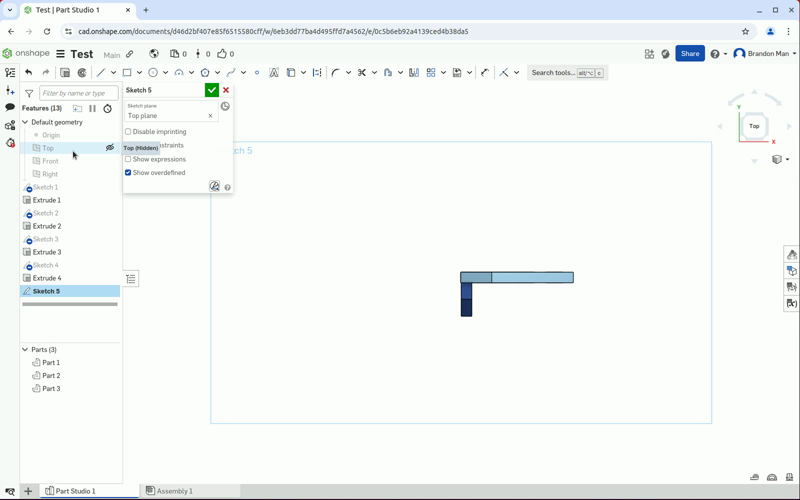
mouse_move(73, 352)
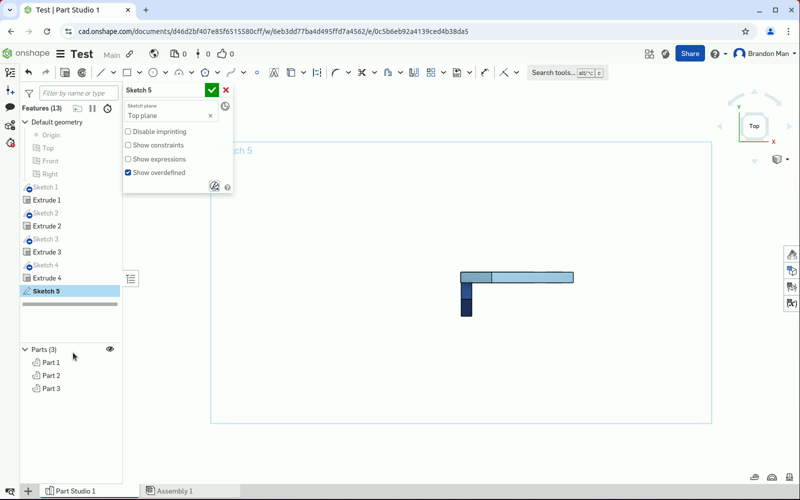
key(y)
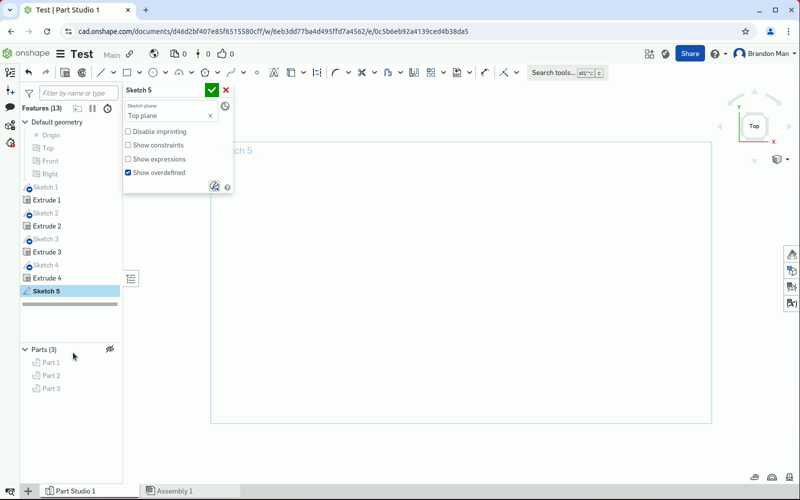
key(l)
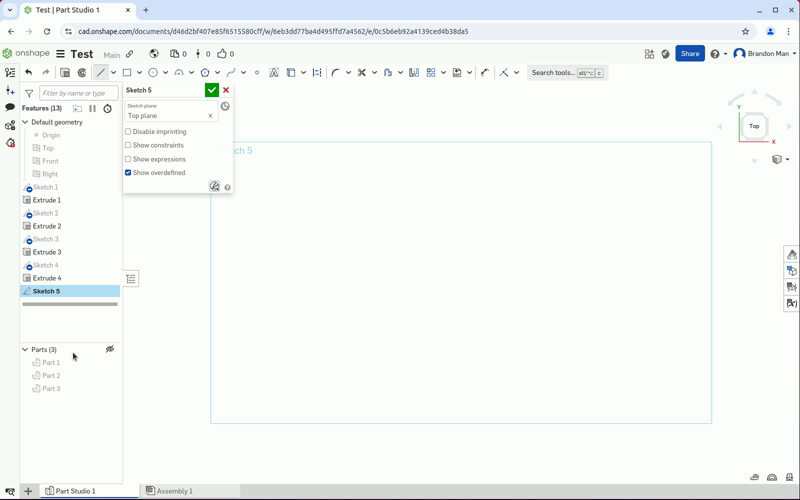
key_down(shift)
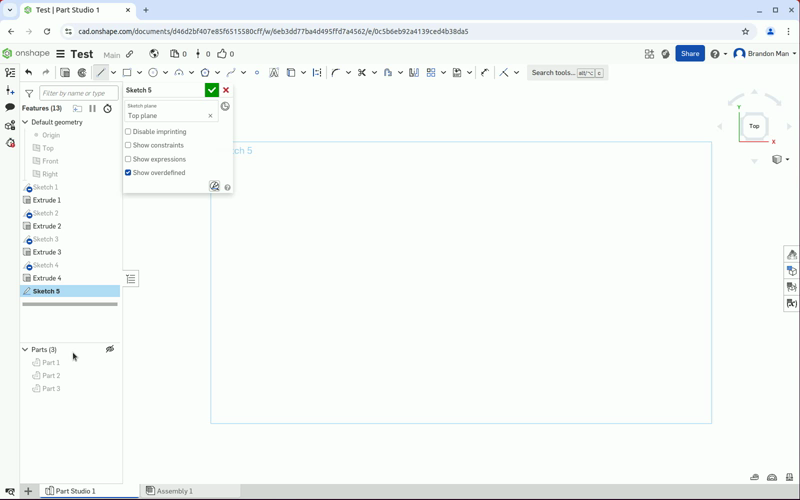
mouse_move(471, 315)
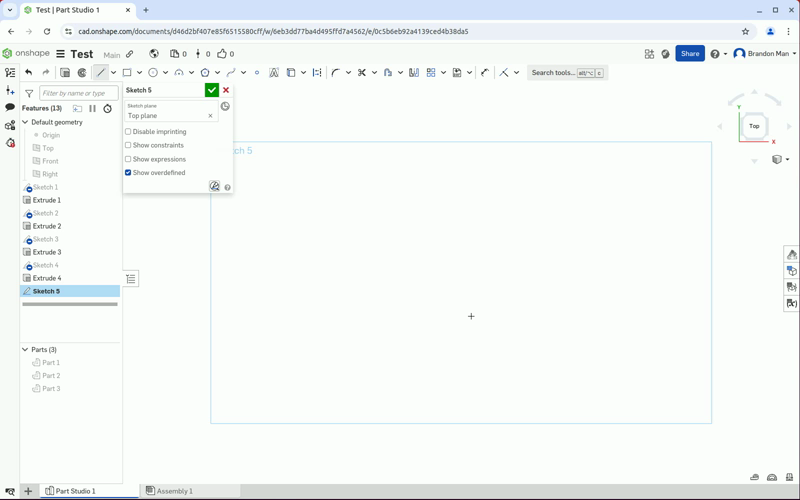
click(471, 315)
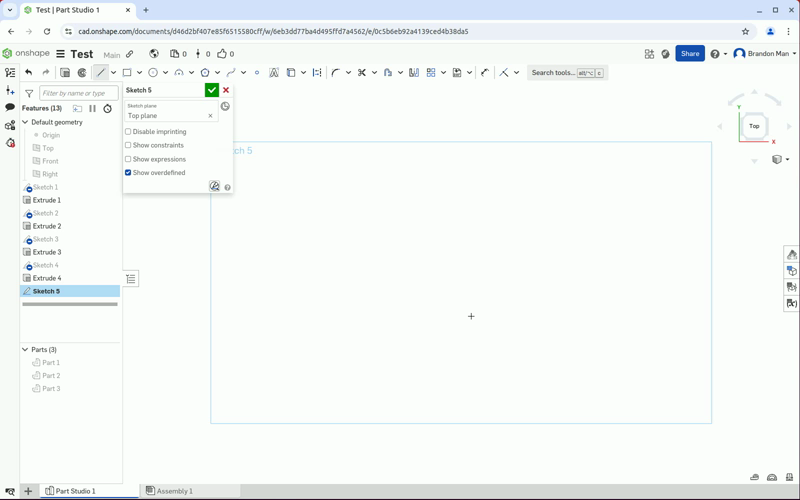
key_up(shift)
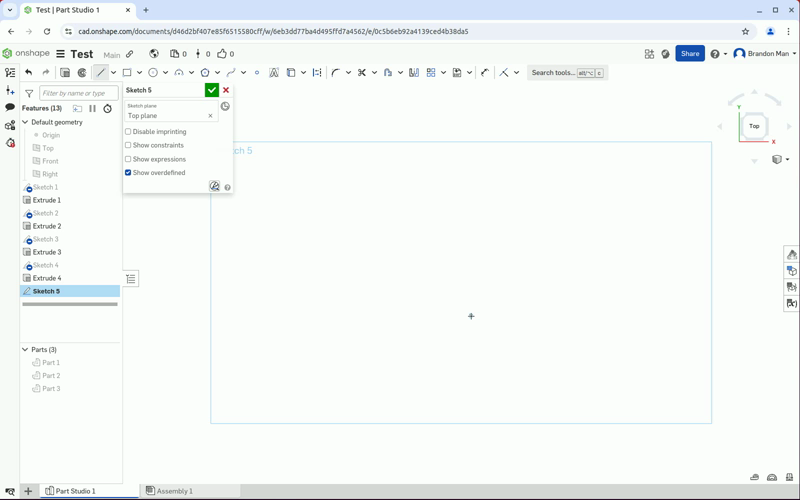
key_down(shift)
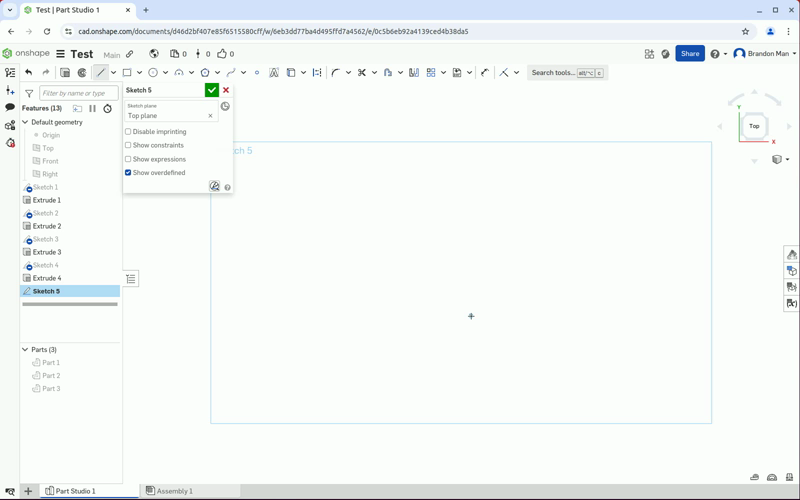
mouse_move(534, 282)
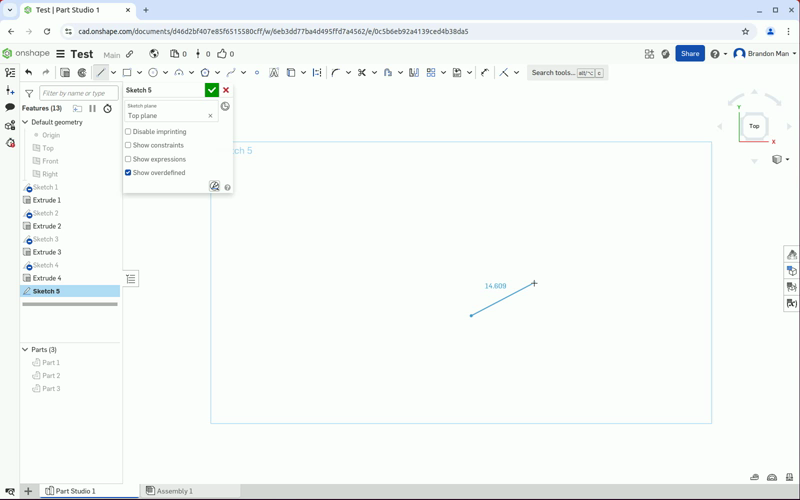
click(534, 282)
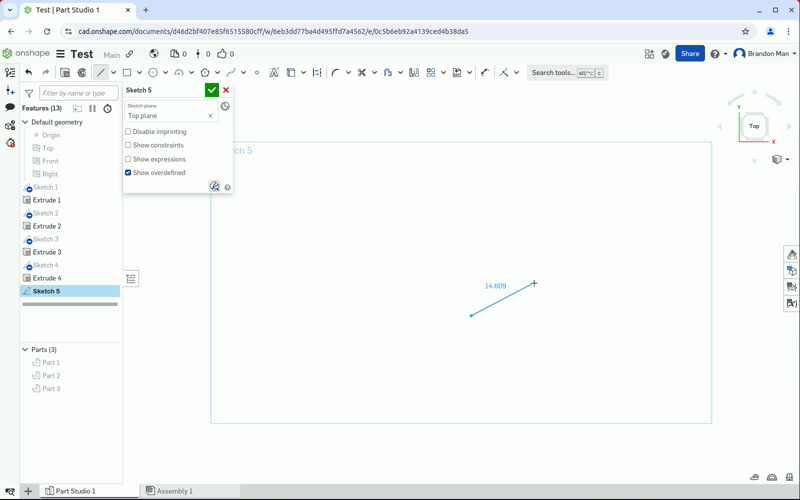
key_up(shift)
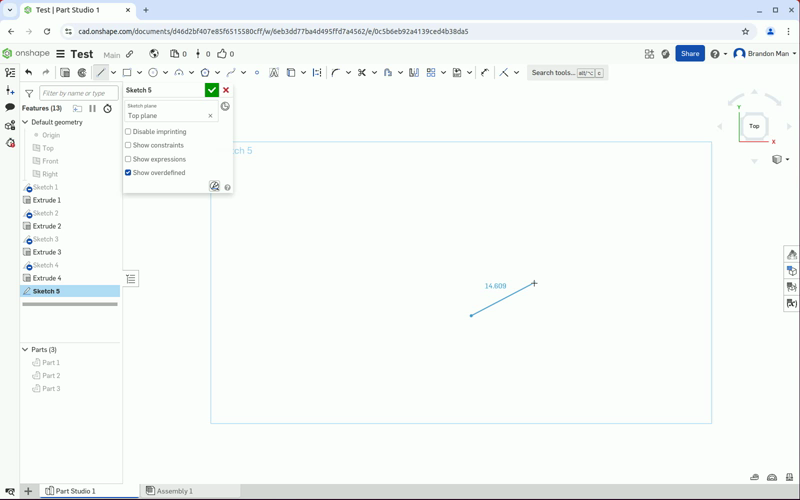
key_down(shift)
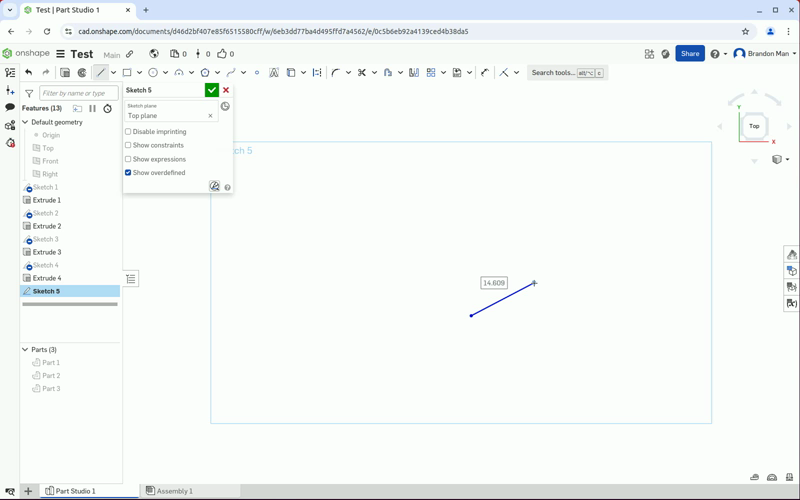
mouse_move(471, 282)
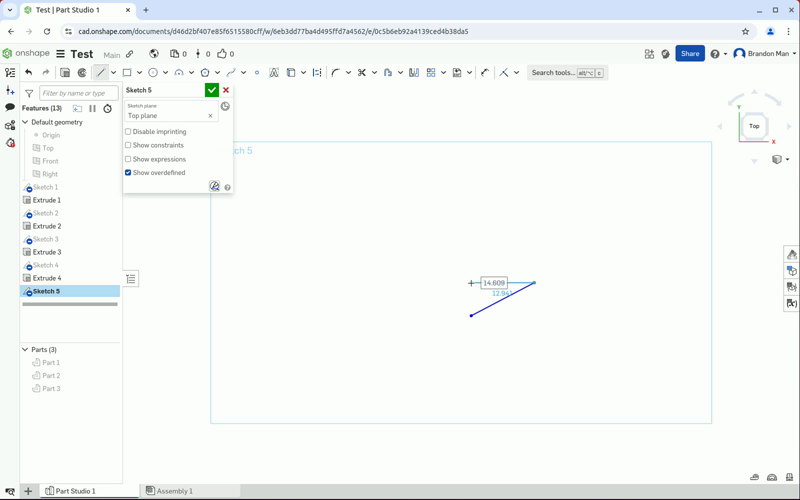
click(471, 282)
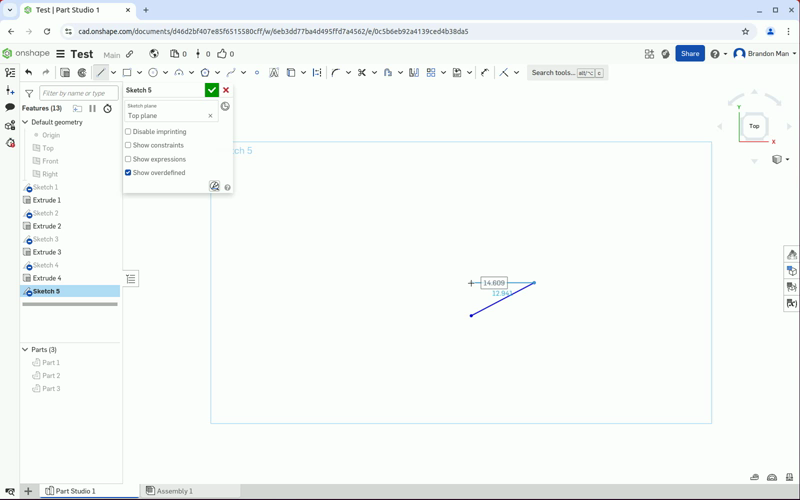
key_up(shift)
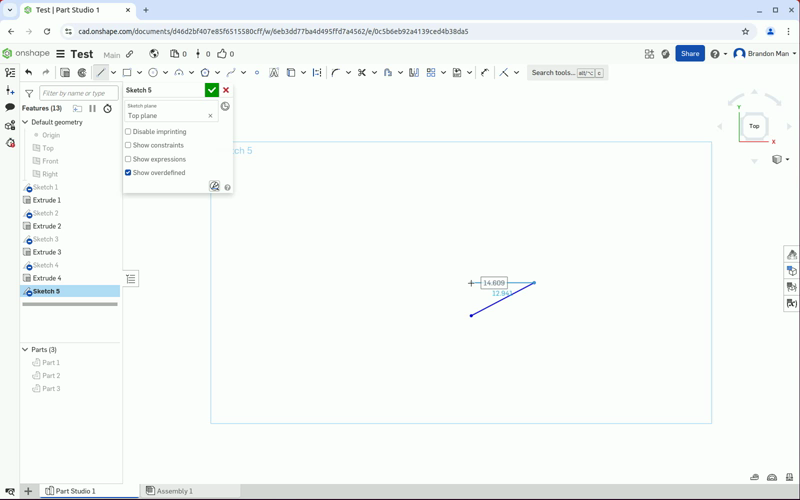
mouse_move(501, 282)
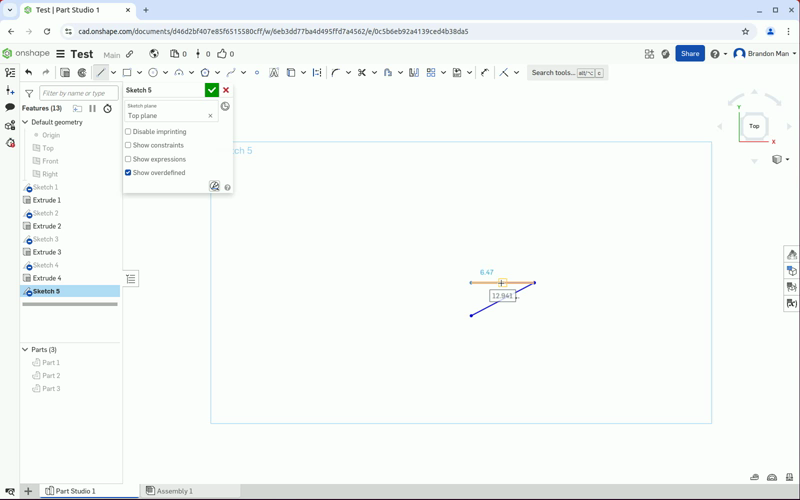
key_down(shift)
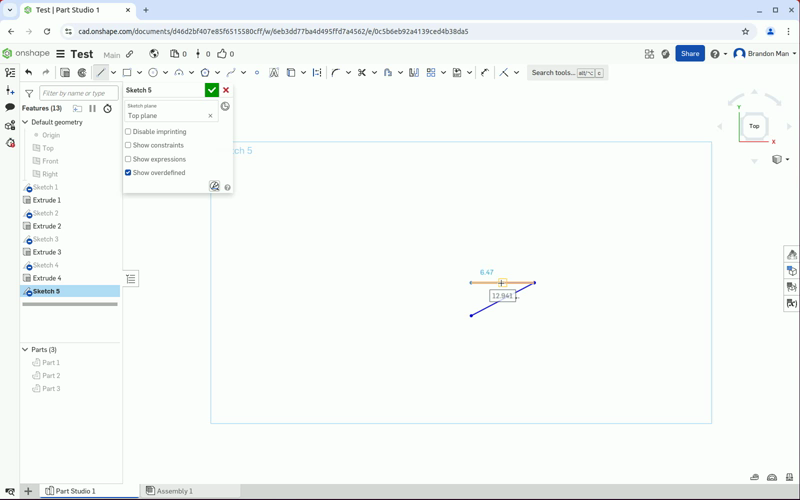
mouse_move(471, 315)
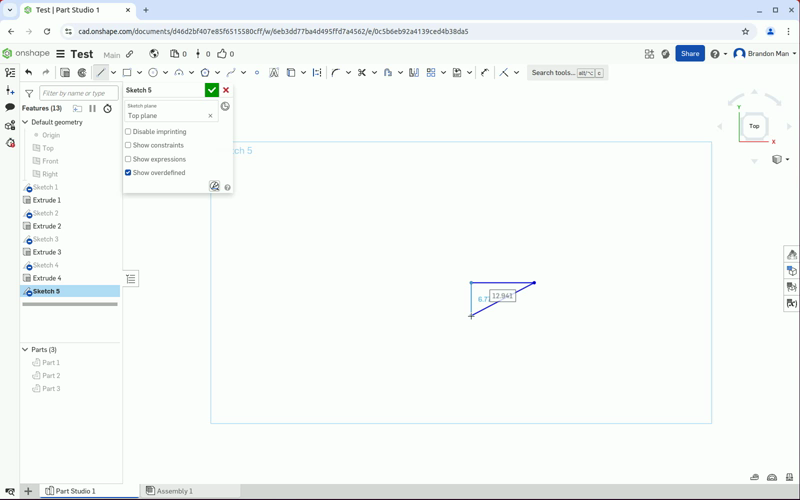
key_up(shift)
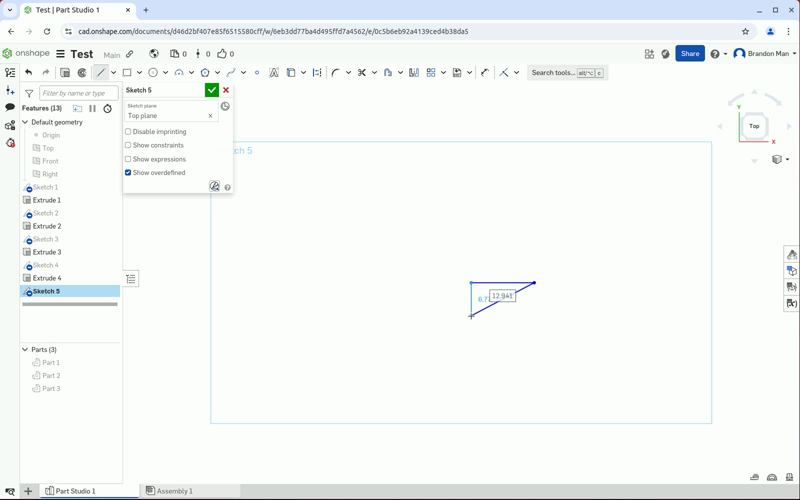
click(471, 315)
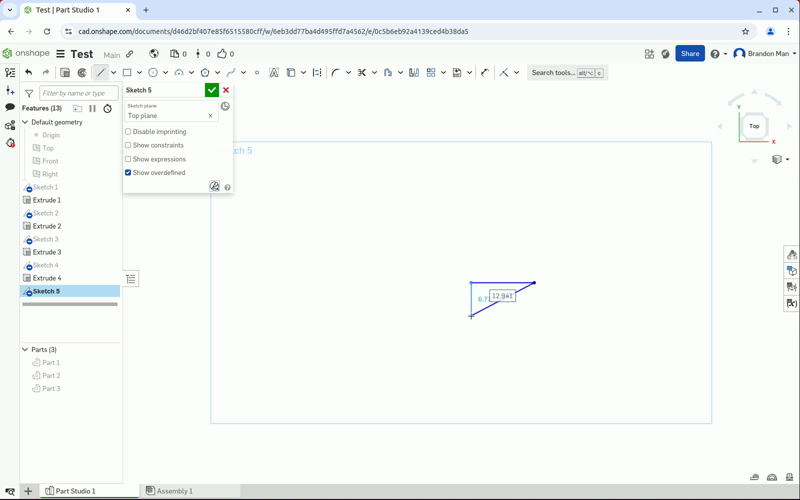
key(esc)
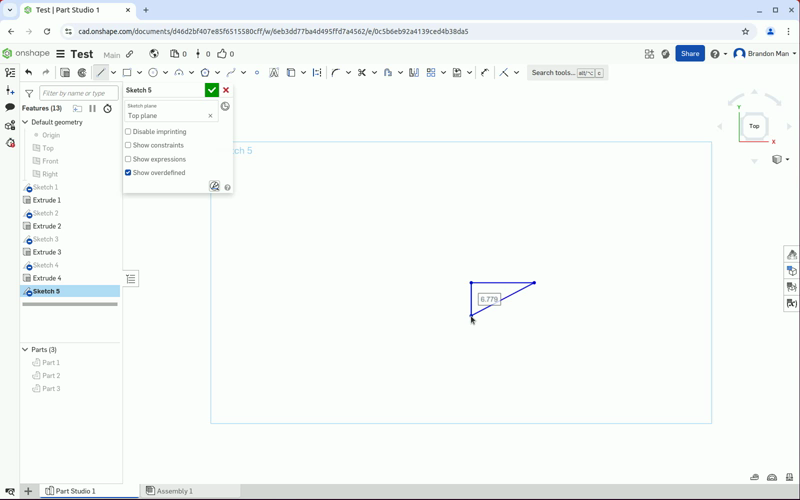
mouse_move(479, 304)
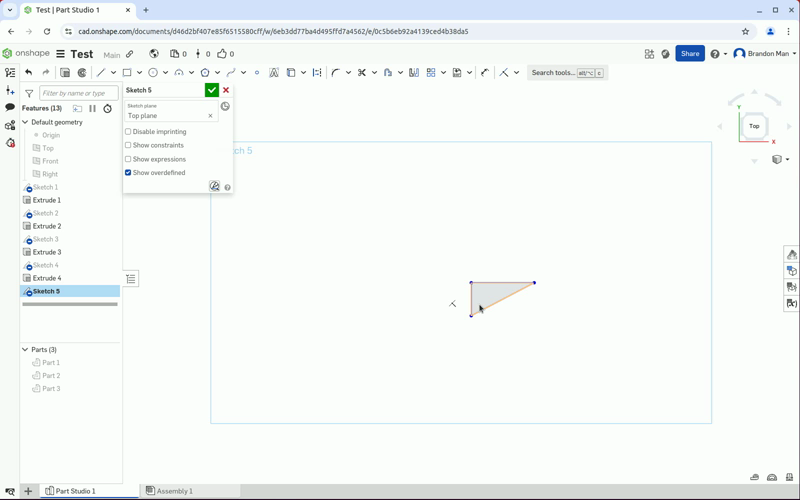
scroll(6)
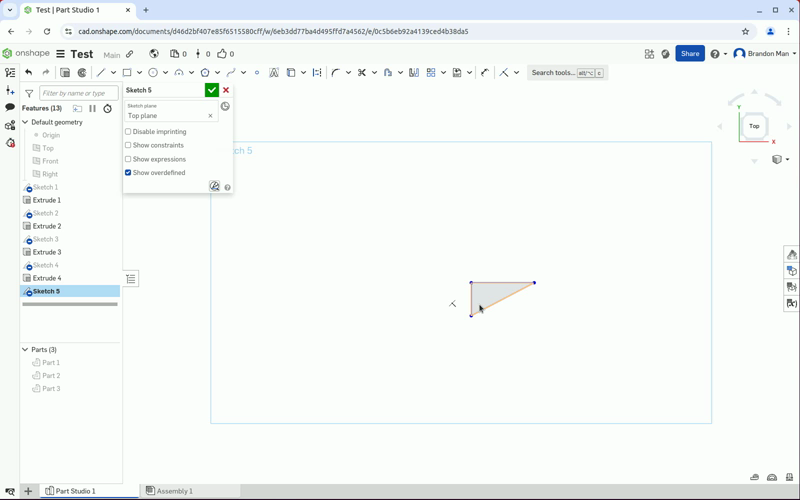
scroll(6)
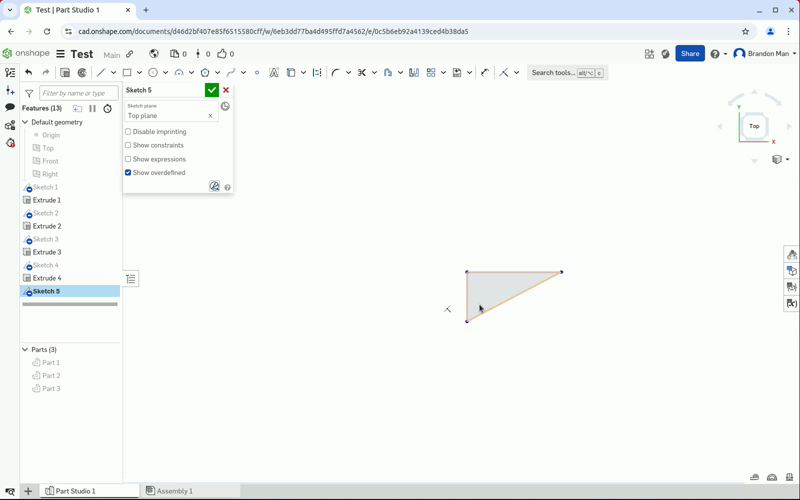
scroll(6)
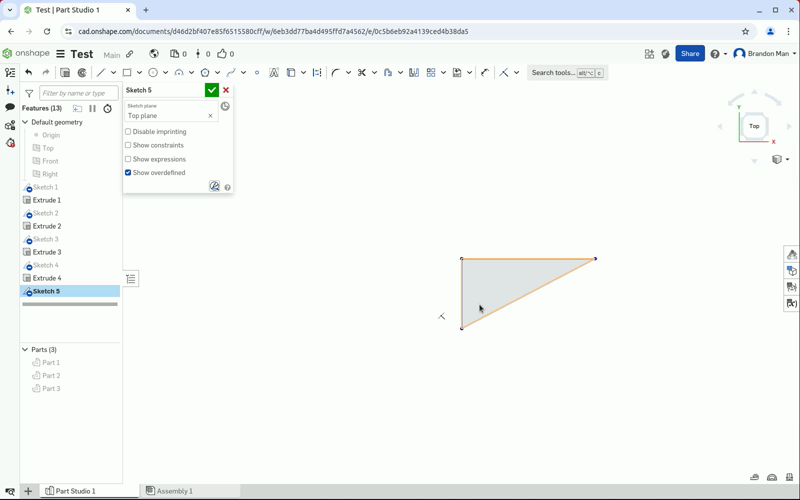
scroll(6)
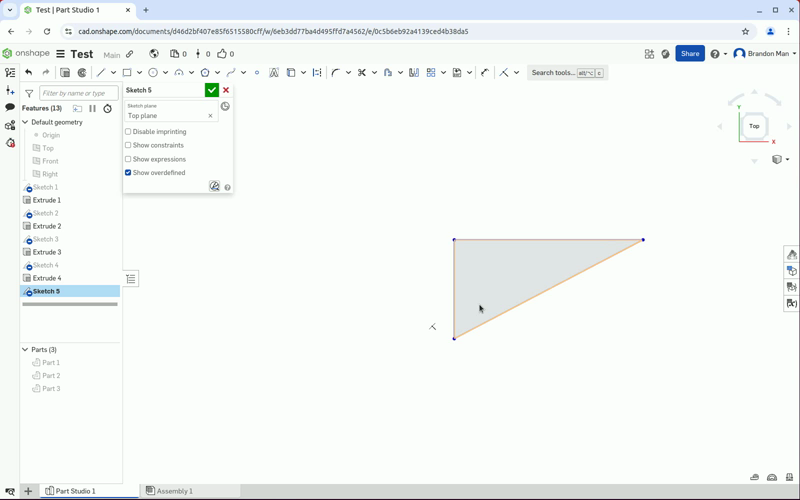
scroll(6)
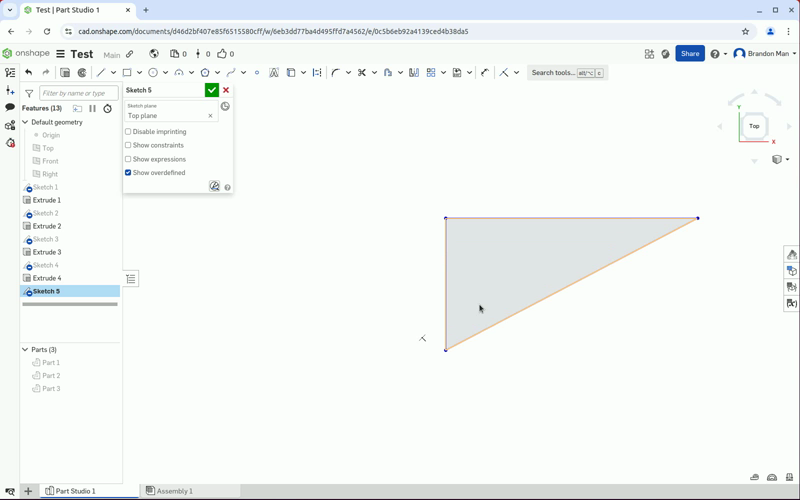
scroll(6)
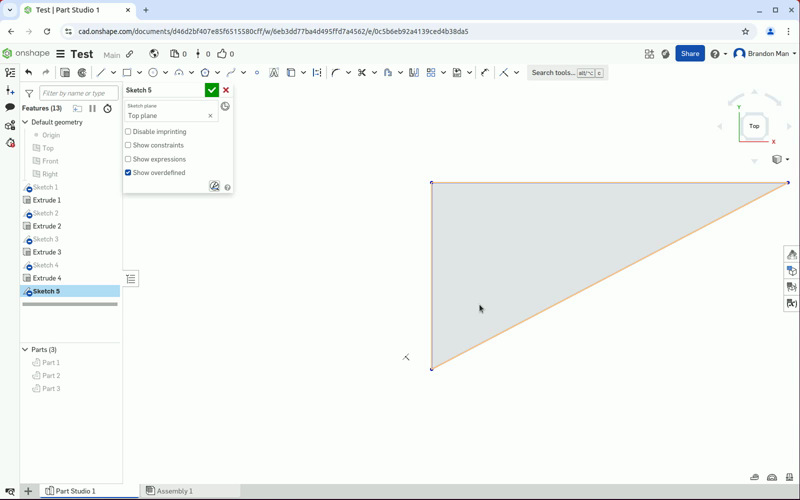
scroll(6)
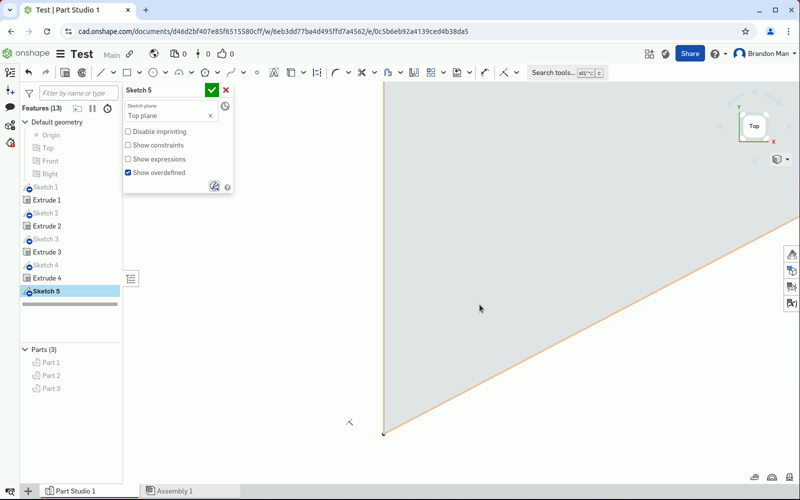
click(479, 304)
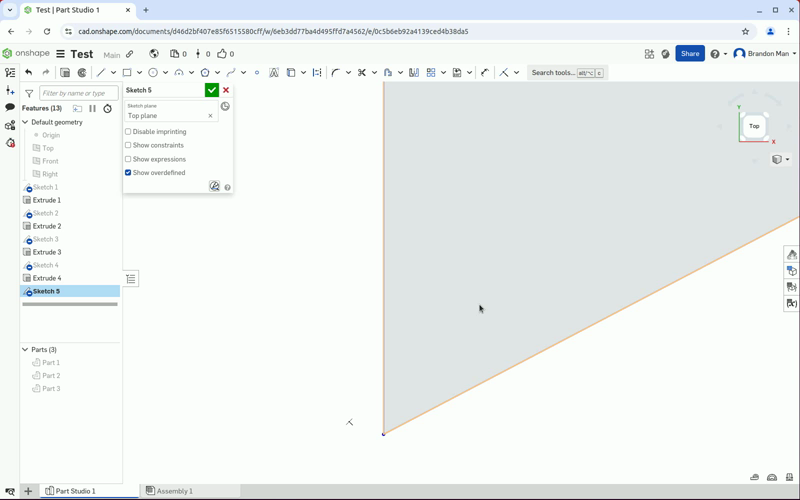
scroll(-6)
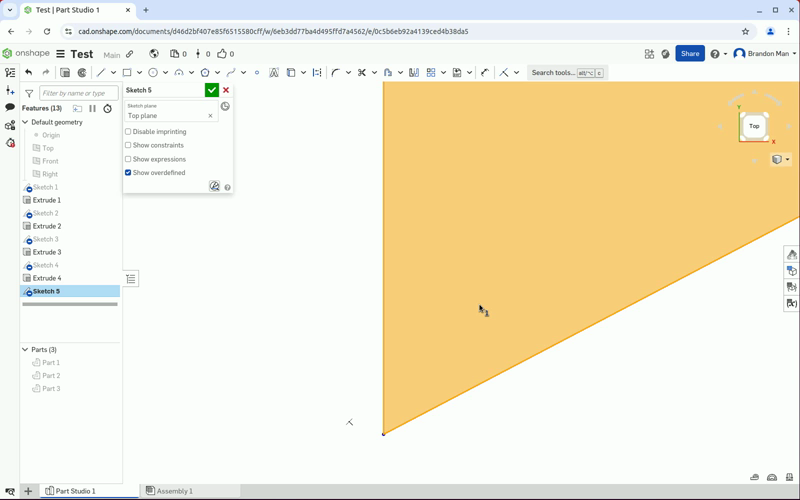
scroll(-6)
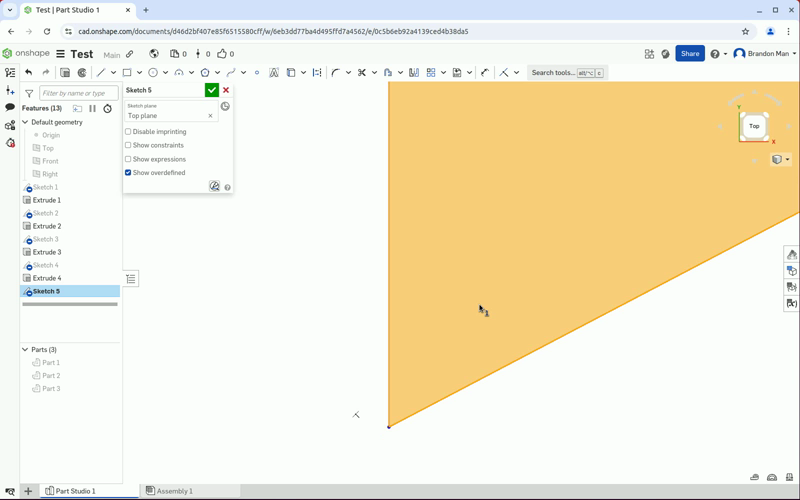
scroll(-6)
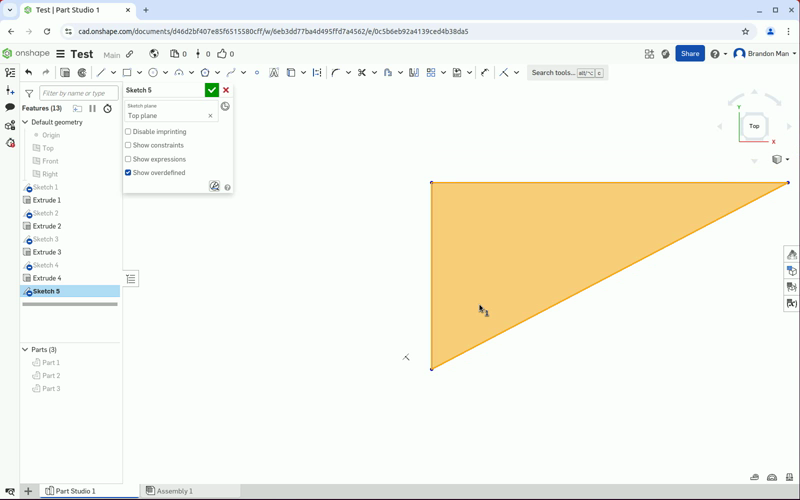
scroll(-6)
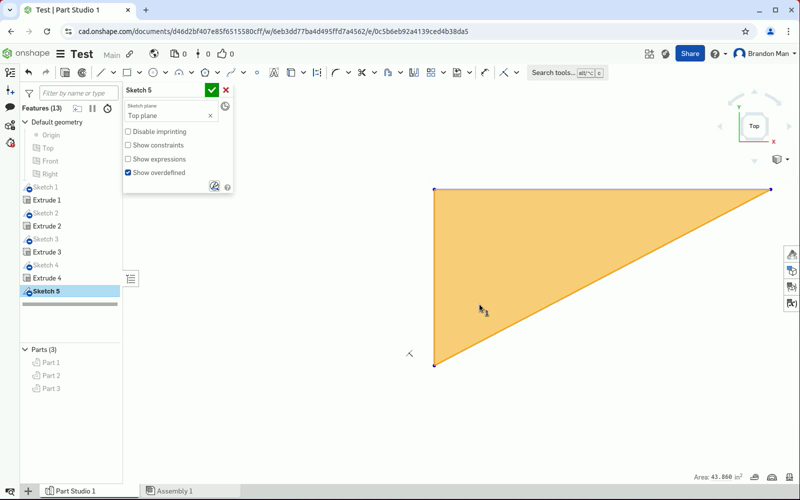
scroll(-6)
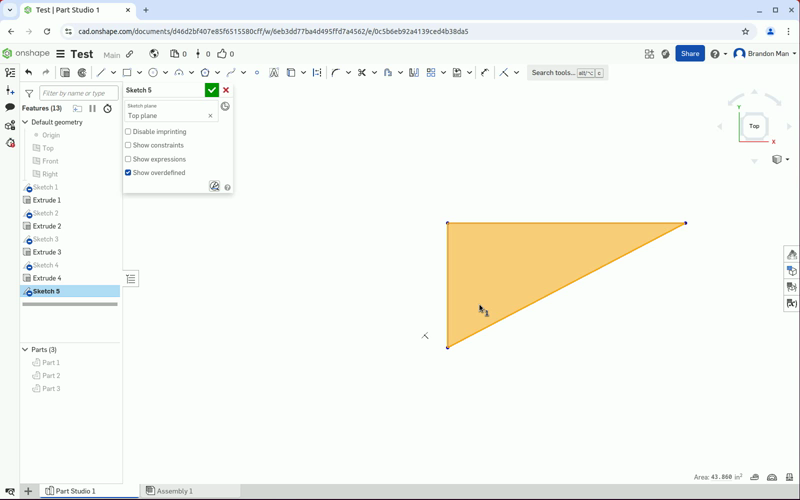
scroll(-6)
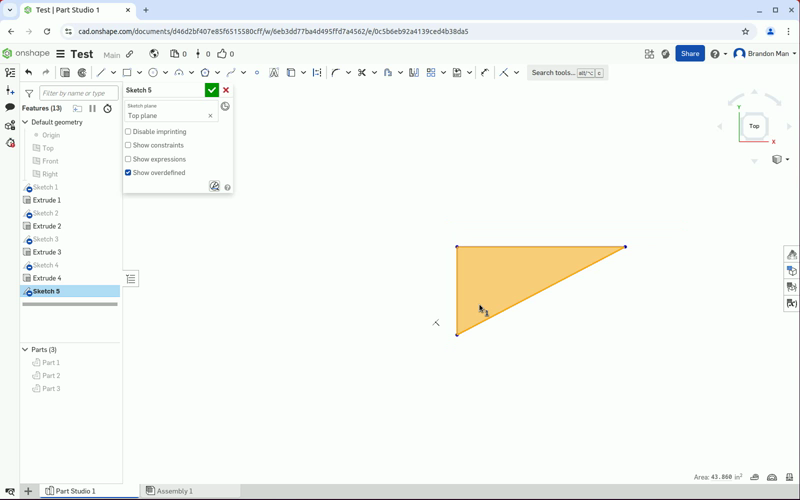
scroll(-6)
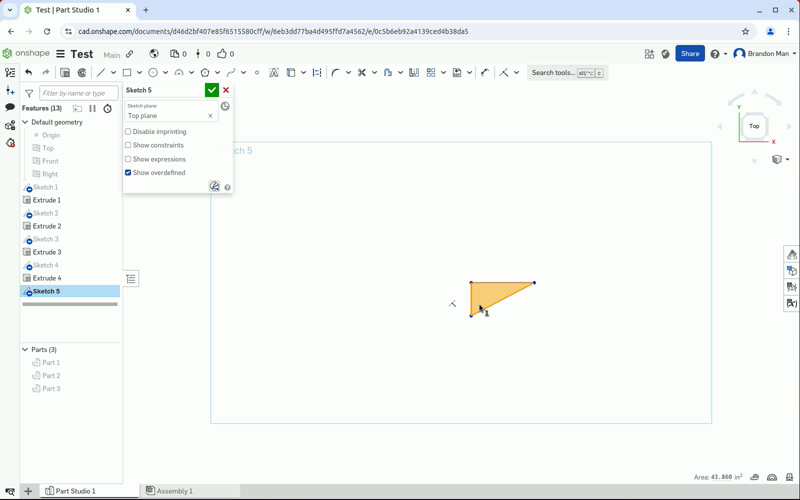
mouse_move(73, 352)
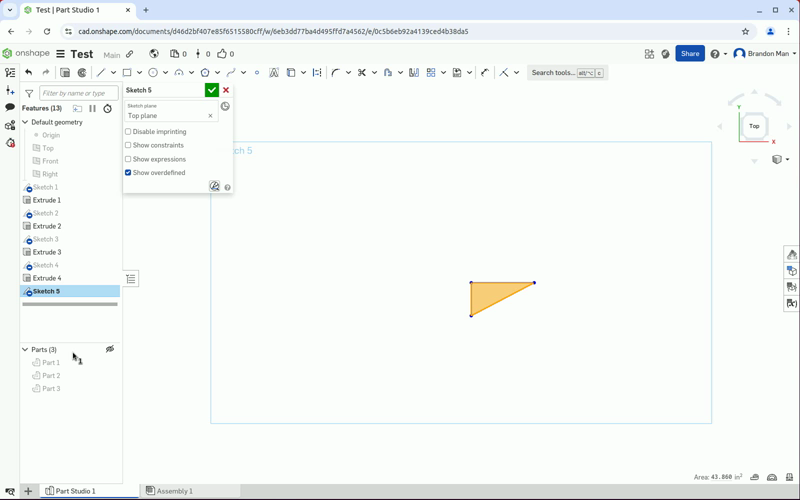
key(shift+y)
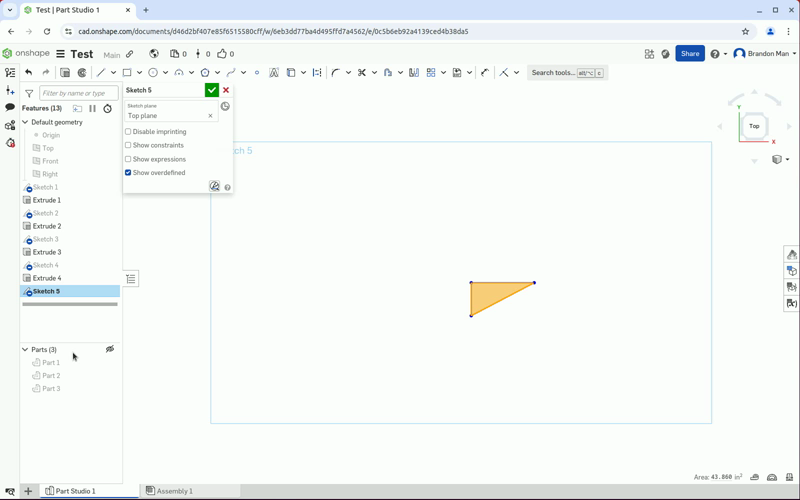
key(shift+e)
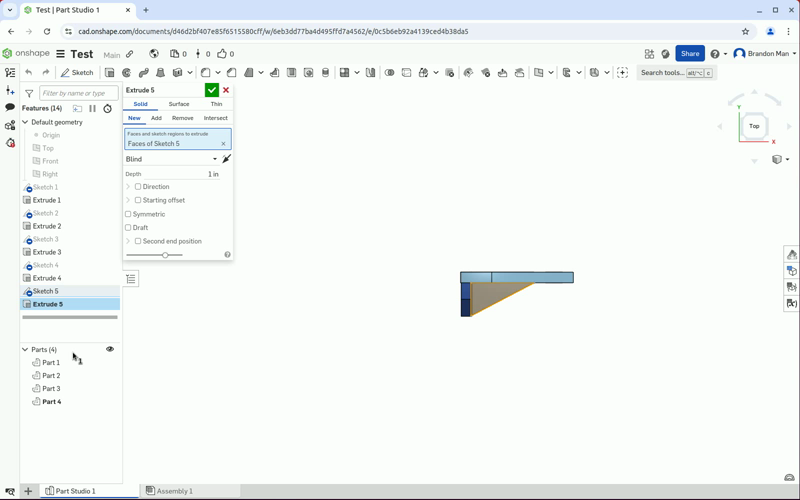
mouse_move(143, 106)
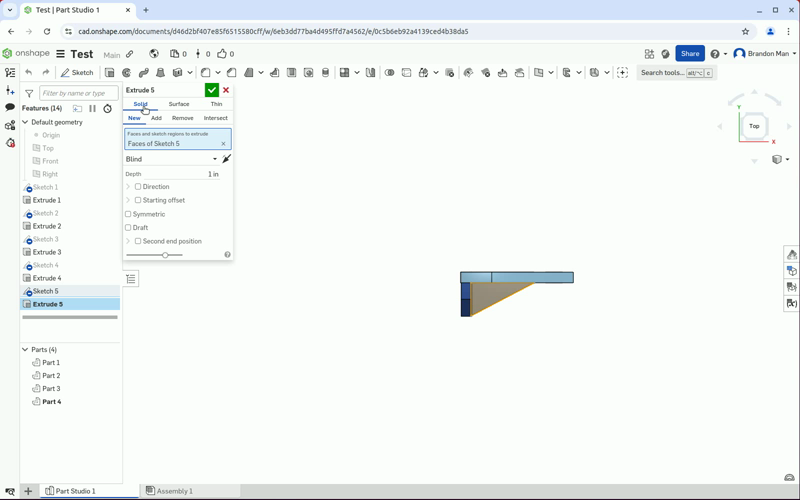
click(143, 106)
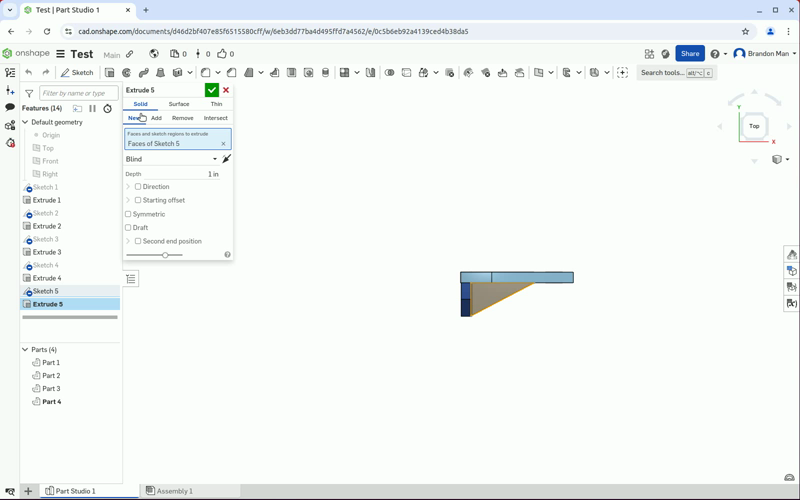
mouse_move(137, 120)
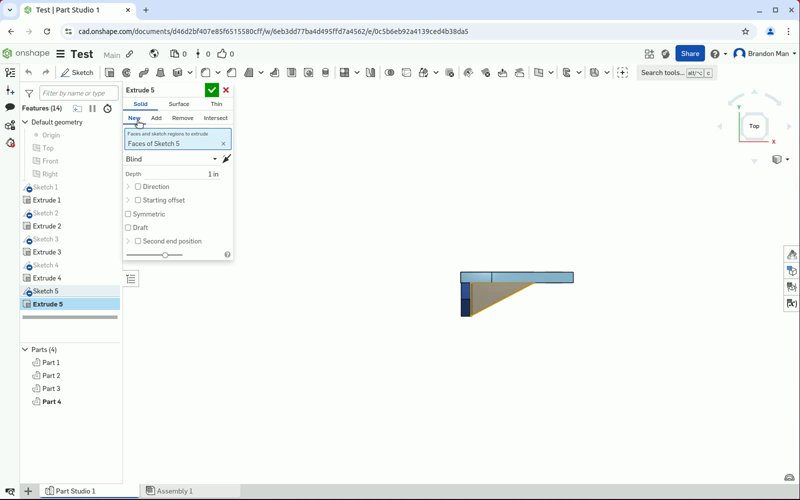
click(137, 120)
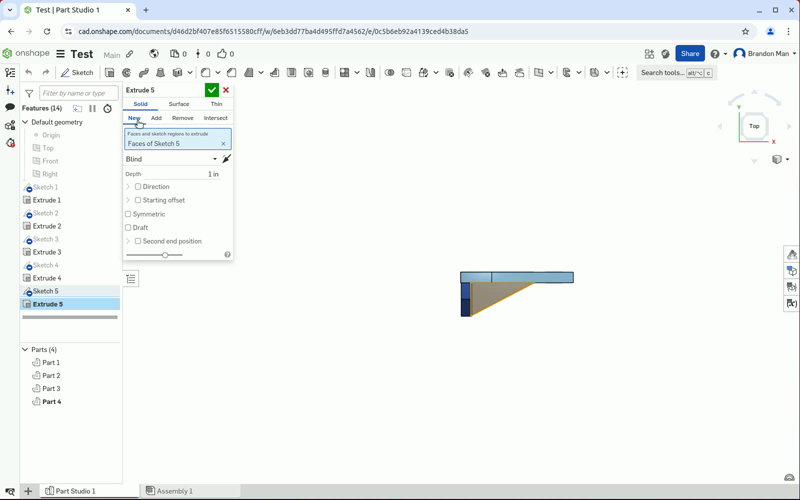
key(tab, 4)
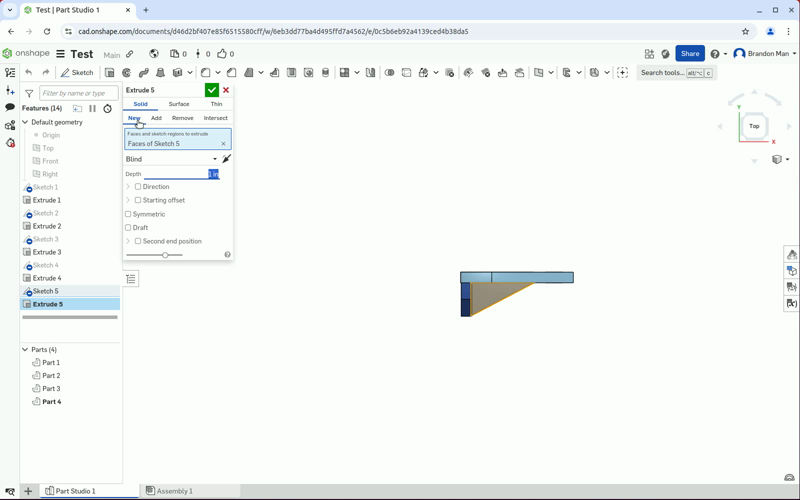
text(2.166)
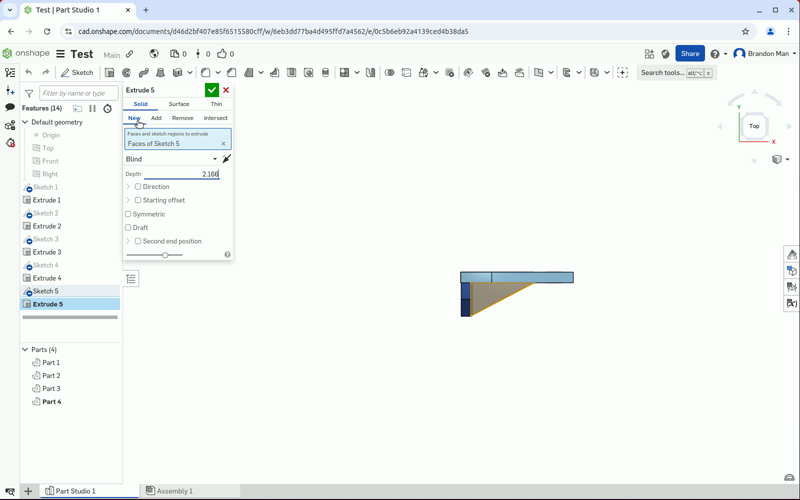
key(enter)
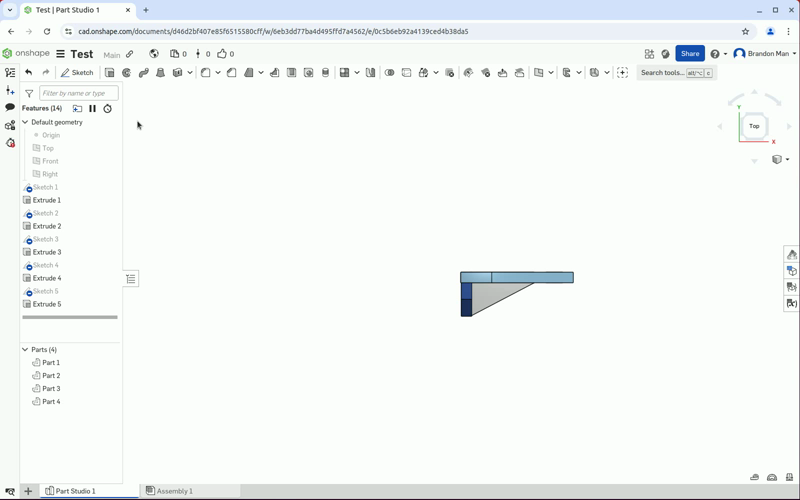
key(shift+h)
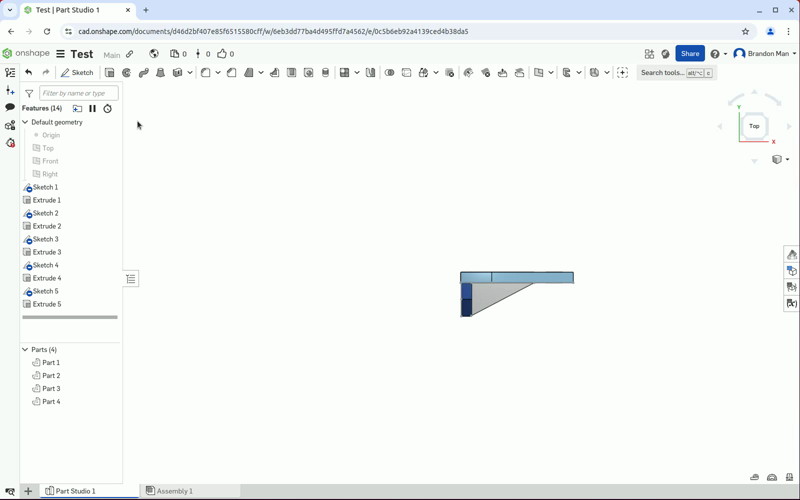
key(shift+h)
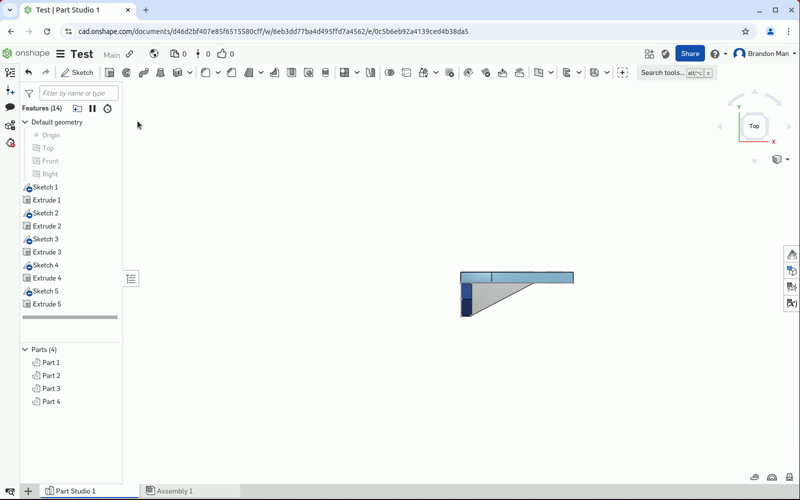
key(shift+7)
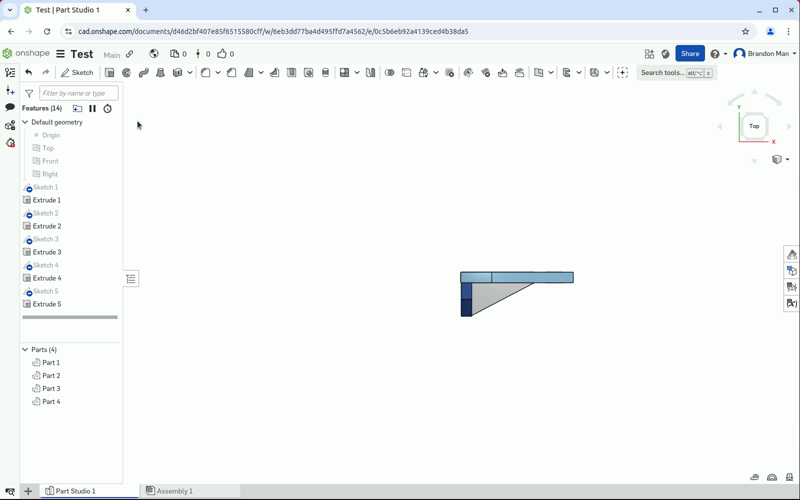
key(up, 3)
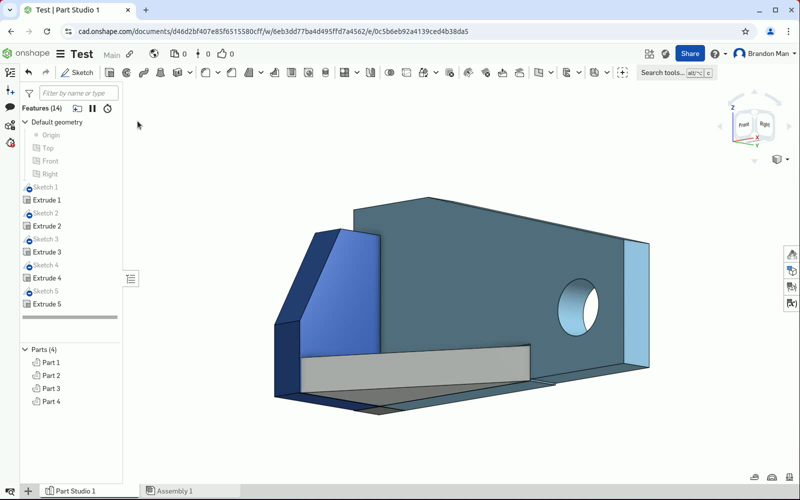
key(left, 3)
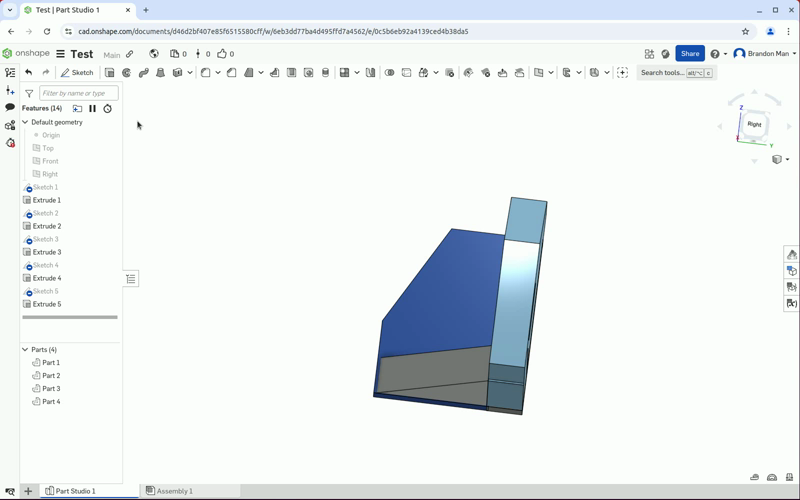
key(right, 3)
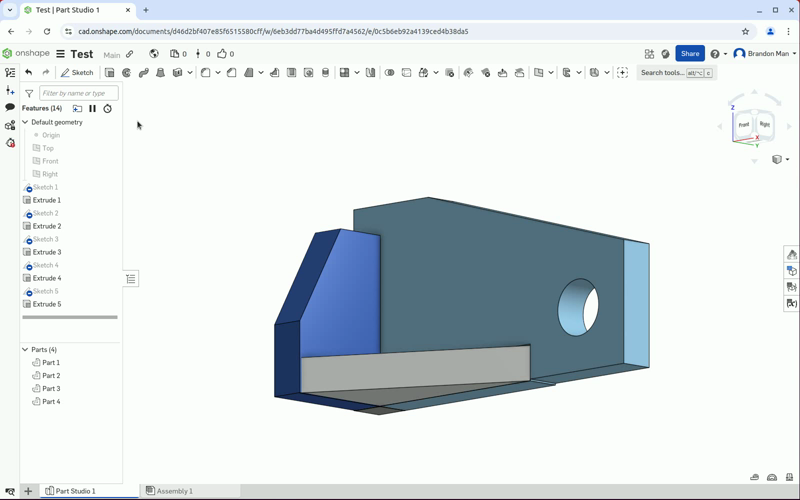
key(down, 3)
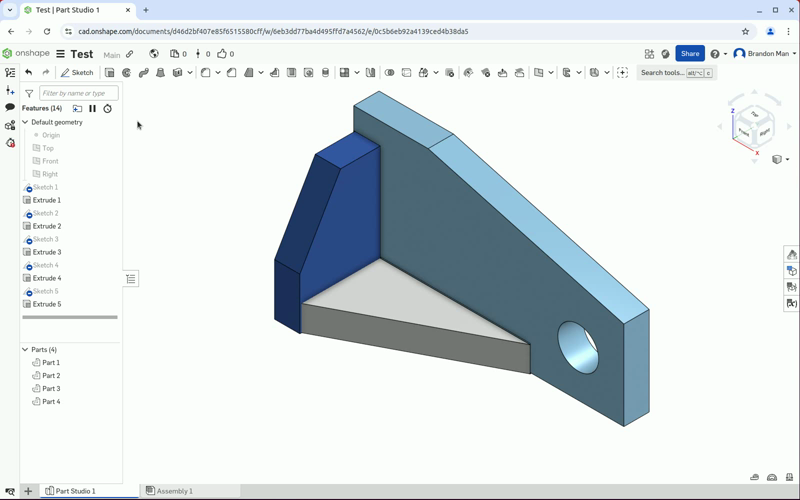
mouse_move(73, 189)
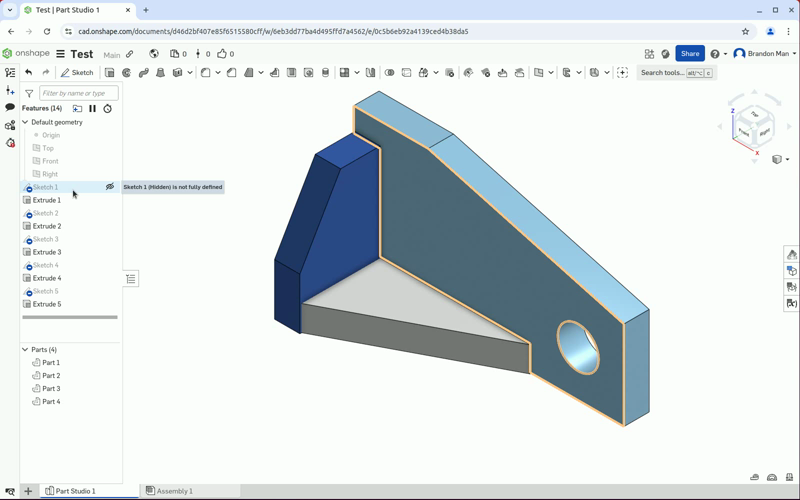
click(73, 189)